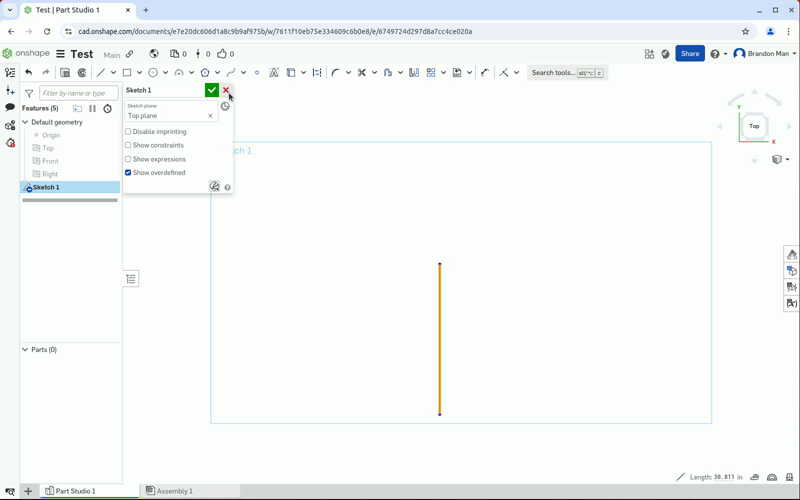
key(shift+h)
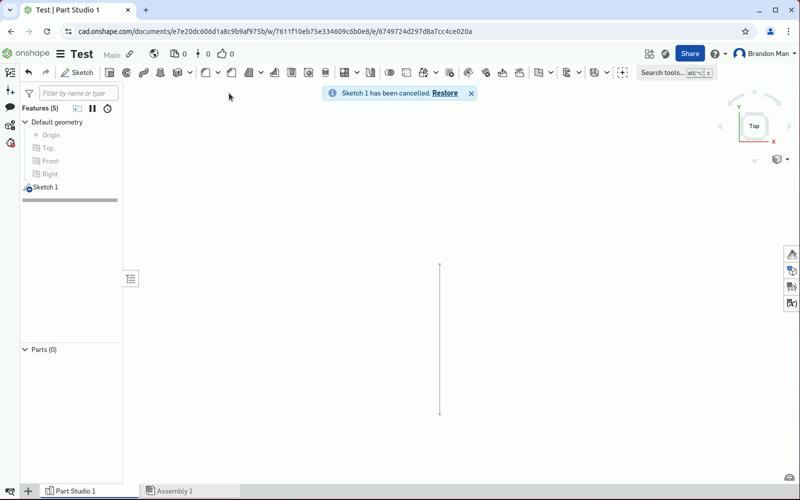
key(shift+s)
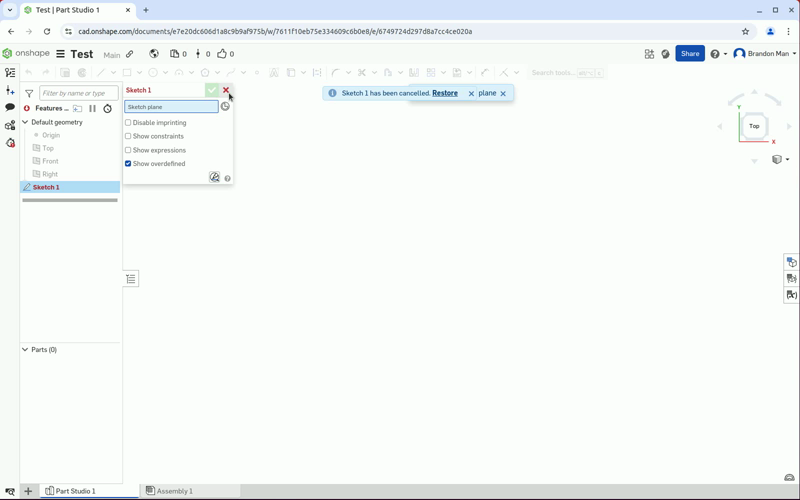
mouse_move(73, 150)
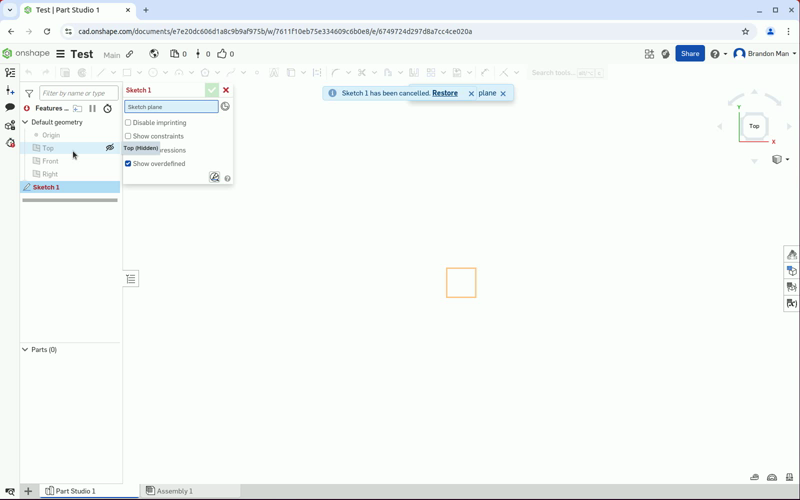
click(73, 150)
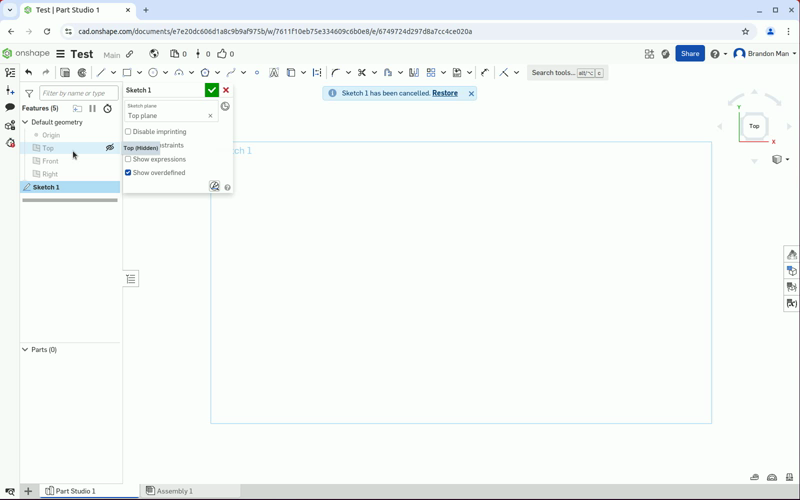
mouse_move(73, 352)
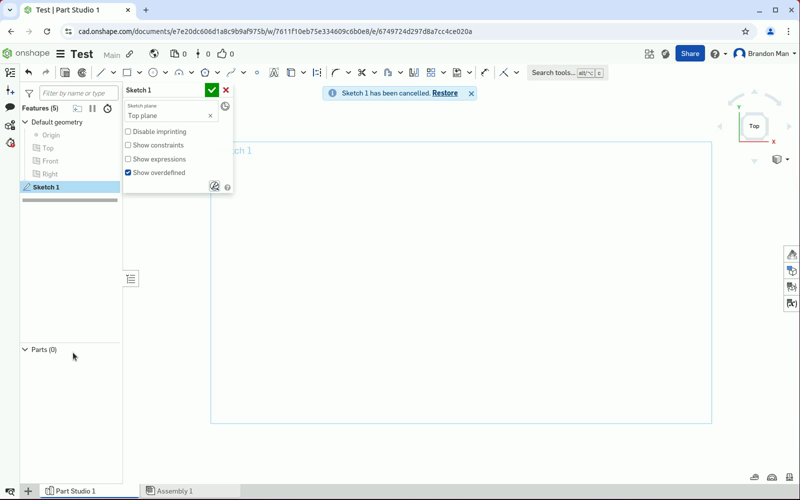
key(y)
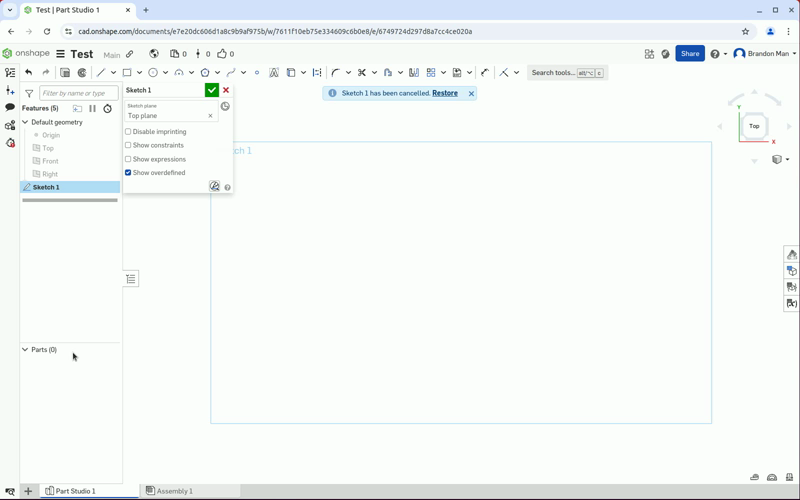
key(l)
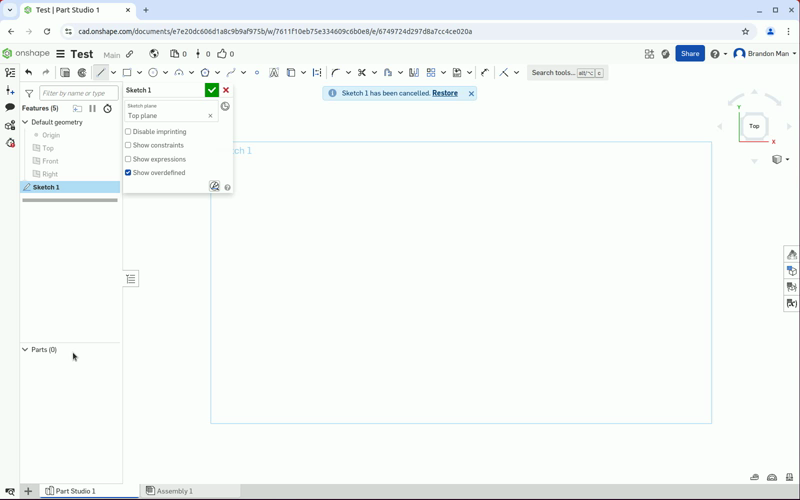
key_down(shift)
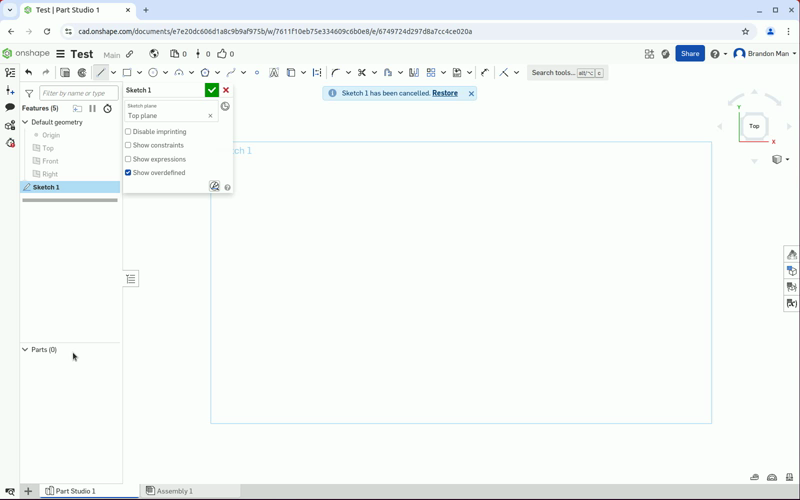
mouse_move(351, 335)
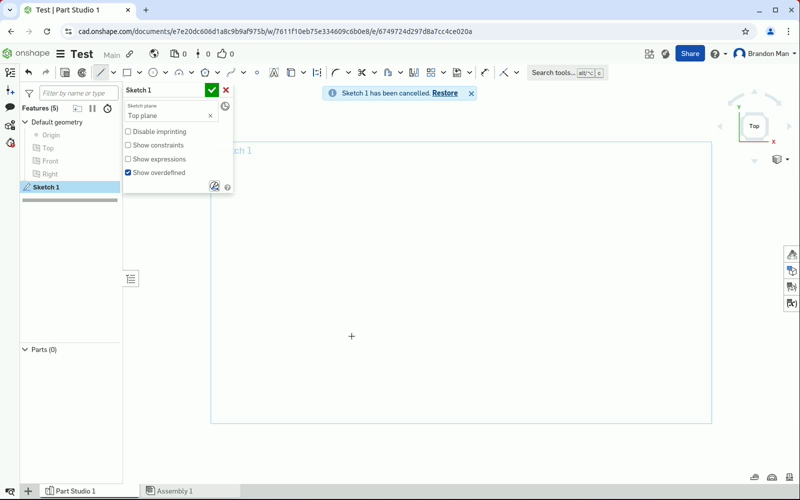
click(351, 335)
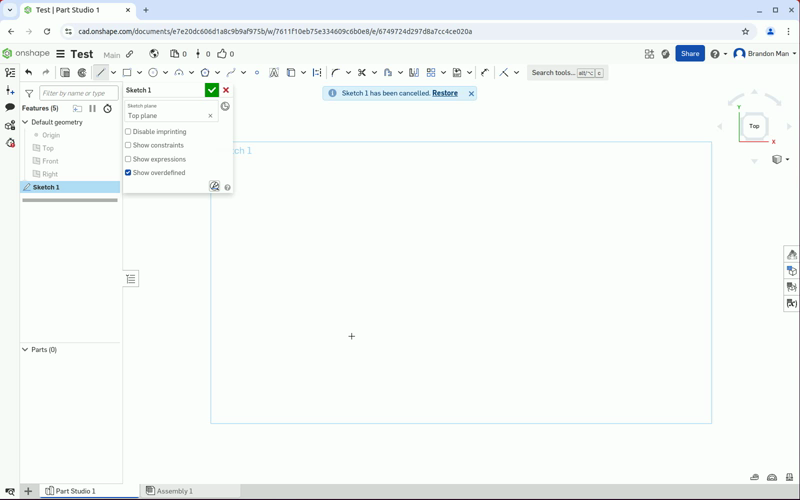
key_up(shift)
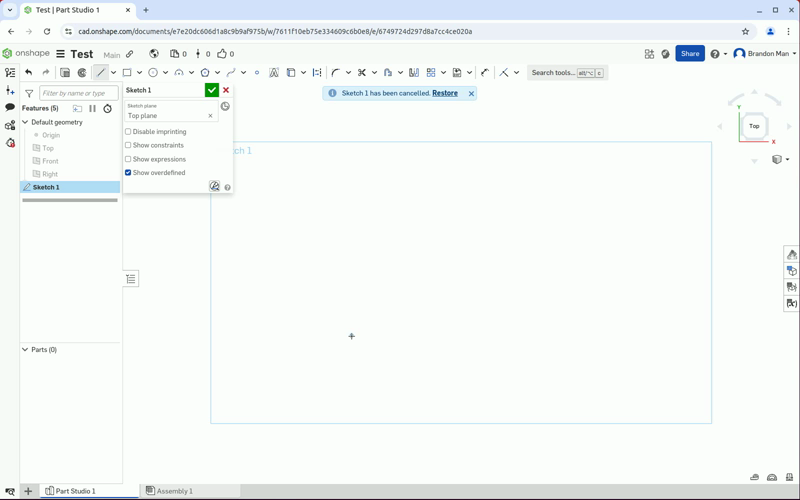
key_down(shift)
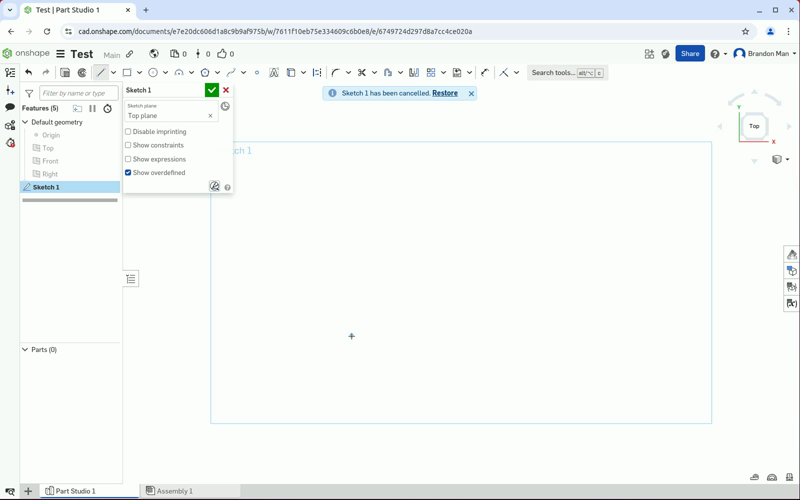
mouse_move(569, 335)
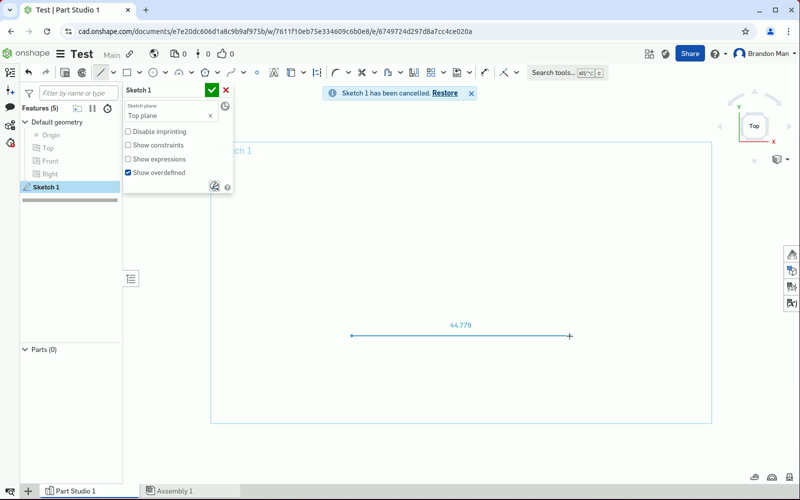
click(569, 335)
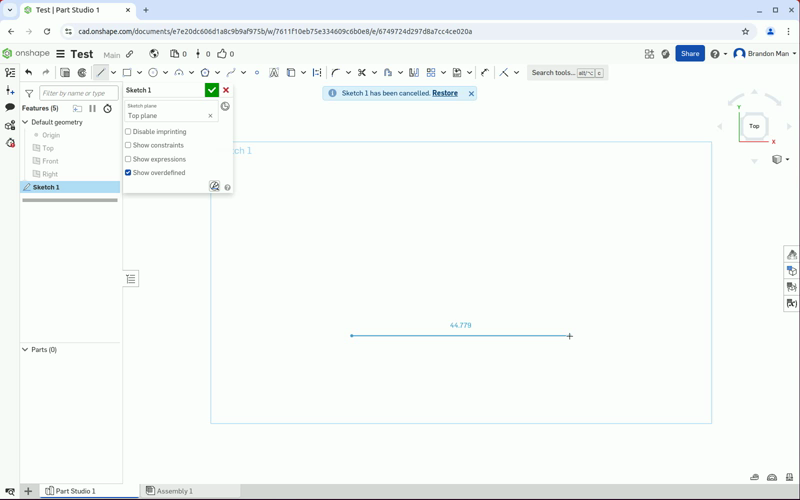
key_up(shift)
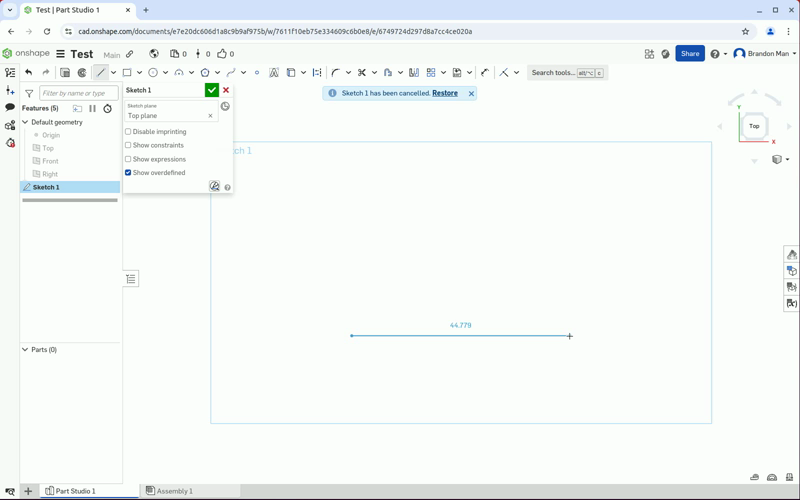
key_down(shift)
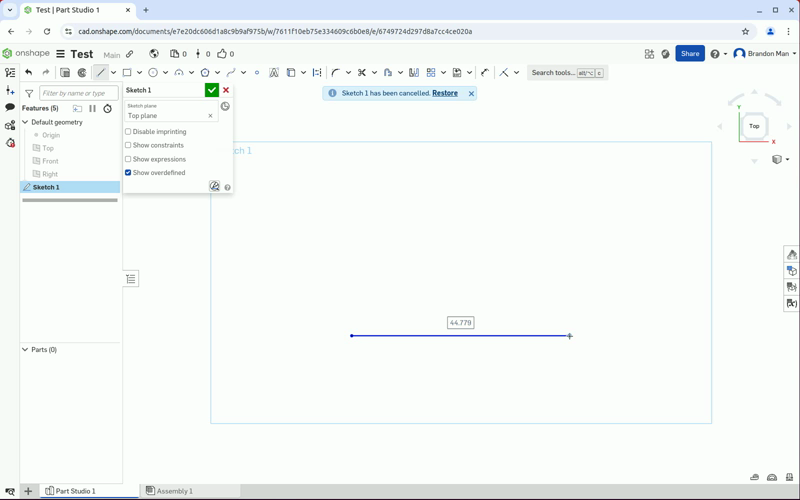
mouse_move(569, 230)
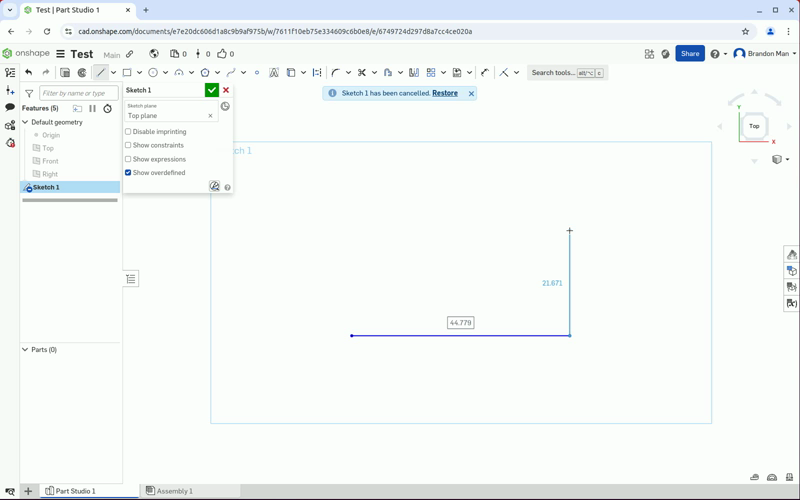
click(569, 230)
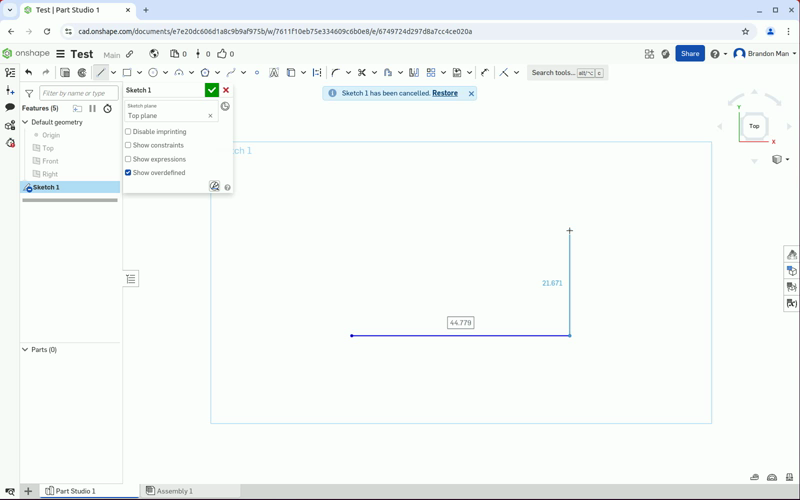
key_up(shift)
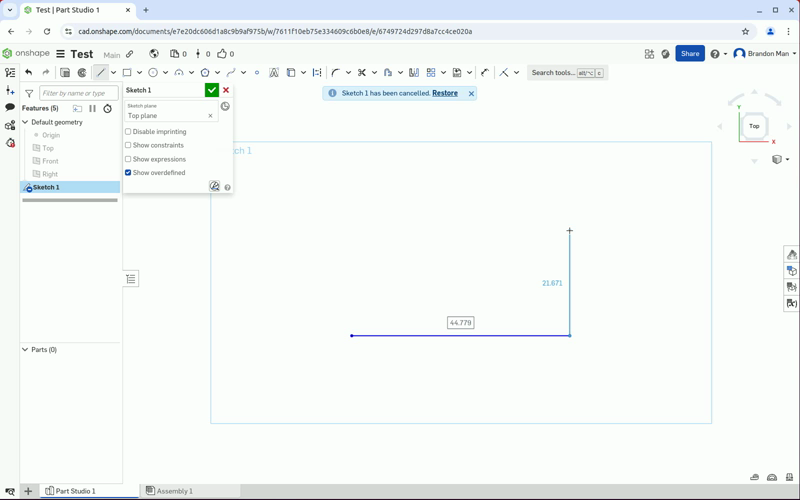
key_down(shift)
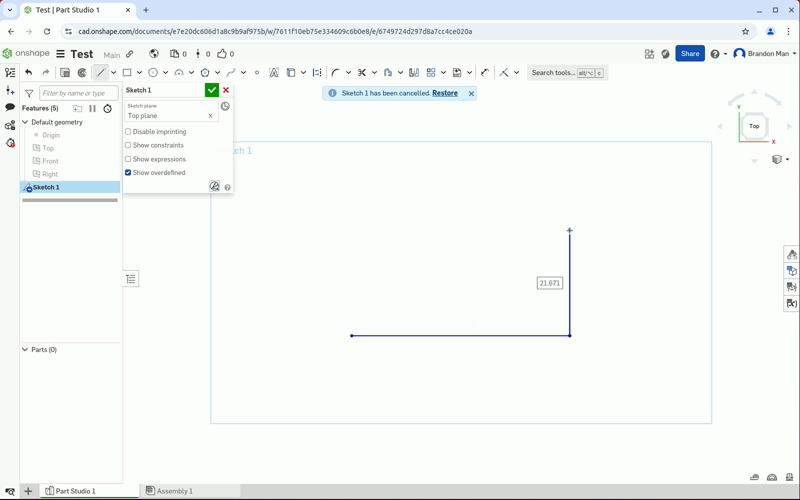
mouse_move(351, 230)
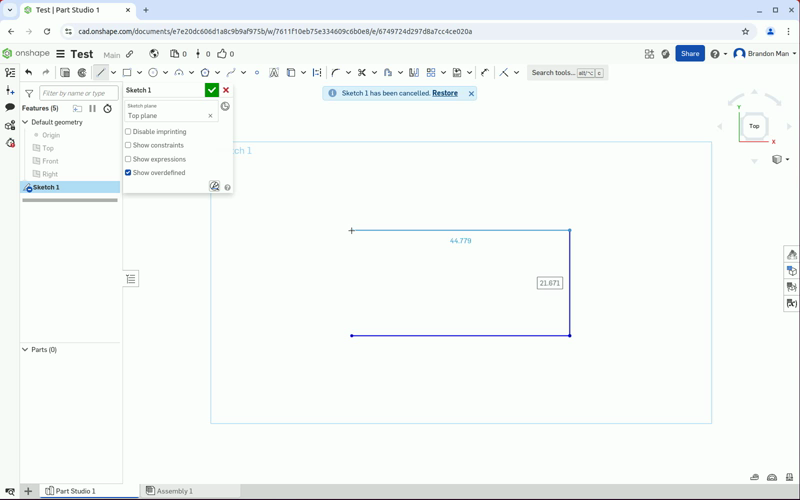
click(351, 230)
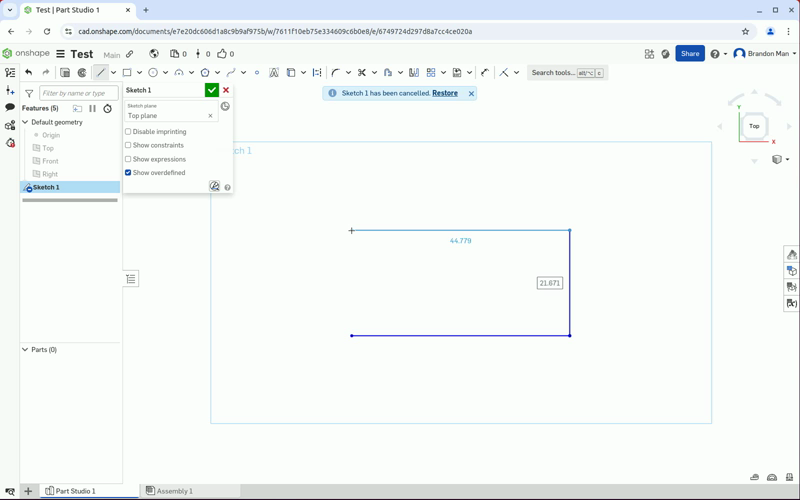
key_up(shift)
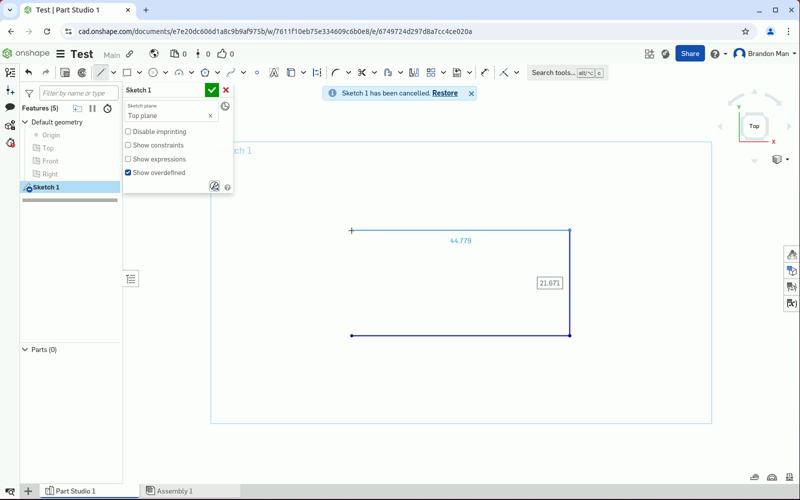
key_down(shift)
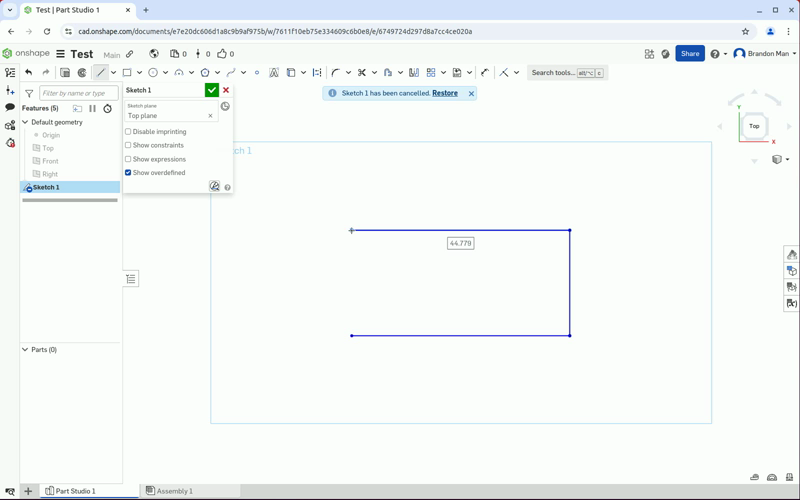
mouse_move(351, 335)
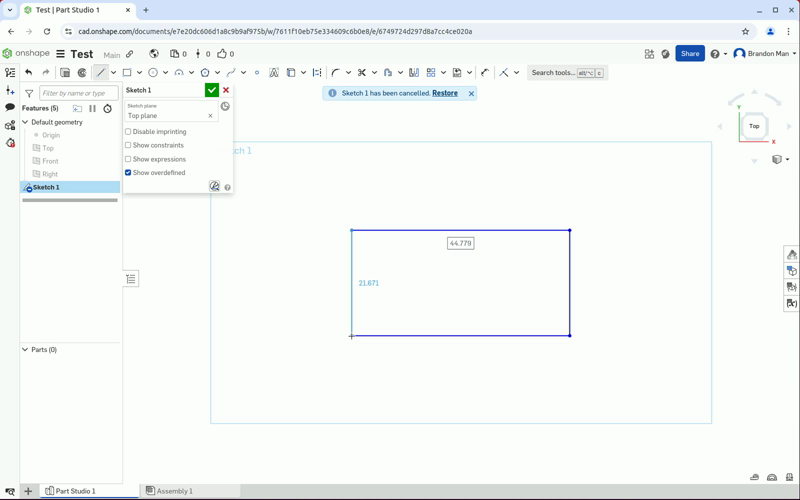
key_up(shift)
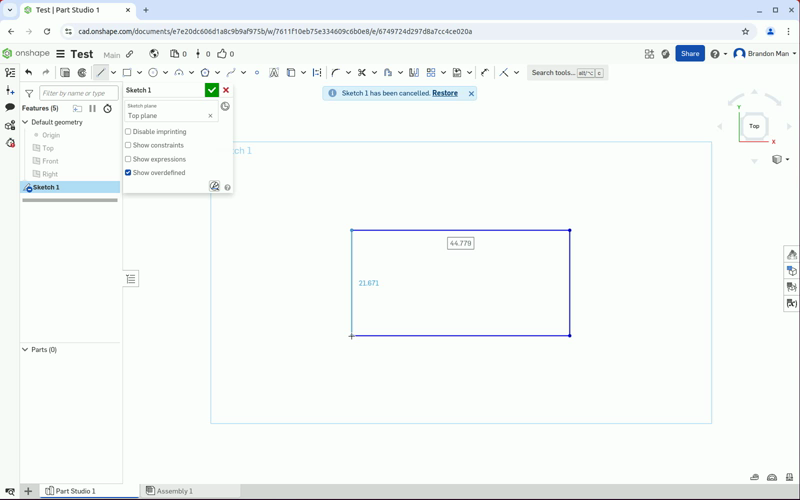
click(351, 335)
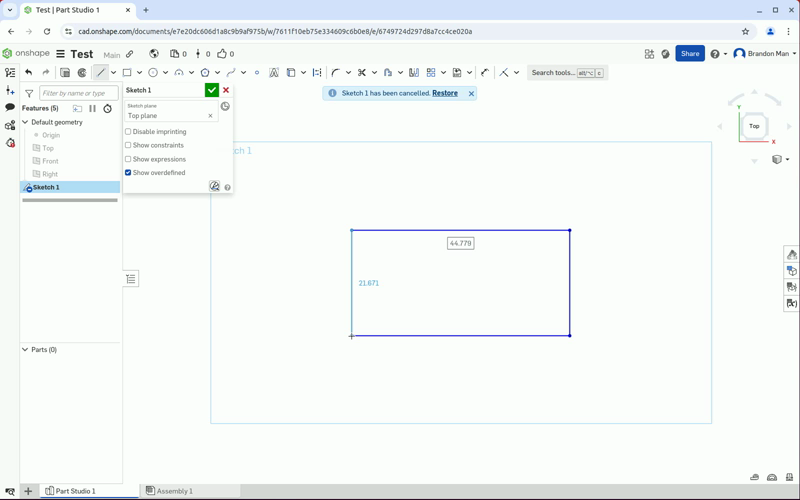
key(esc)
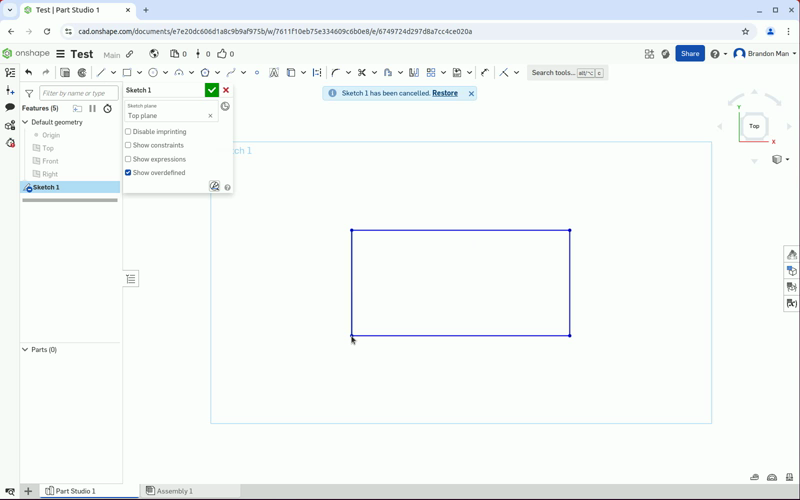
mouse_move(508, 301)
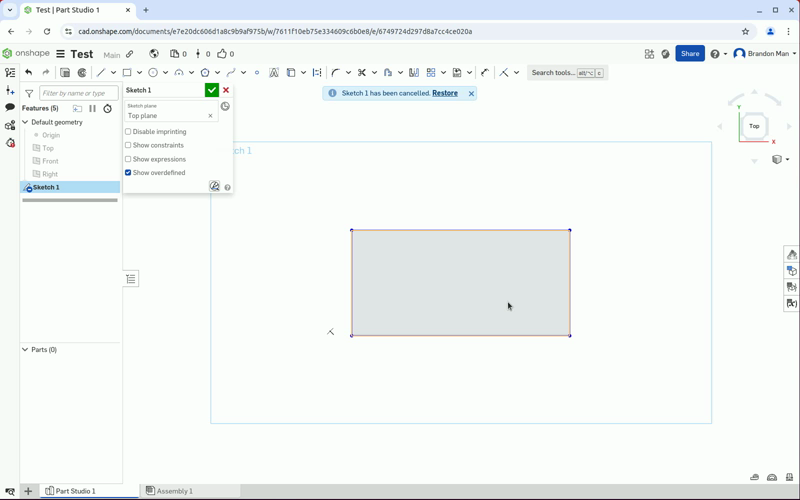
click(508, 301)
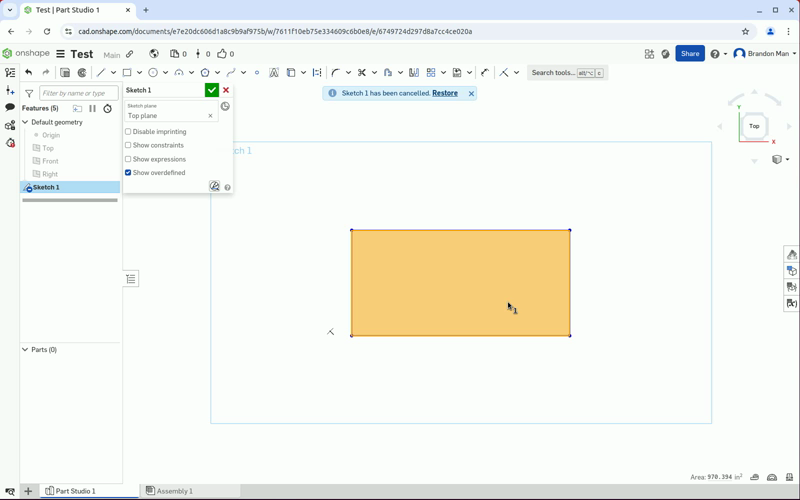
mouse_move(73, 352)
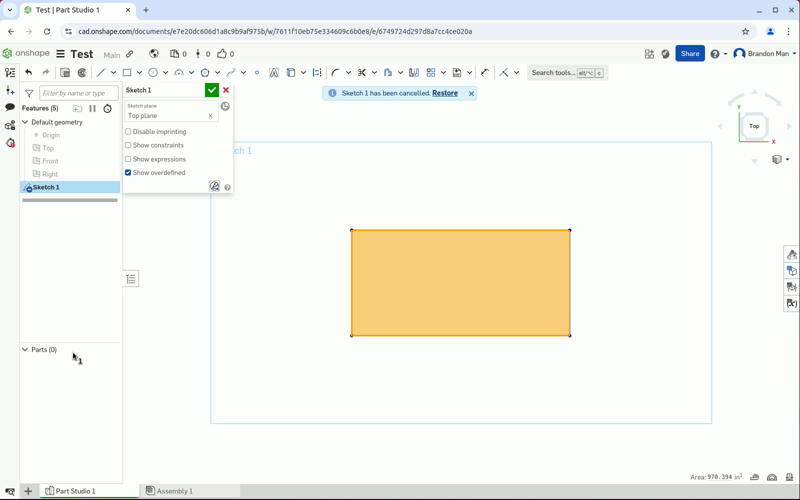
key(shift+y)
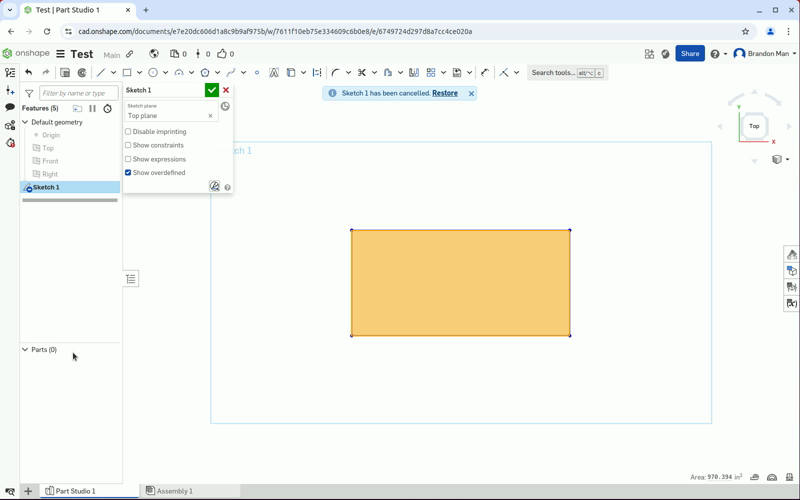
key(shift+e)
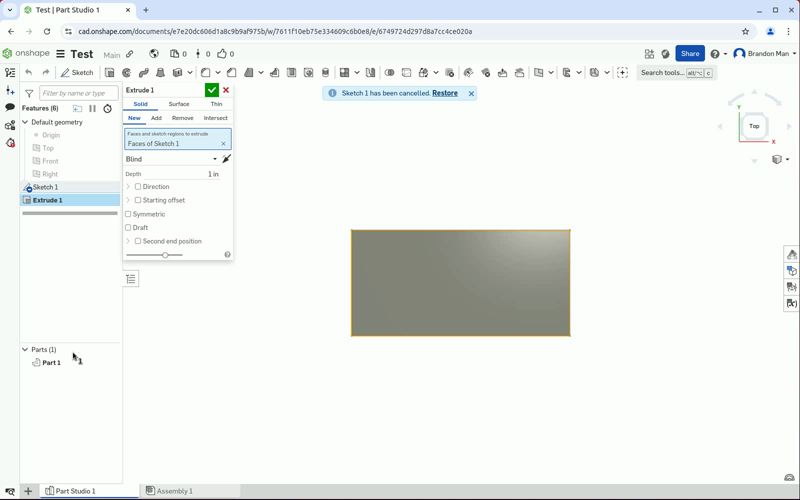
mouse_move(143, 106)
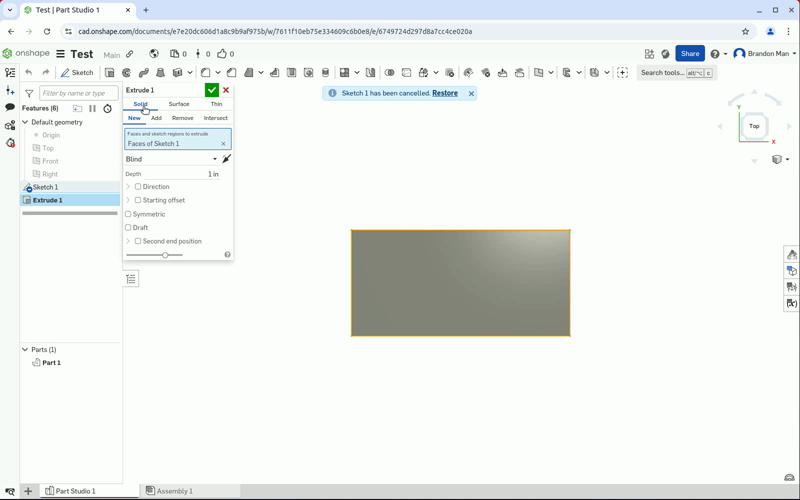
click(143, 106)
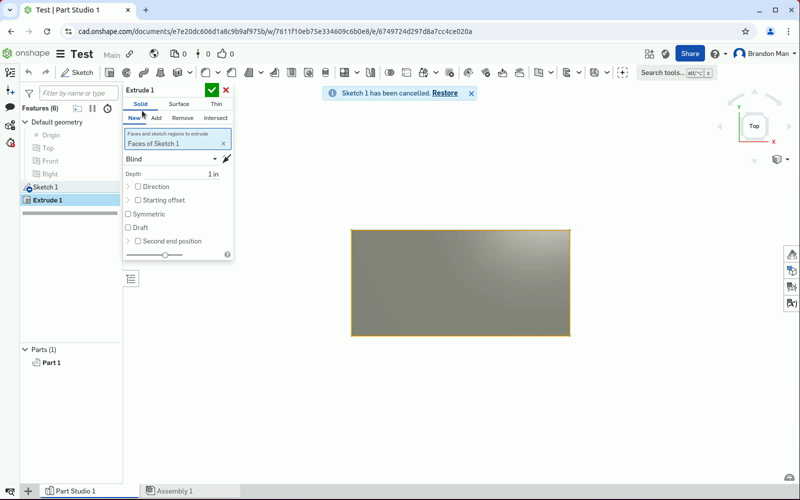
mouse_move(137, 120)
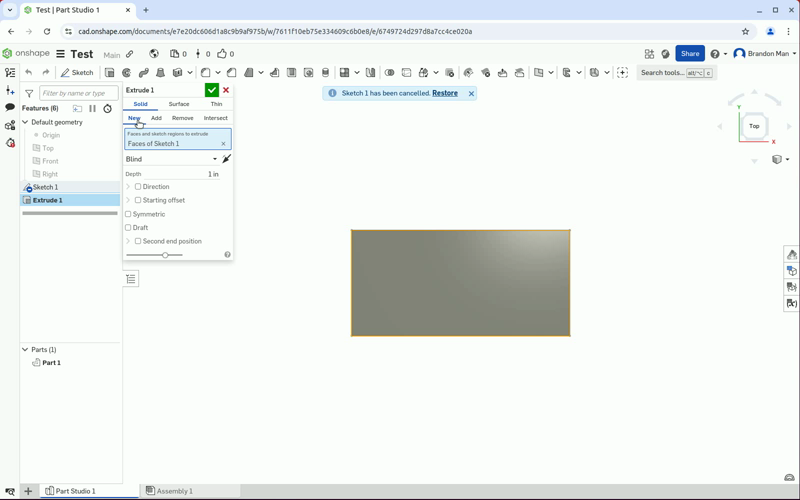
click(137, 120)
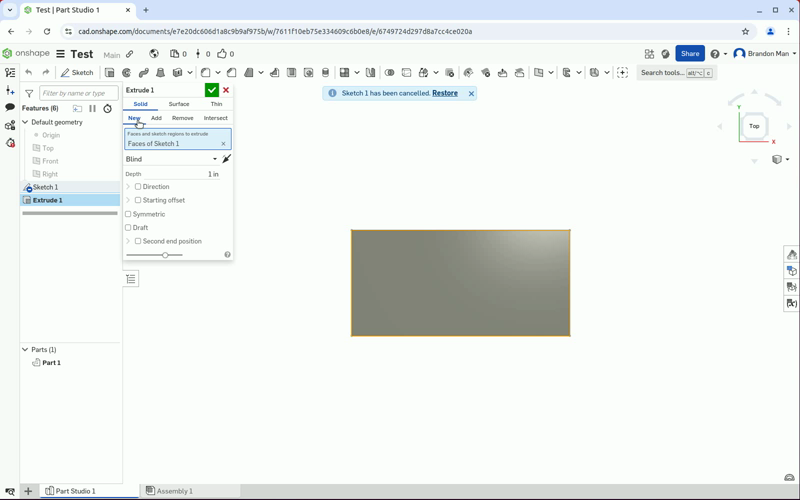
key(tab, 4)
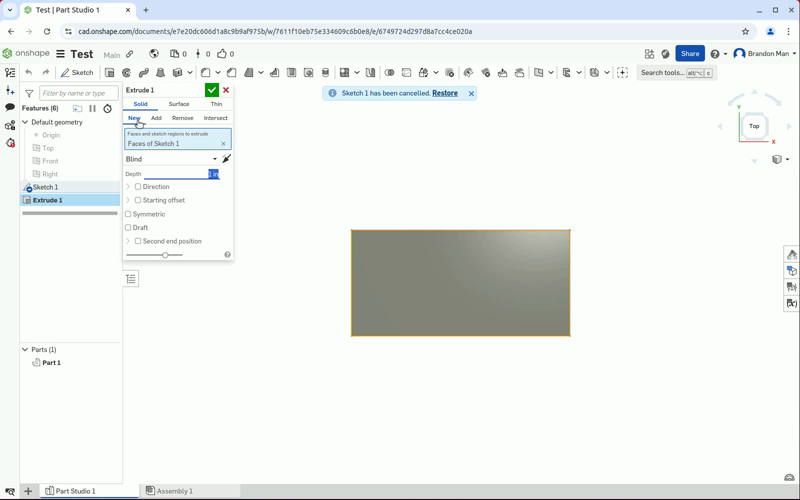
text(4.574)
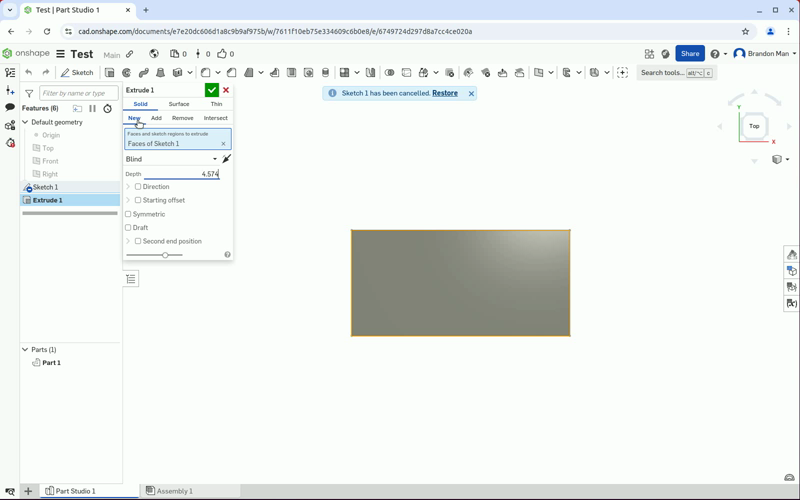
key(enter)
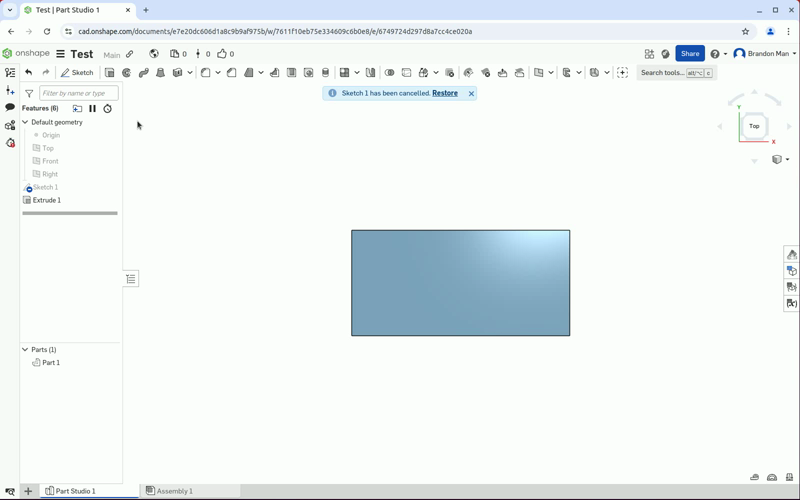
key(shift+h)
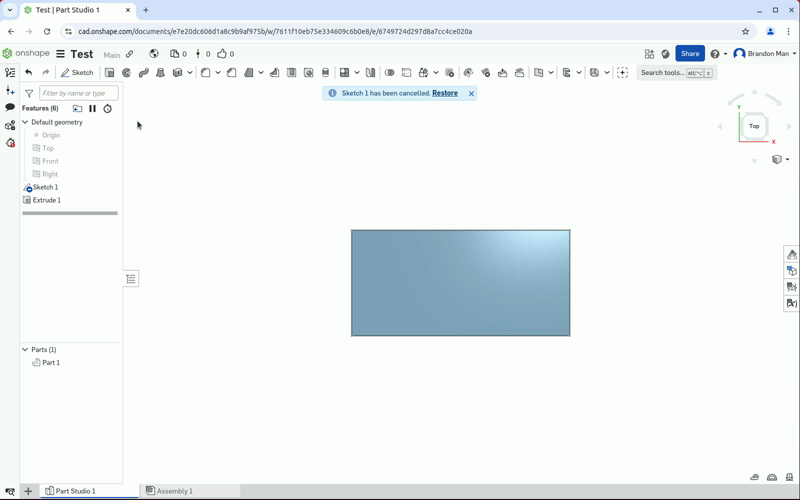
key(shift+h)
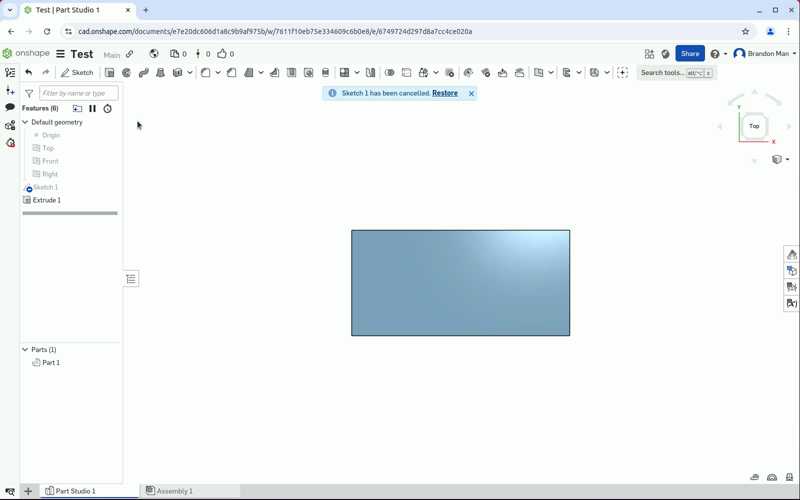
mouse_move(73, 189)
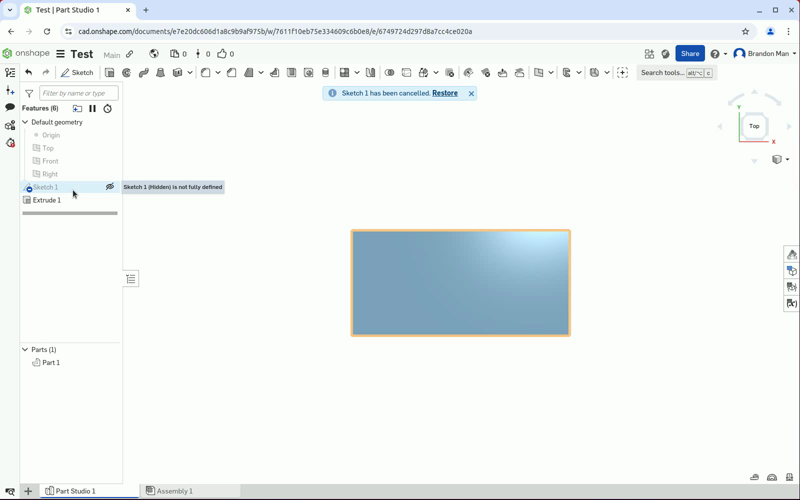
click(73, 189)
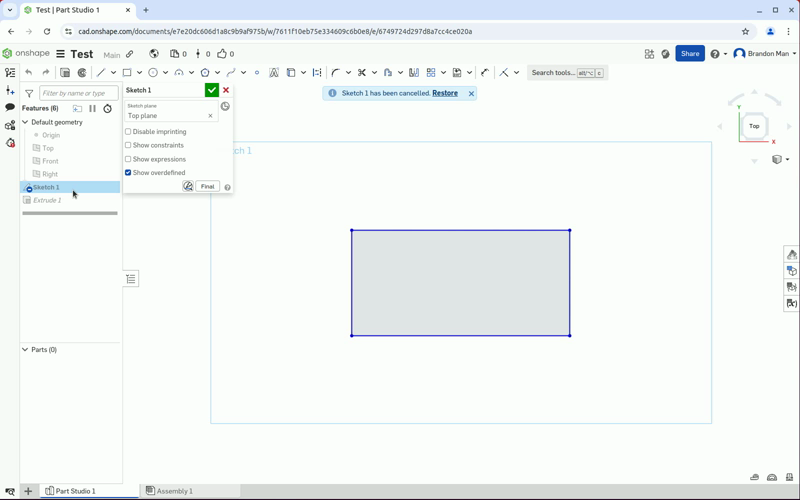
mouse_move(229, 92)
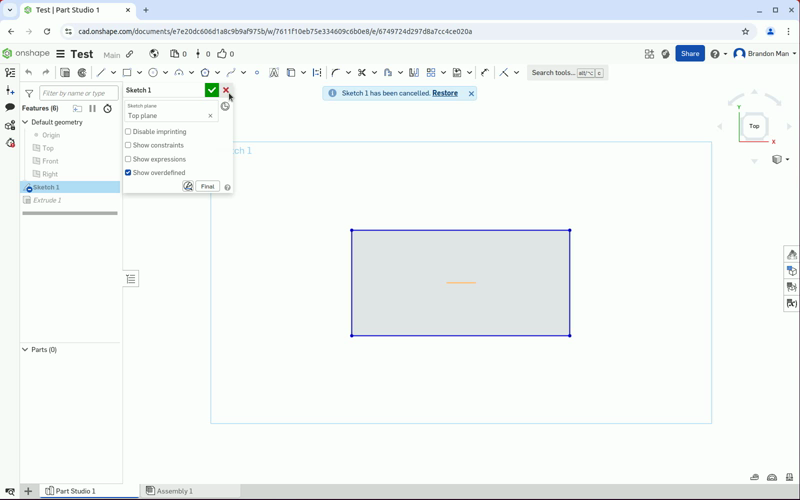
click(229, 92)
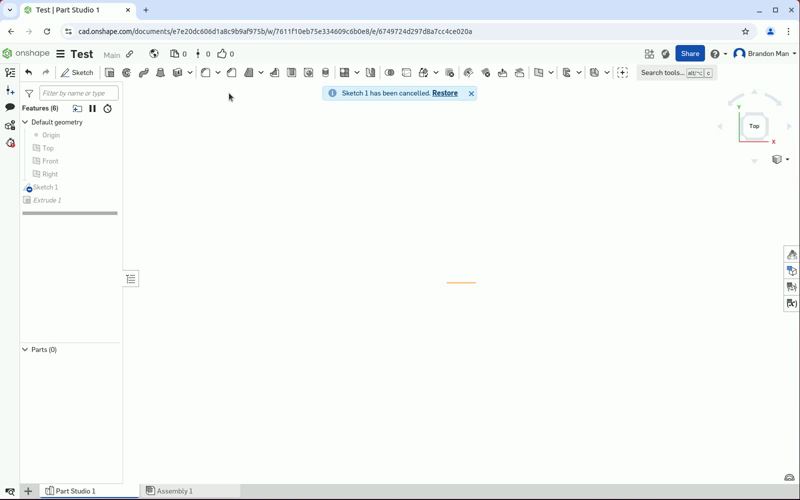
mouse_move(73, 352)
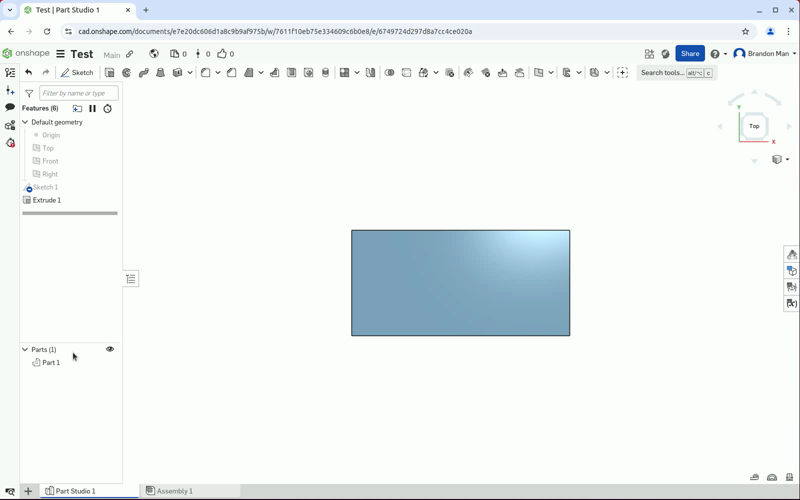
key(y)
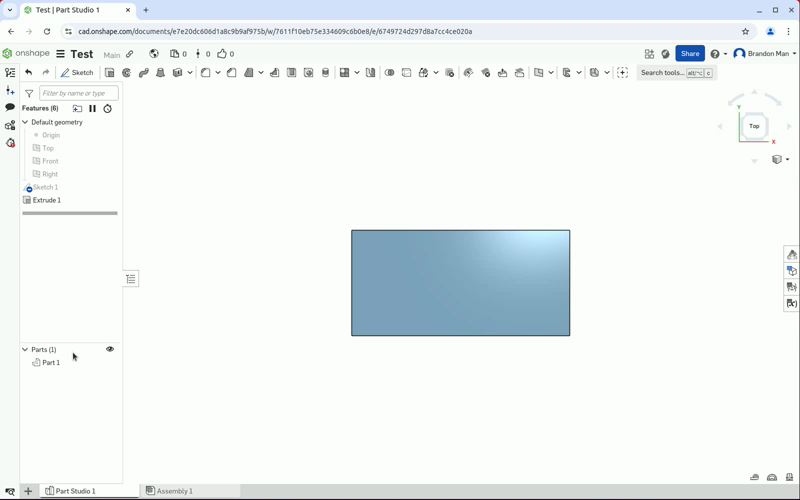
key(shift+p)
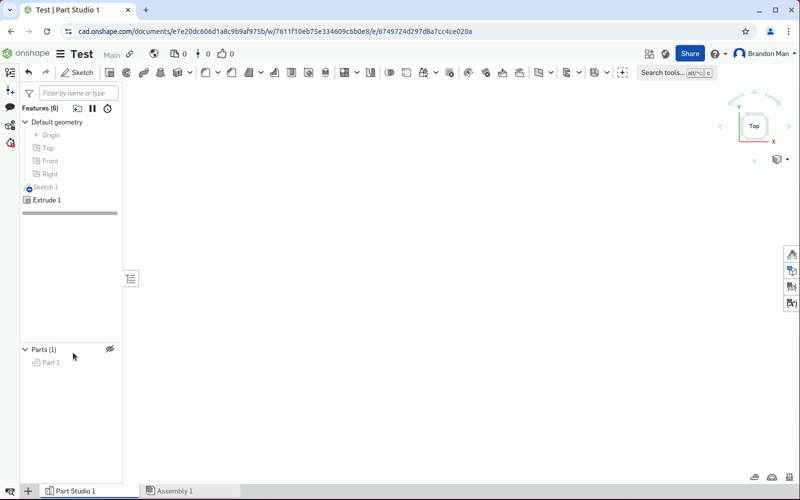
key(space)
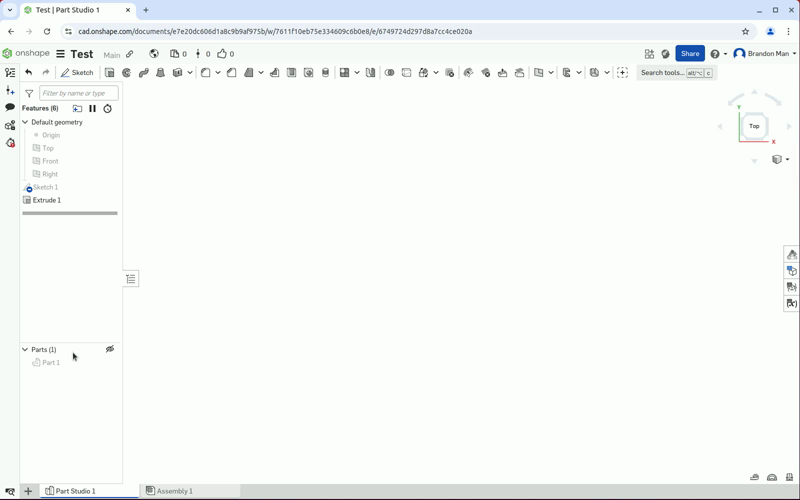
key_down(shift)
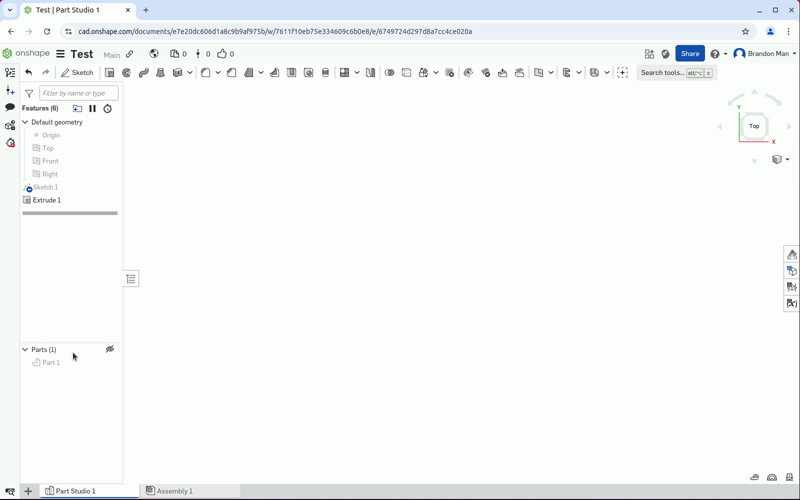
key(up)
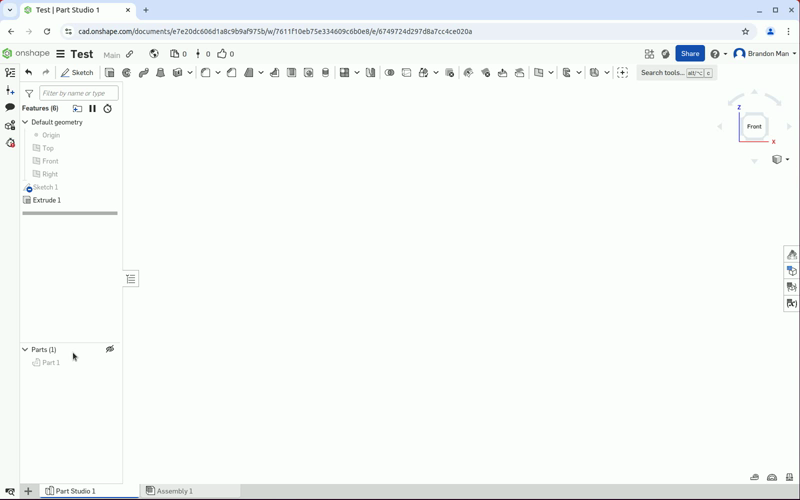
key_up(shift)
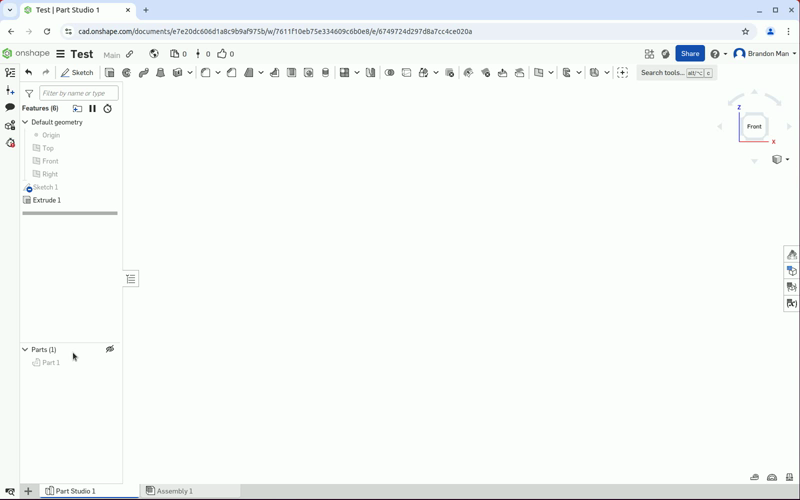
key(space)
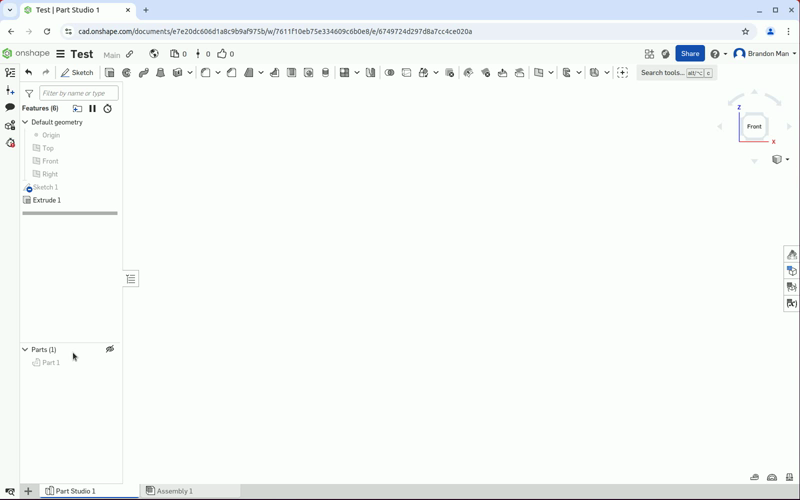
key_down(shift)
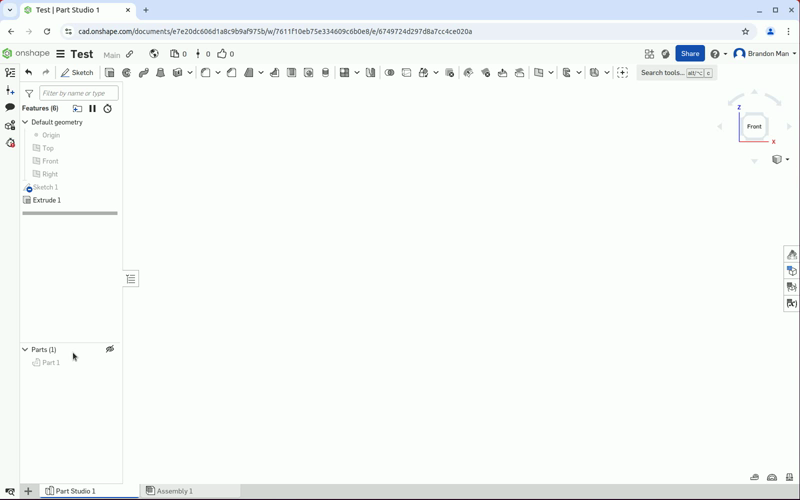
key(left)
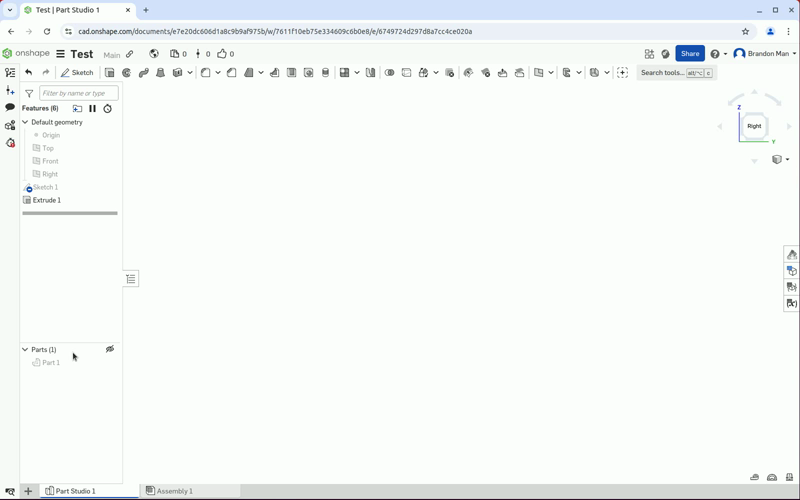
key_up(shift)
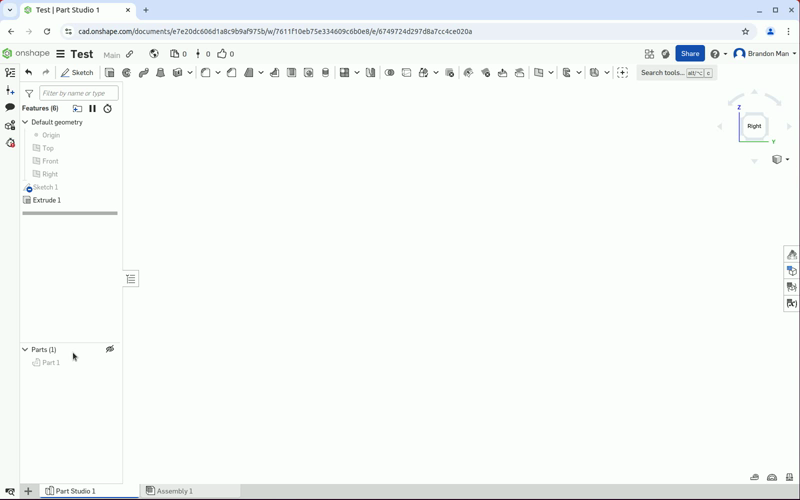
mouse_move(73, 352)
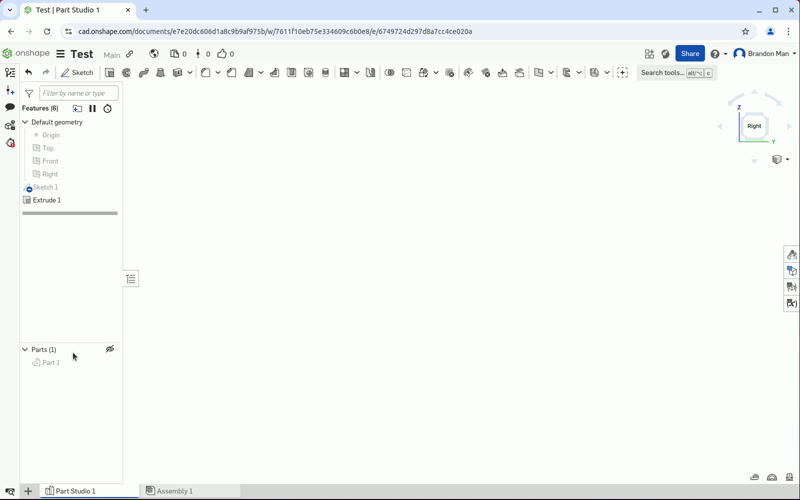
key(shift+y)
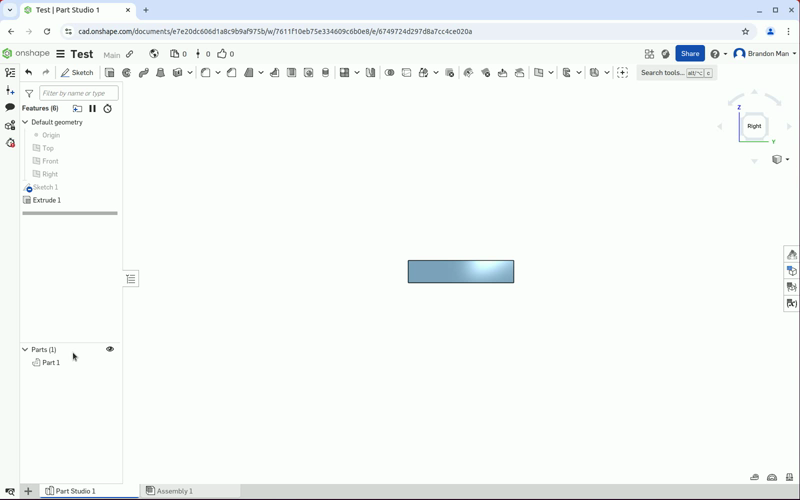
mouse_move(541, 75)
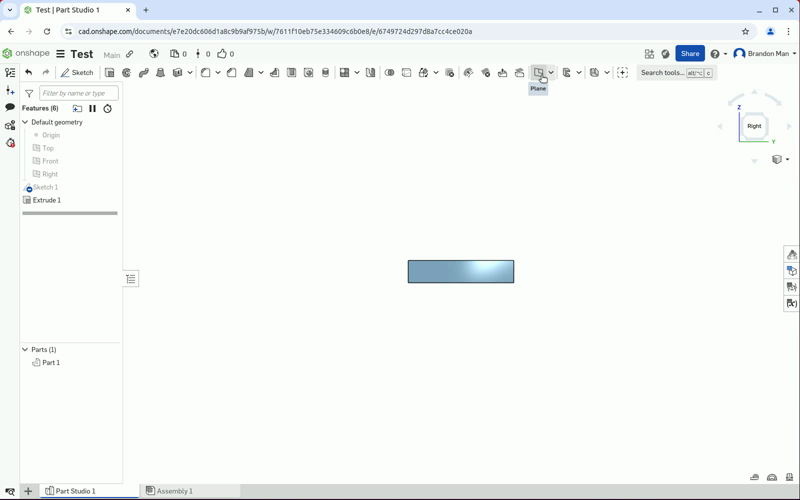
click(541, 75)
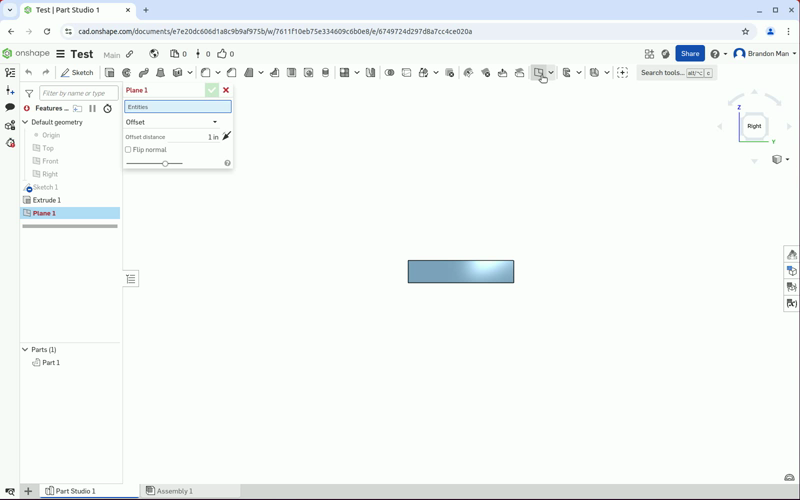
mouse_move(73, 176)
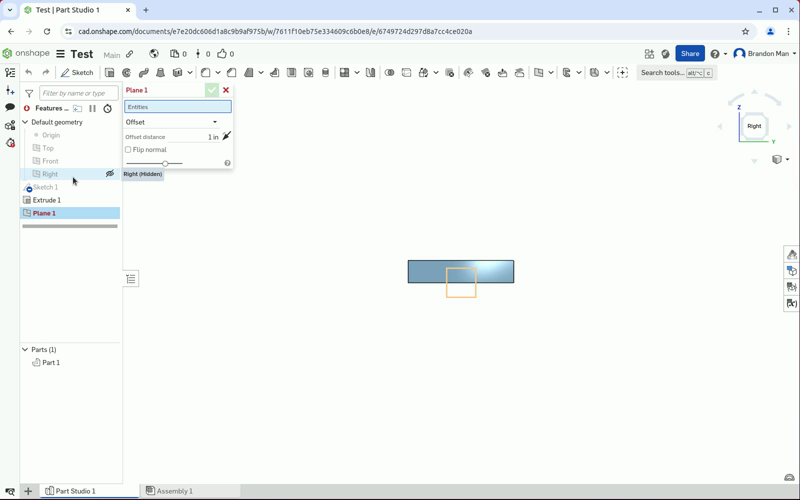
click(73, 176)
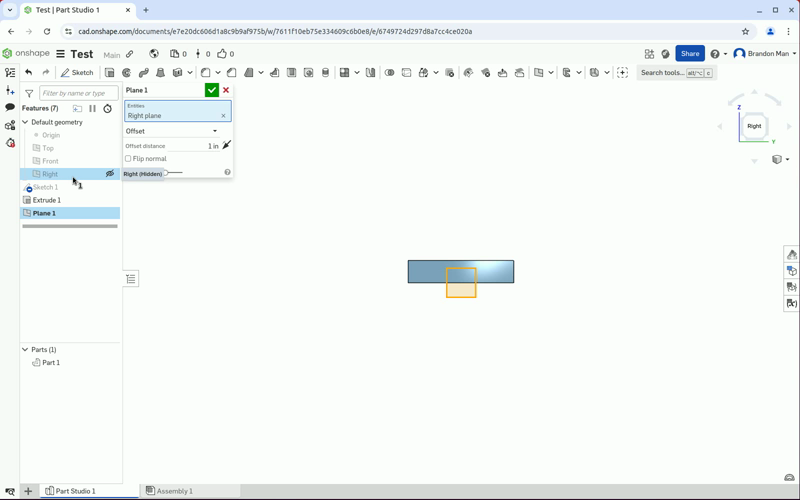
key(tab, 2)
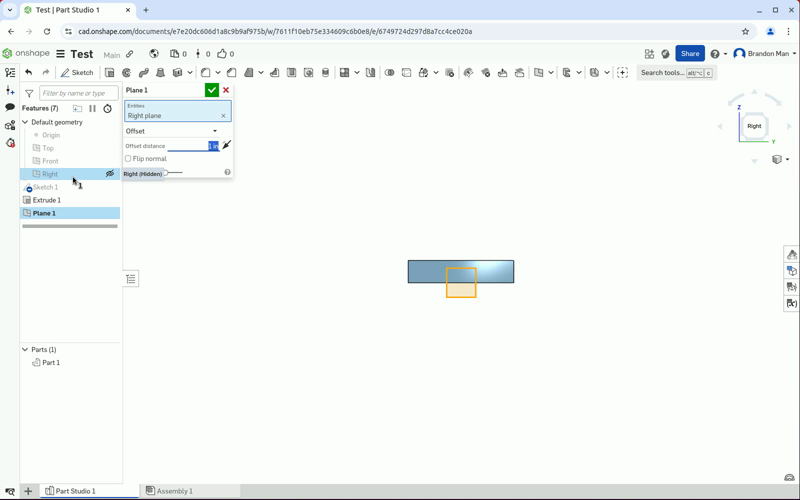
text(22.4)
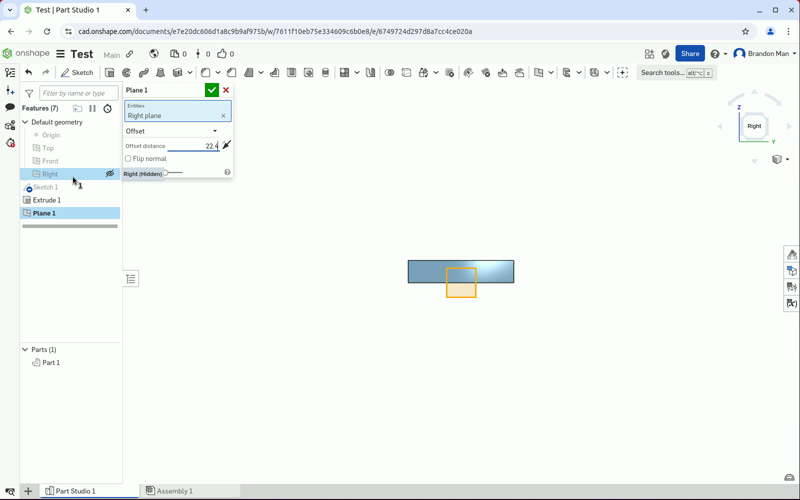
key(enter, 2)
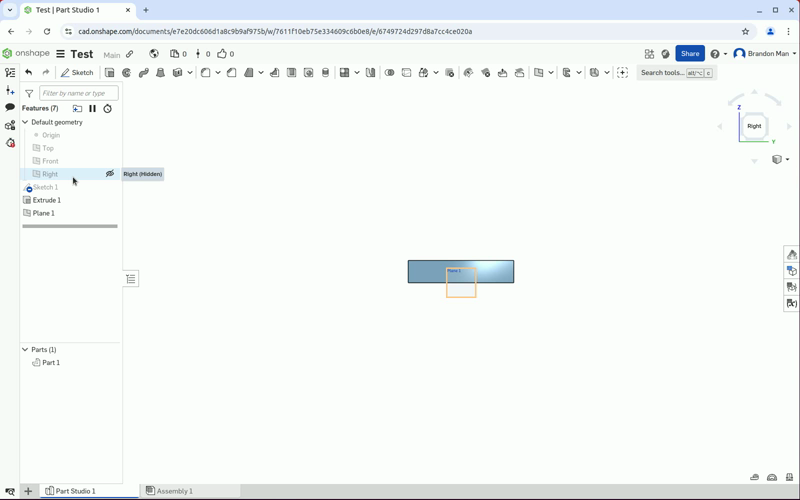
key(shift+s)
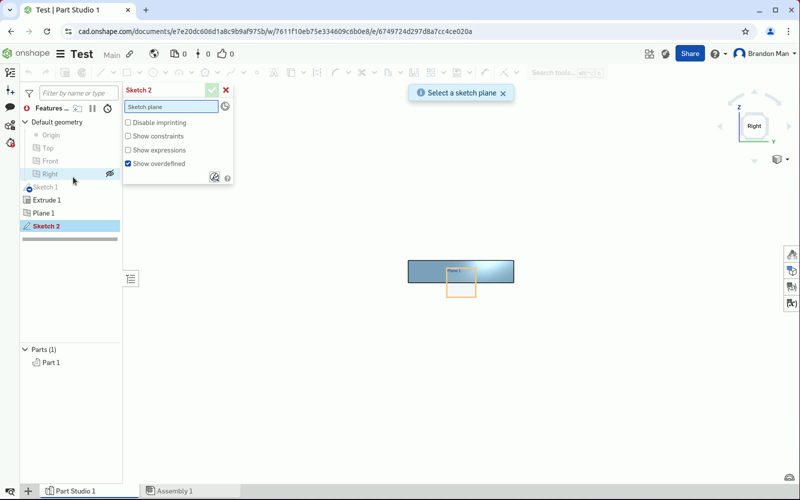
mouse_move(73, 215)
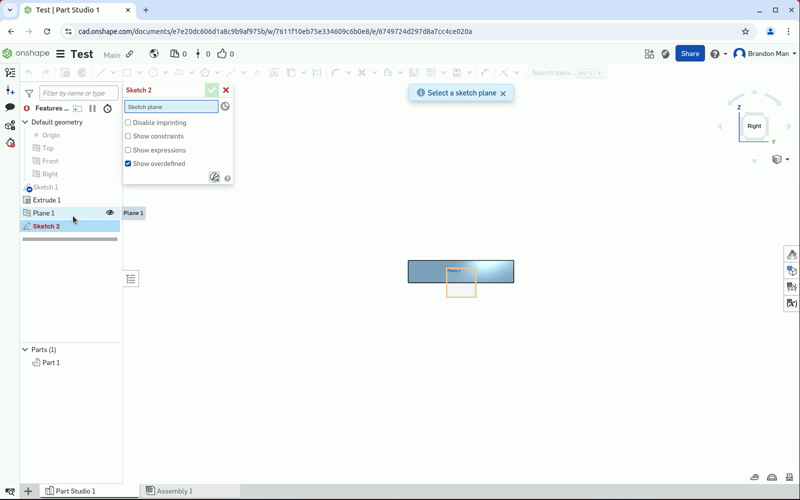
click(73, 215)
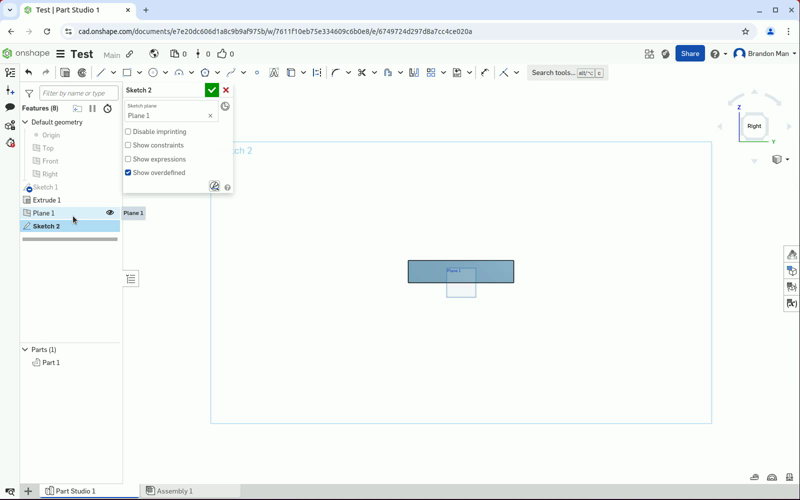
mouse_move(73, 352)
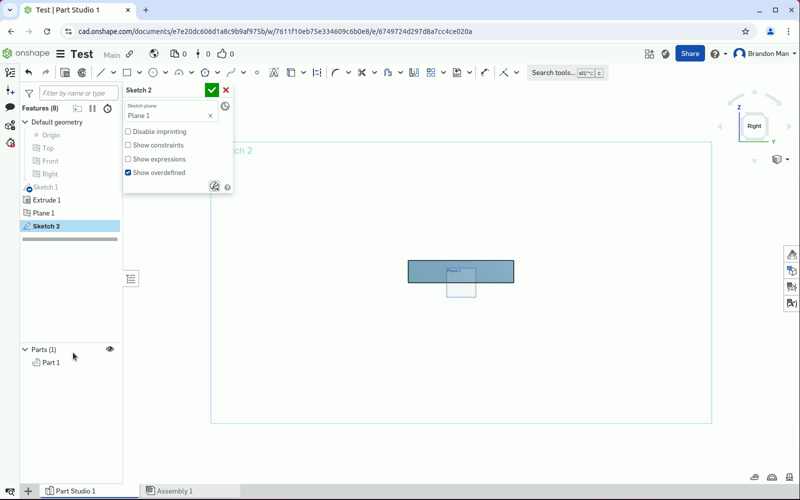
key(y)
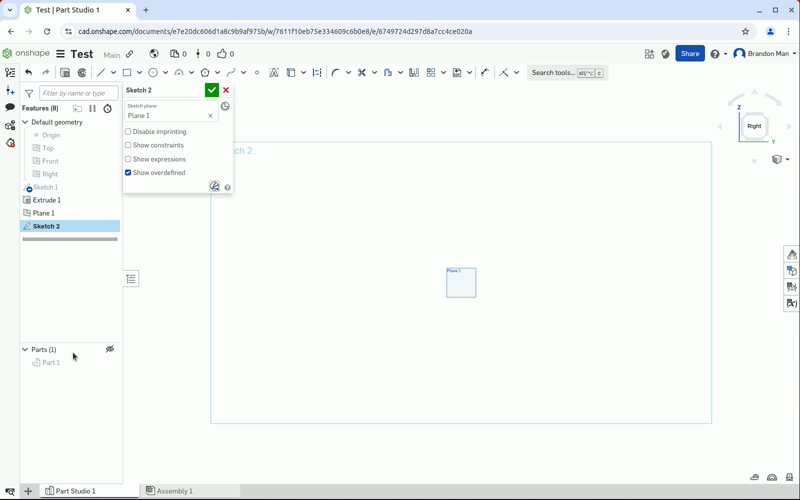
key(l)
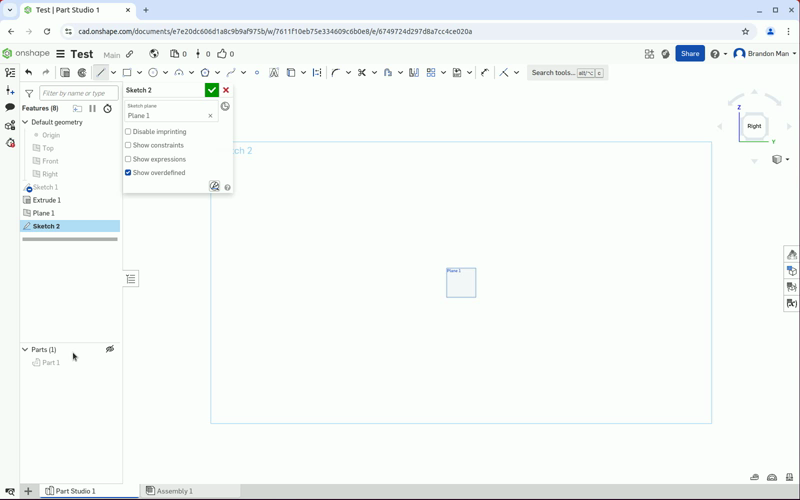
key_down(shift)
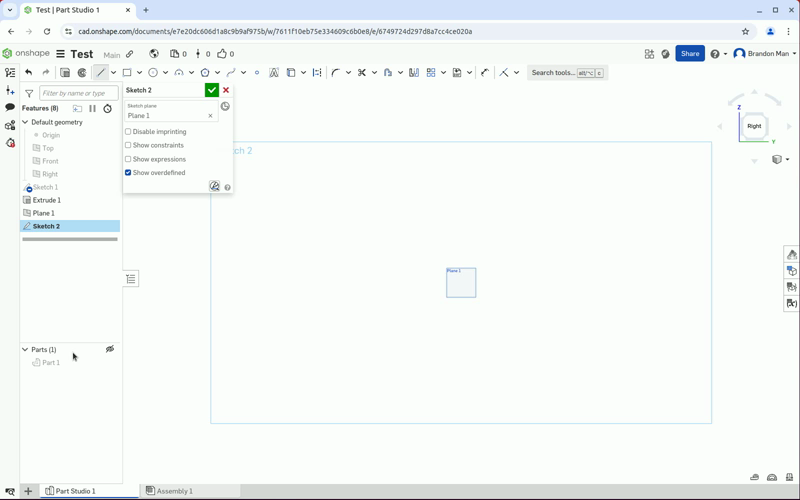
mouse_move(407, 282)
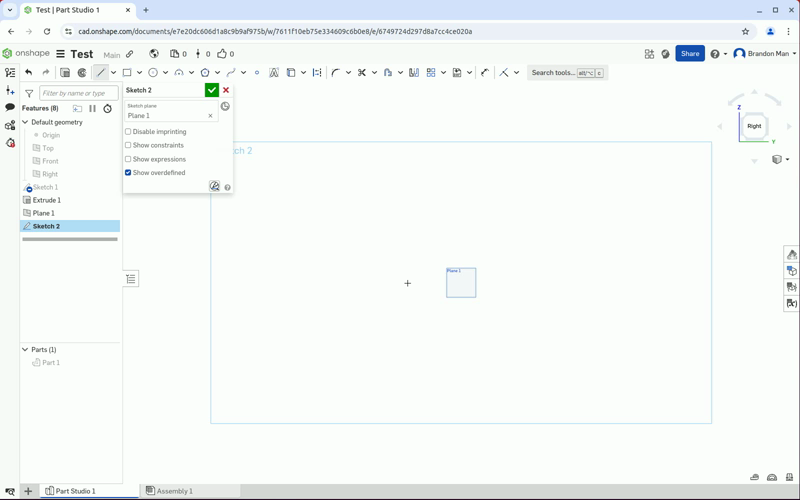
click(407, 282)
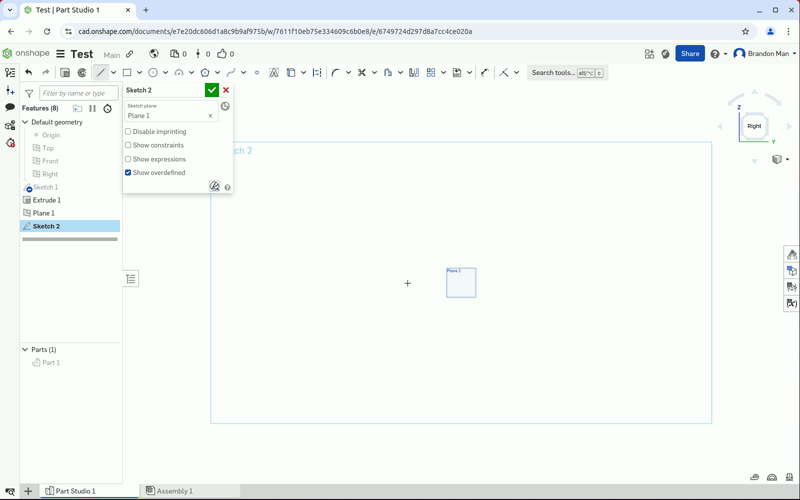
key_up(shift)
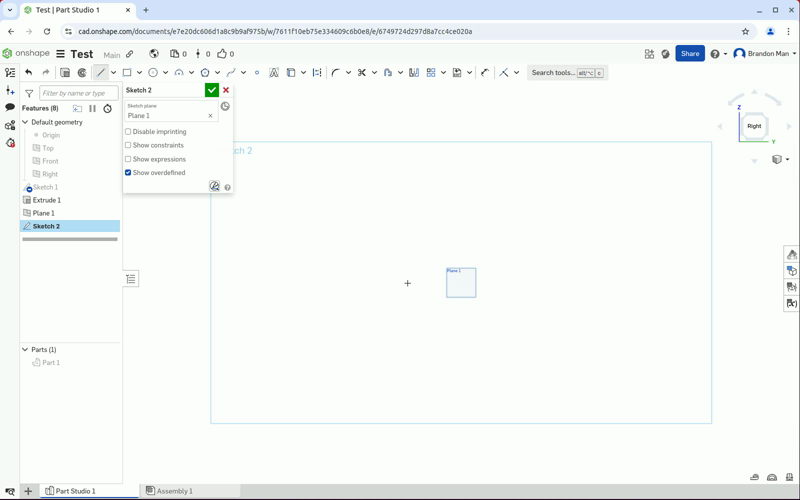
key_down(shift)
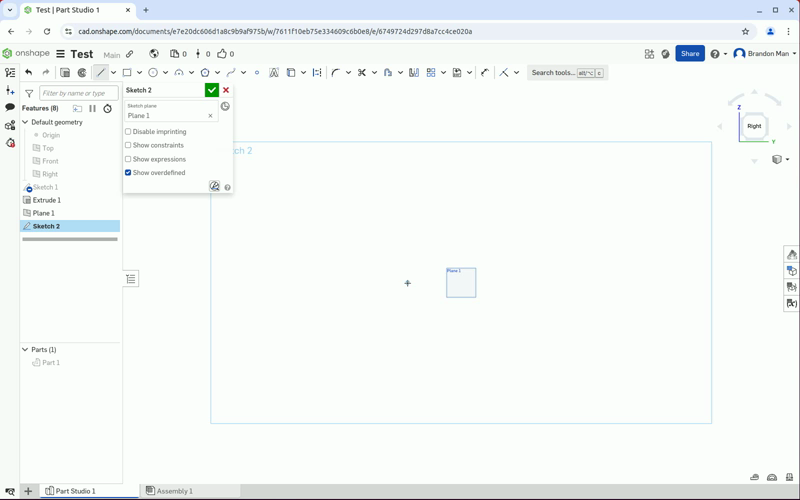
mouse_move(513, 282)
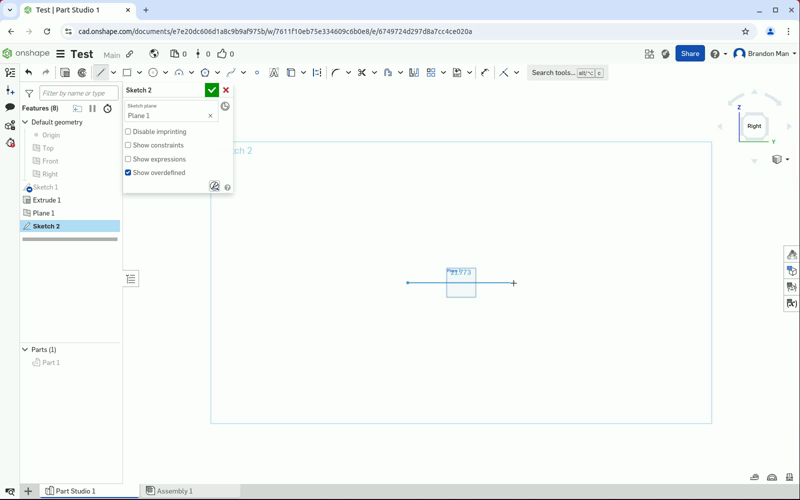
click(513, 282)
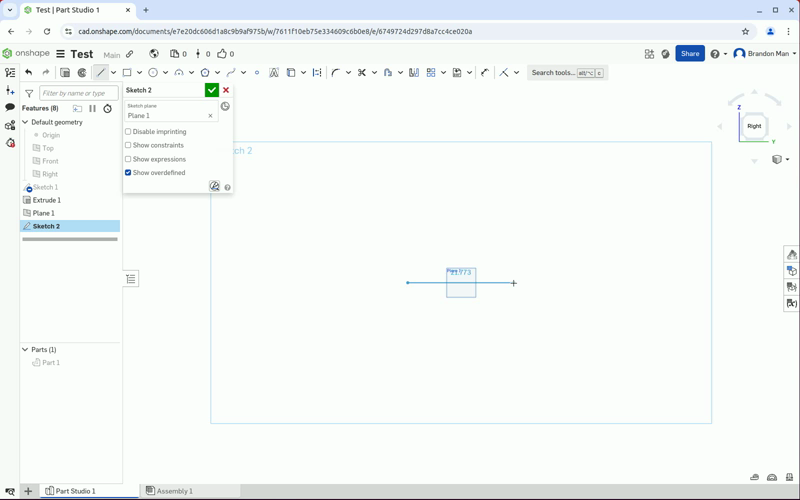
key_up(shift)
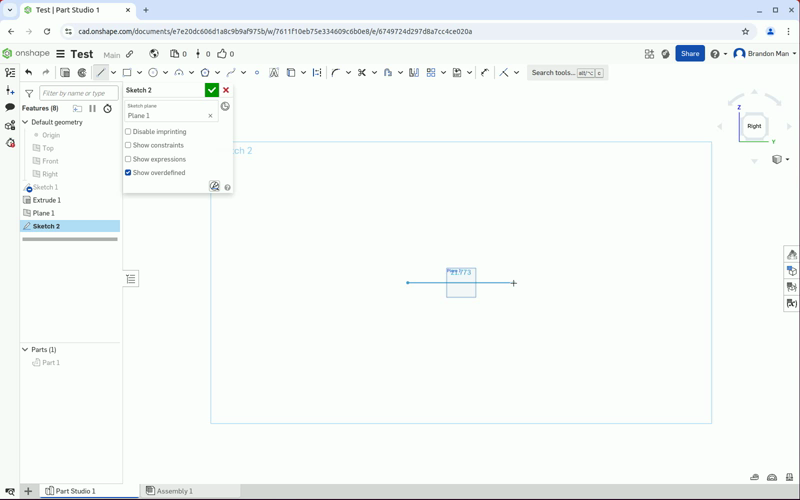
key_down(shift)
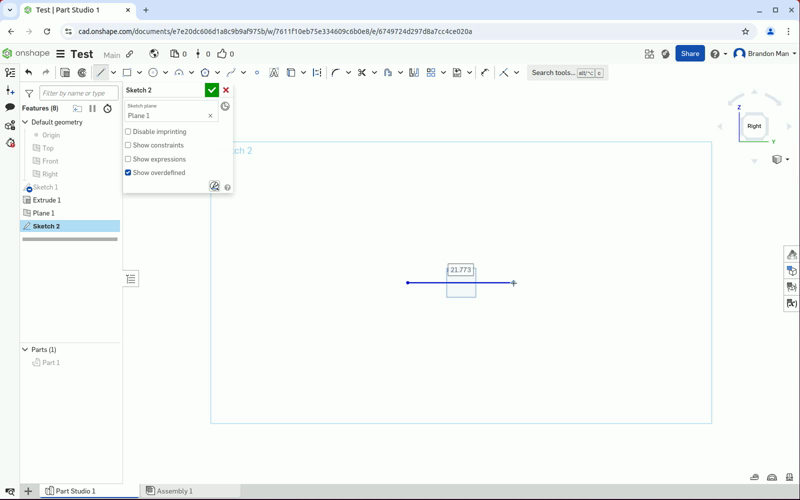
mouse_move(543, 282)
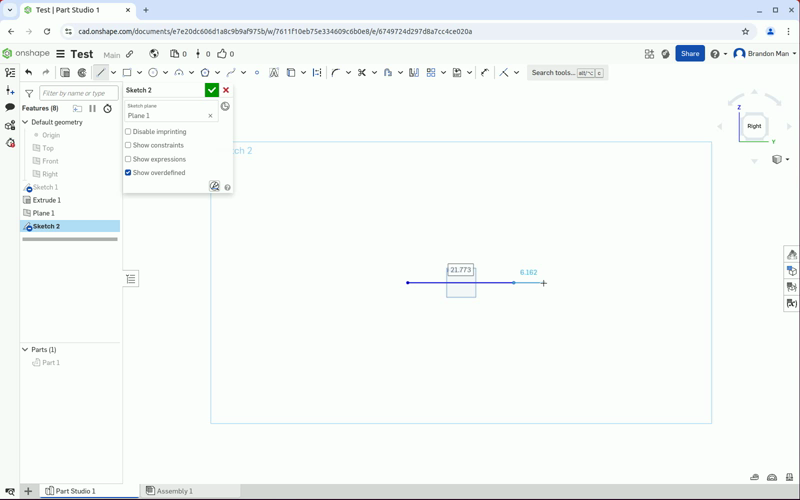
mouse_move(513, 260)
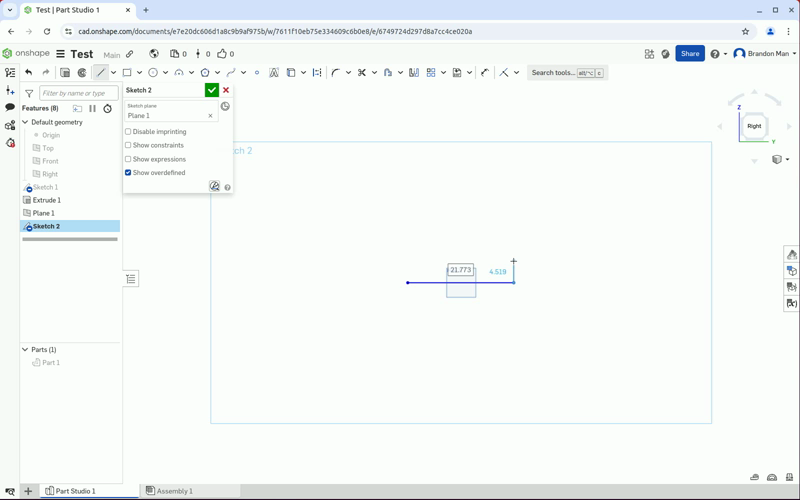
click(513, 260)
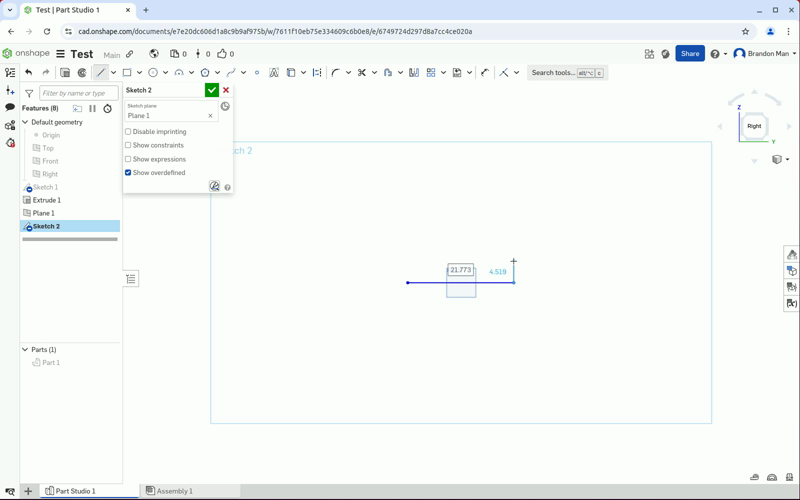
key_up(shift)
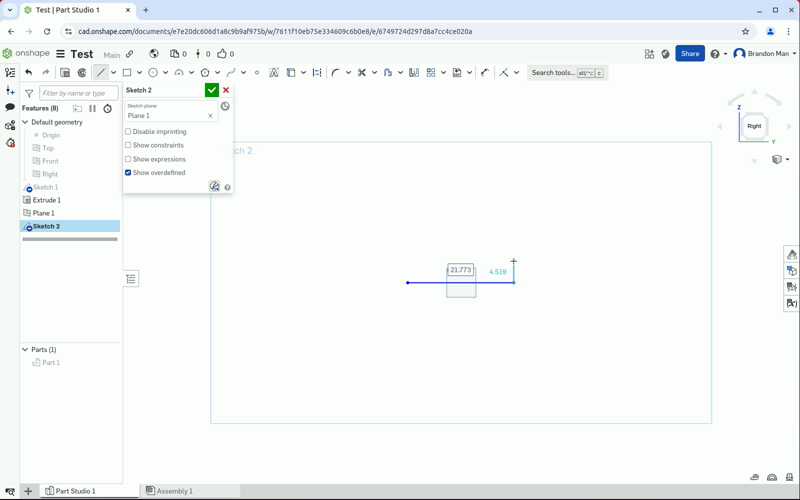
key_down(shift)
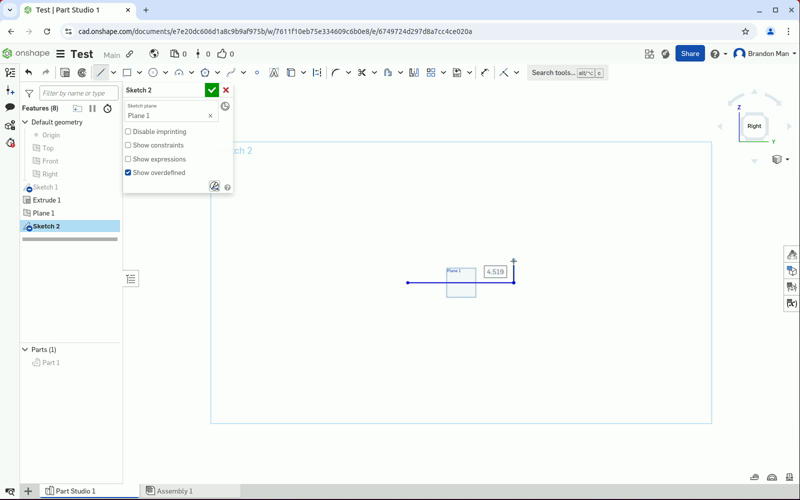
mouse_move(407, 260)
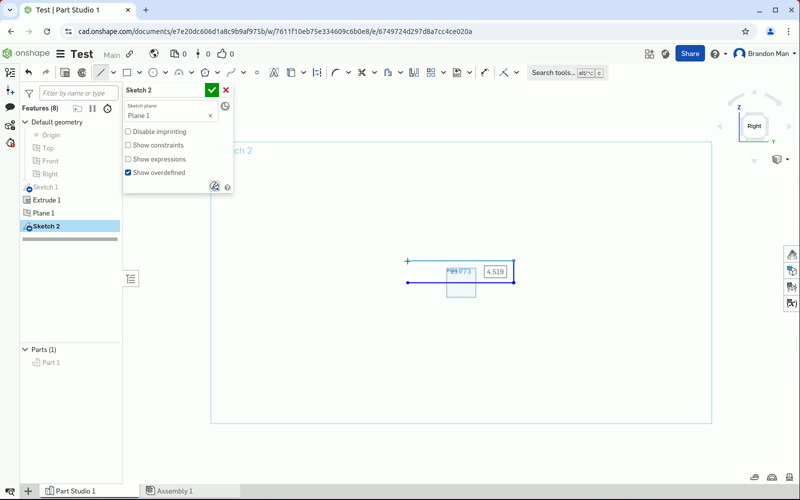
click(407, 260)
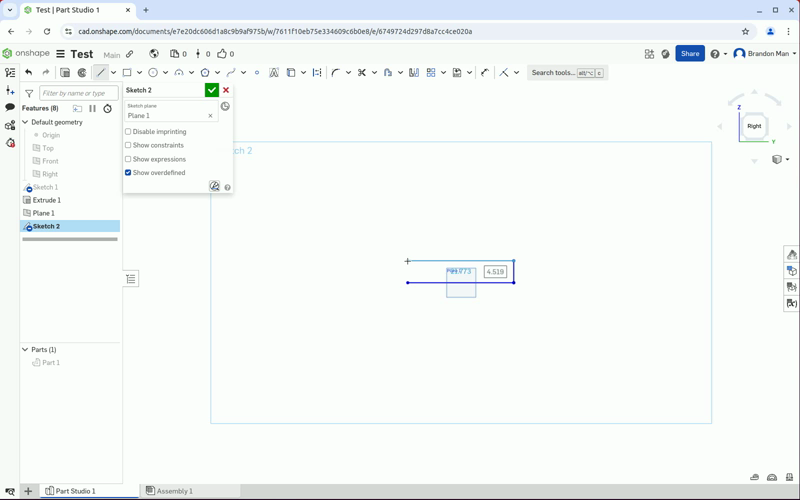
key_up(shift)
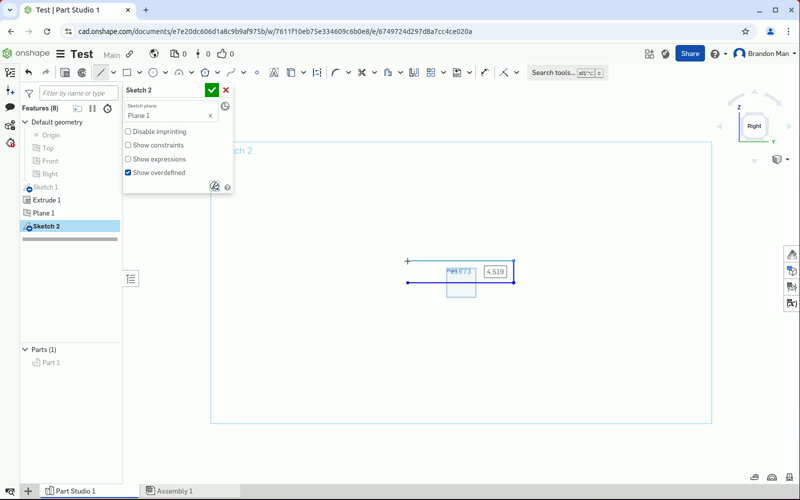
mouse_move(437, 260)
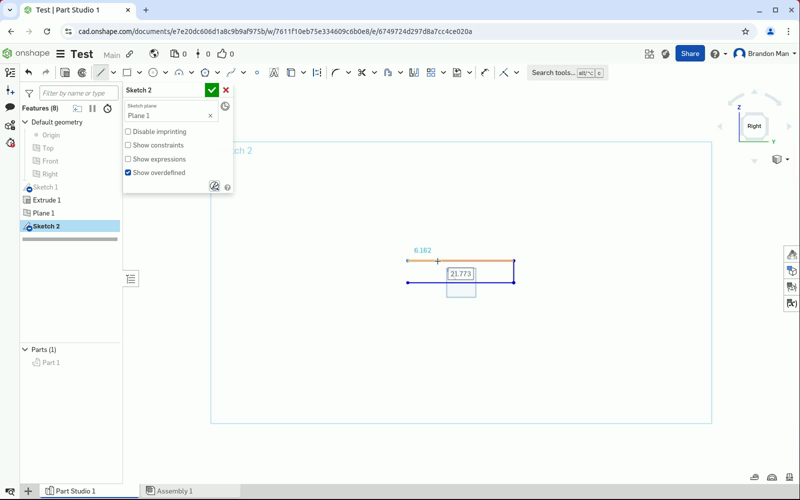
key_down(shift)
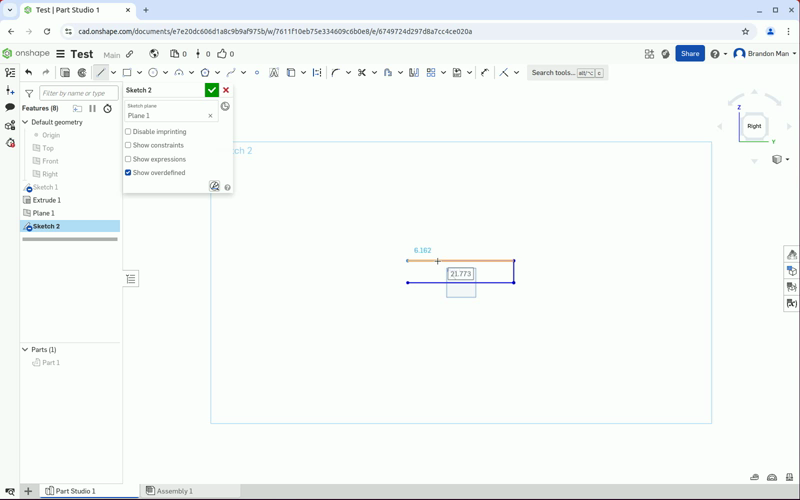
mouse_move(407, 282)
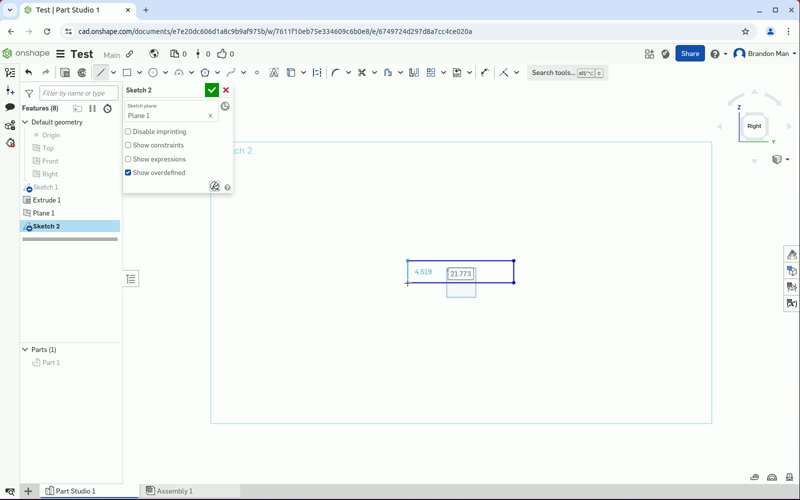
key_up(shift)
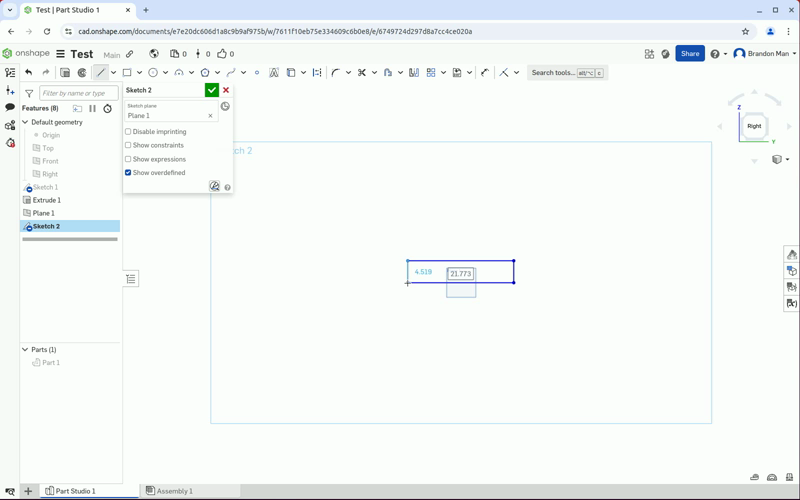
click(407, 282)
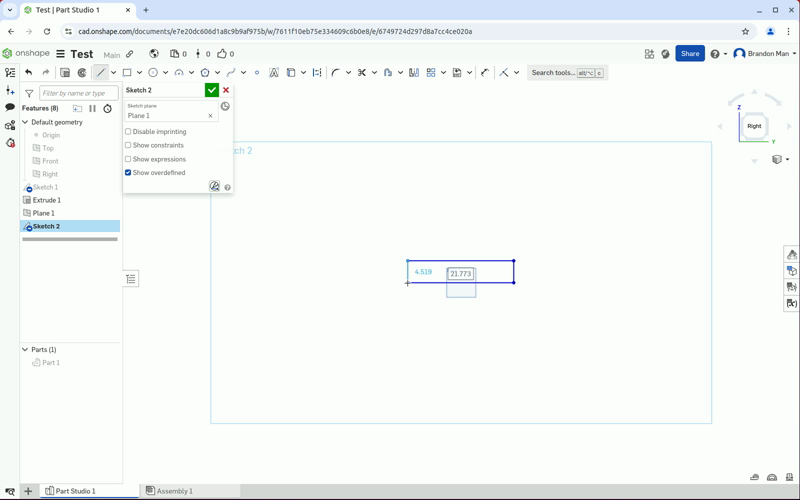
key(esc)
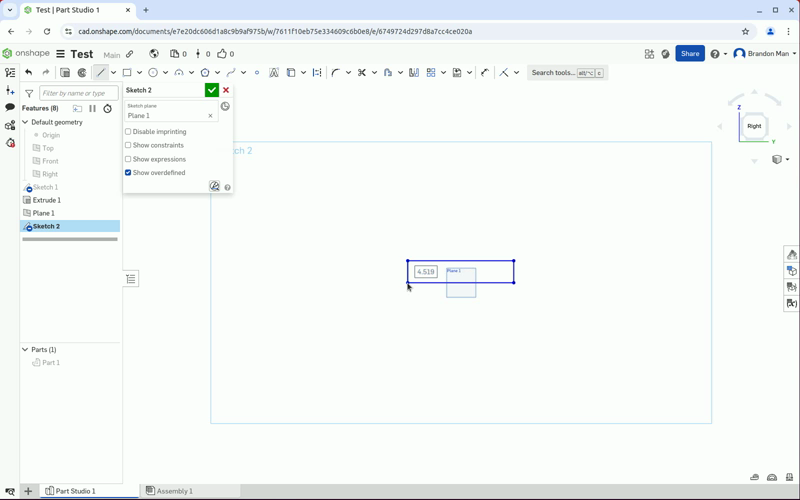
mouse_move(447, 265)
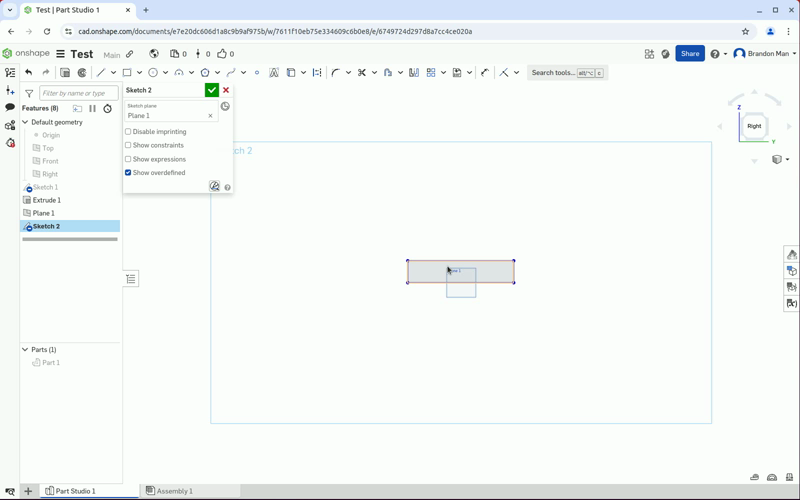
click(447, 265)
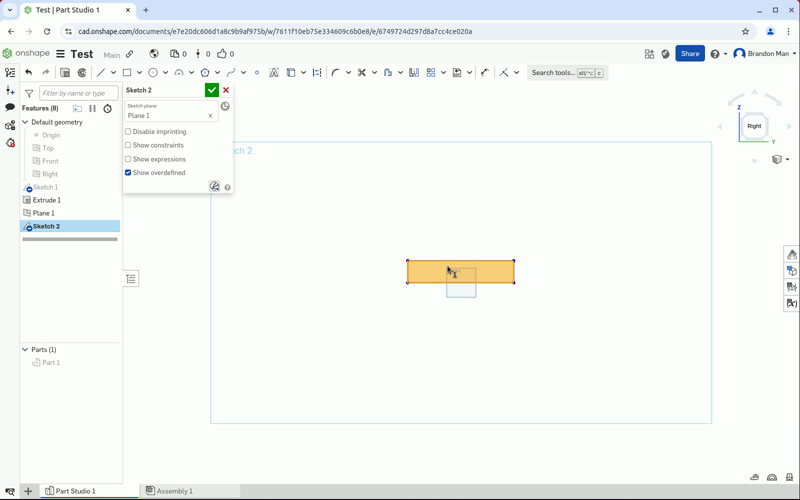
mouse_move(73, 352)
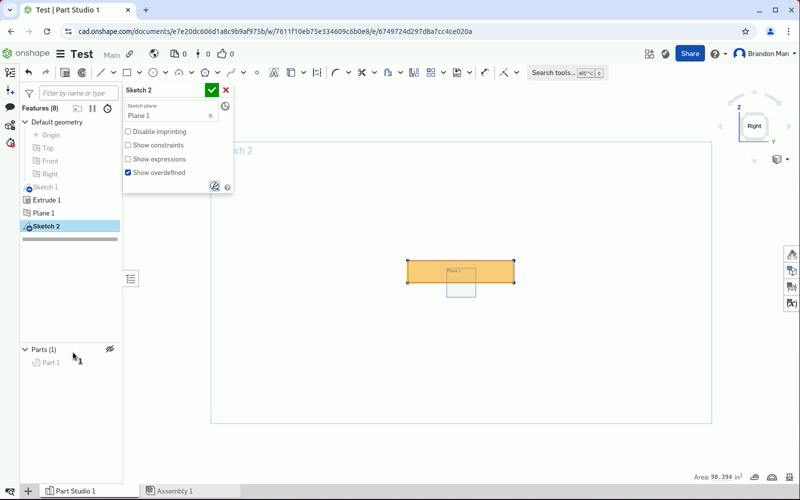
key(shift+y)
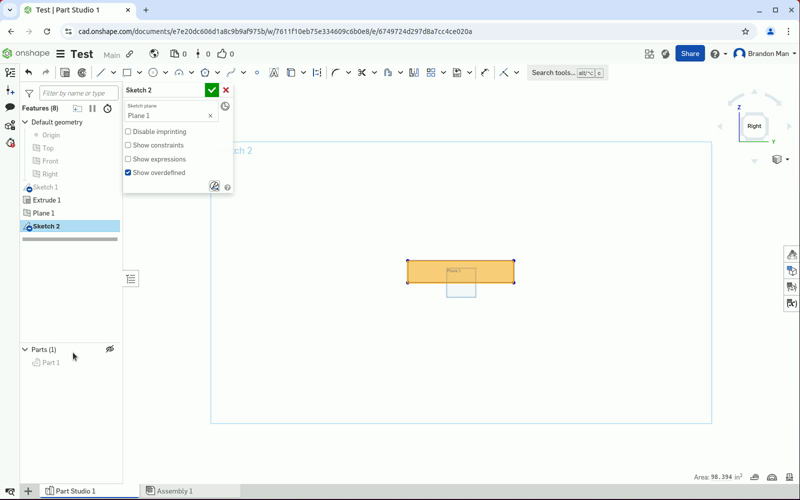
key(shift+e)
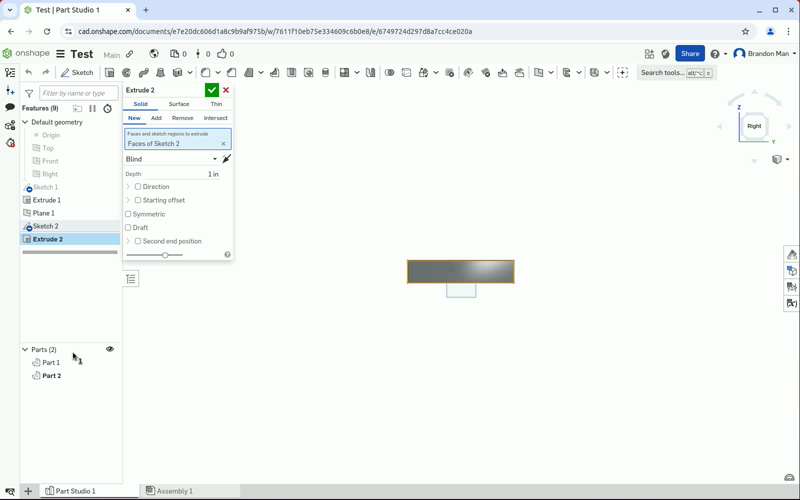
mouse_move(143, 106)
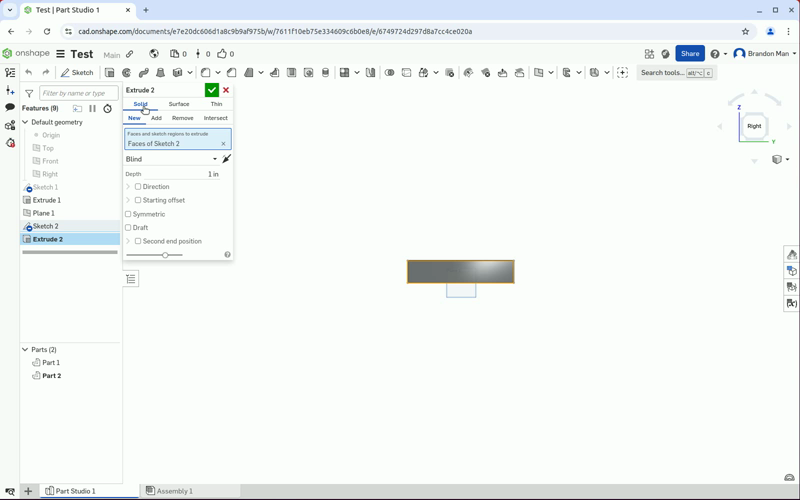
click(143, 106)
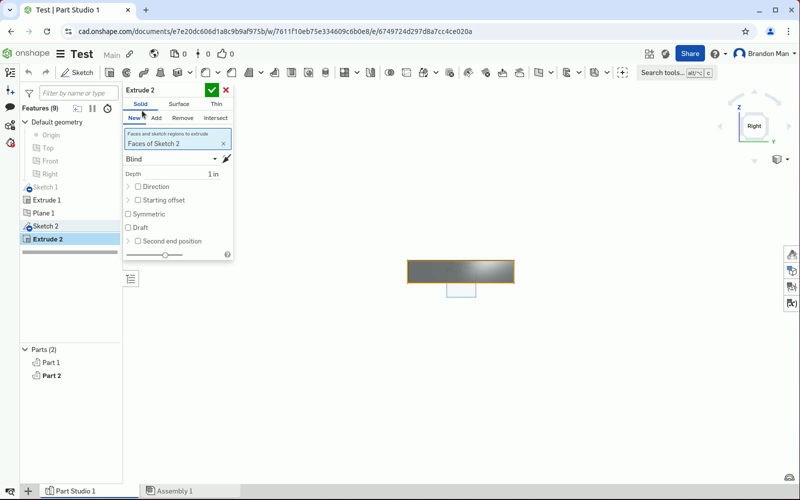
mouse_move(137, 120)
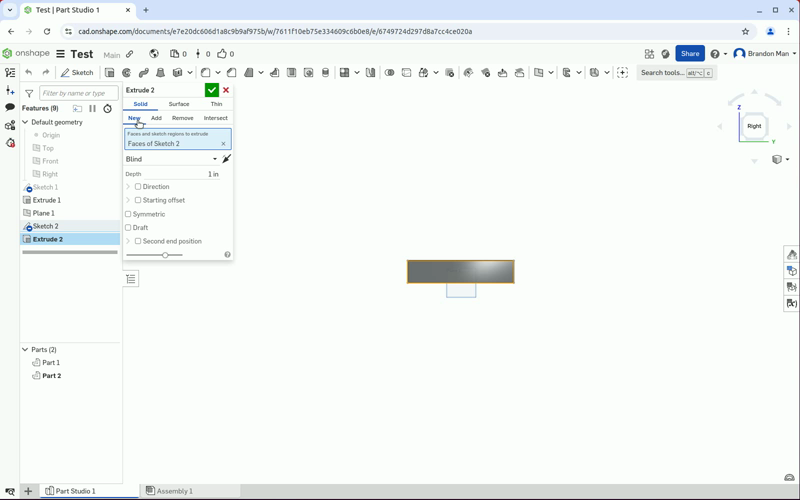
click(137, 120)
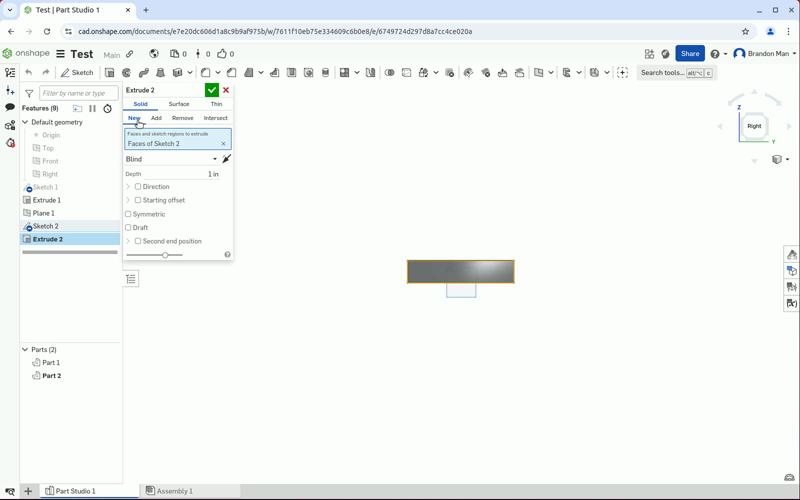
key(tab, 4)
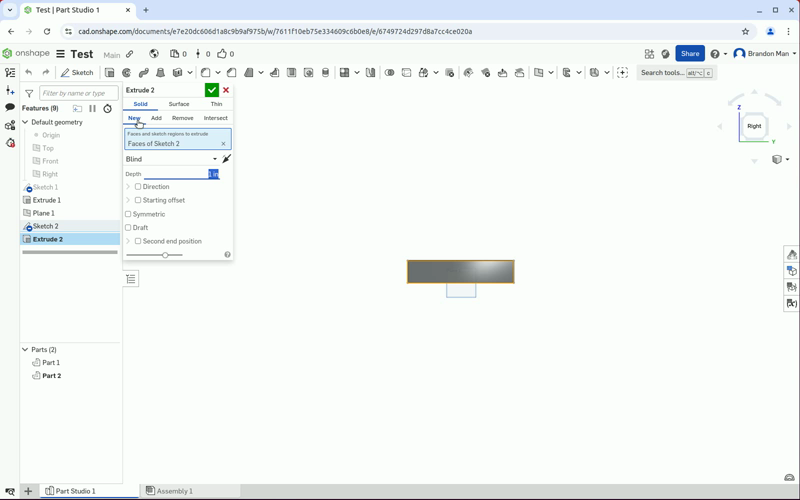
text(0.722)
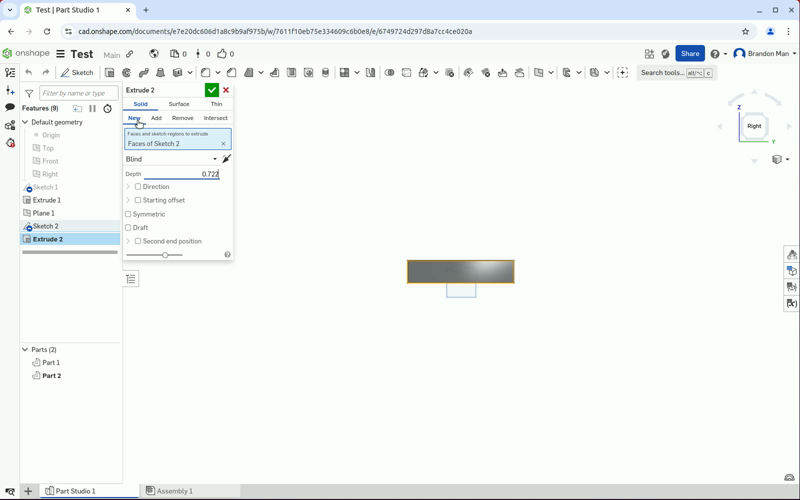
key(enter)
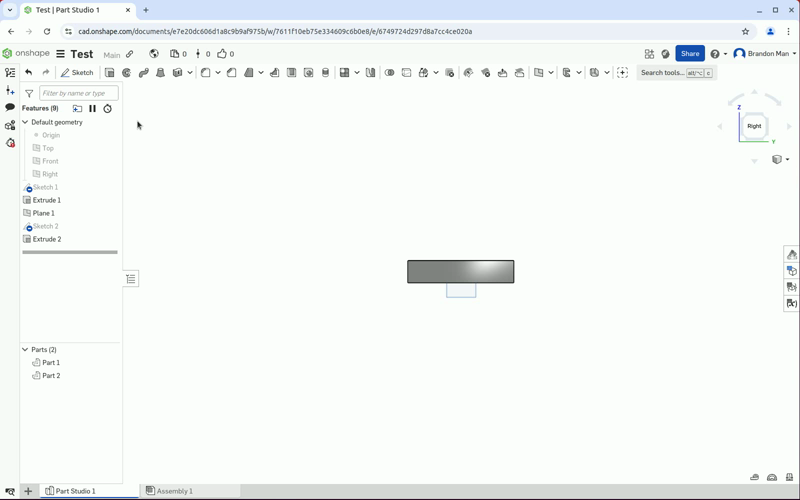
key(shift+h)
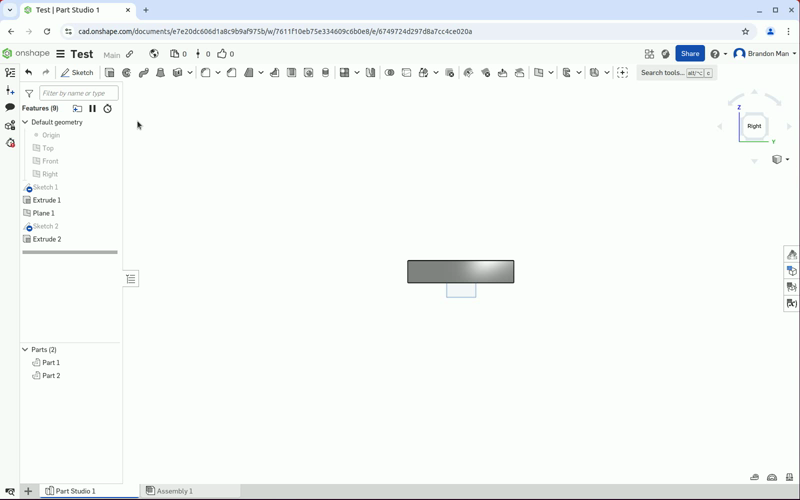
key(shift+h)
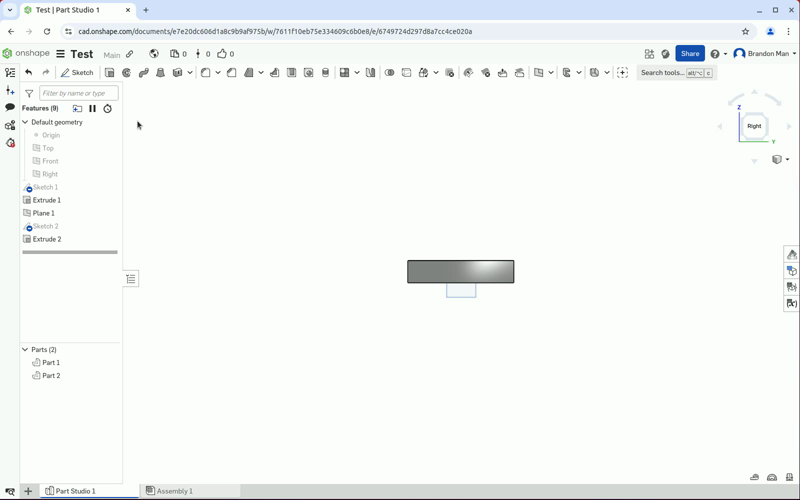
mouse_move(73, 189)
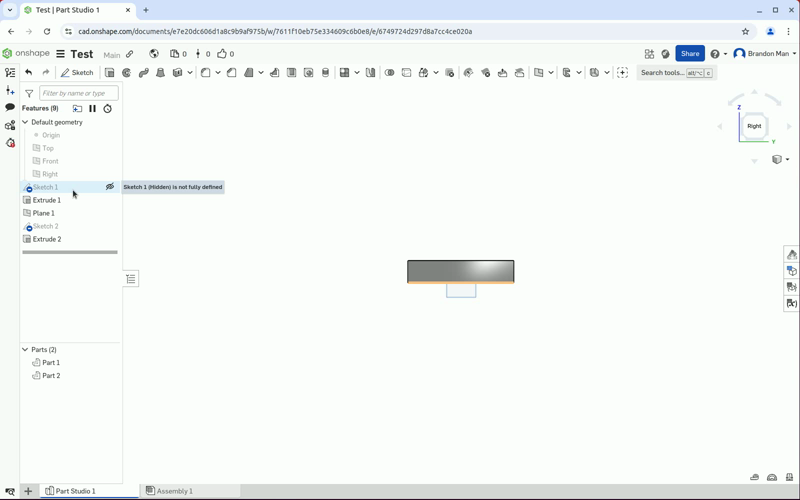
click(73, 189)
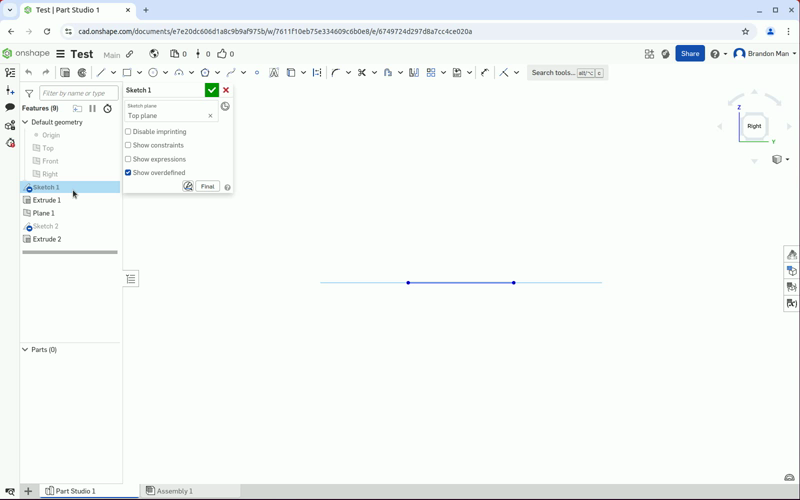
mouse_move(229, 92)
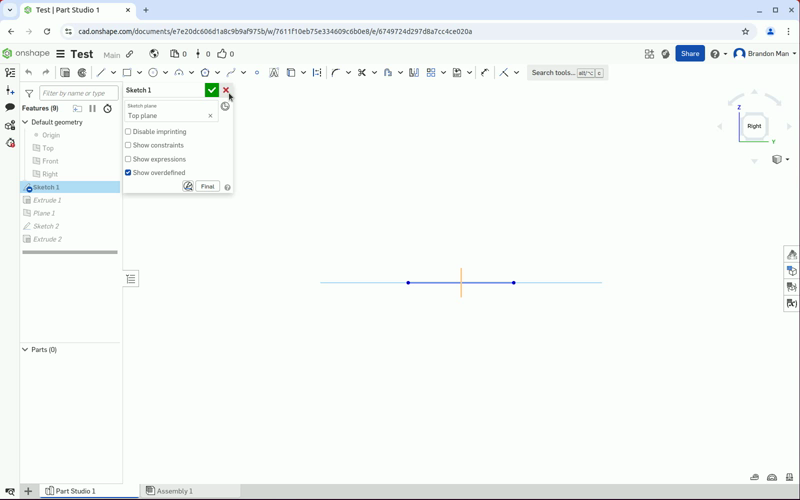
click(229, 92)
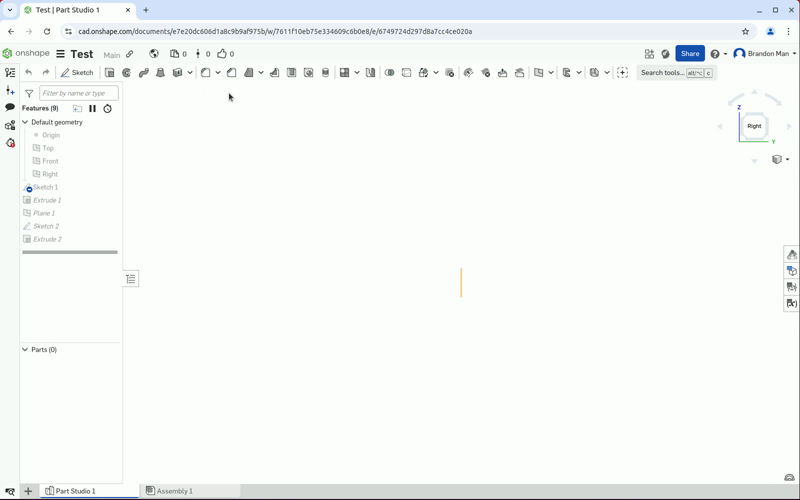
key(shift+s)
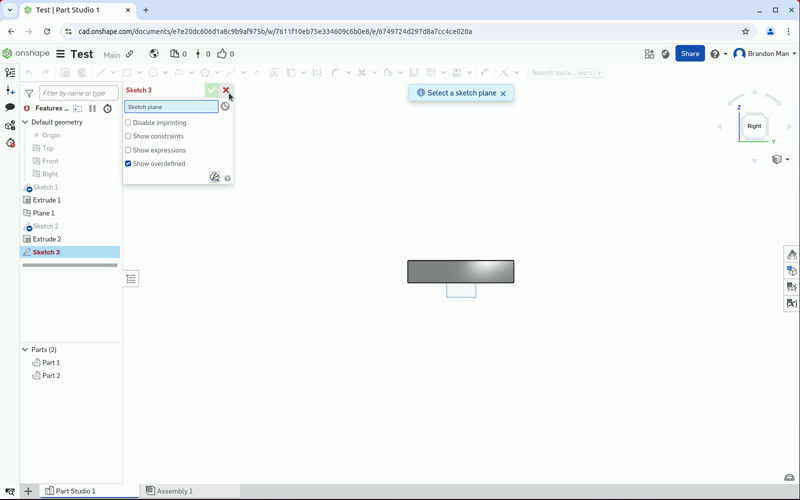
mouse_move(73, 215)
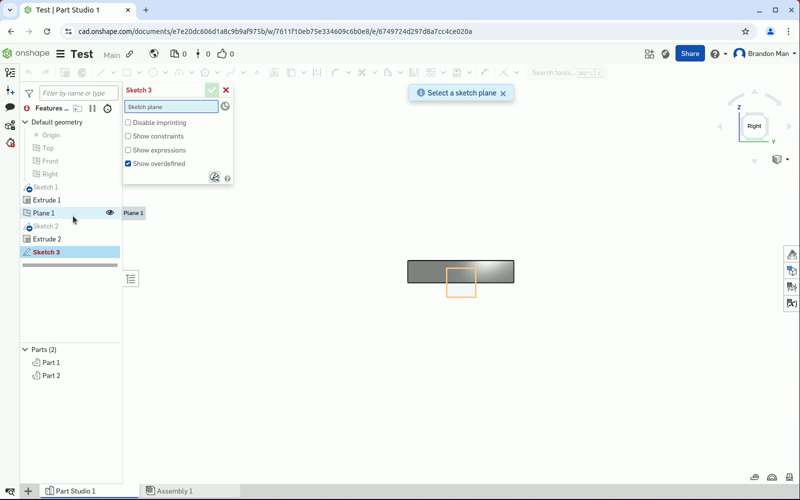
click(73, 215)
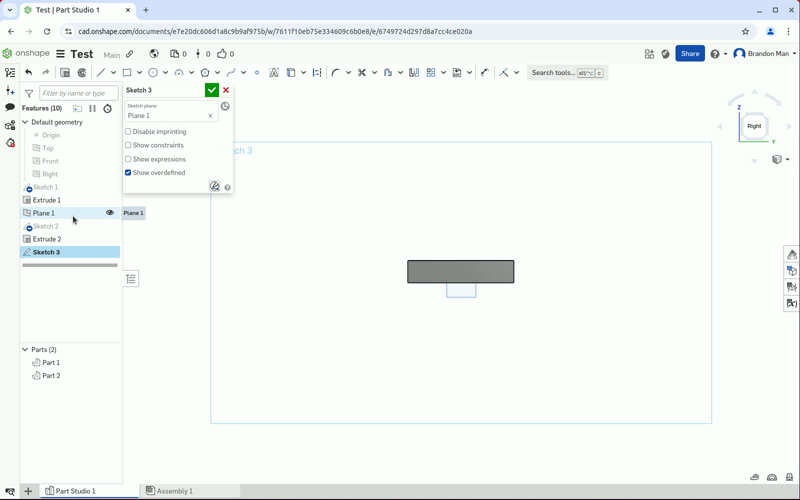
mouse_move(73, 352)
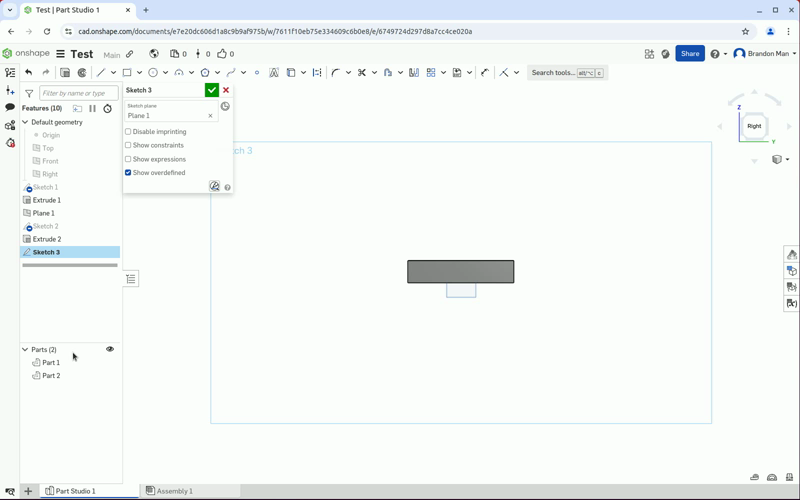
key(y)
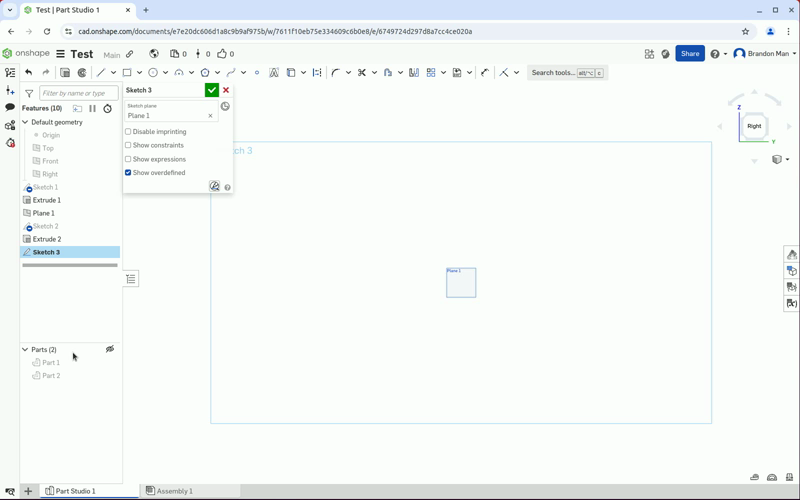
key(l)
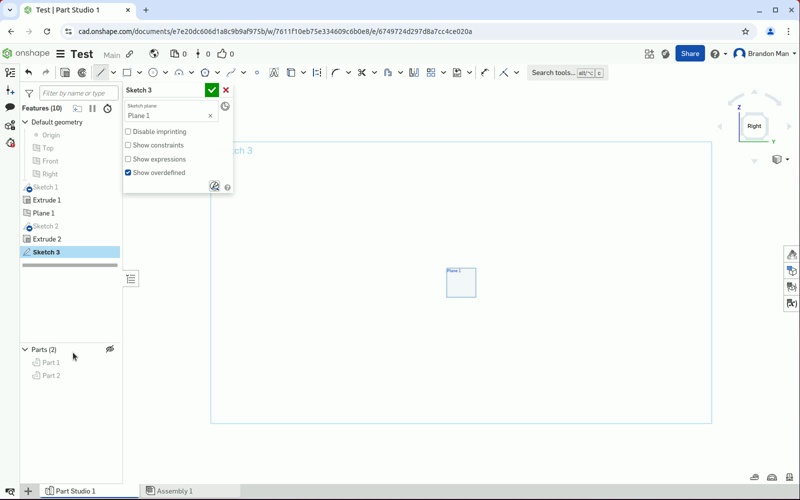
key_down(shift)
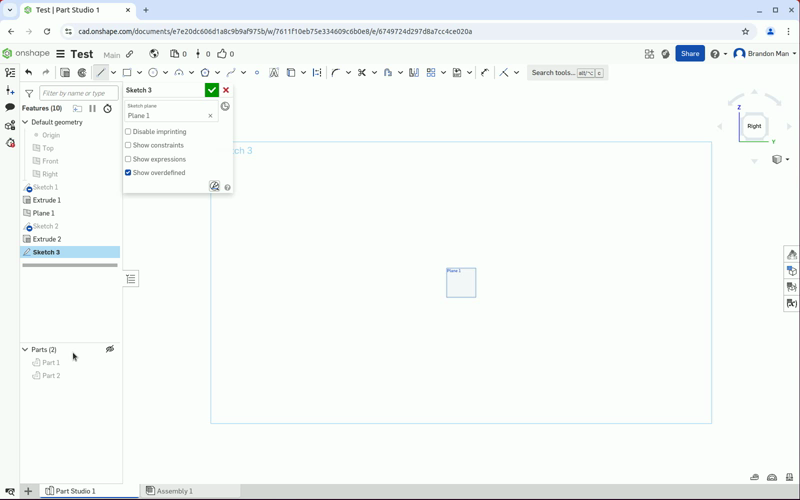
mouse_move(407, 260)
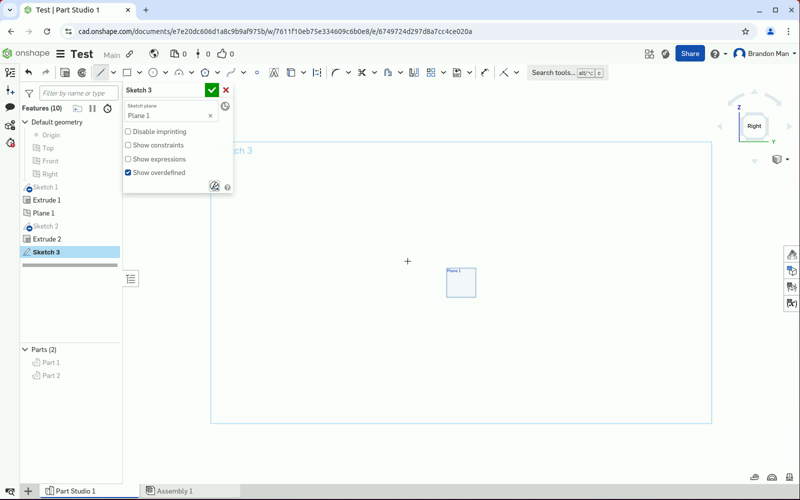
click(407, 260)
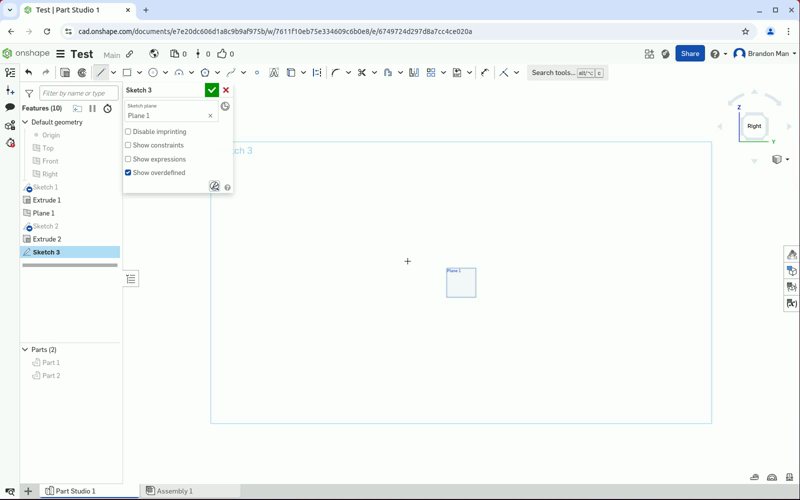
key_up(shift)
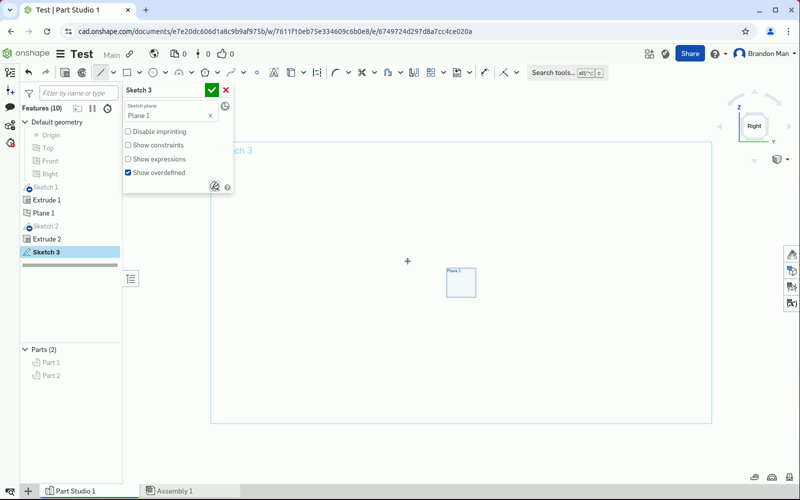
key_down(shift)
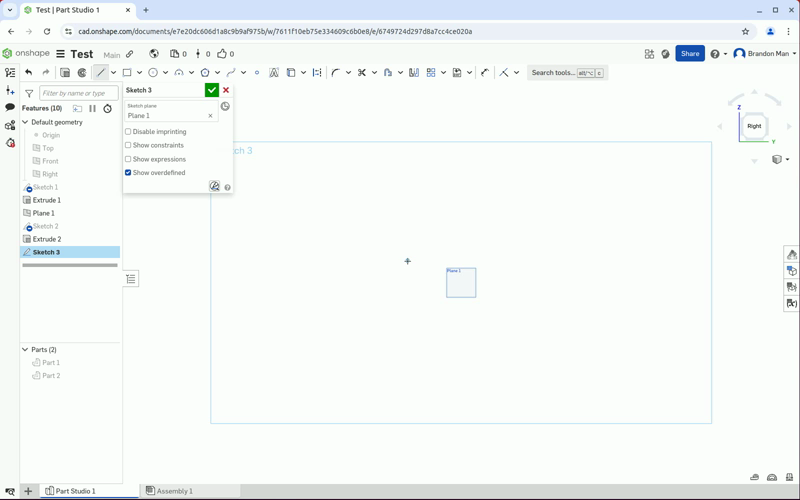
mouse_move(513, 260)
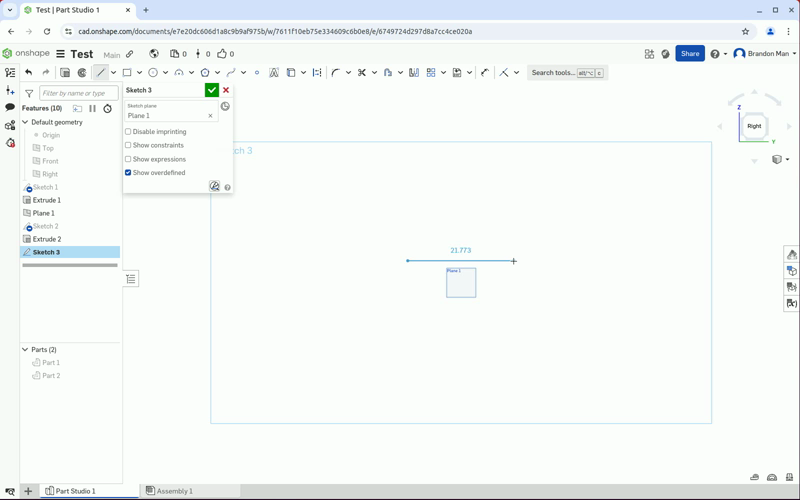
click(513, 260)
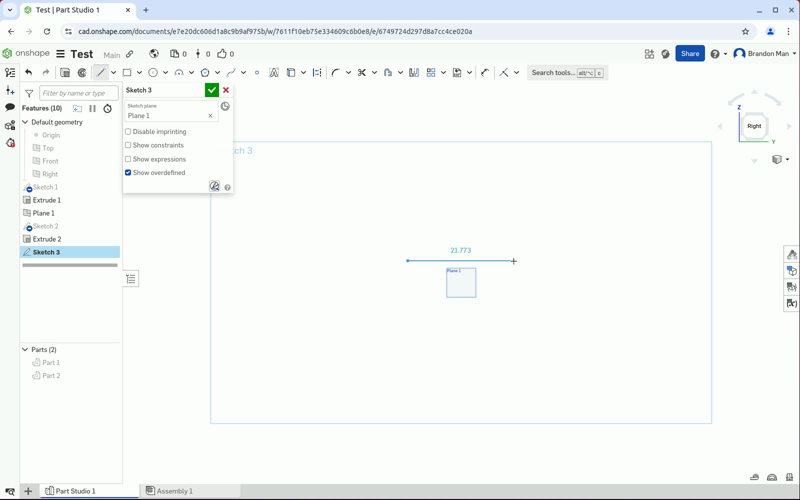
key_up(shift)
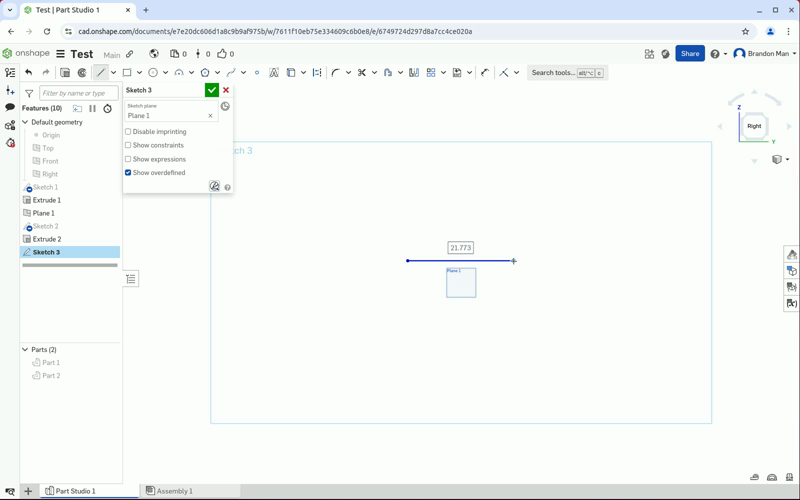
key_down(shift)
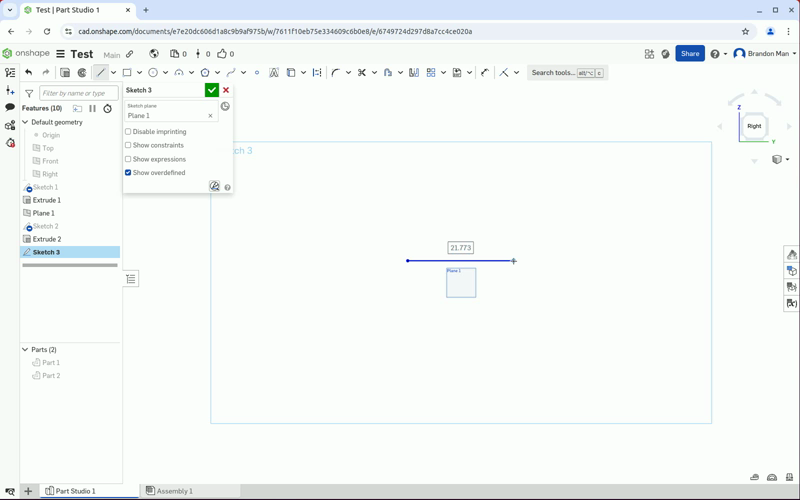
mouse_move(543, 260)
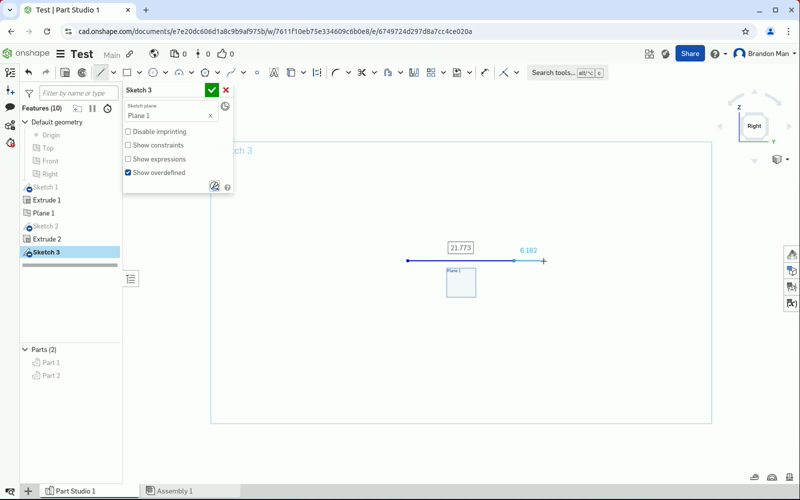
mouse_move(513, 257)
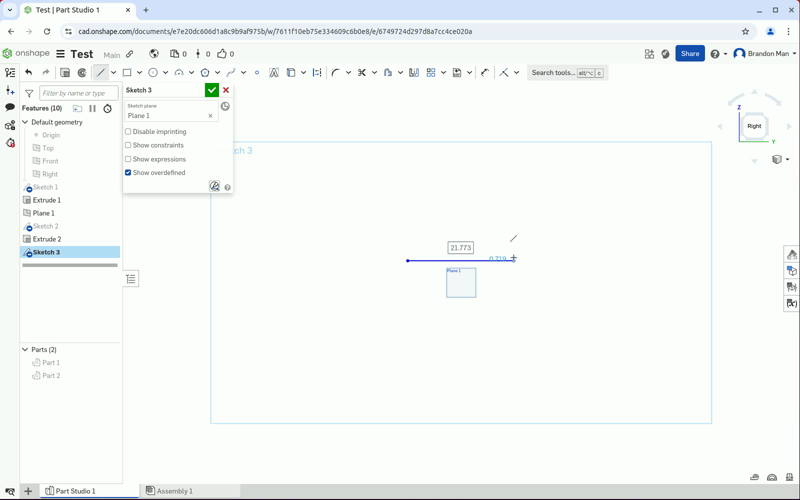
scroll(6)
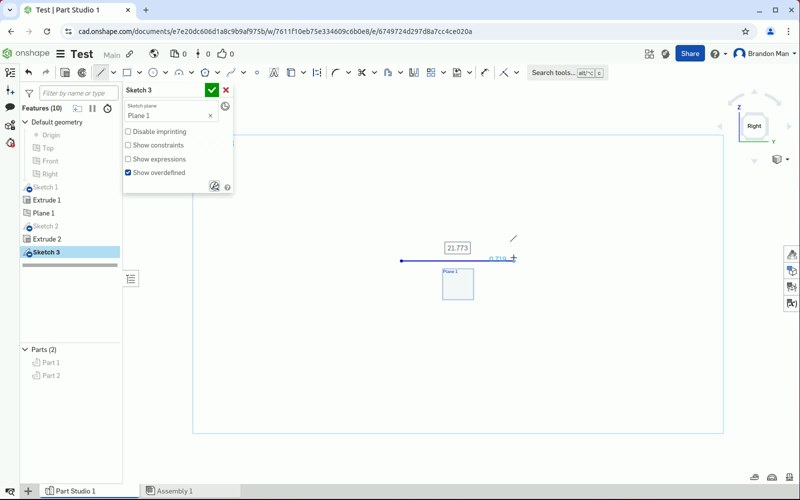
scroll(6)
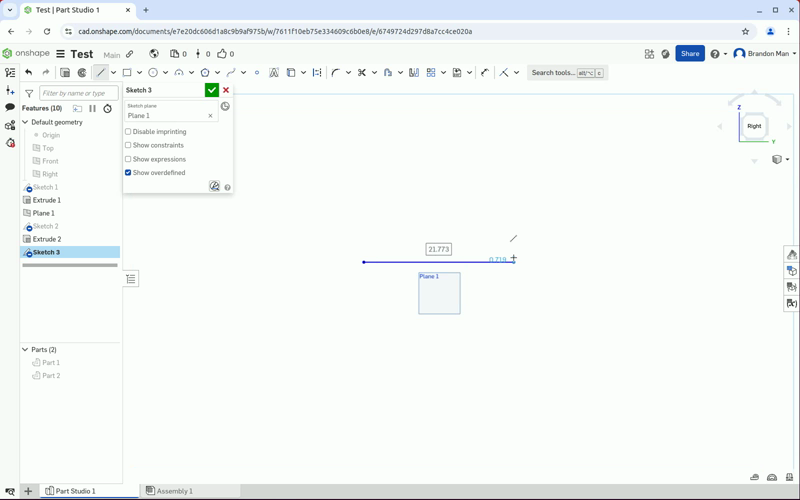
scroll(6)
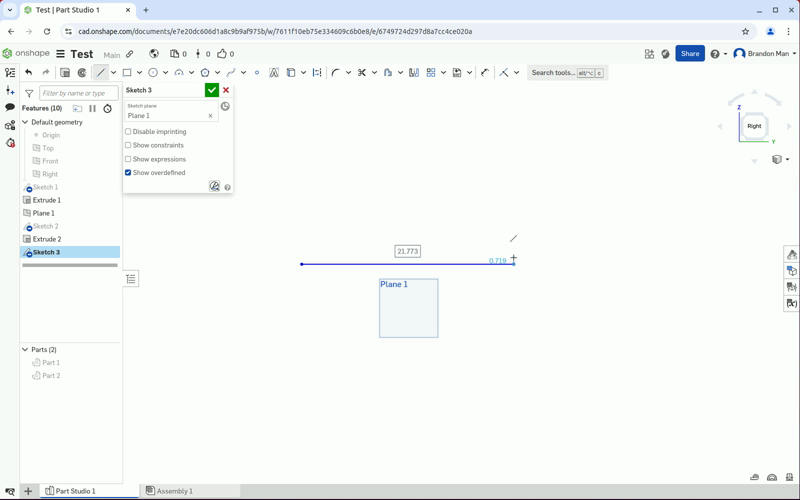
scroll(6)
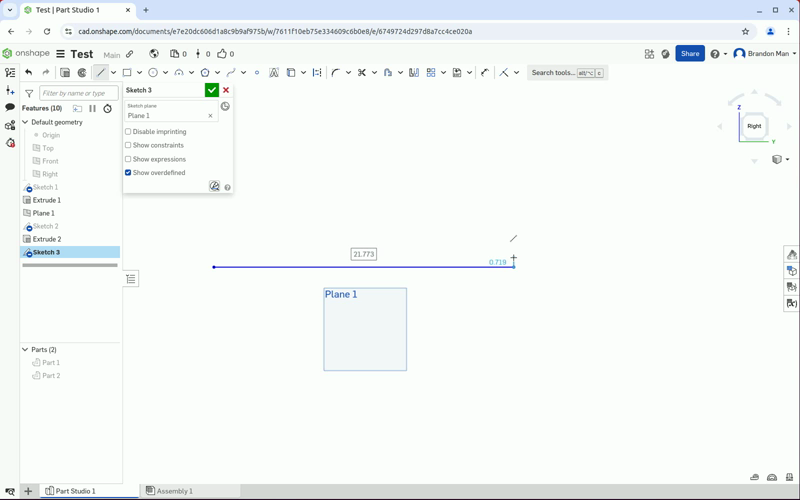
scroll(6)
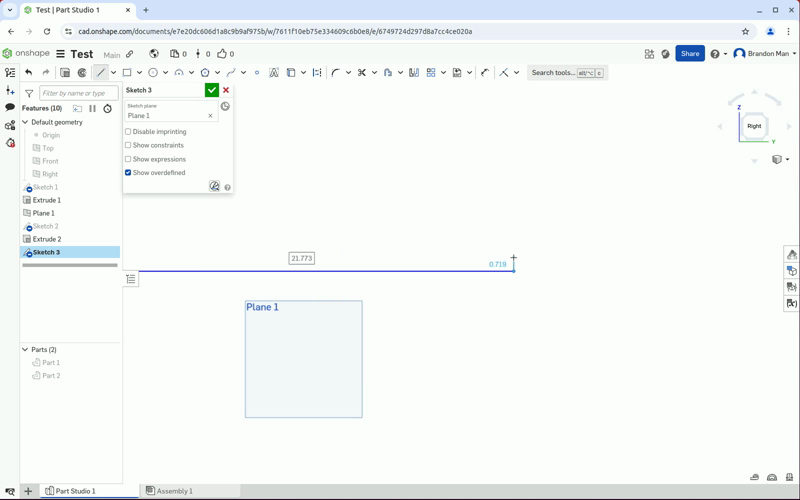
scroll(6)
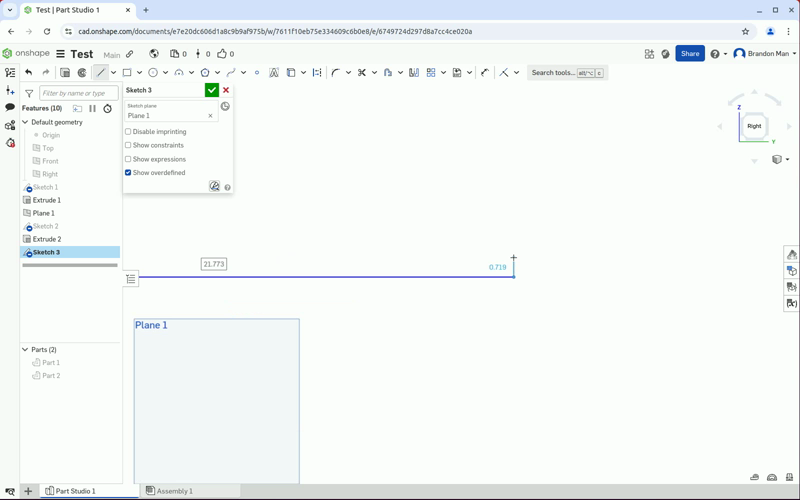
scroll(6)
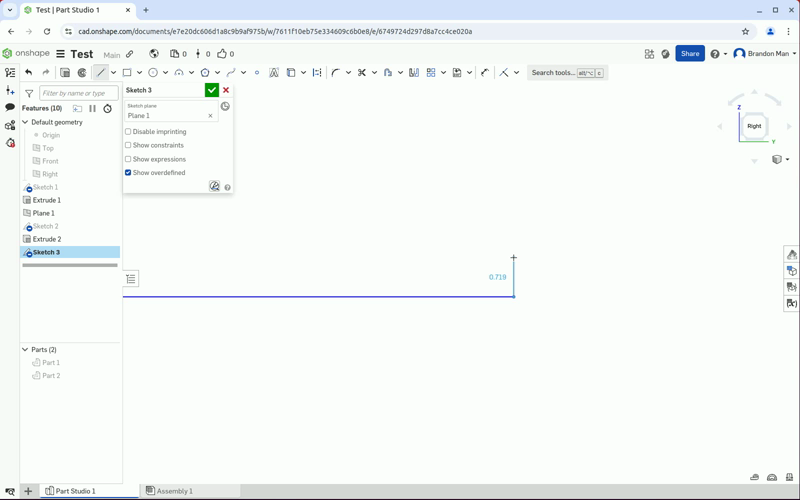
click(513, 257)
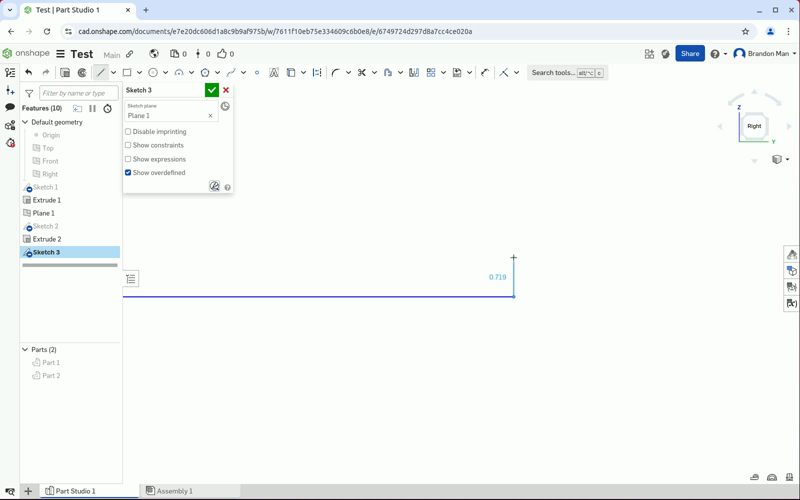
scroll(-6)
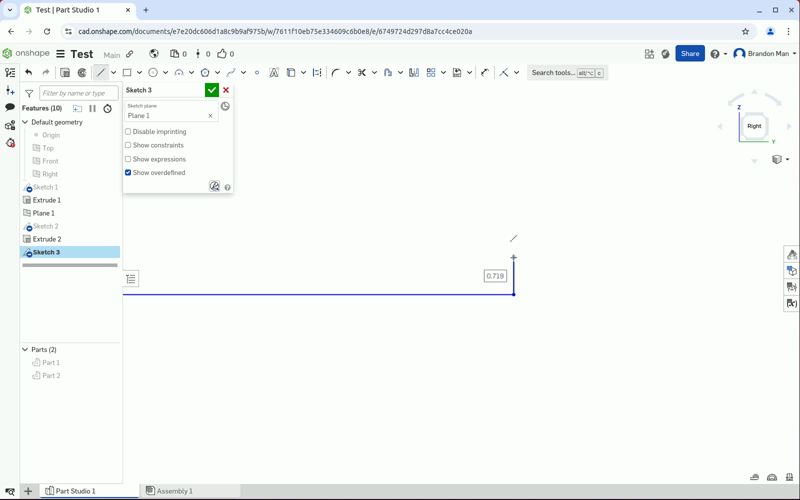
scroll(-6)
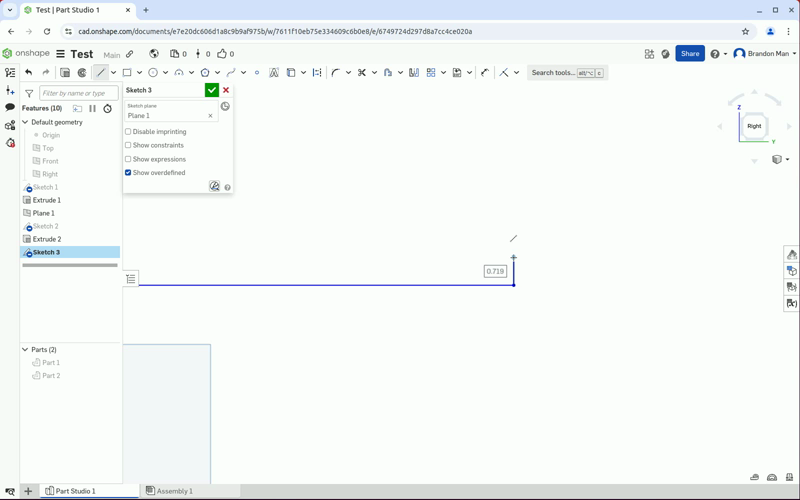
scroll(-6)
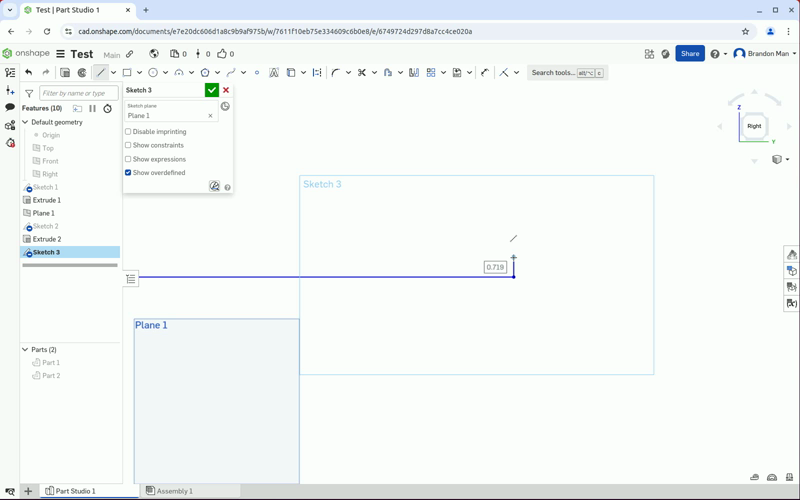
scroll(-6)
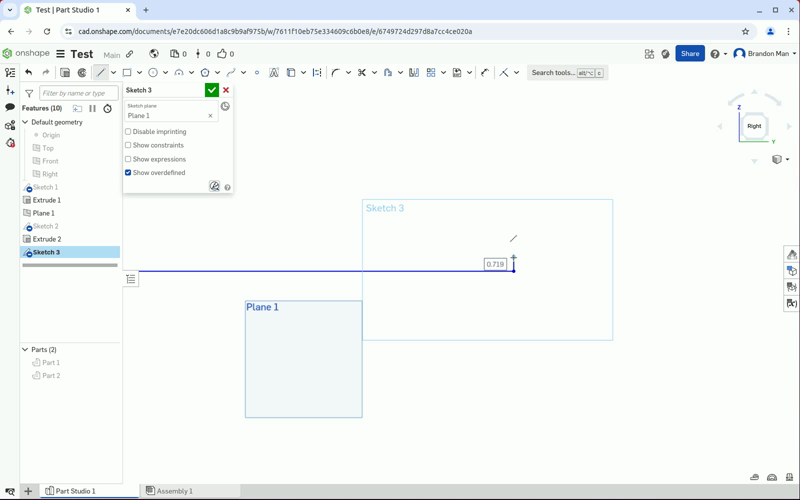
scroll(-6)
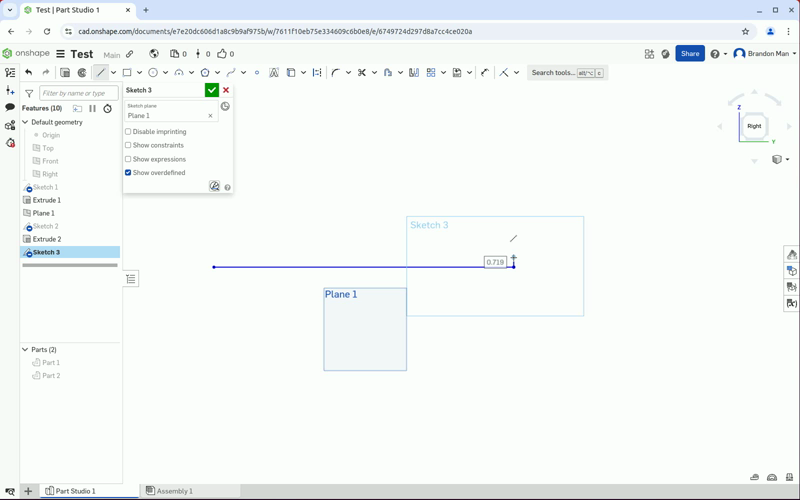
scroll(-6)
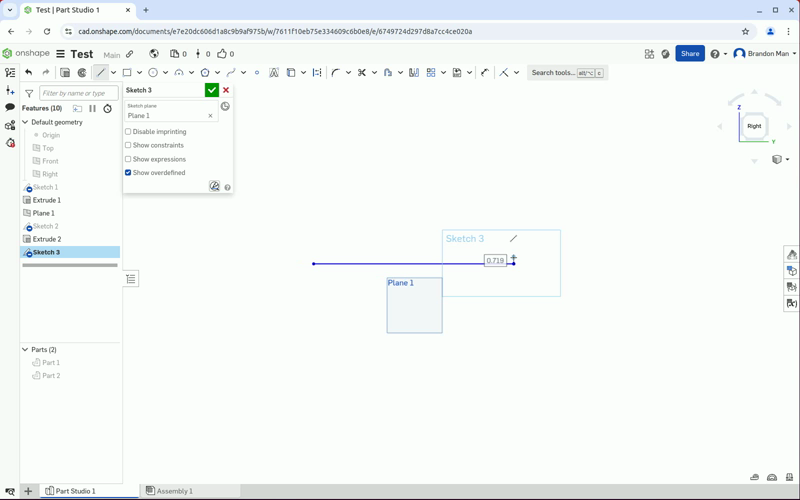
scroll(-6)
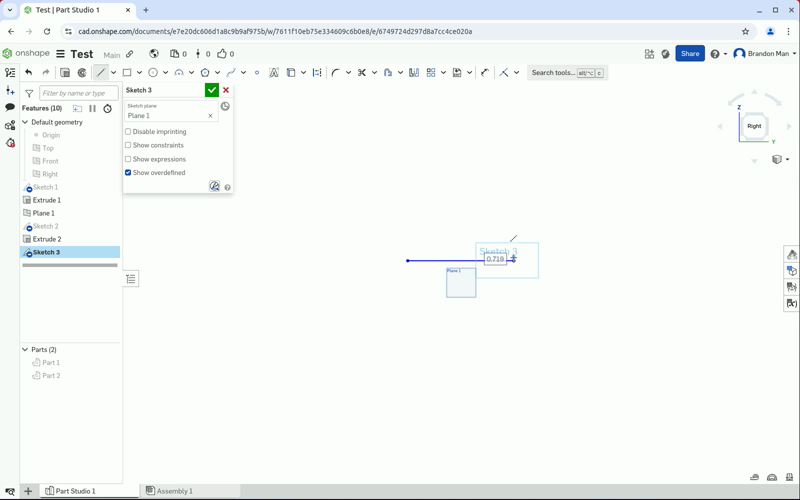
key_up(shift)
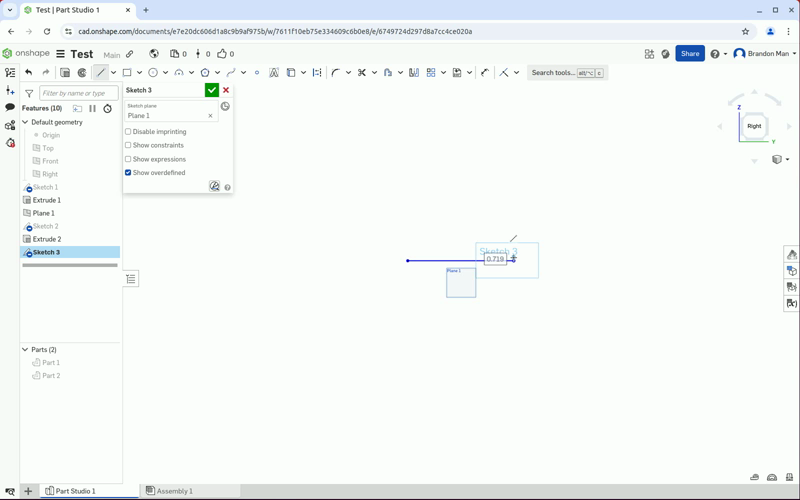
key_down(shift)
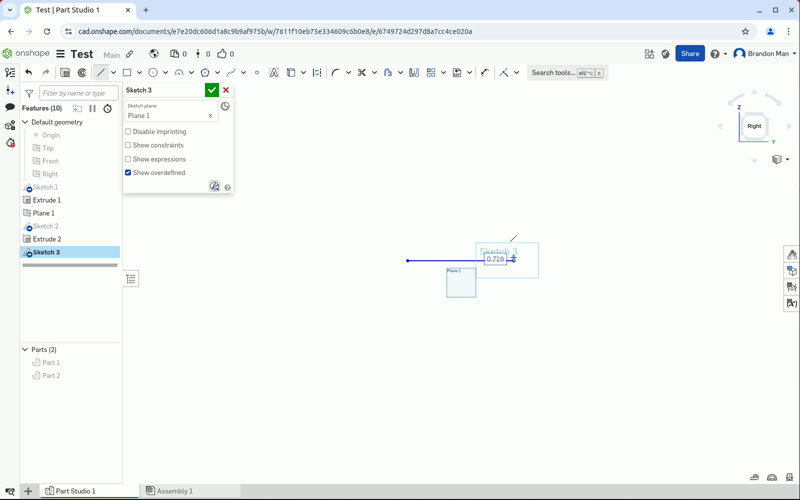
mouse_move(407, 257)
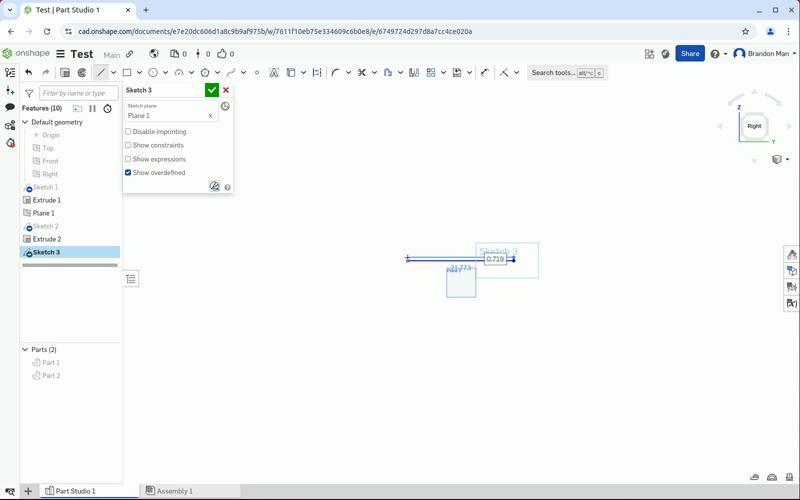
scroll(6)
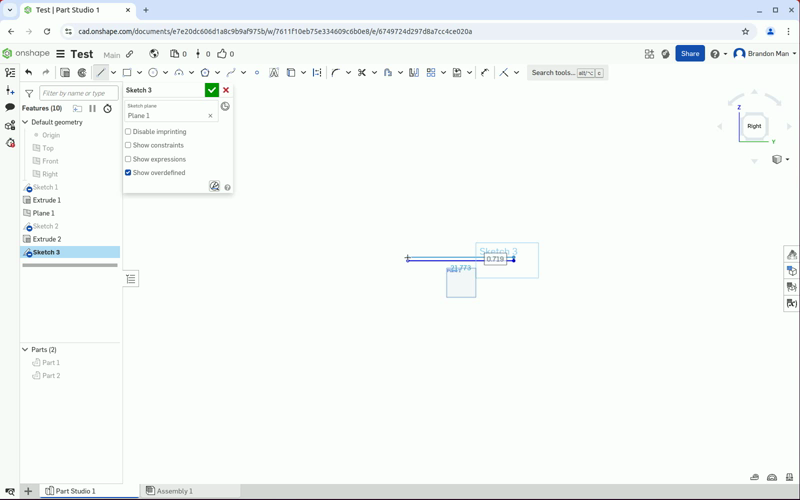
scroll(6)
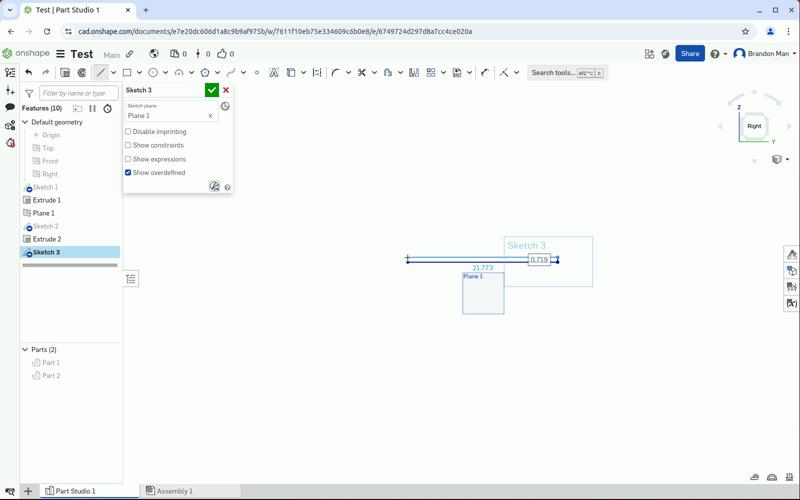
scroll(6)
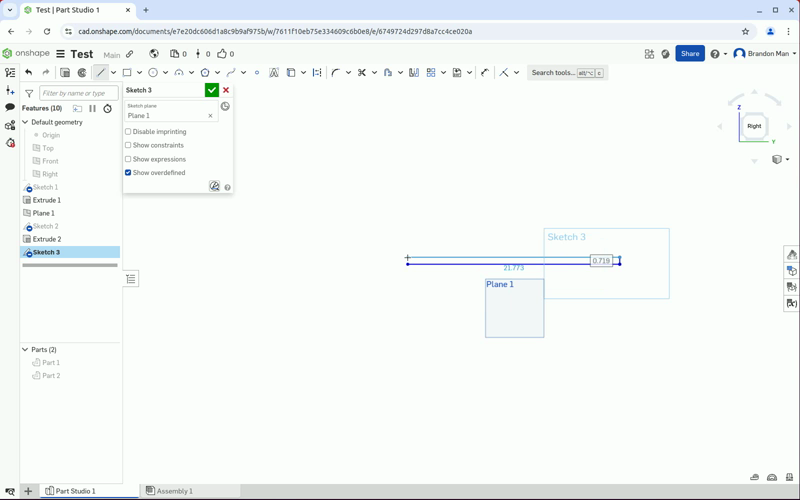
scroll(6)
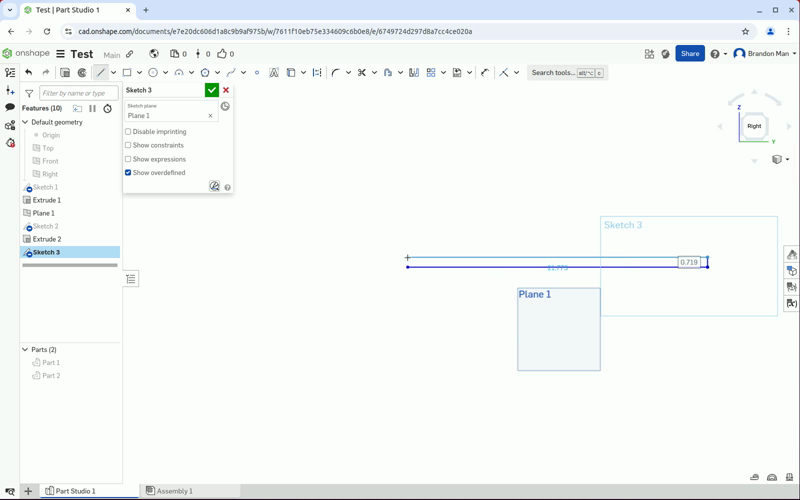
scroll(6)
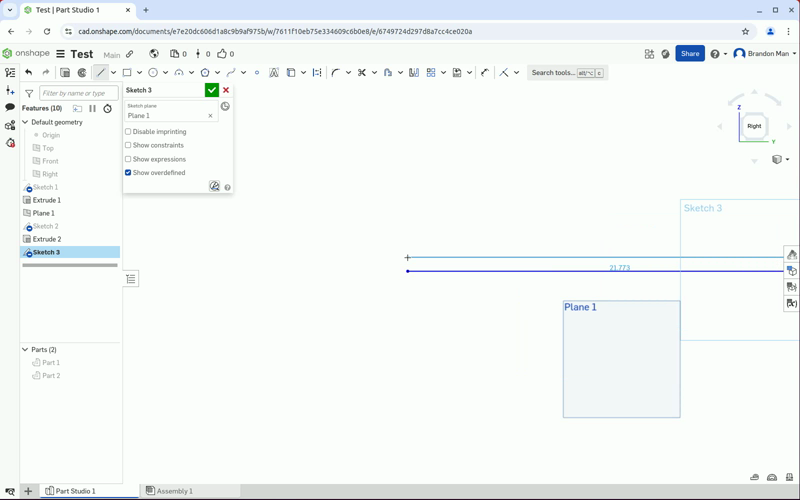
scroll(6)
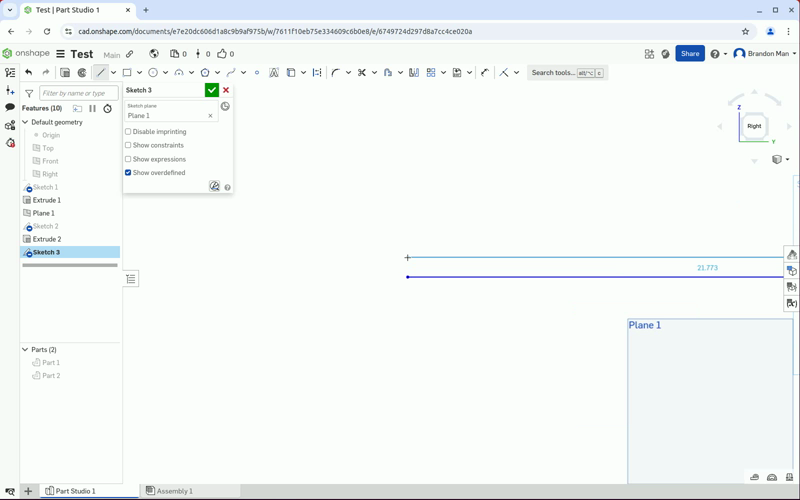
scroll(6)
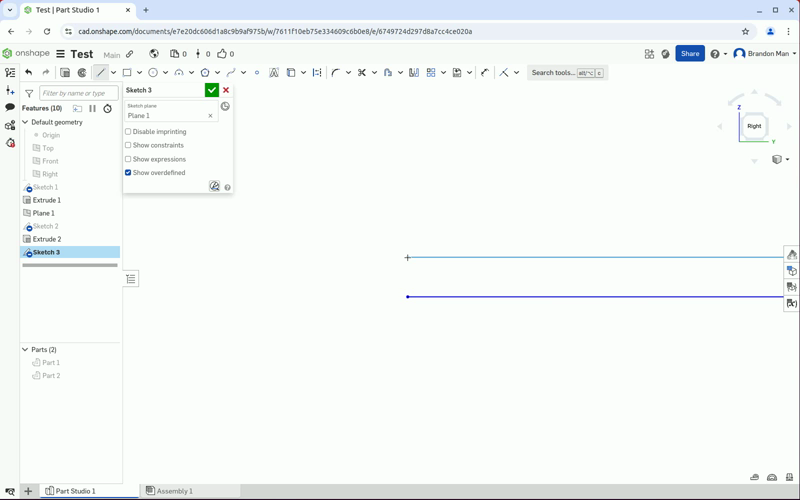
click(407, 257)
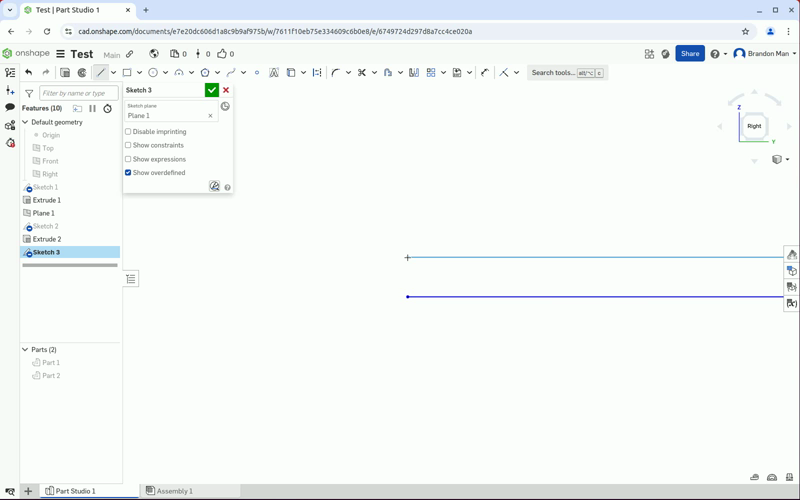
scroll(-6)
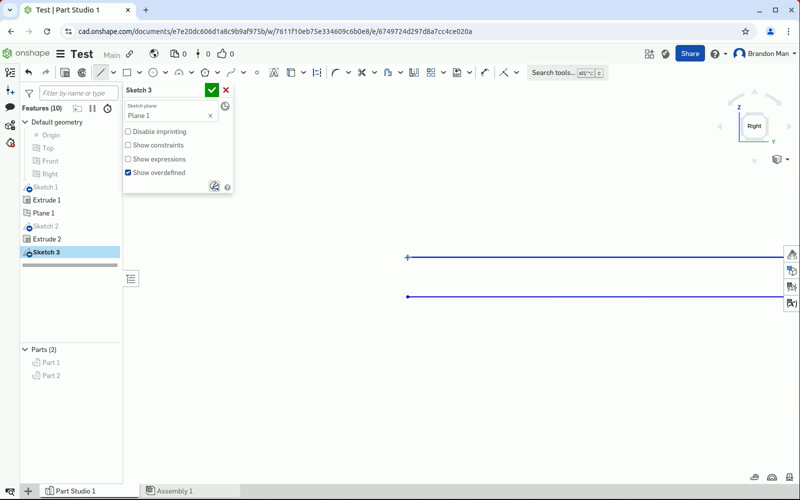
scroll(-6)
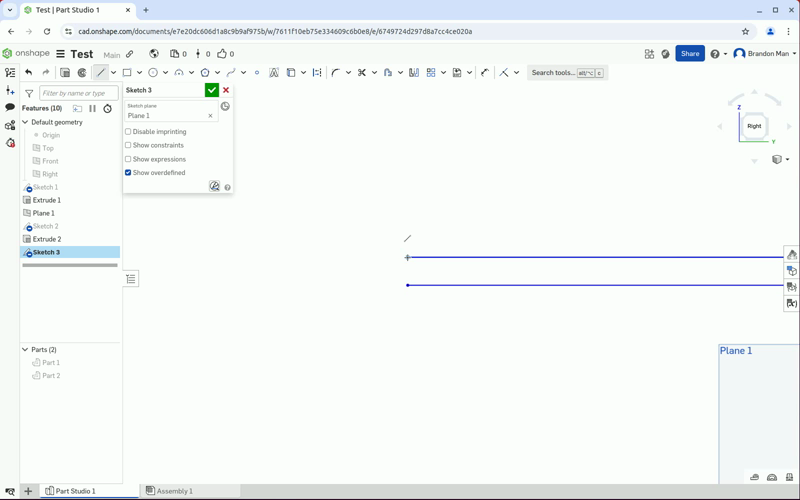
scroll(-6)
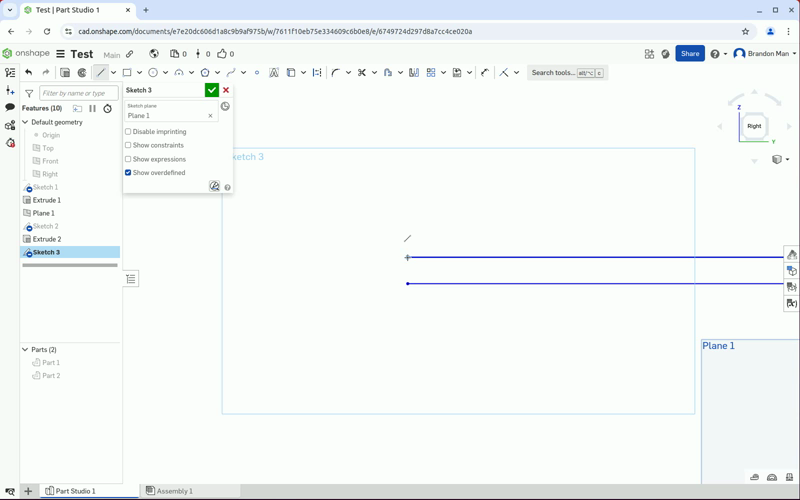
scroll(-6)
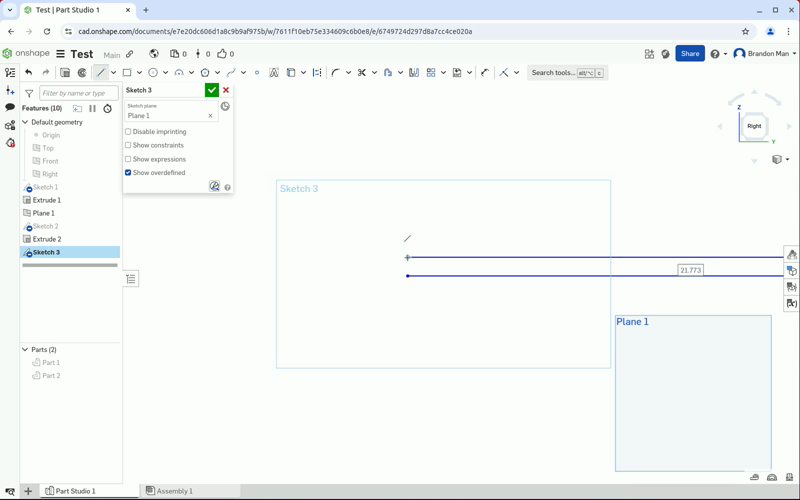
scroll(-6)
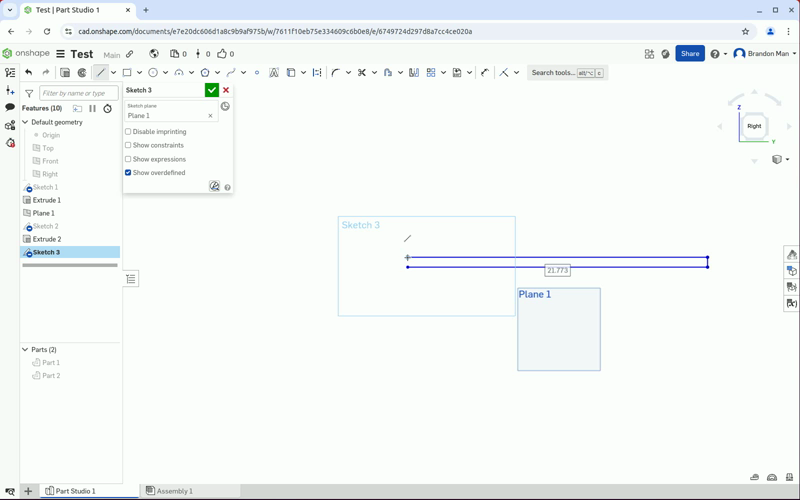
scroll(-6)
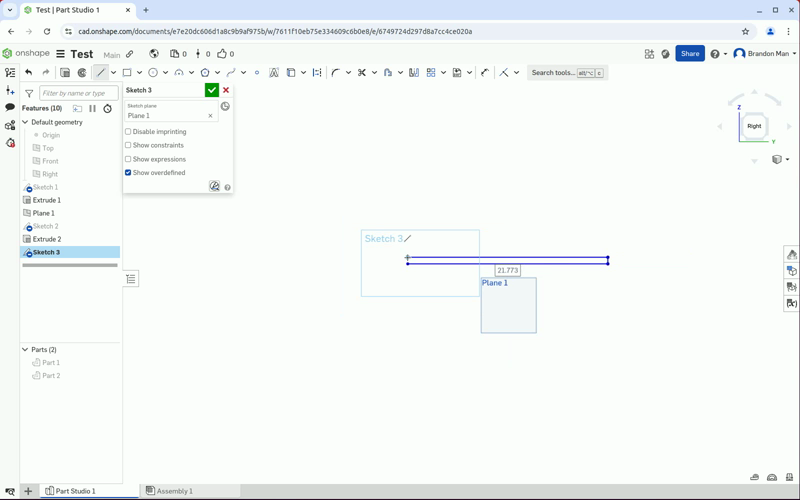
scroll(-6)
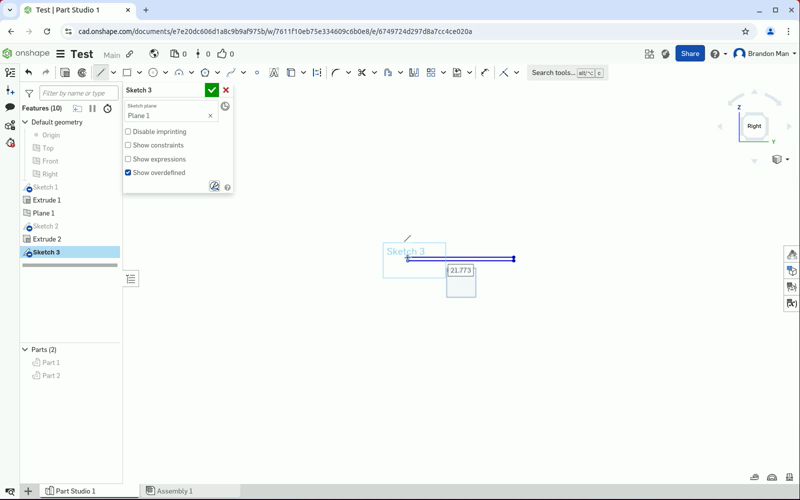
key_up(shift)
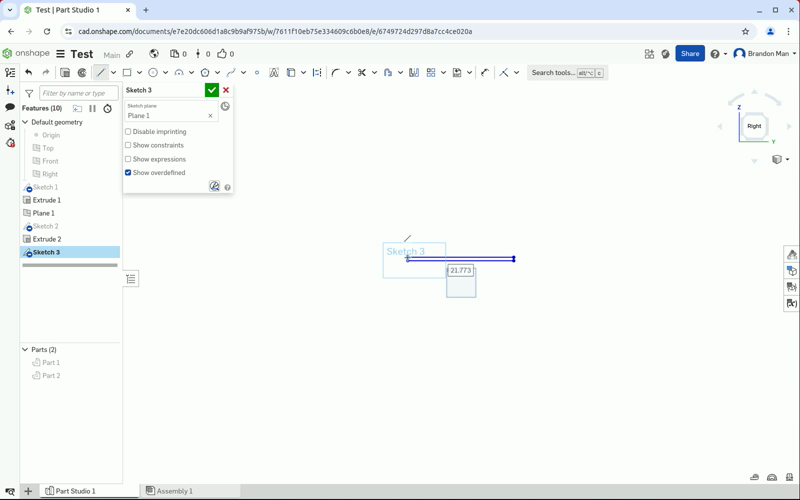
mouse_move(437, 257)
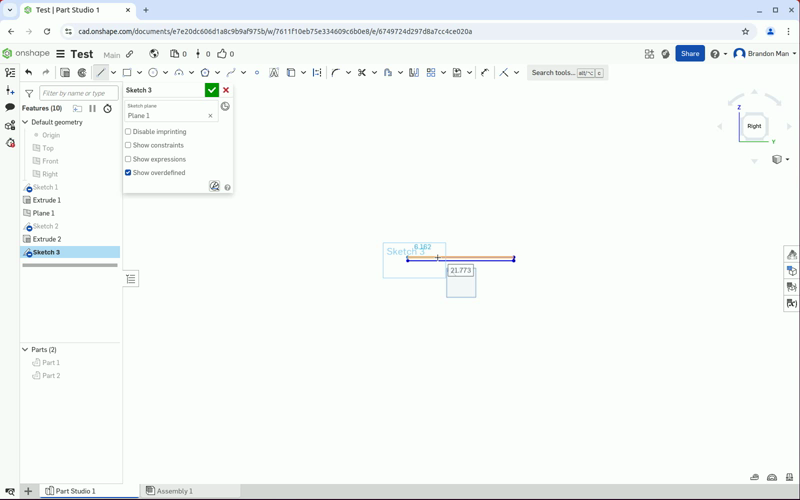
key_down(shift)
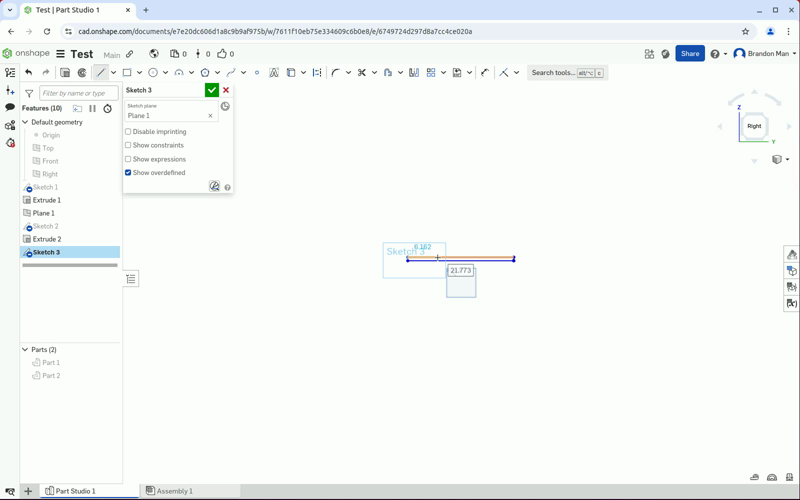
mouse_move(407, 260)
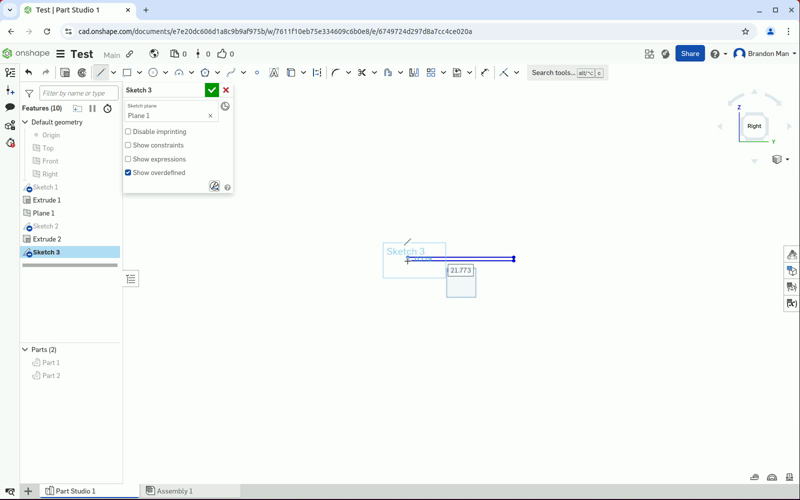
scroll(6)
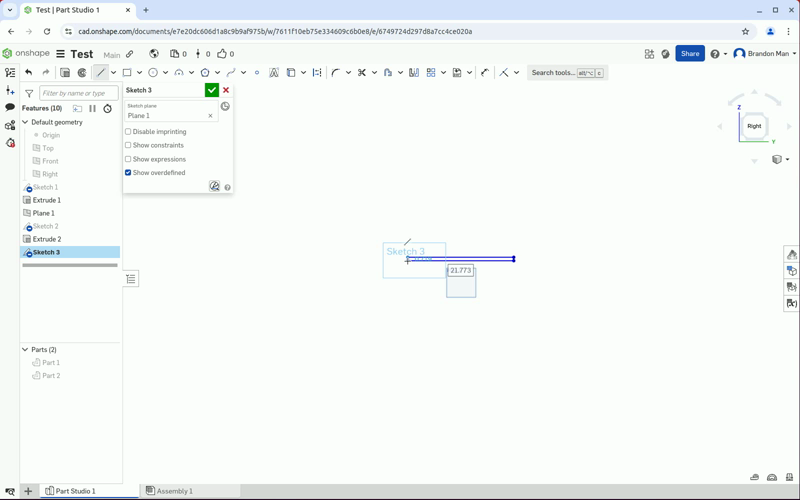
scroll(6)
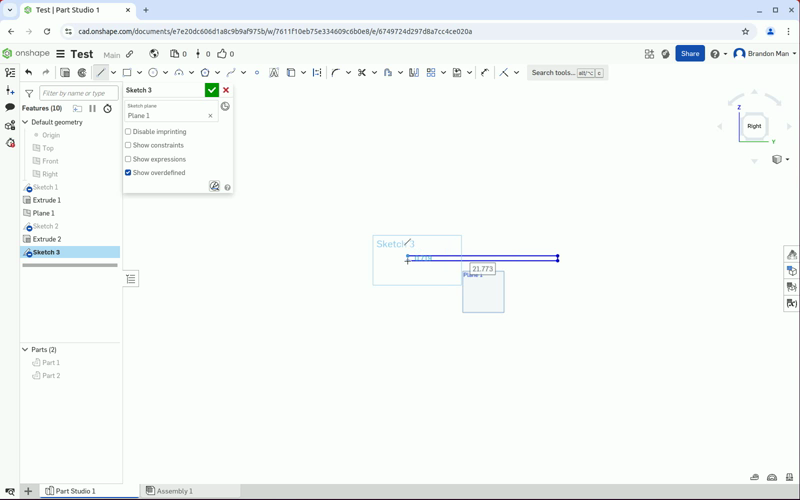
scroll(6)
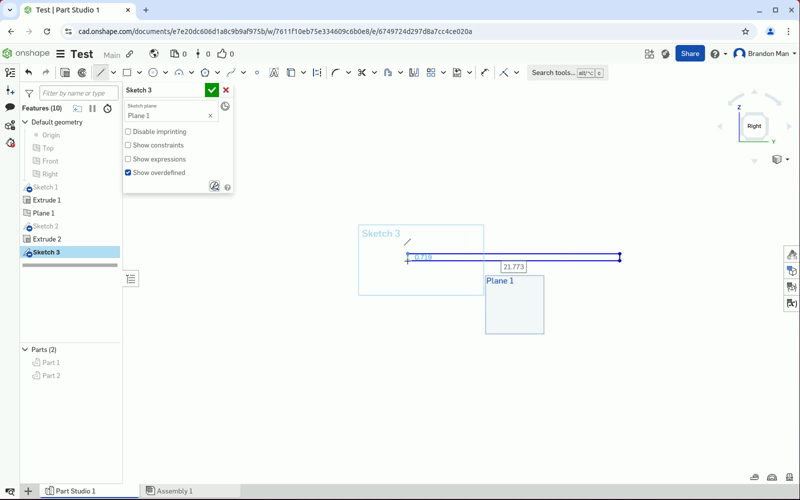
scroll(6)
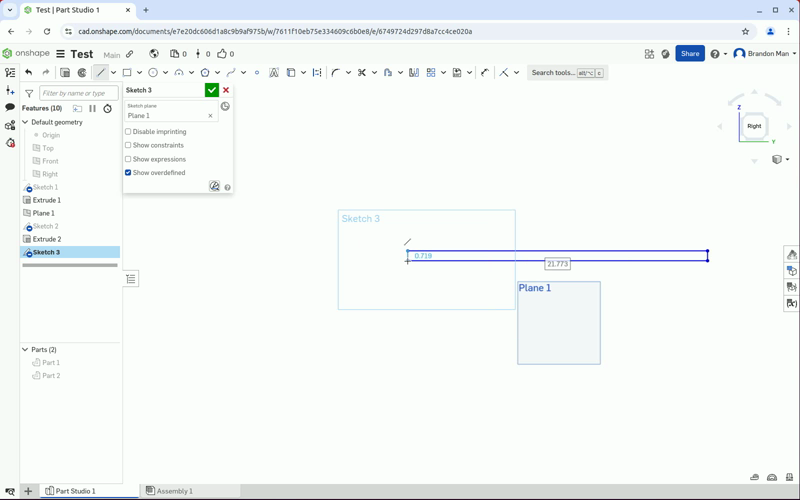
scroll(6)
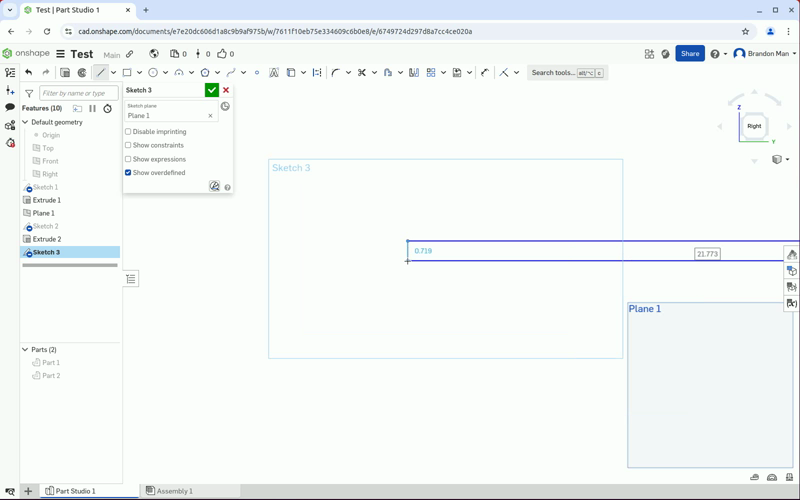
scroll(6)
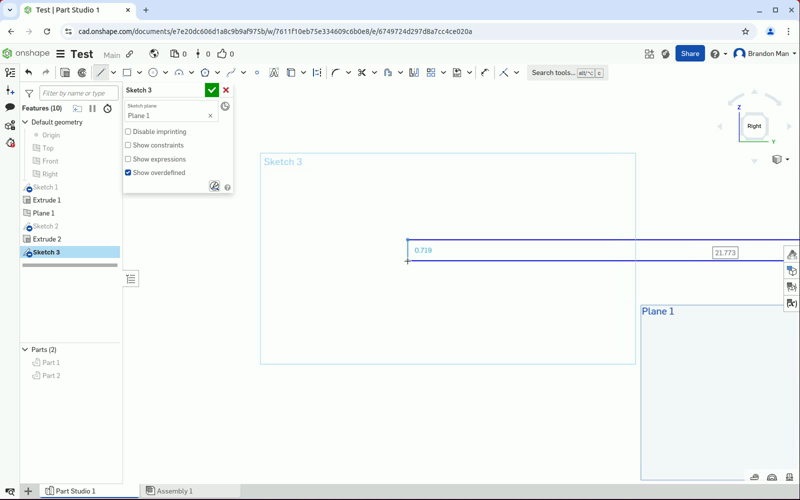
scroll(6)
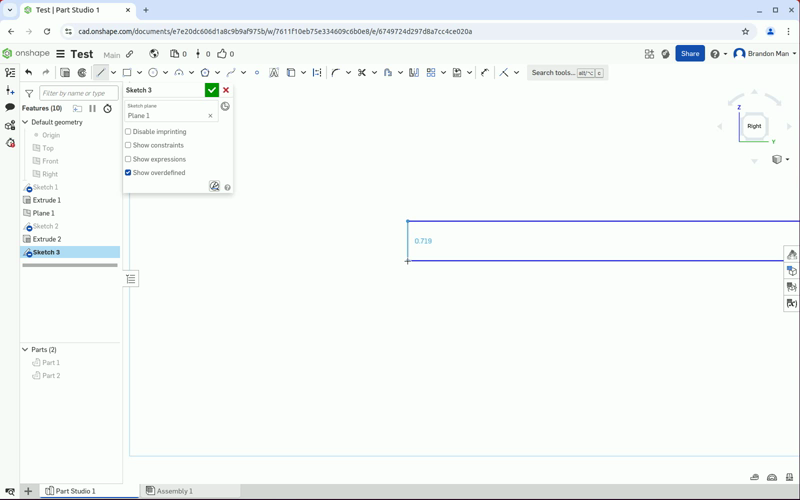
key_up(shift)
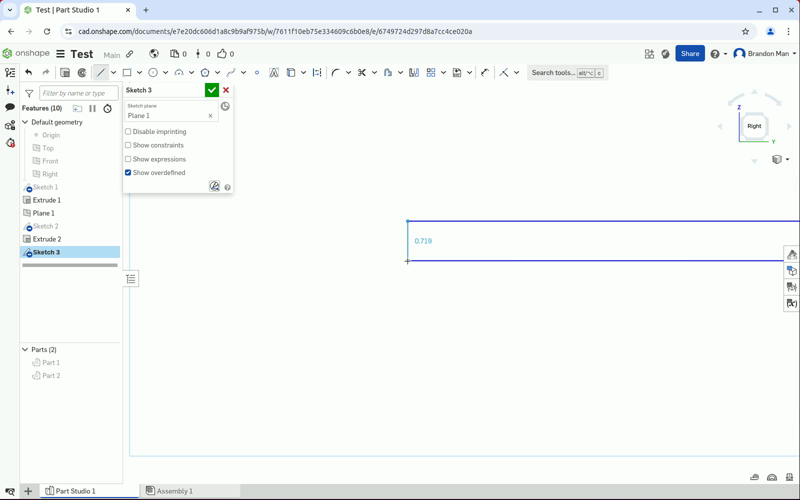
click(407, 260)
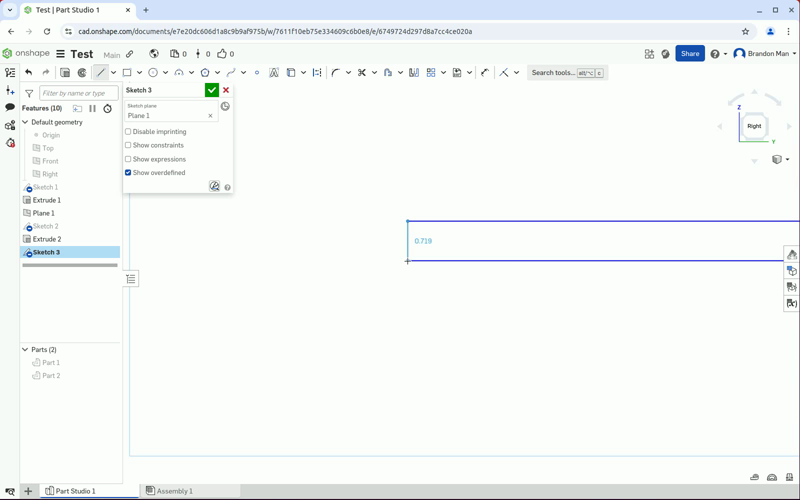
scroll(-6)
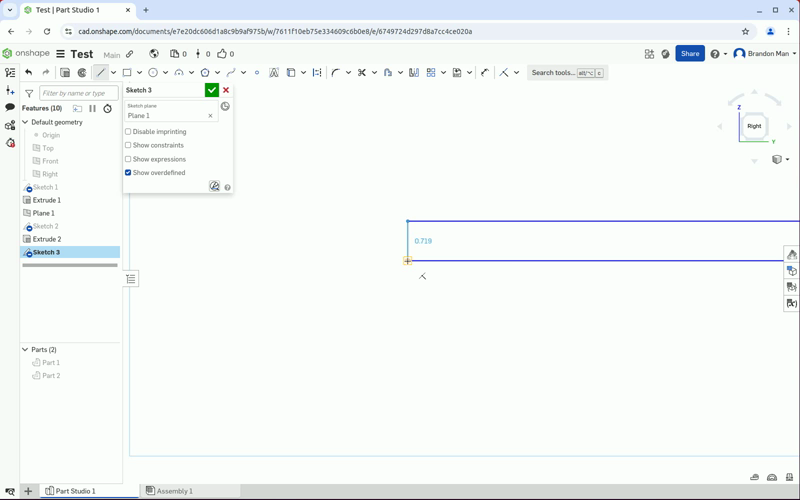
scroll(-6)
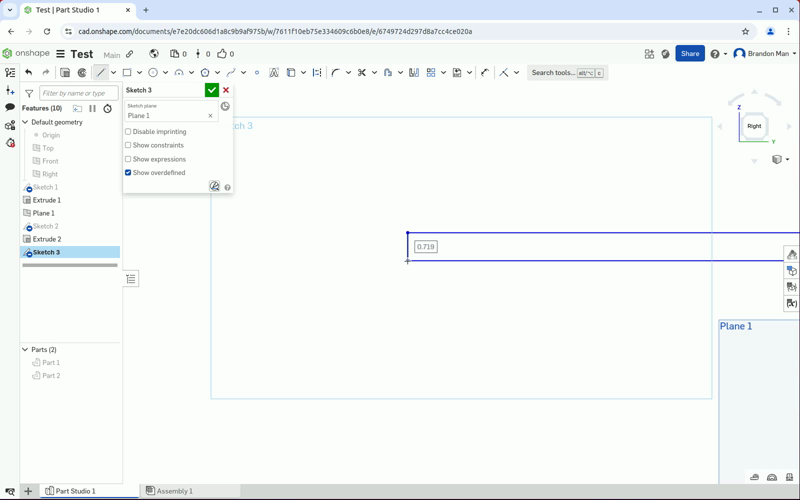
scroll(-6)
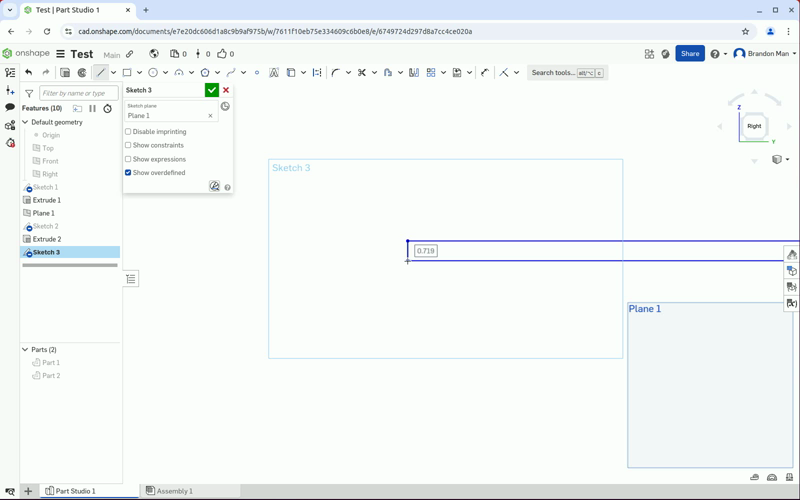
scroll(-6)
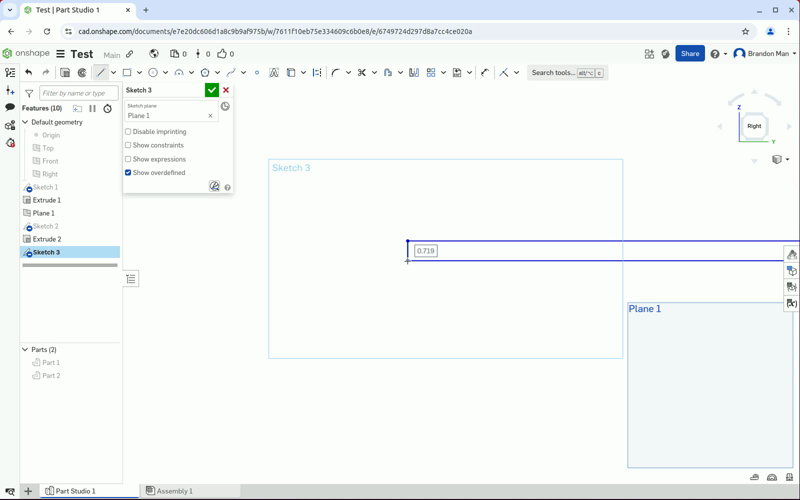
scroll(-6)
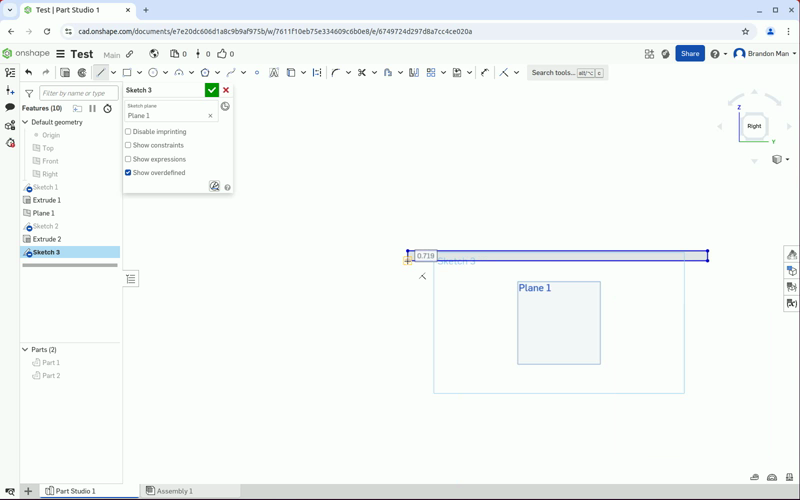
scroll(-6)
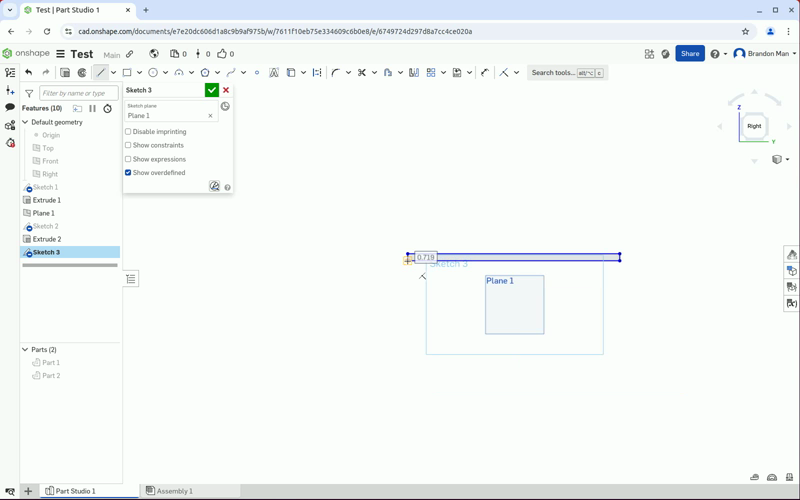
scroll(-6)
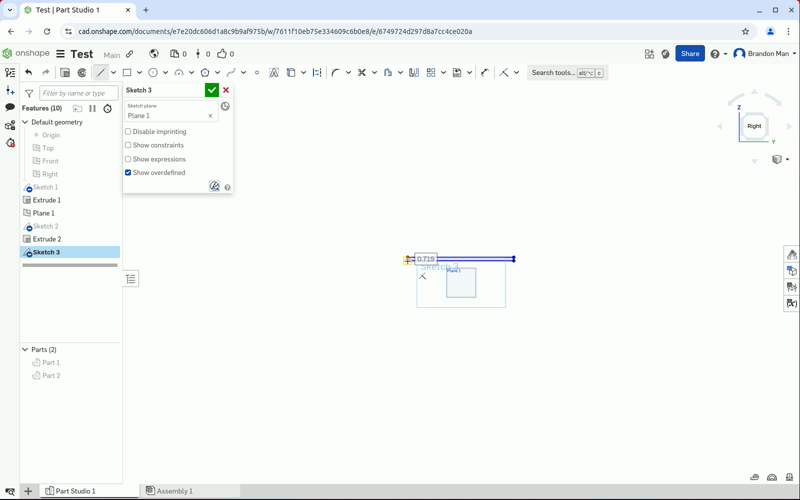
key(esc)
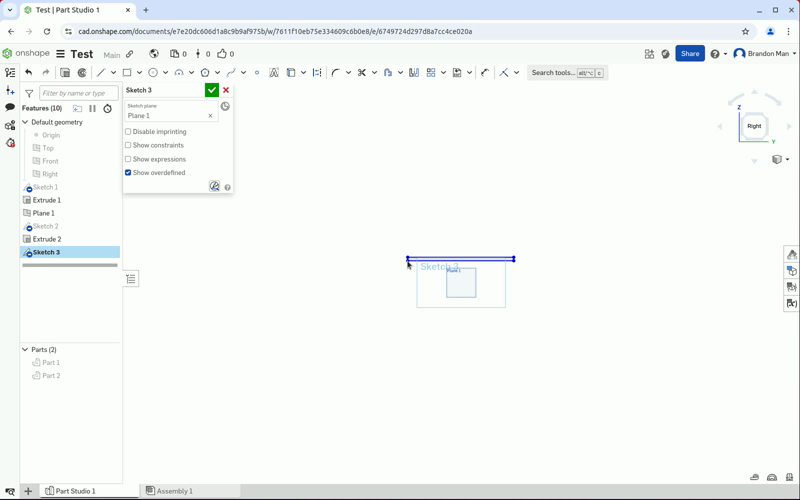
mouse_move(489, 258)
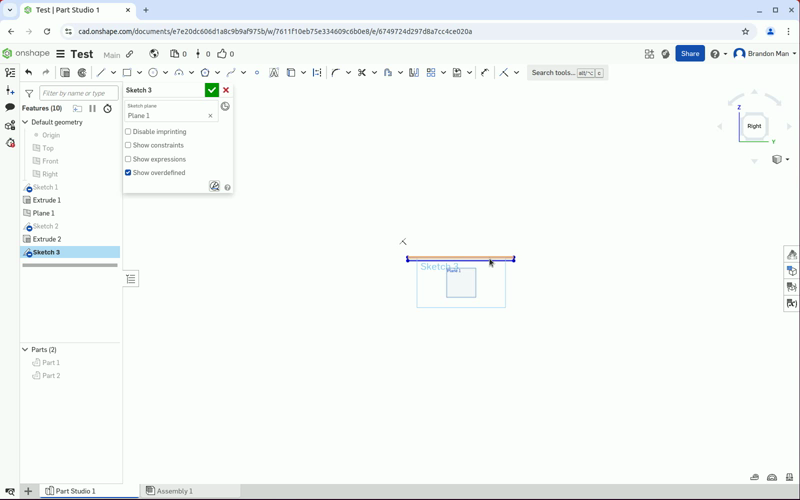
scroll(6)
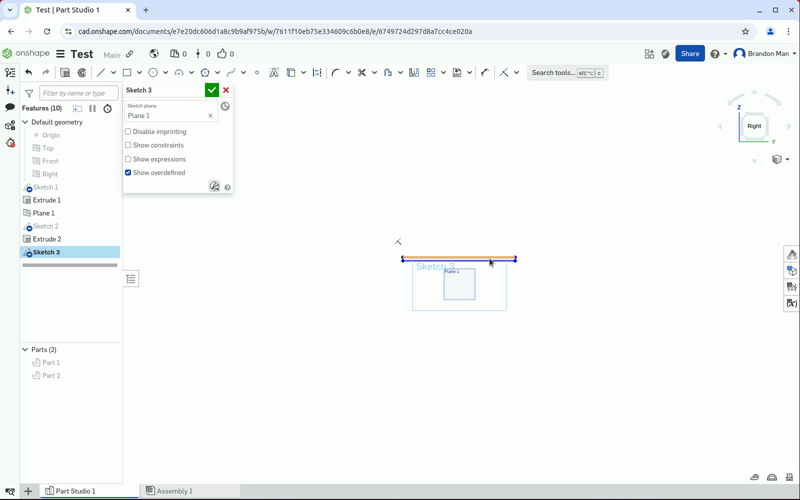
scroll(6)
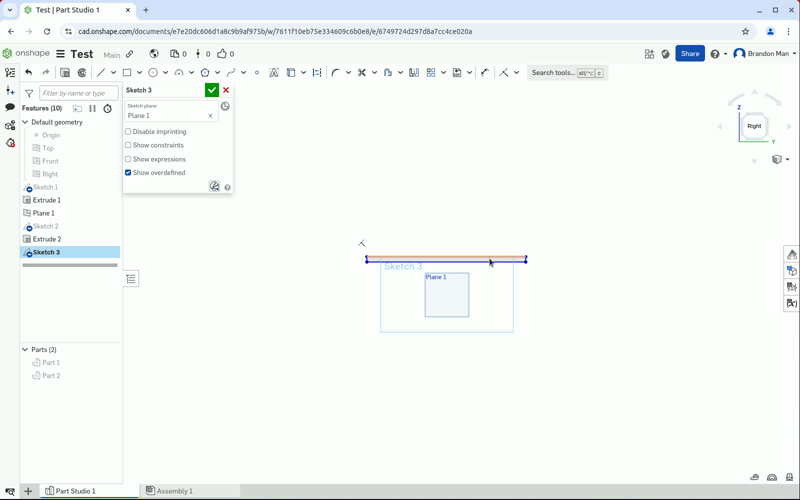
scroll(6)
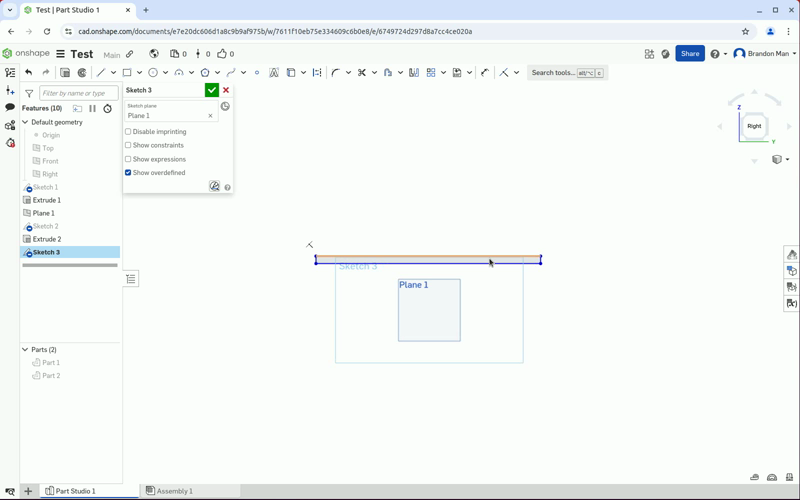
scroll(6)
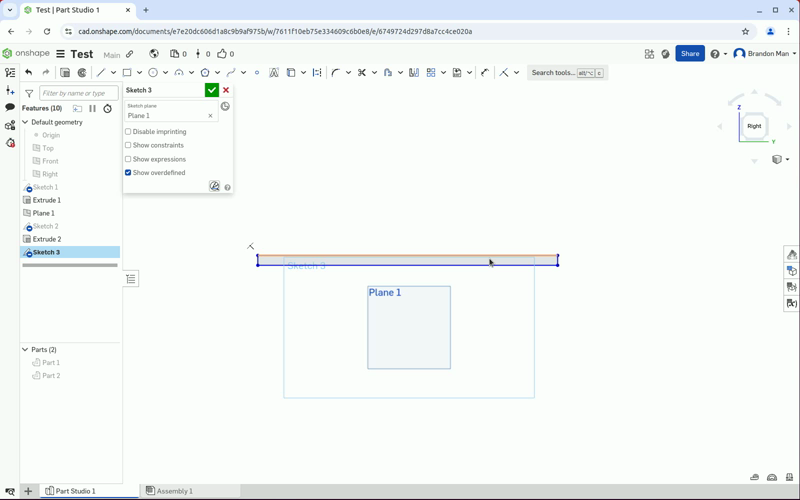
scroll(6)
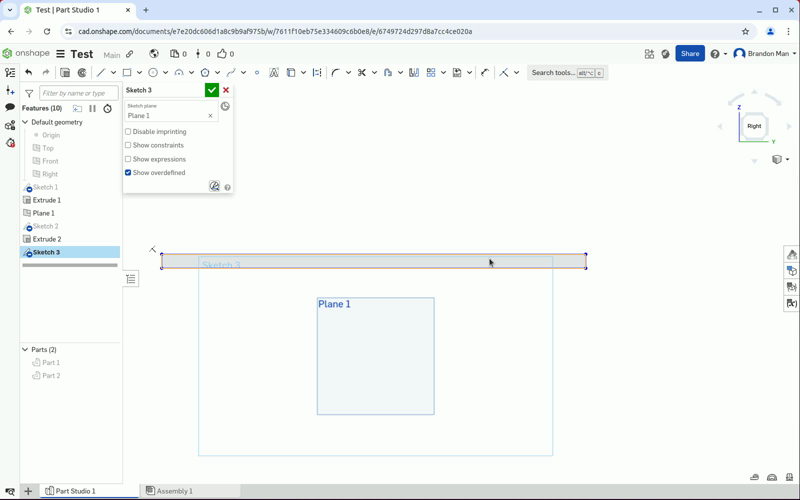
scroll(6)
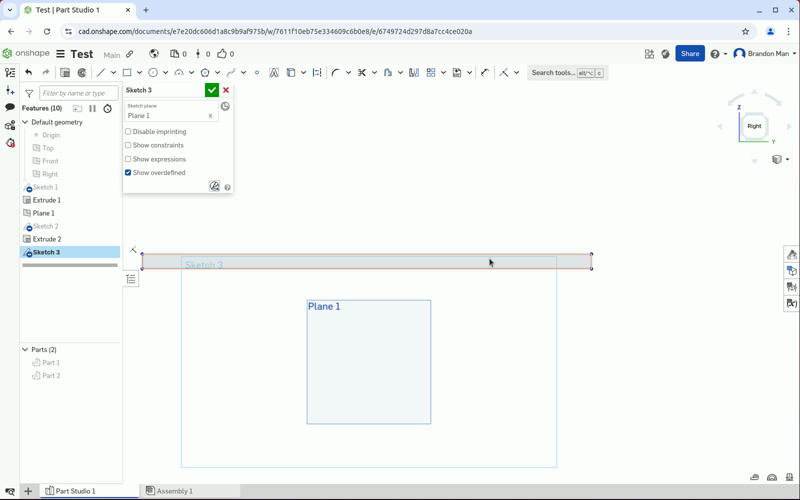
scroll(6)
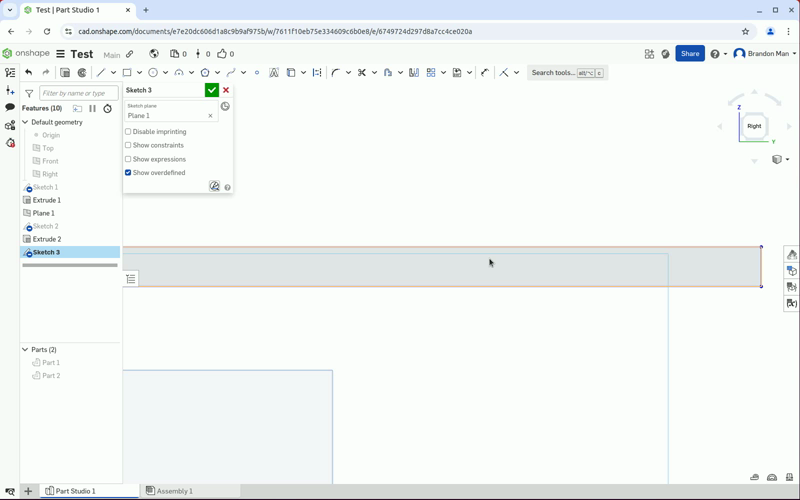
click(489, 258)
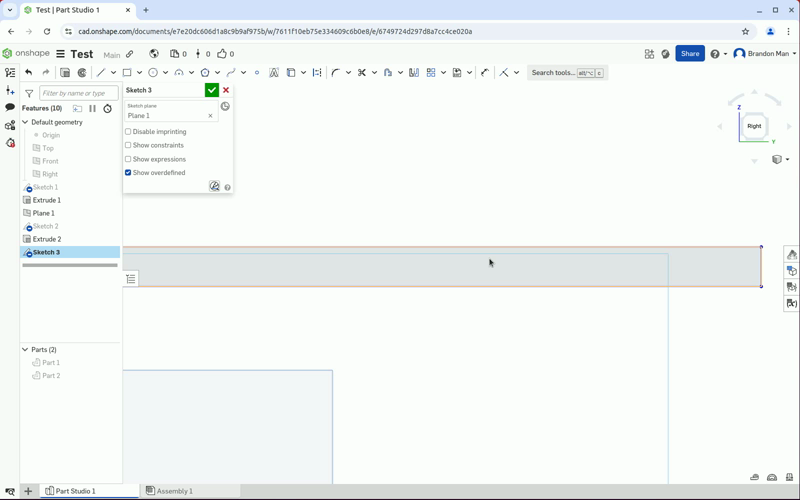
scroll(-6)
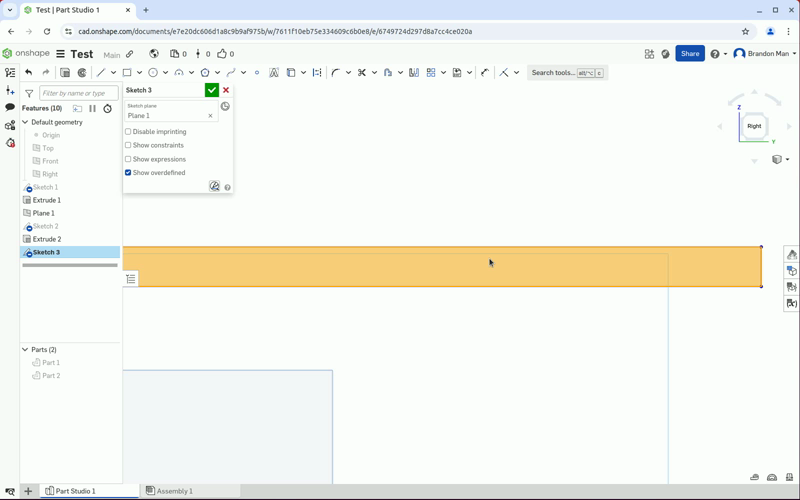
scroll(-6)
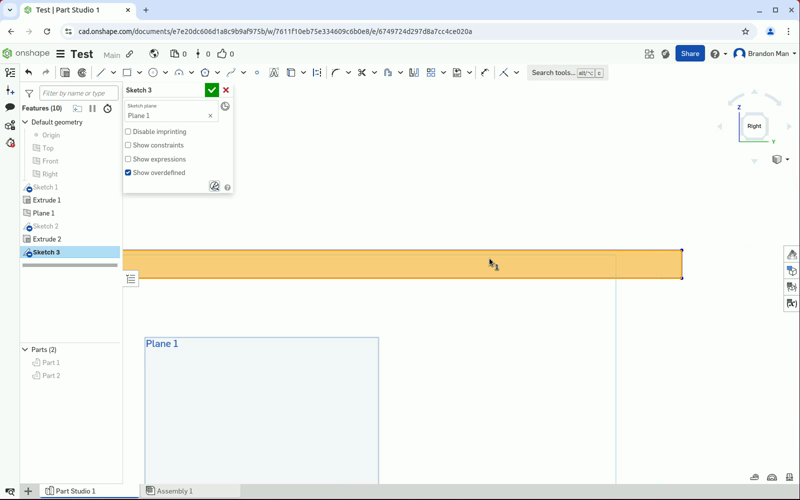
scroll(-6)
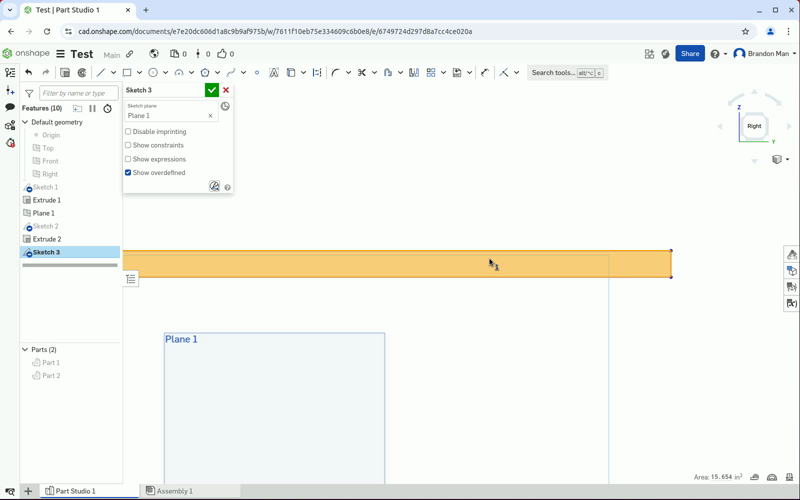
scroll(-6)
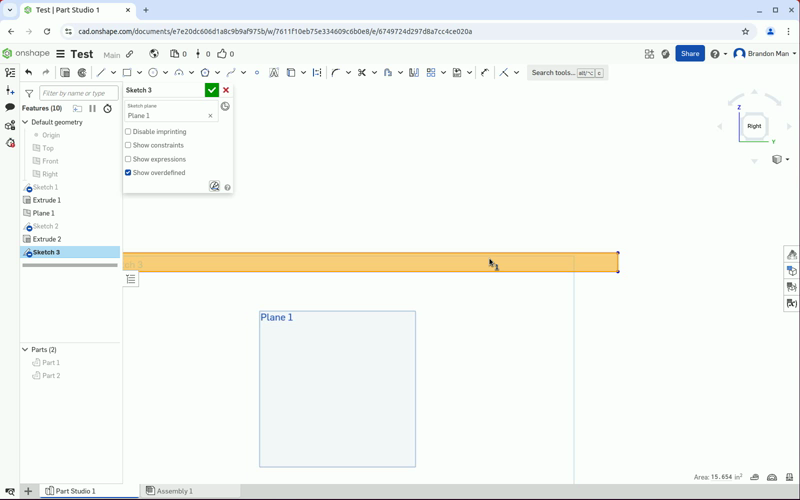
scroll(-6)
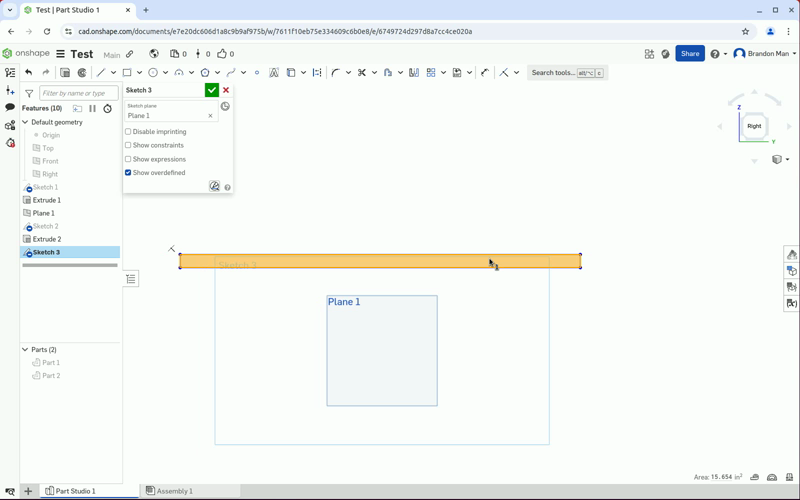
scroll(-6)
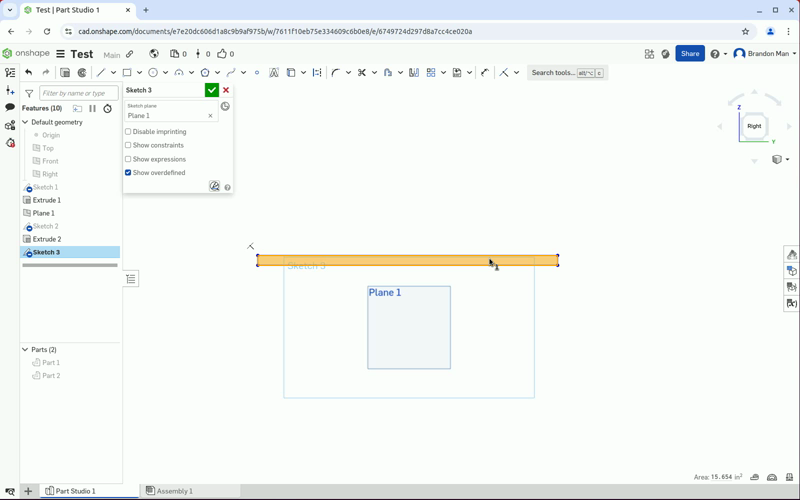
scroll(-6)
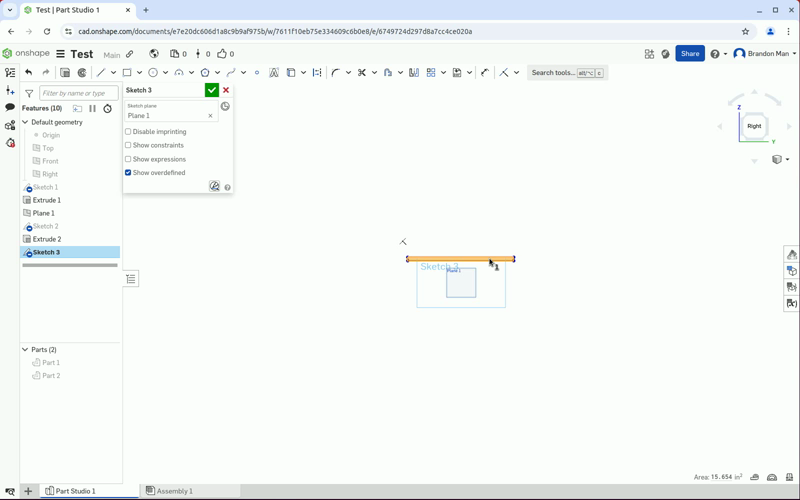
mouse_move(73, 352)
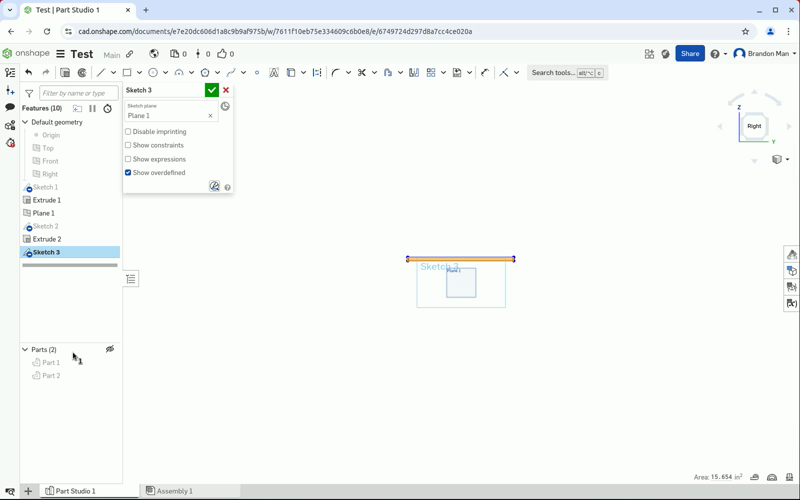
key(shift+y)
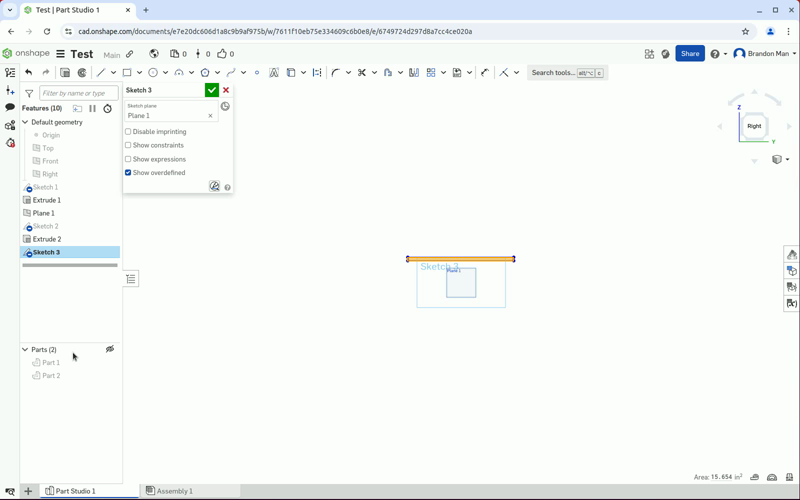
key(shift+e)
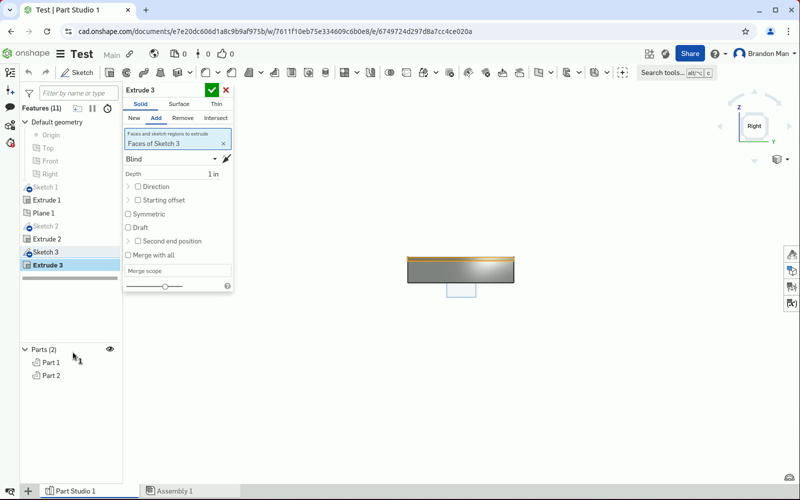
mouse_move(143, 106)
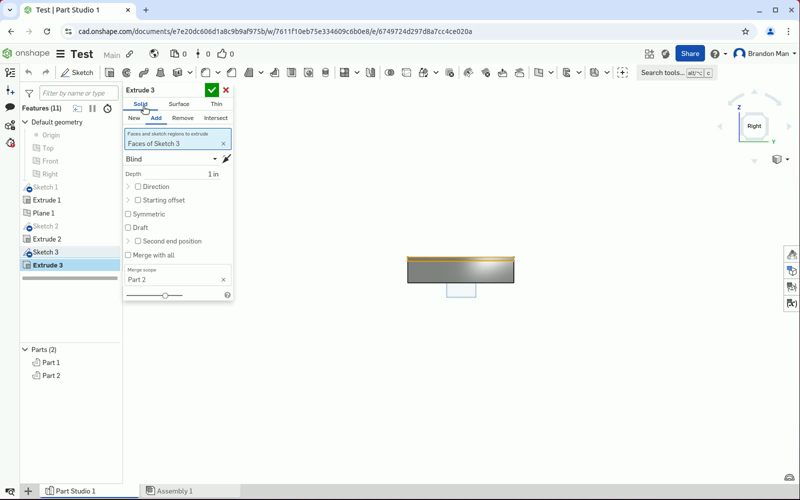
click(143, 106)
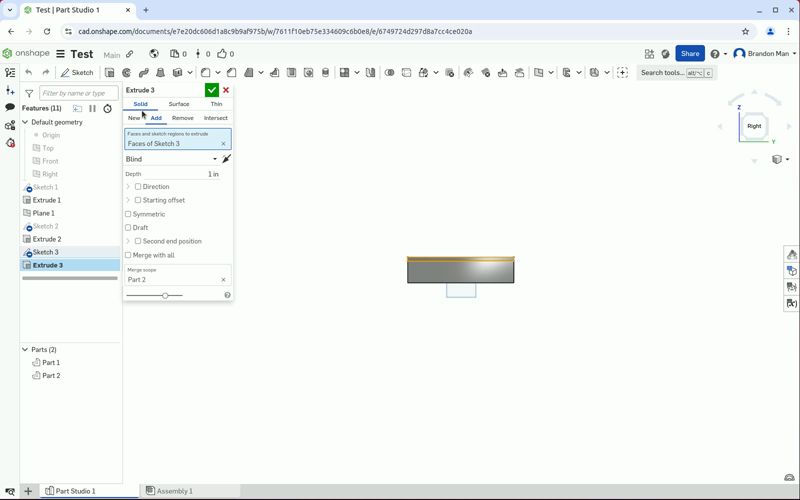
mouse_move(137, 120)
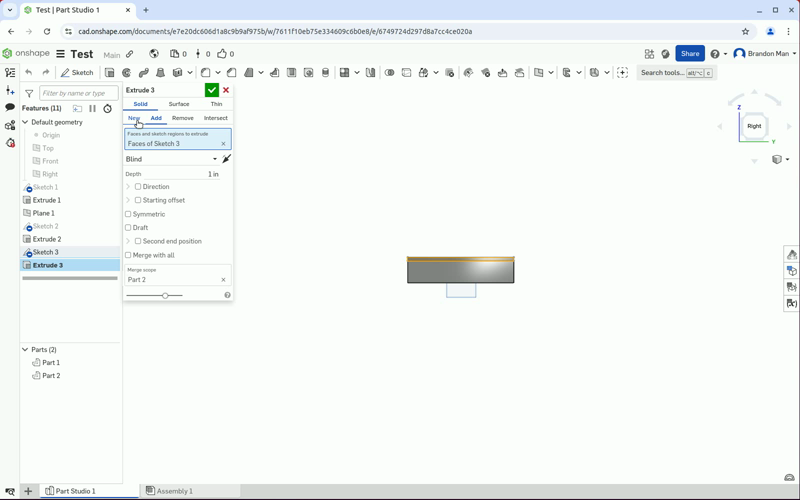
click(137, 120)
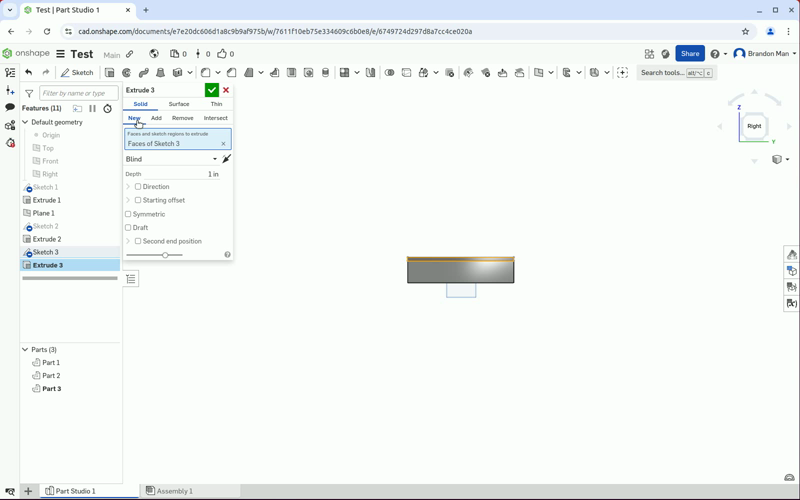
key(tab, 4)
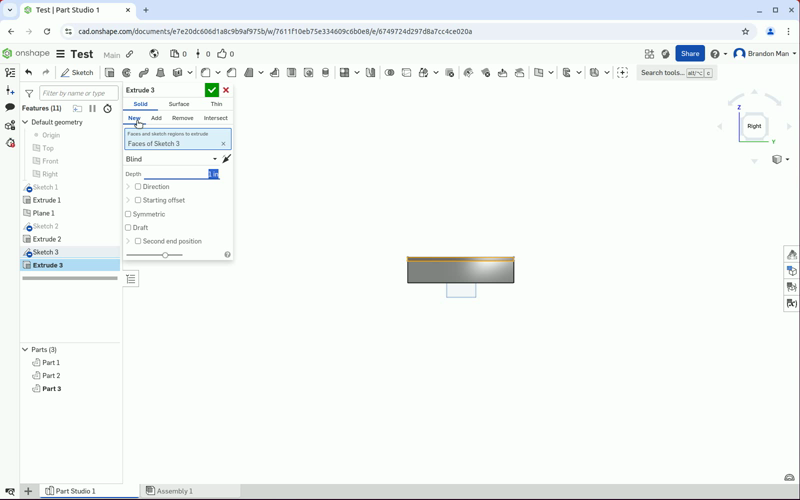
text(0.722)
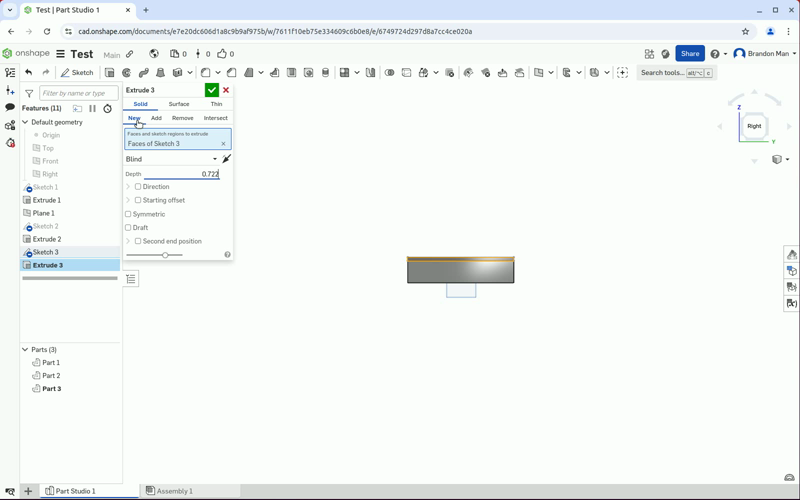
key(enter)
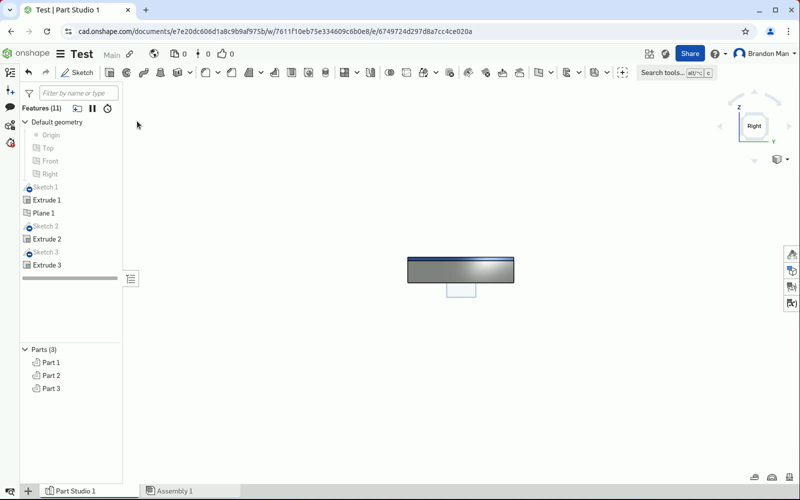
key(shift+h)
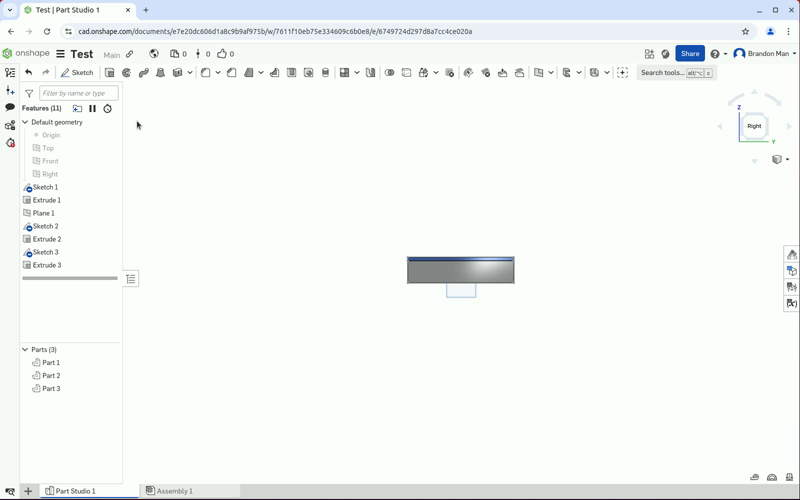
key(shift+h)
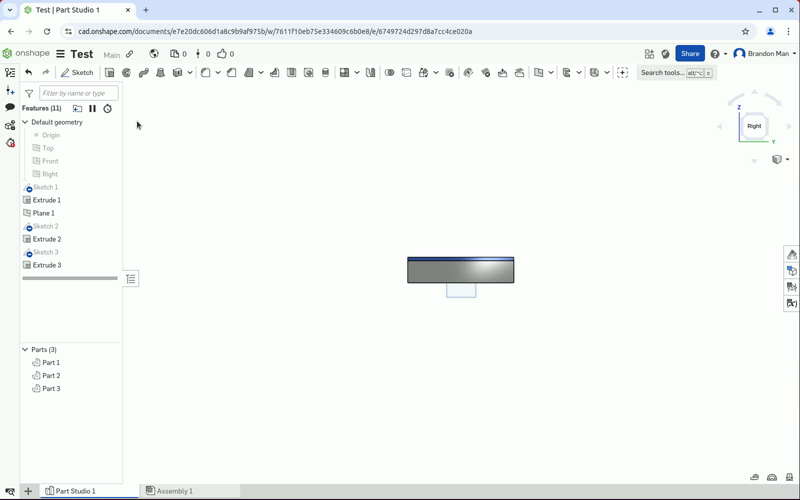
mouse_move(73, 189)
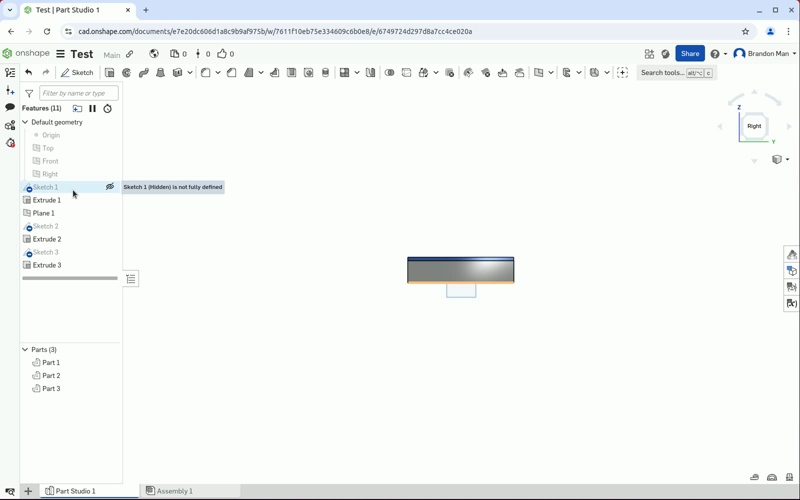
click(73, 189)
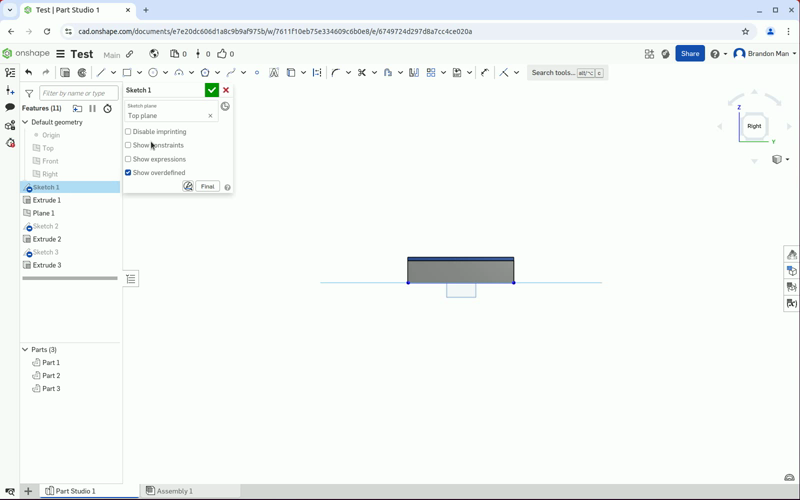
mouse_move(229, 92)
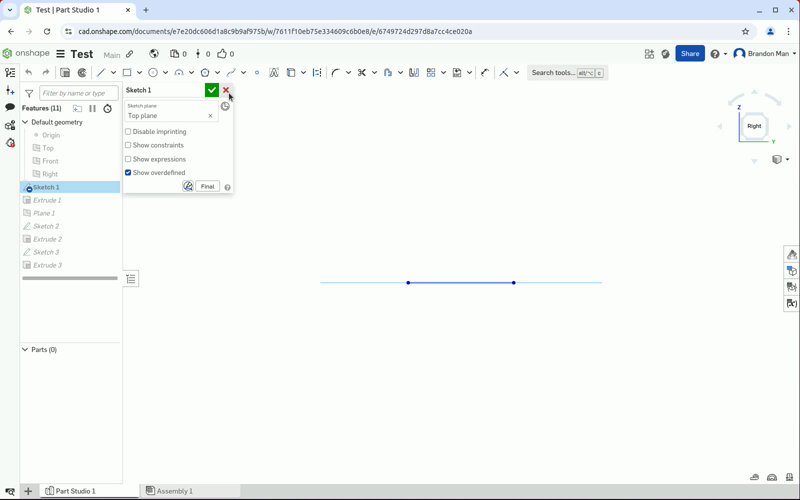
click(229, 92)
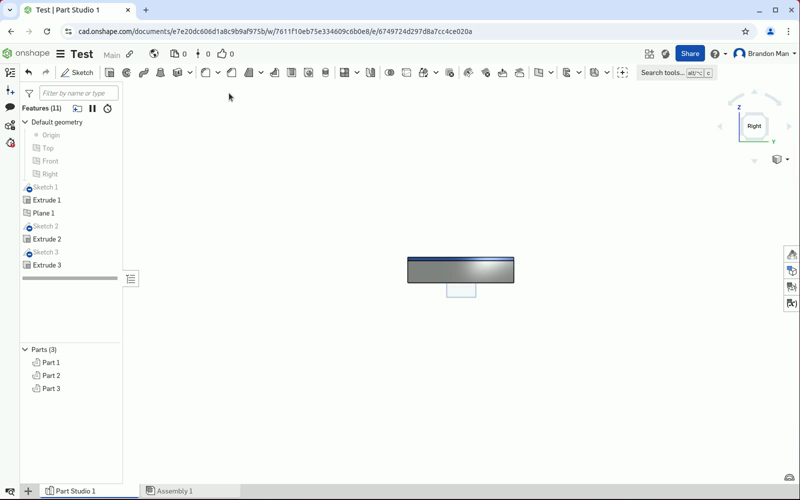
mouse_move(73, 352)
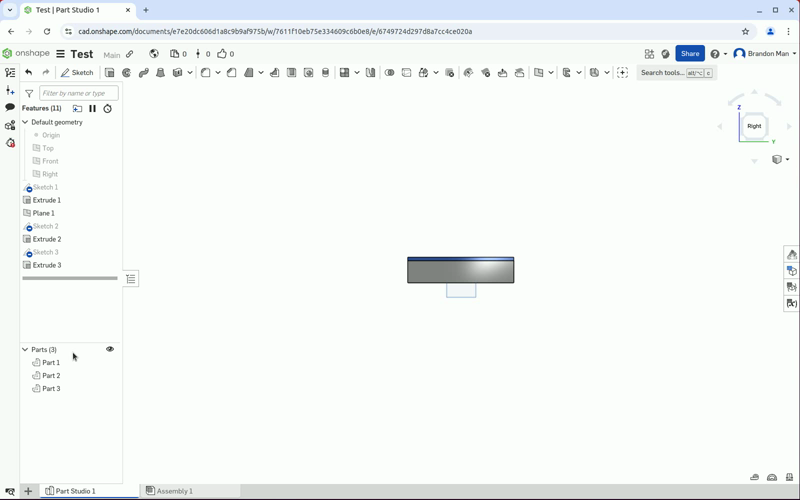
key(y)
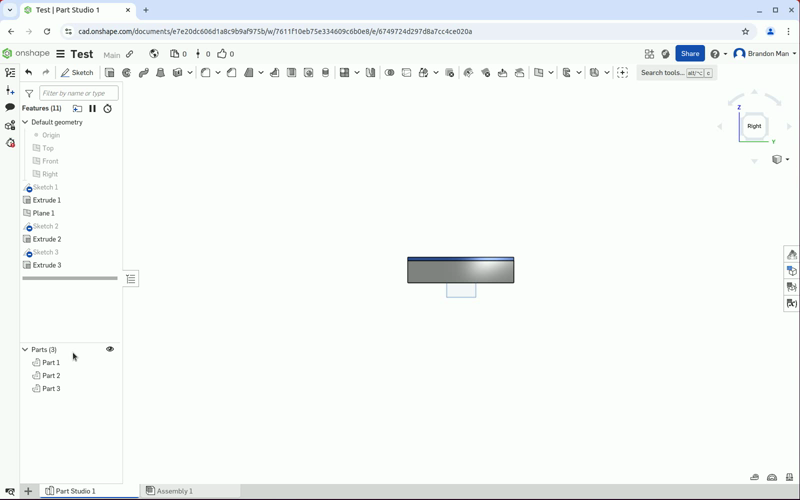
key(shift+p)
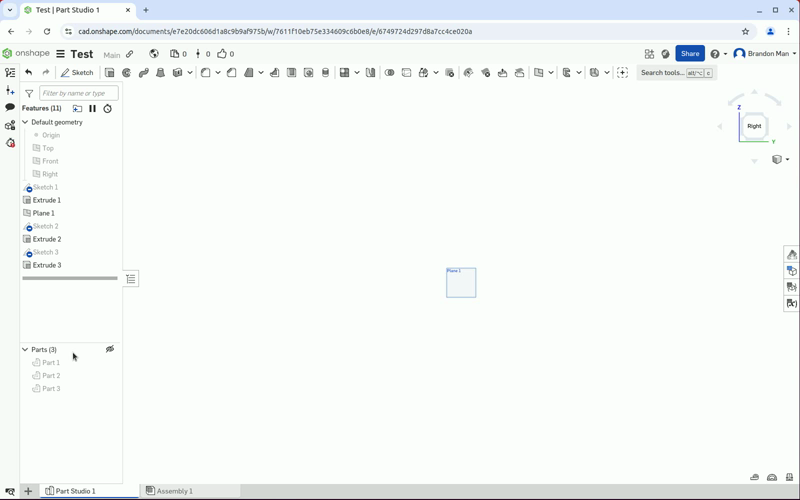
key(space)
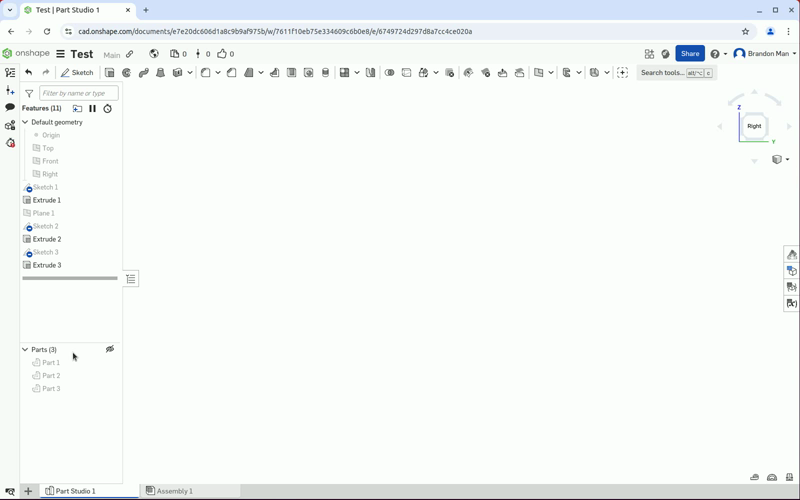
key_down(shift)
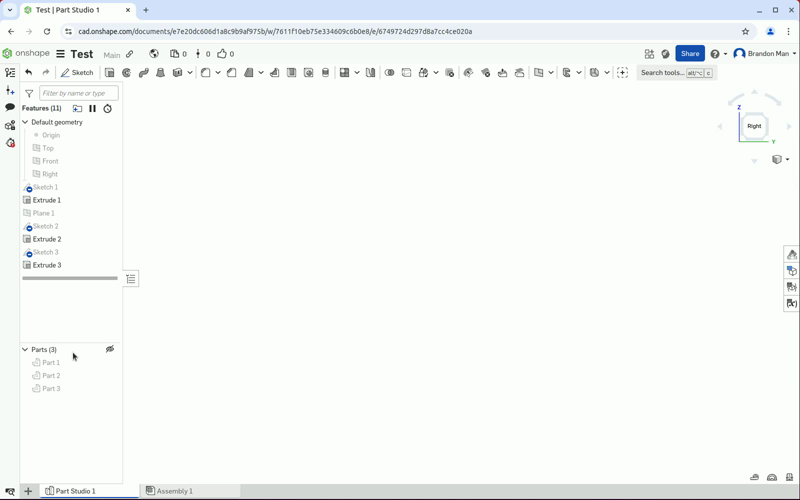
key(right)
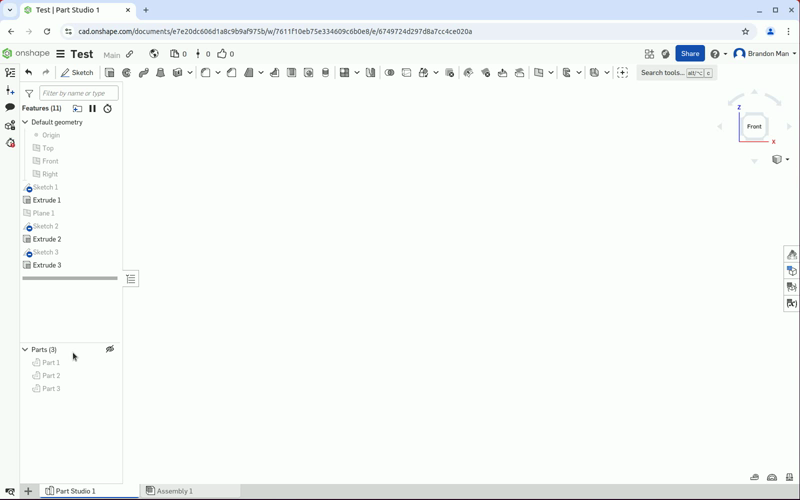
key_up(shift)
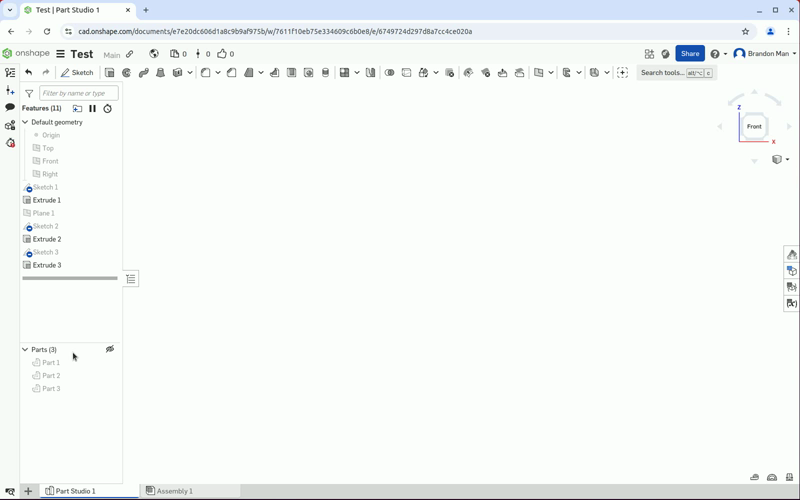
mouse_move(73, 352)
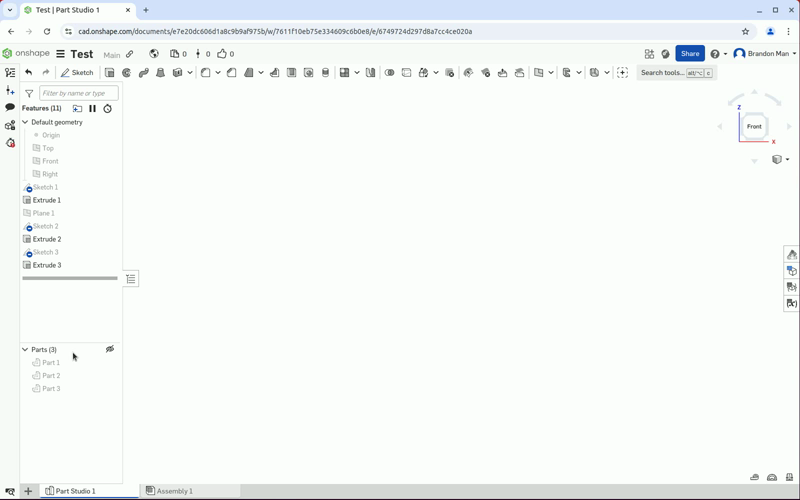
key(shift+y)
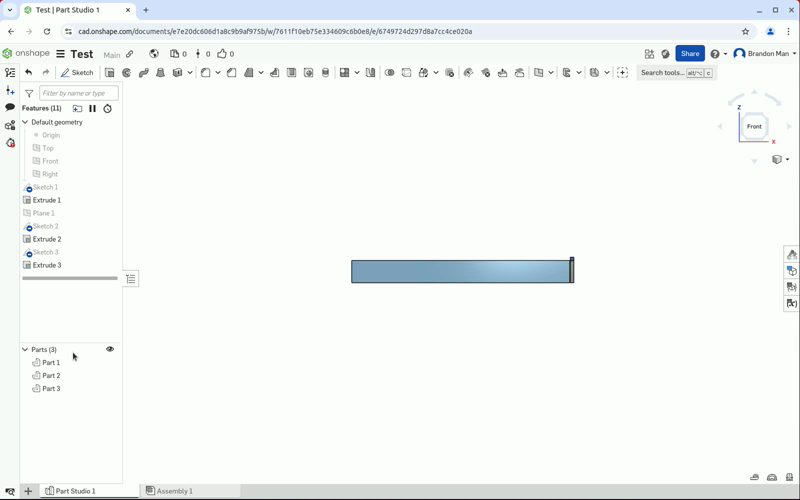
mouse_move(541, 75)
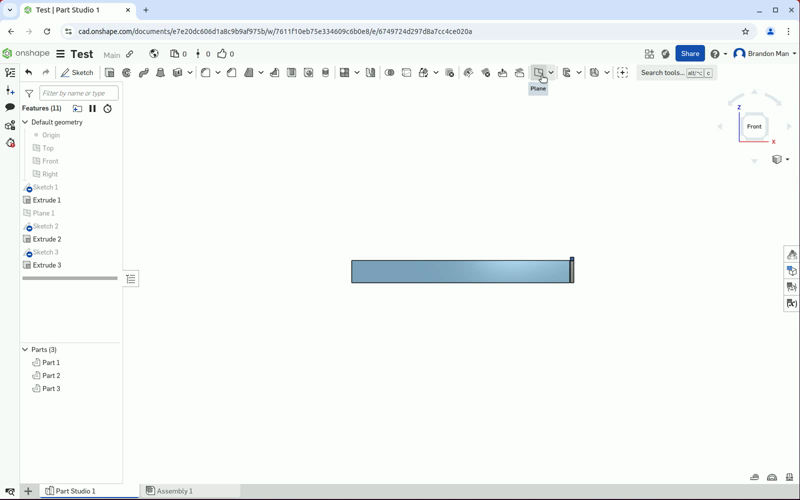
click(541, 75)
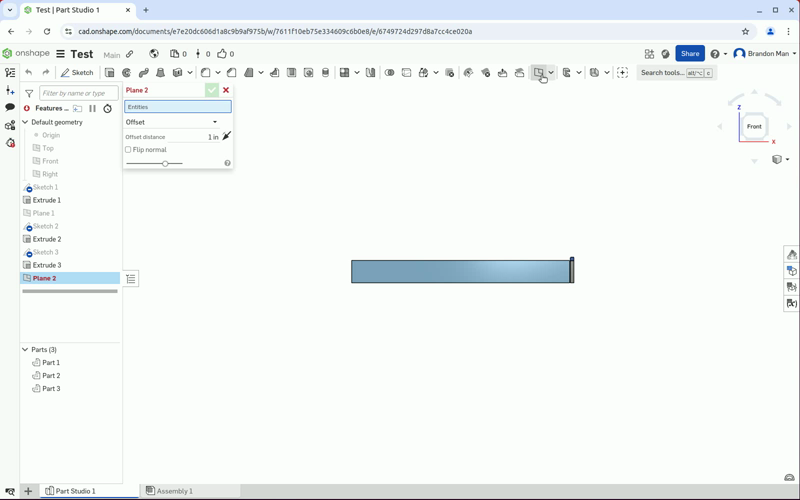
mouse_move(73, 163)
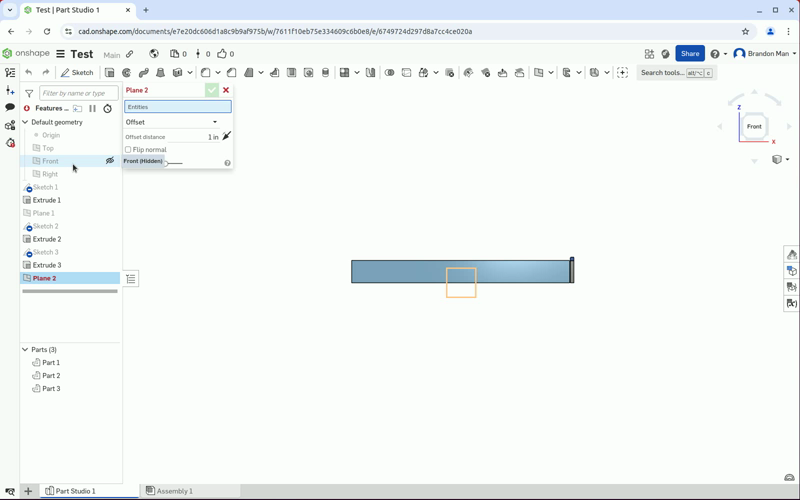
click(73, 163)
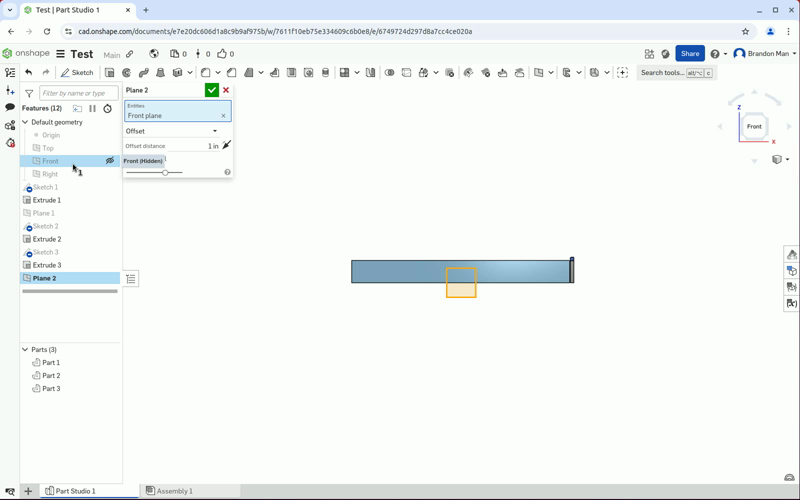
key(tab, 2)
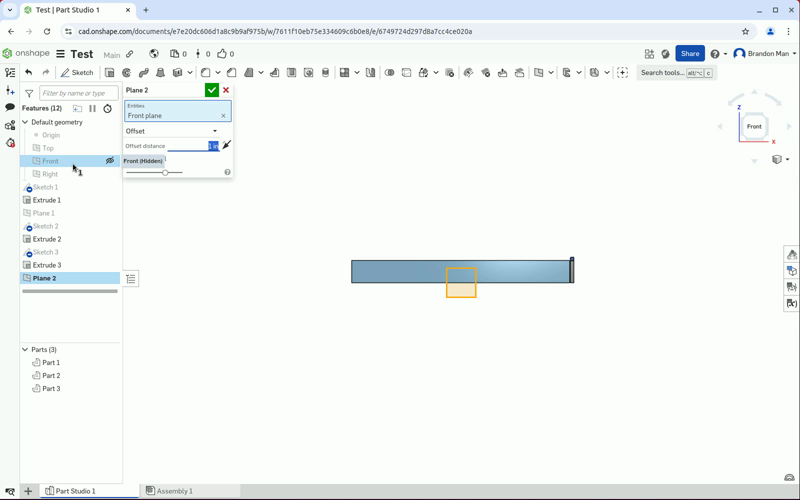
text(10.845)
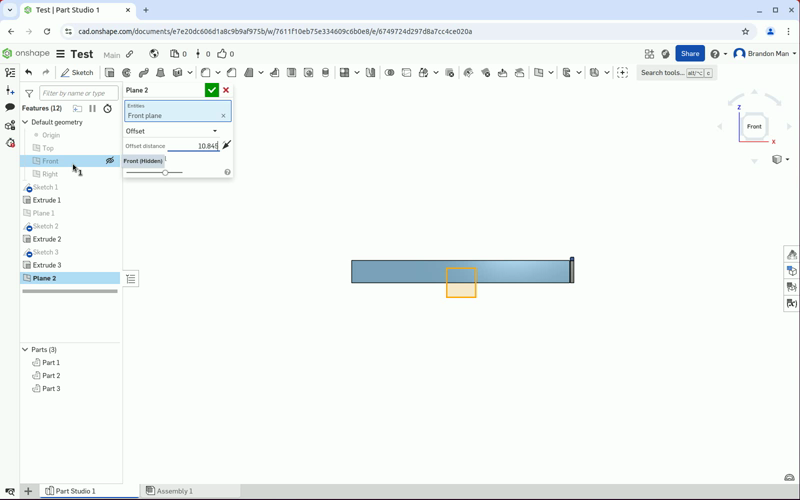
key(enter, 2)
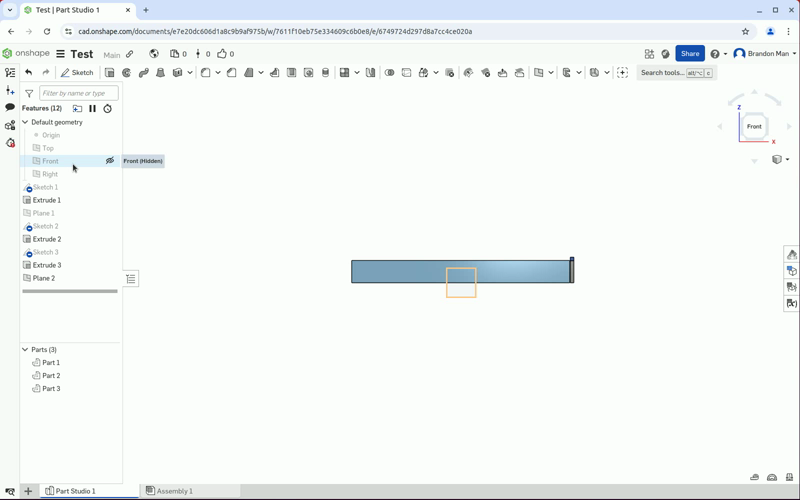
key(shift+s)
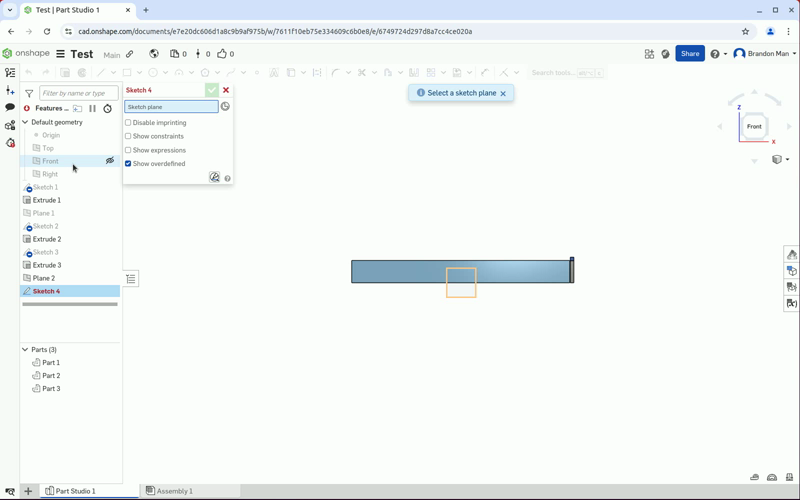
mouse_move(73, 280)
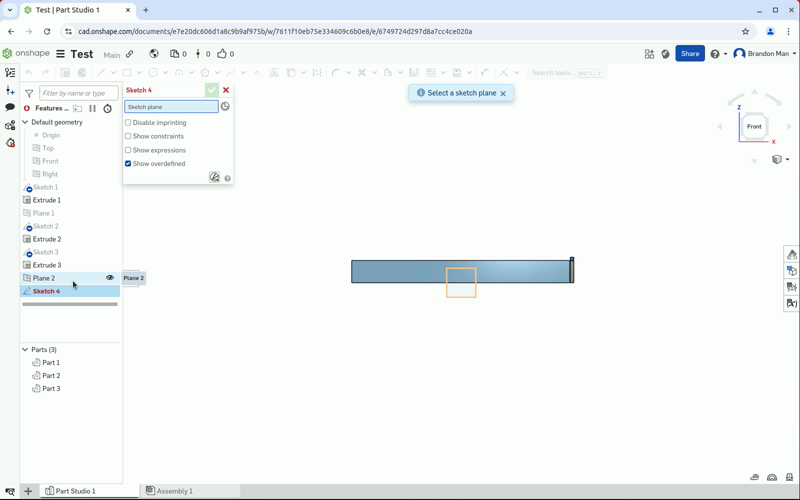
click(73, 280)
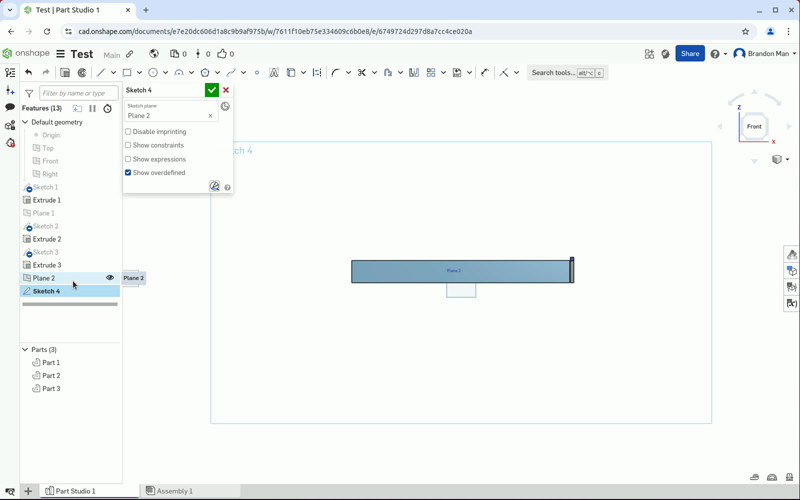
mouse_move(73, 352)
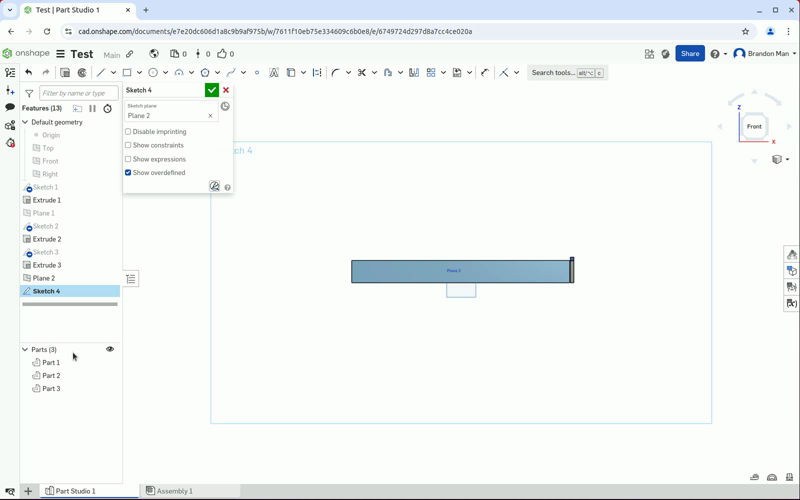
key(y)
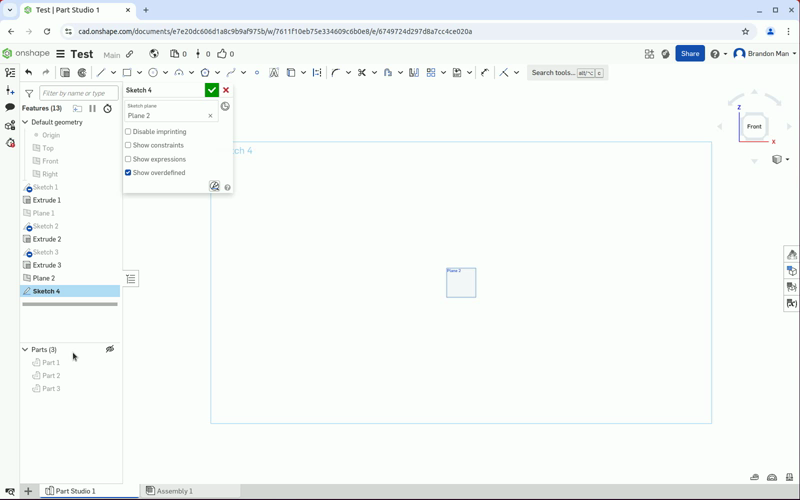
key(l)
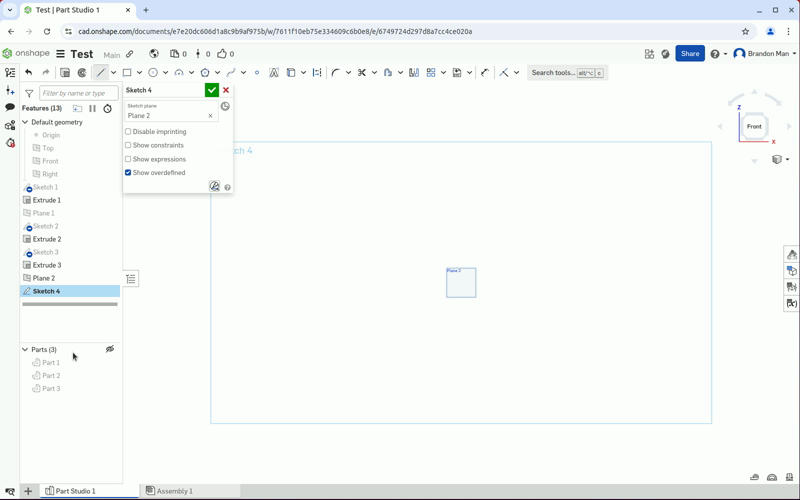
key_down(shift)
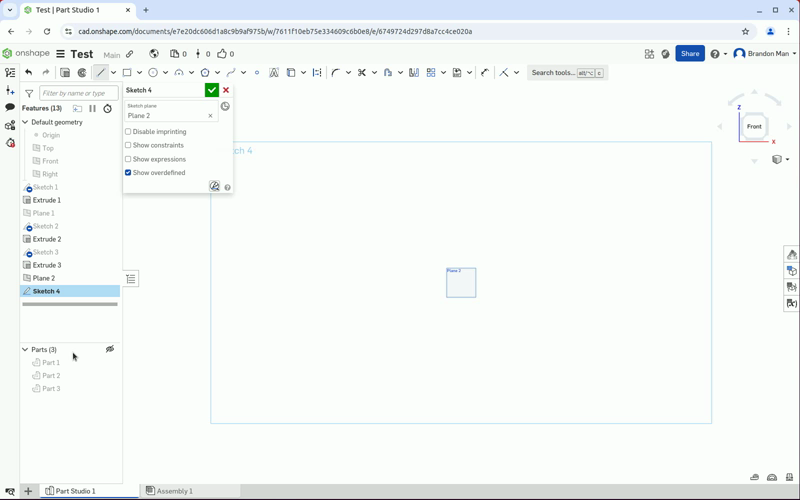
mouse_move(348, 282)
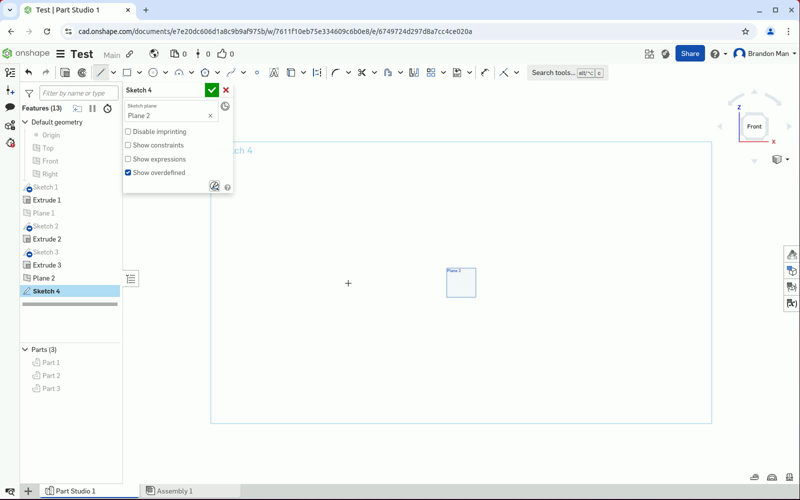
click(348, 282)
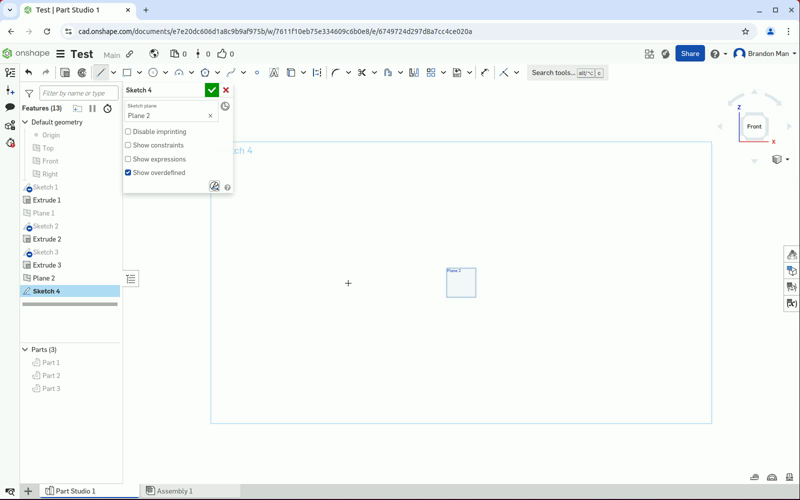
key_up(shift)
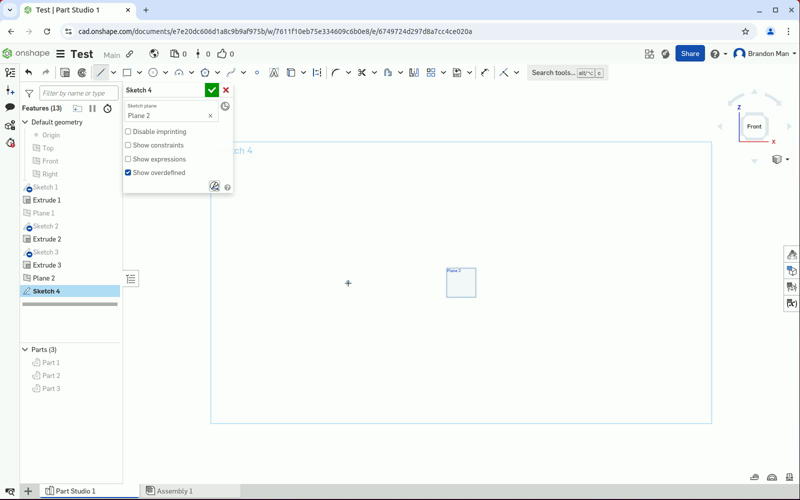
key_down(shift)
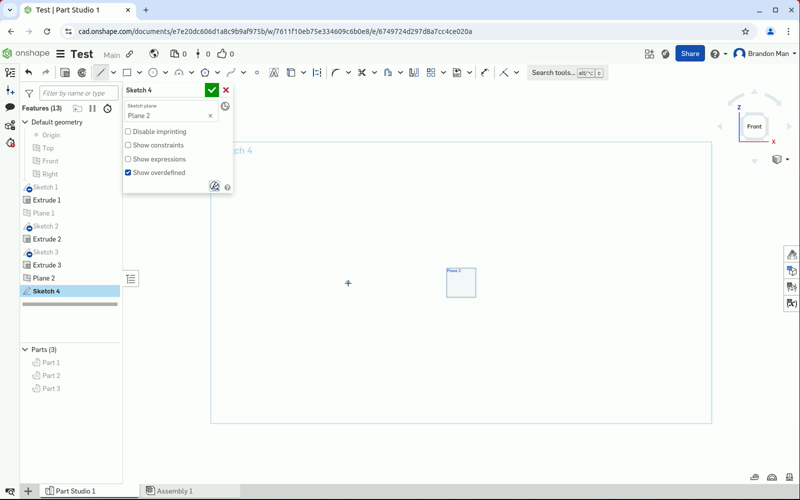
mouse_move(378, 282)
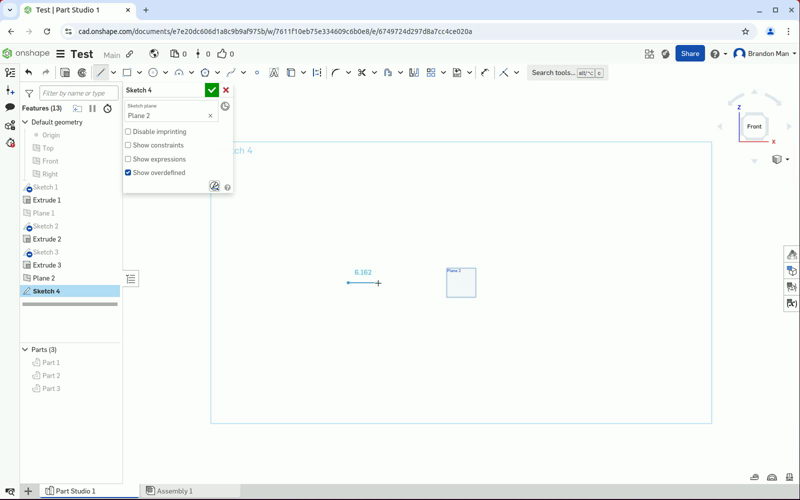
mouse_move(350, 282)
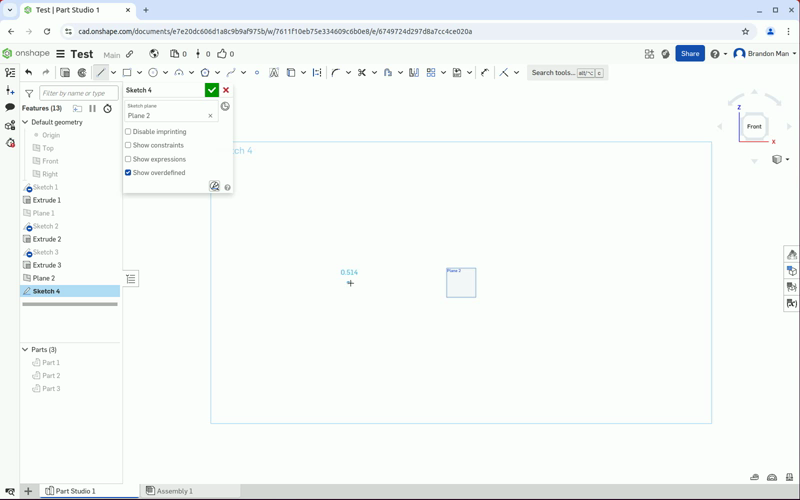
scroll(6)
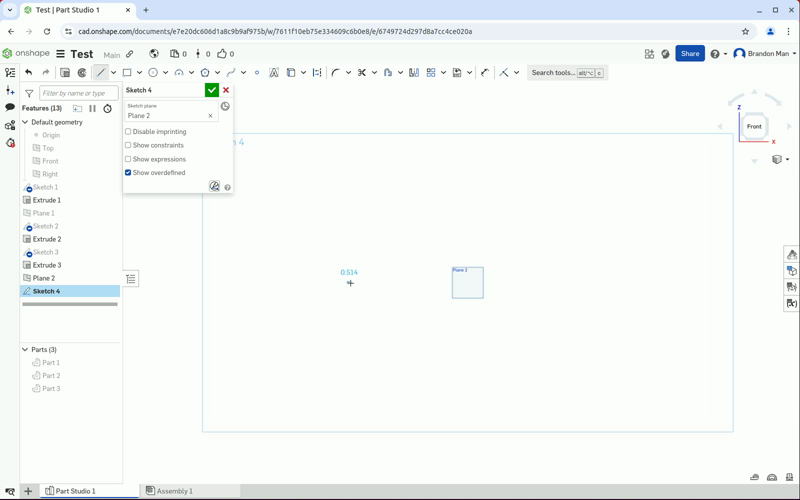
scroll(6)
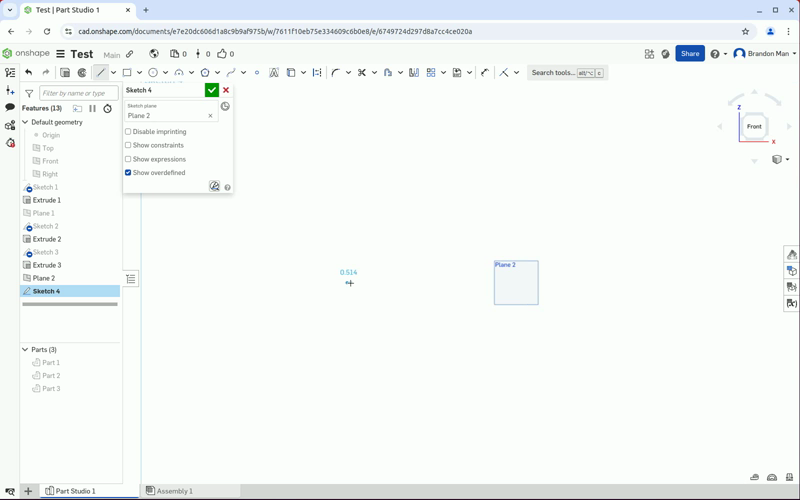
scroll(6)
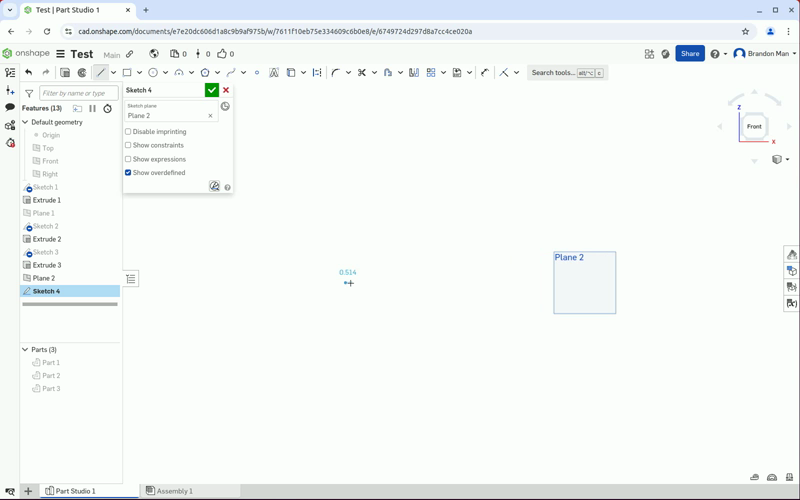
scroll(6)
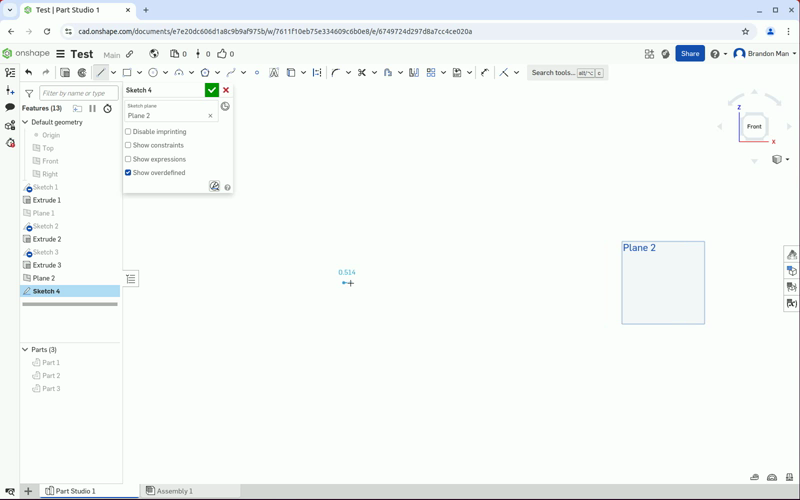
scroll(6)
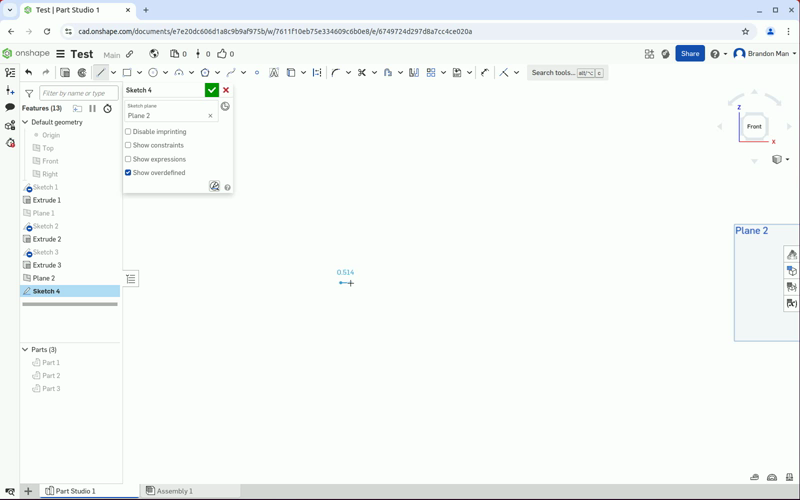
scroll(6)
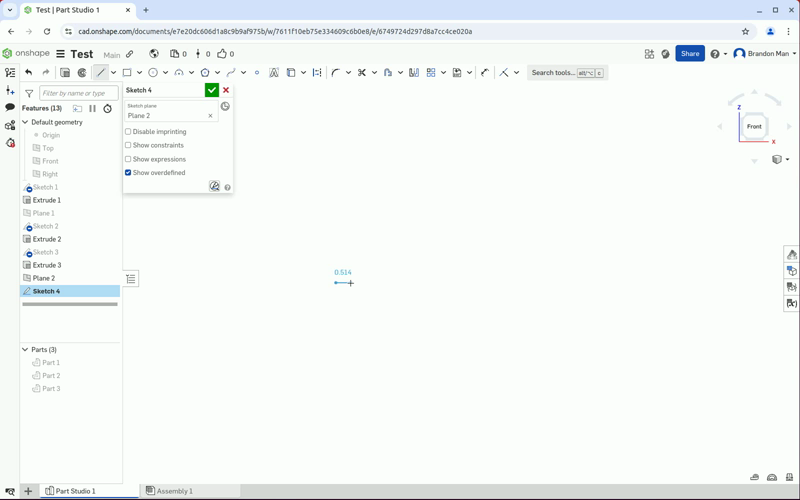
scroll(6)
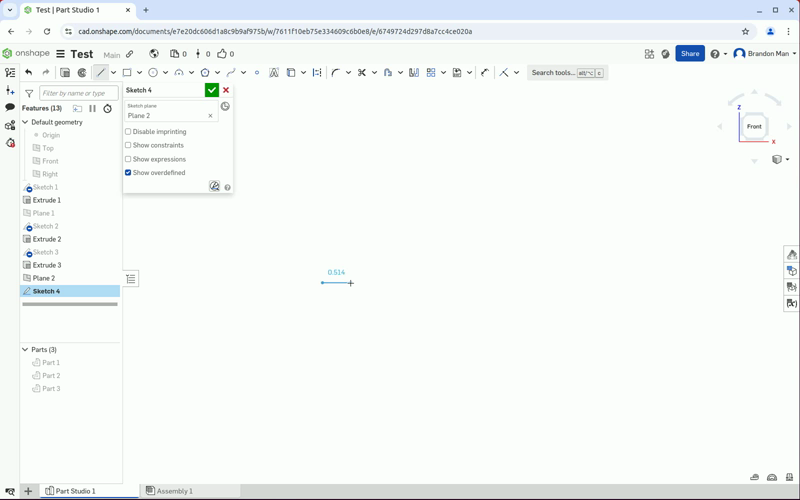
click(350, 282)
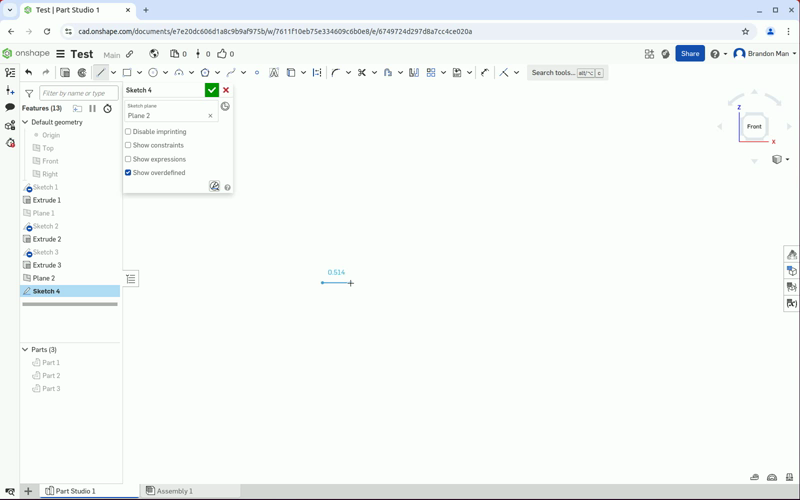
scroll(-6)
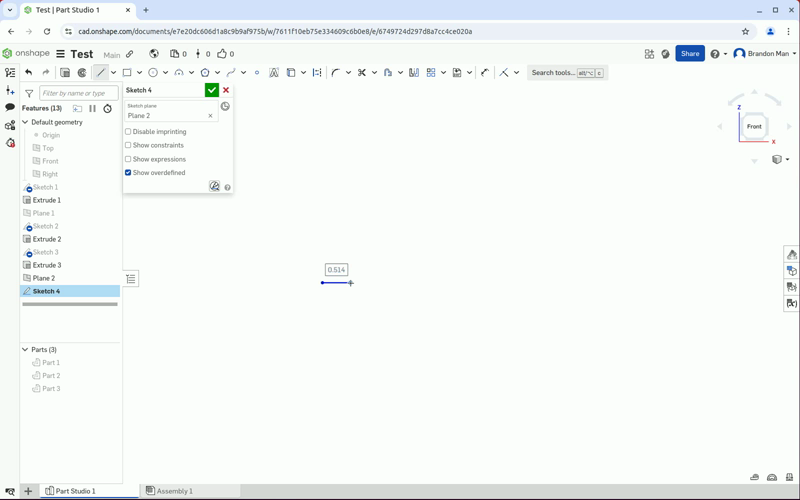
scroll(-6)
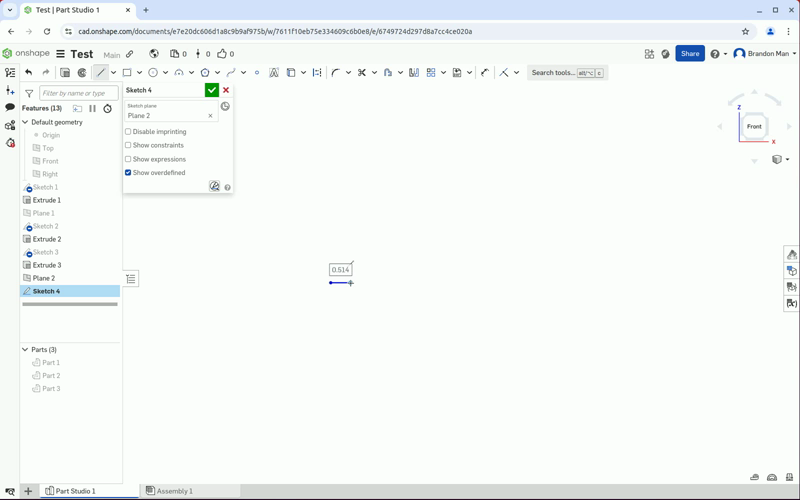
scroll(-6)
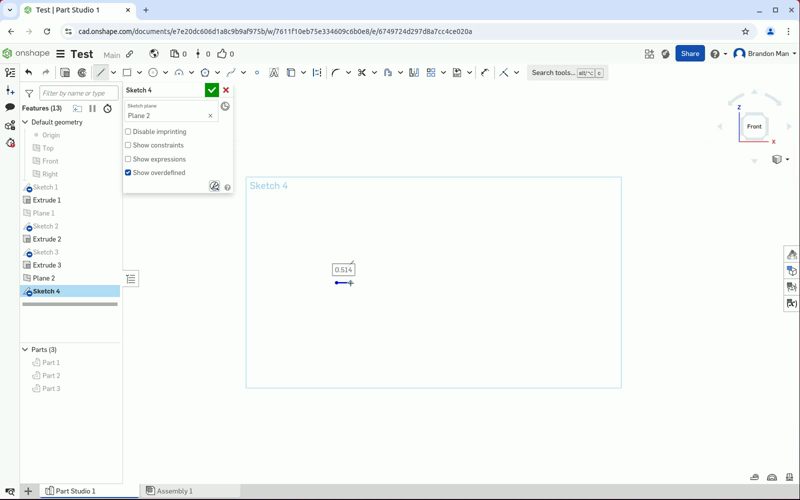
scroll(-6)
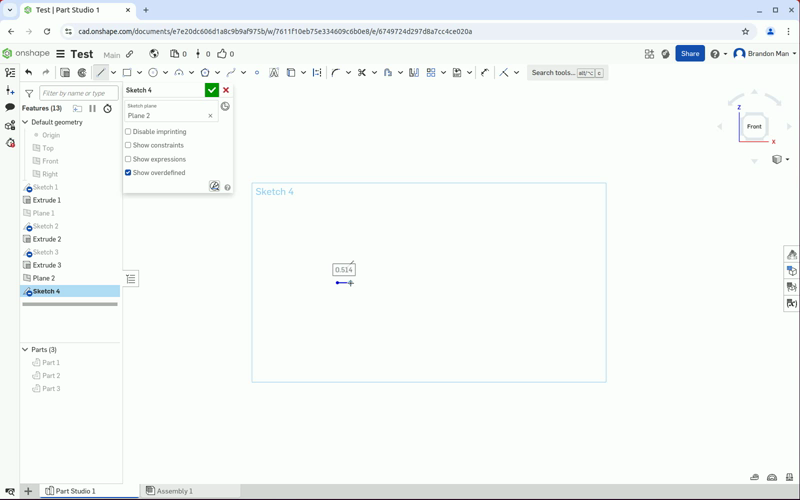
scroll(-6)
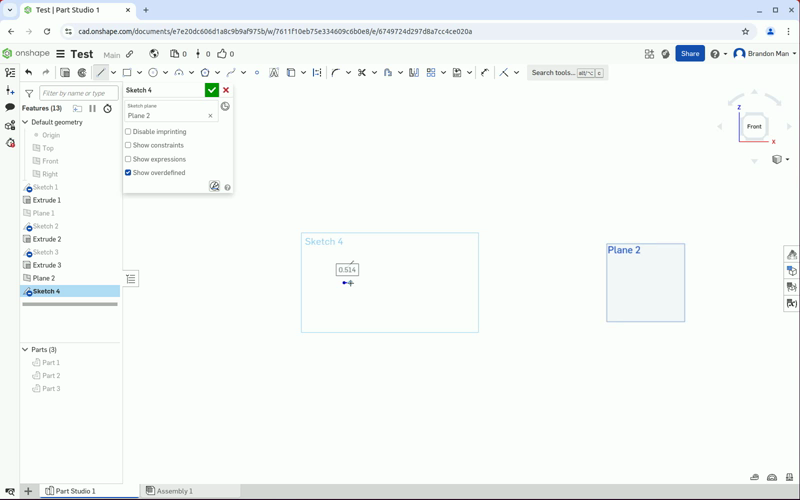
scroll(-6)
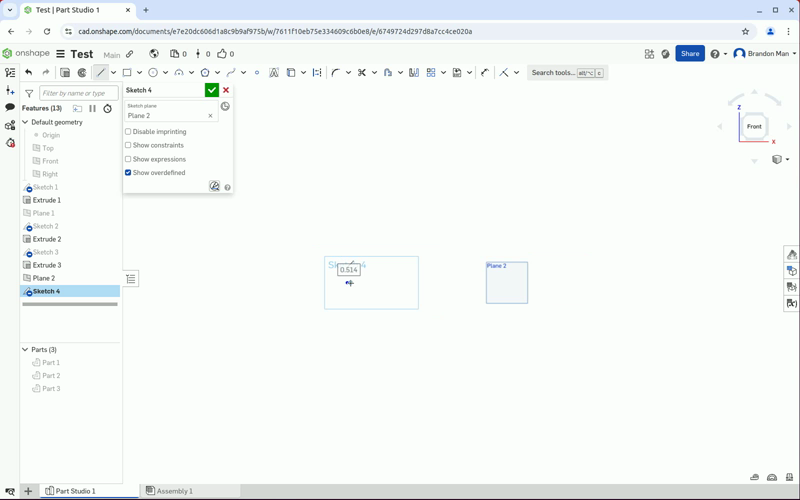
scroll(-6)
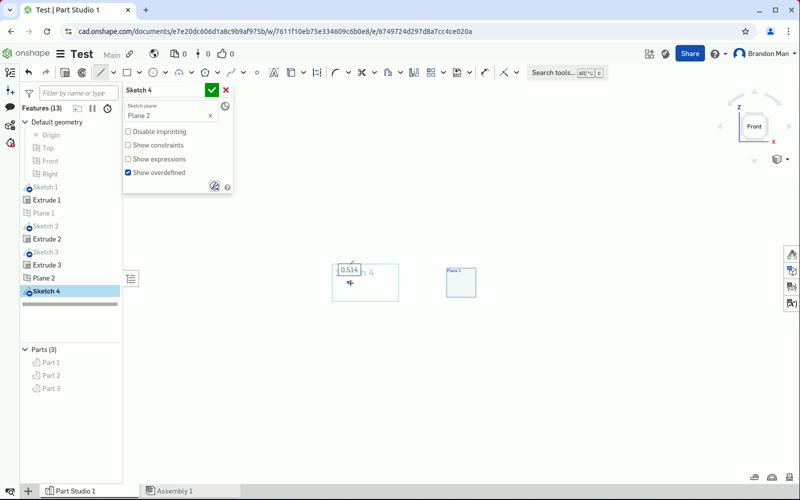
key_up(shift)
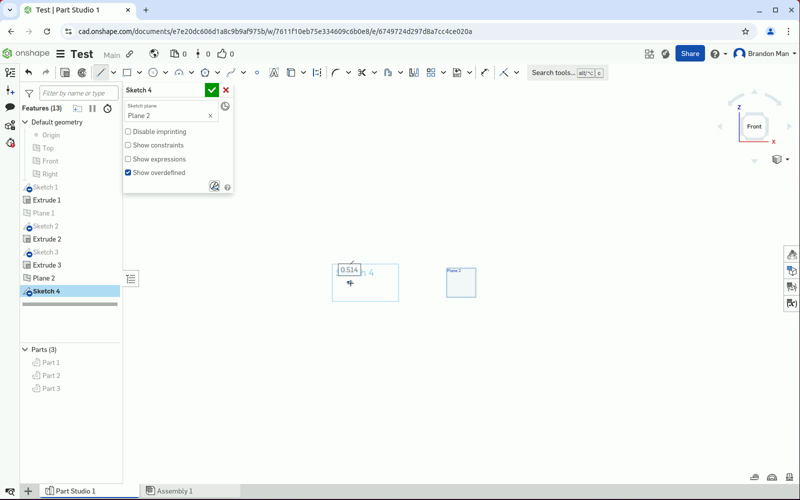
key_down(shift)
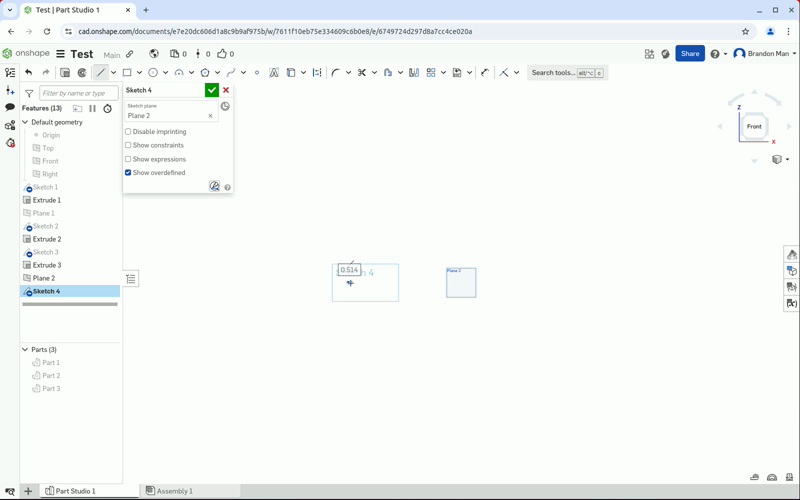
mouse_move(380, 282)
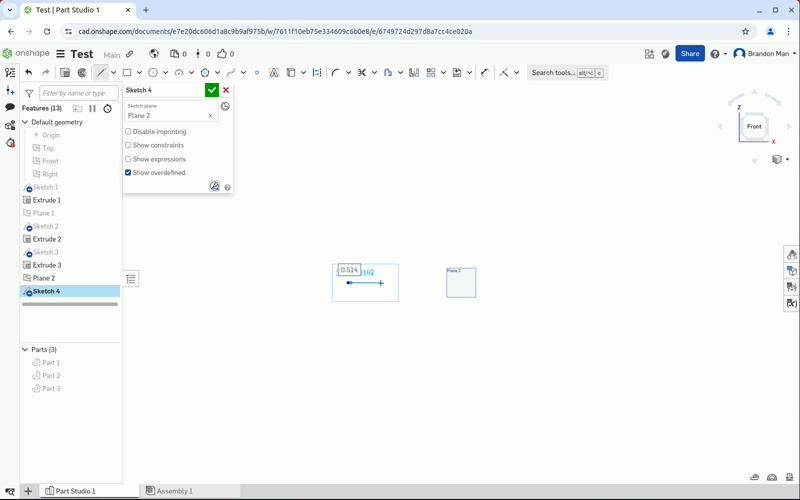
mouse_move(350, 259)
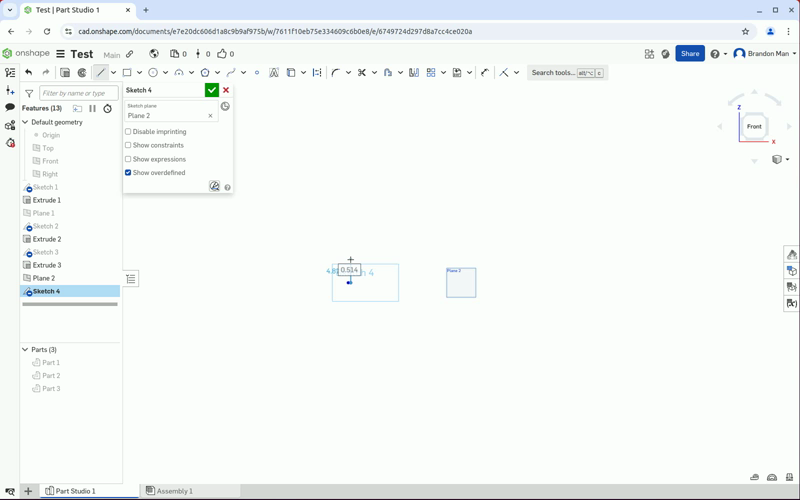
click(350, 259)
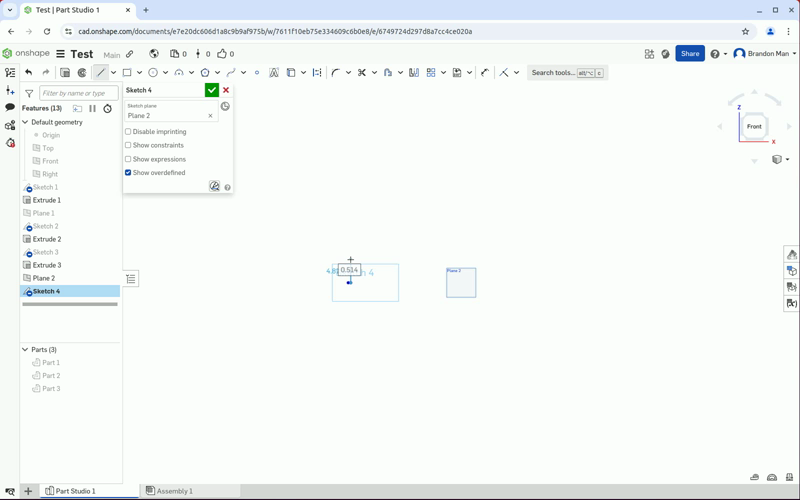
key_up(shift)
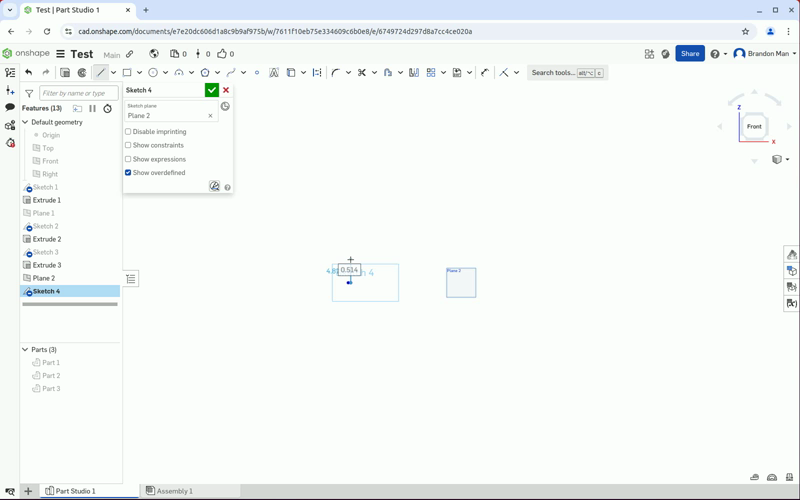
key_down(shift)
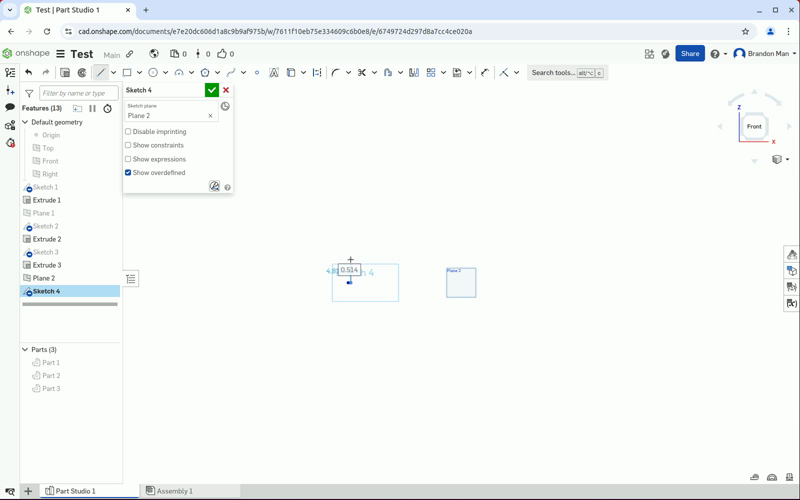
mouse_move(569, 259)
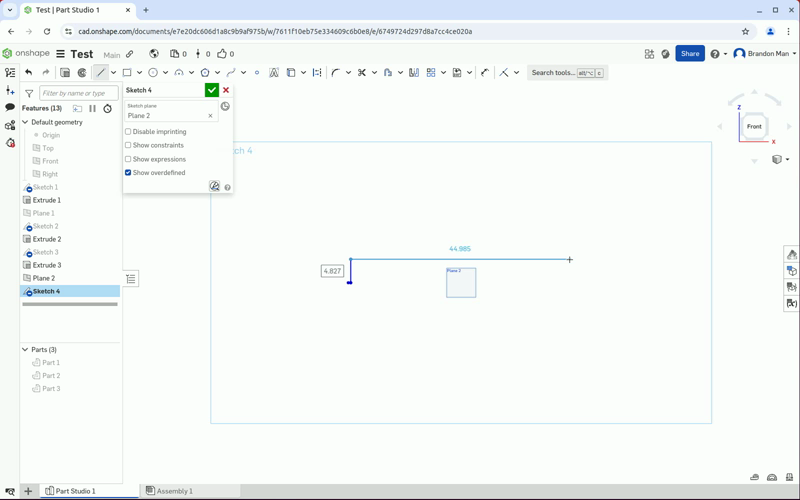
click(569, 259)
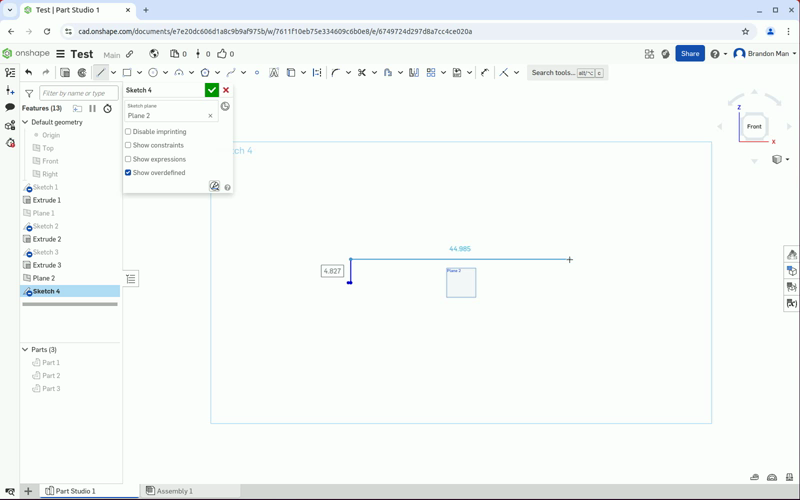
key_up(shift)
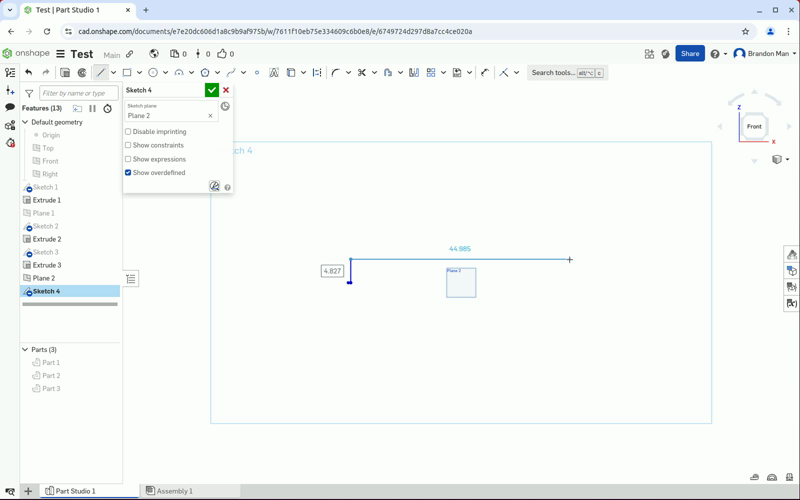
key_down(shift)
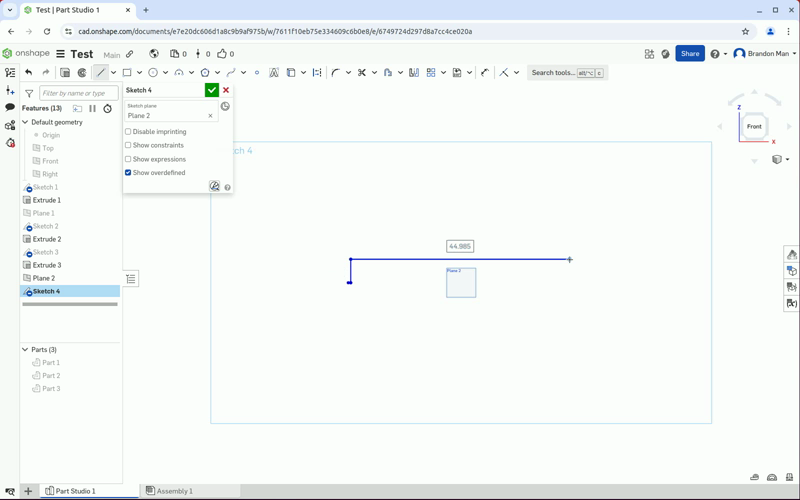
mouse_move(589, 259)
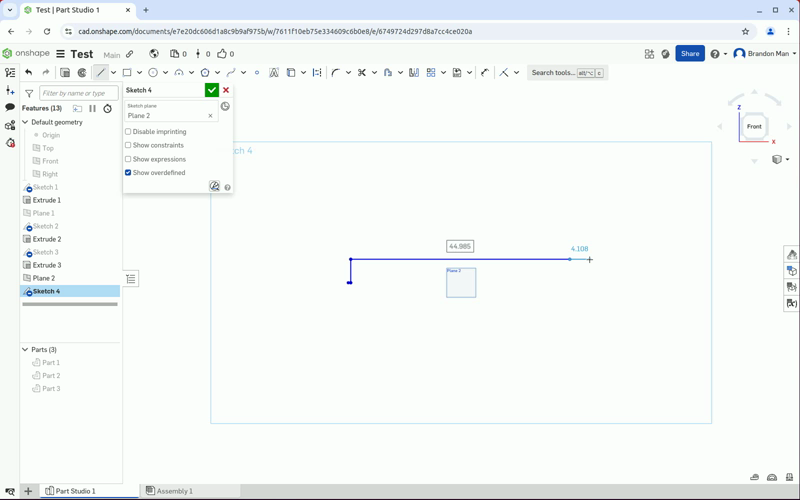
mouse_move(569, 282)
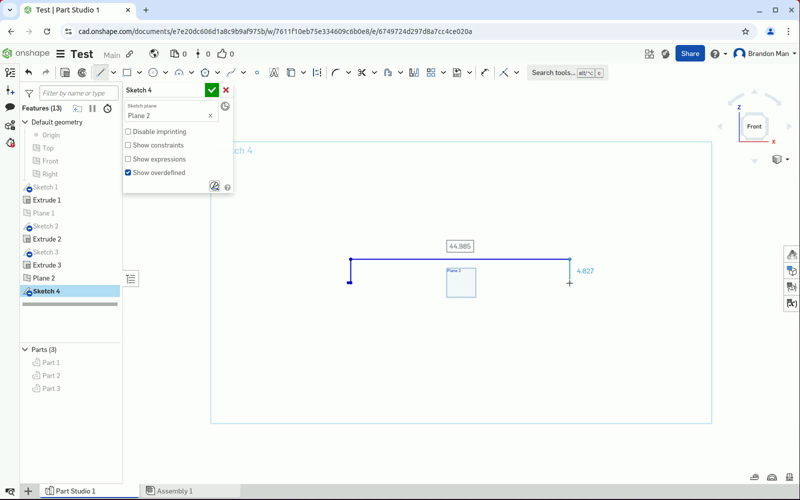
click(569, 282)
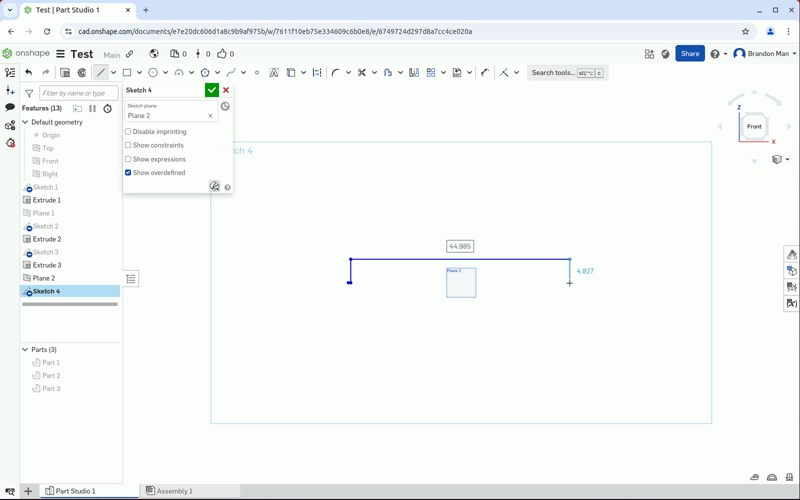
key_up(shift)
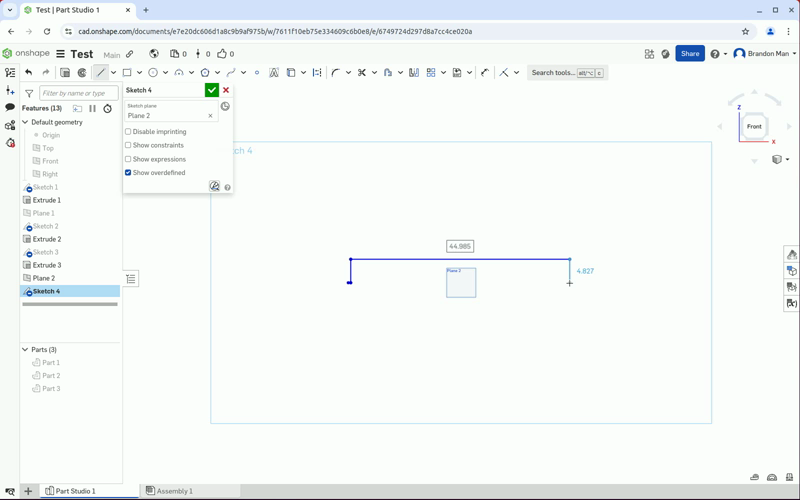
key_down(shift)
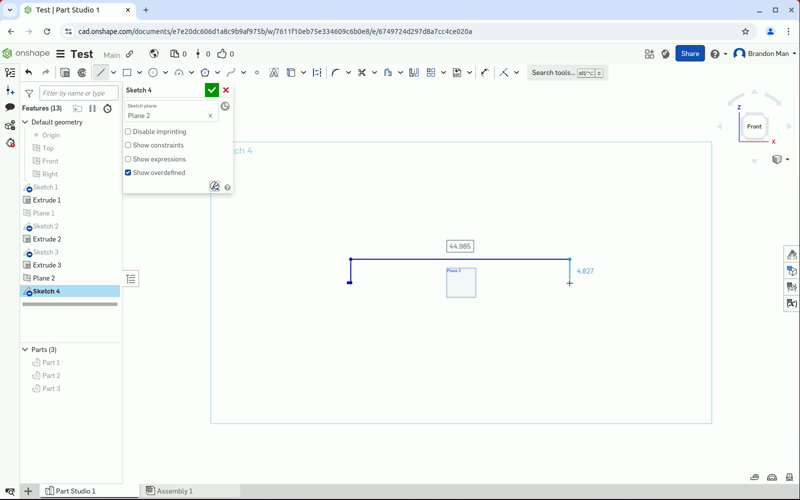
mouse_move(589, 282)
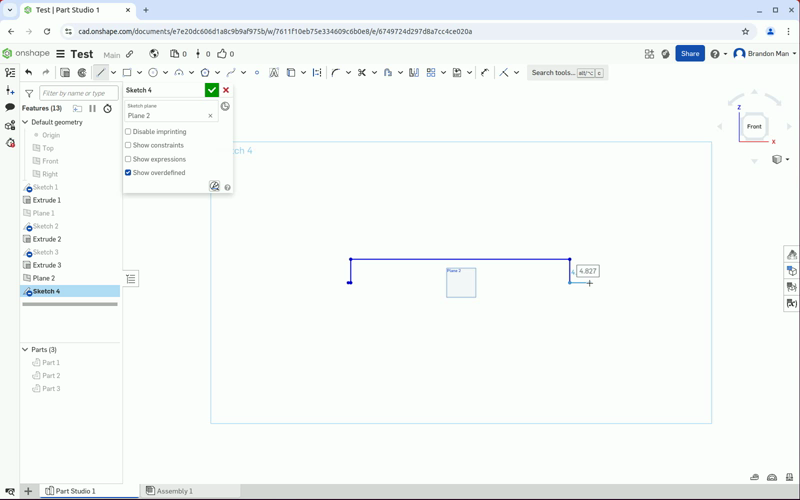
mouse_move(572, 282)
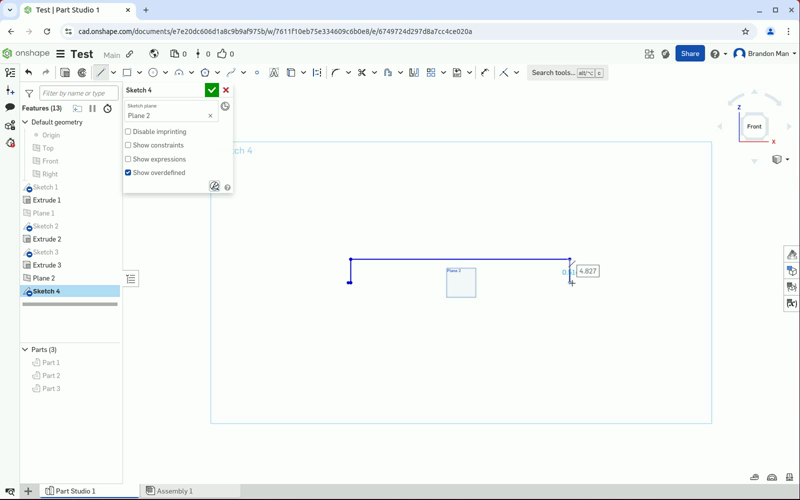
scroll(6)
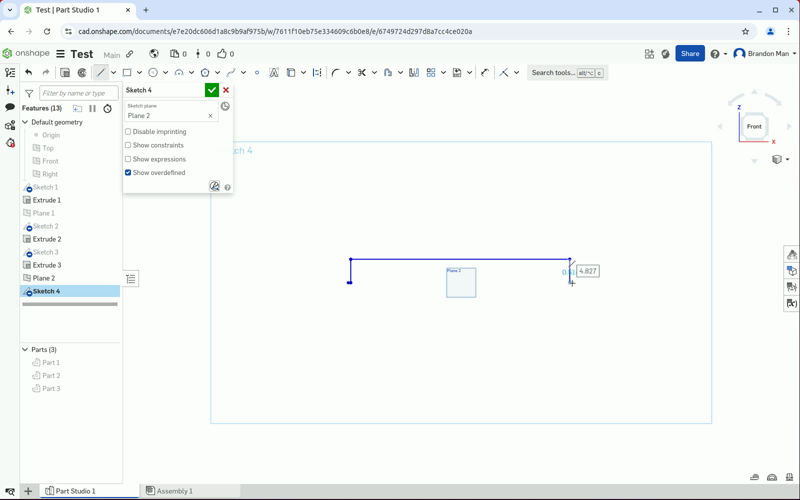
scroll(6)
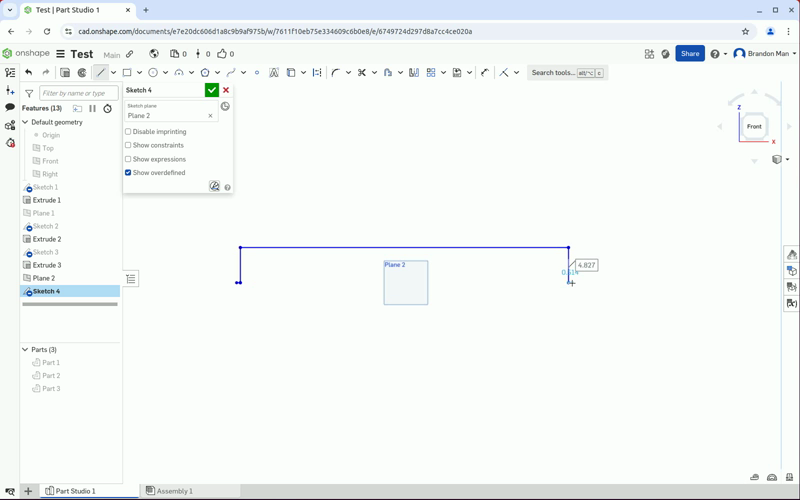
scroll(6)
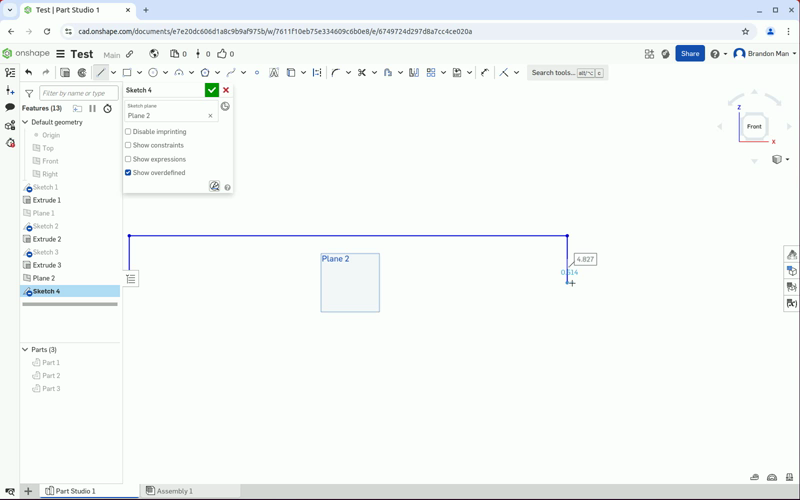
scroll(6)
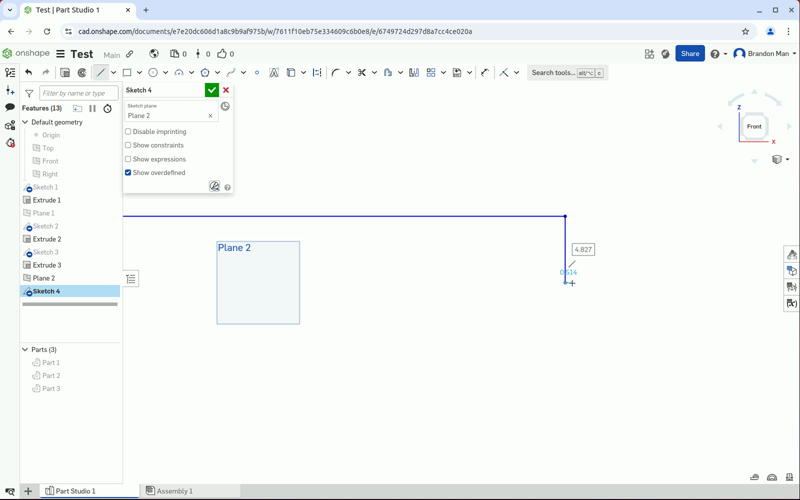
scroll(6)
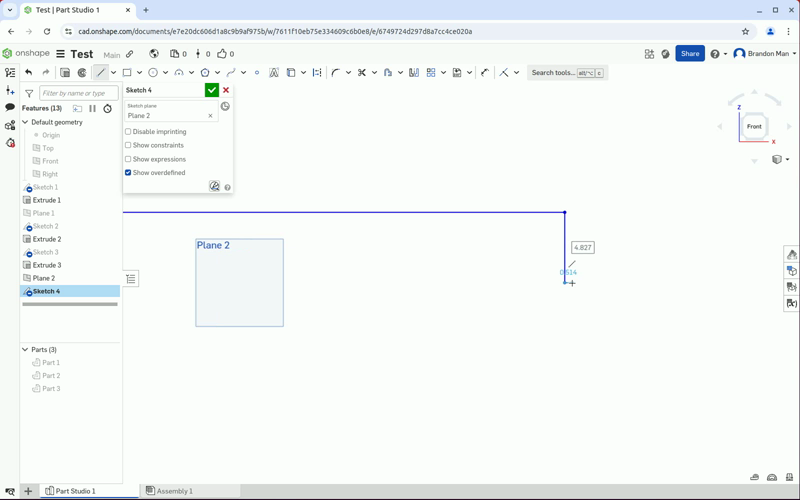
scroll(6)
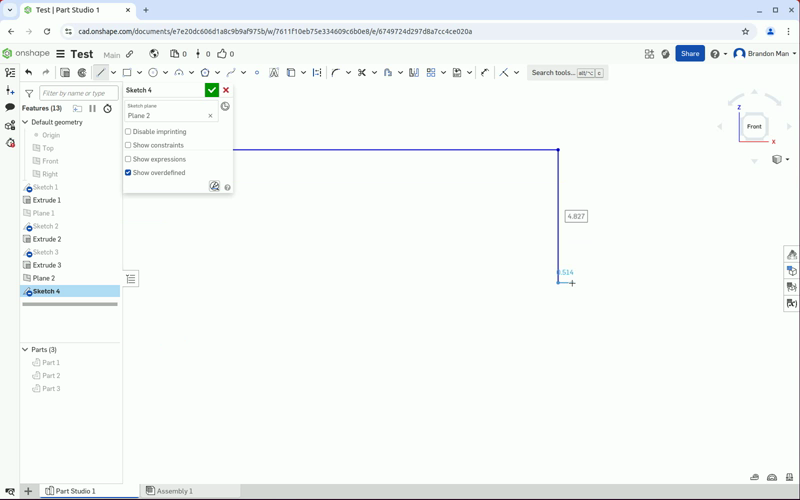
scroll(6)
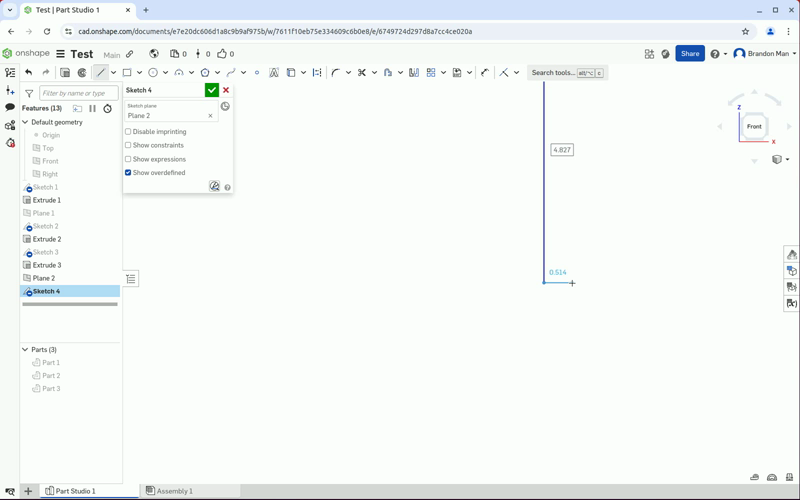
click(572, 282)
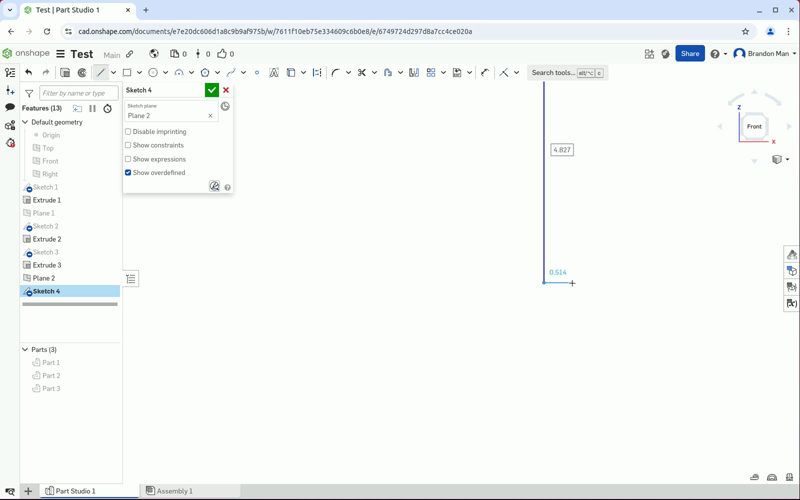
scroll(-6)
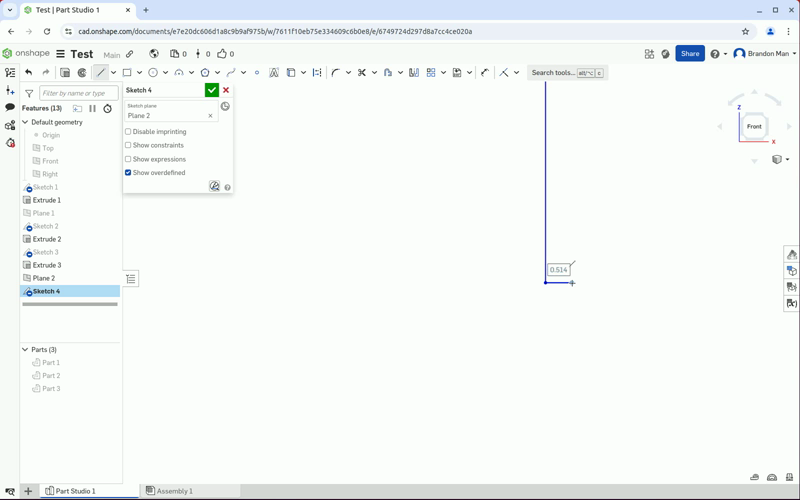
scroll(-6)
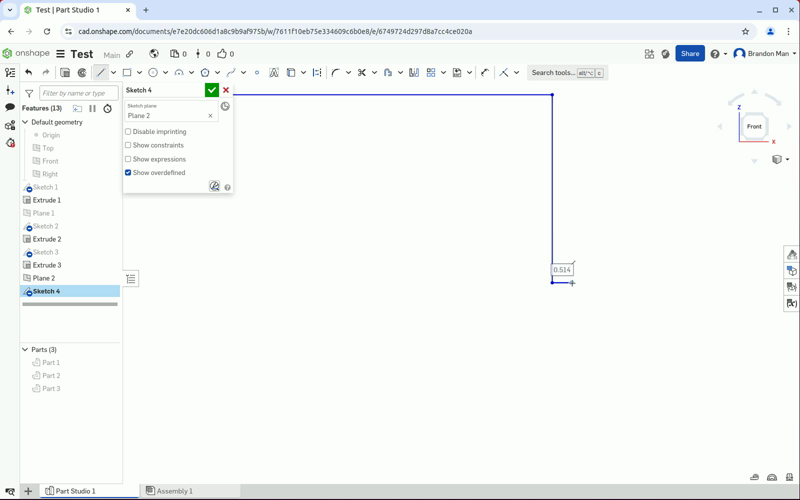
scroll(-6)
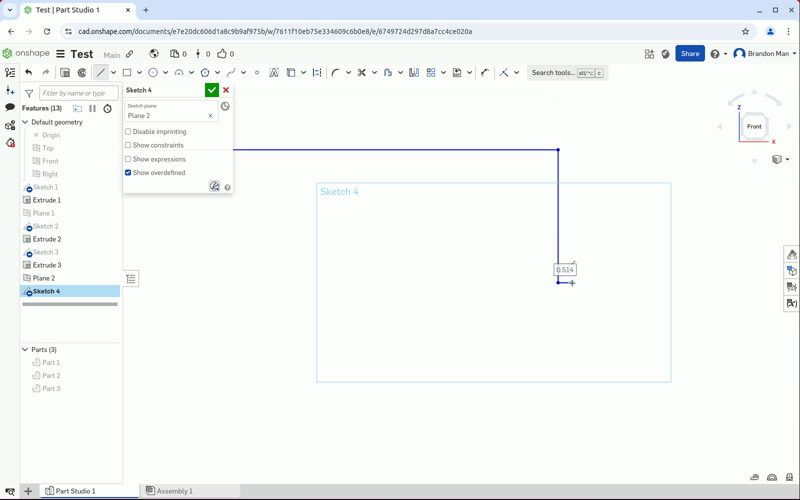
scroll(-6)
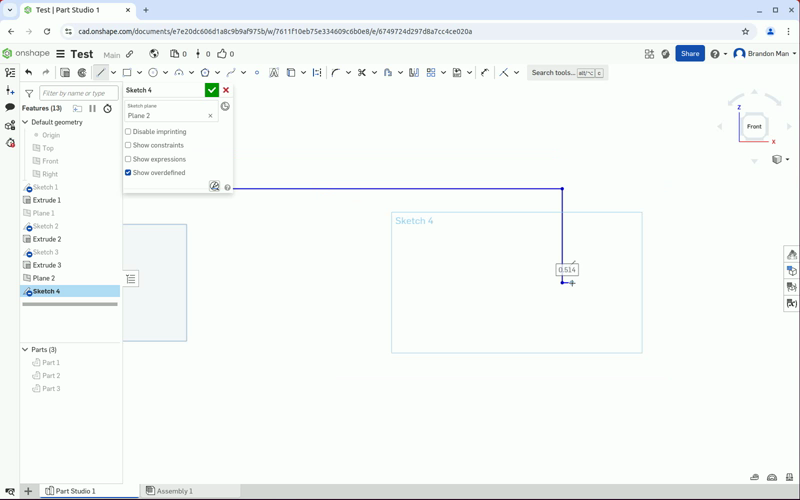
scroll(-6)
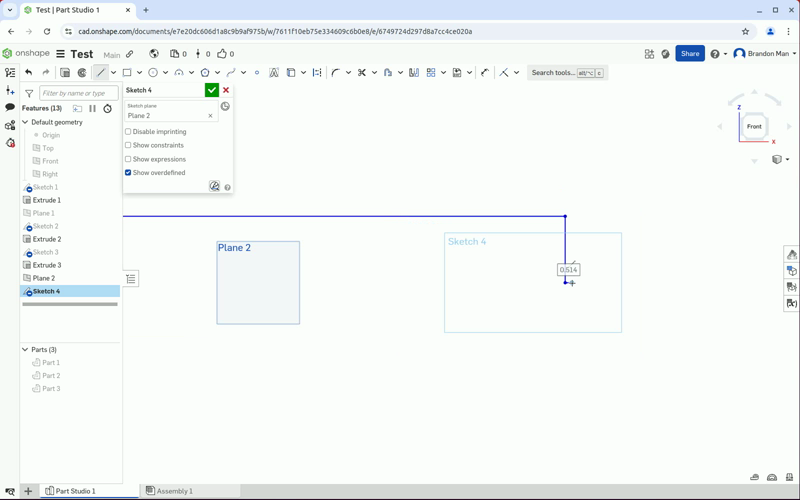
scroll(-6)
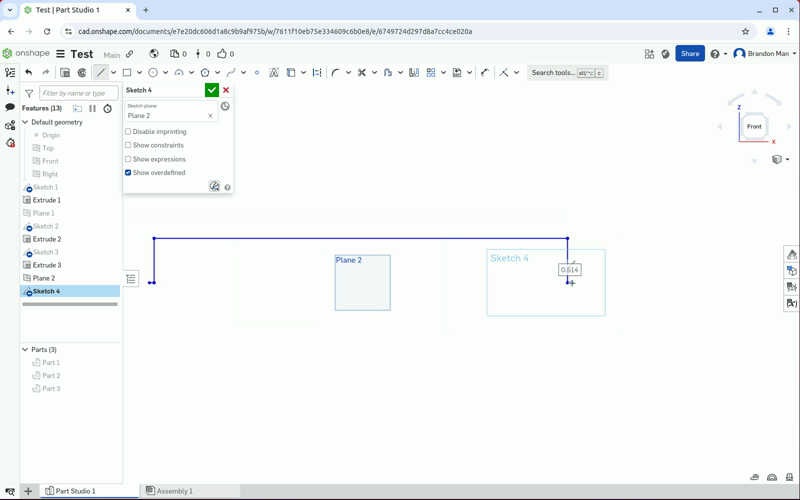
scroll(-6)
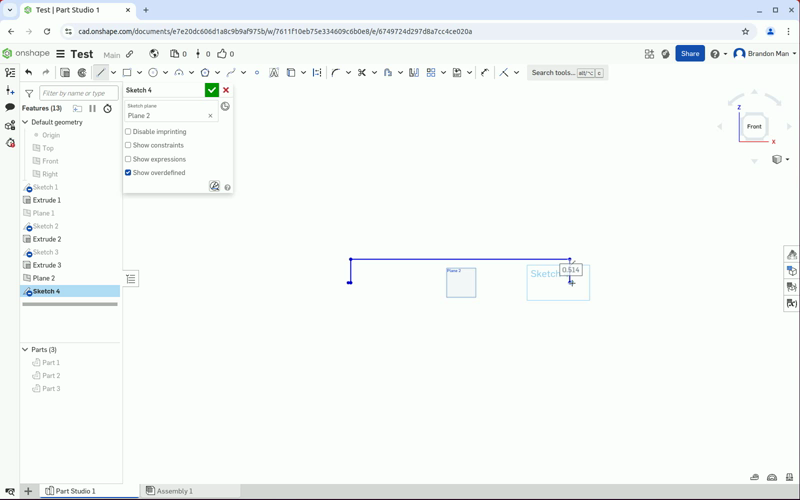
key_up(shift)
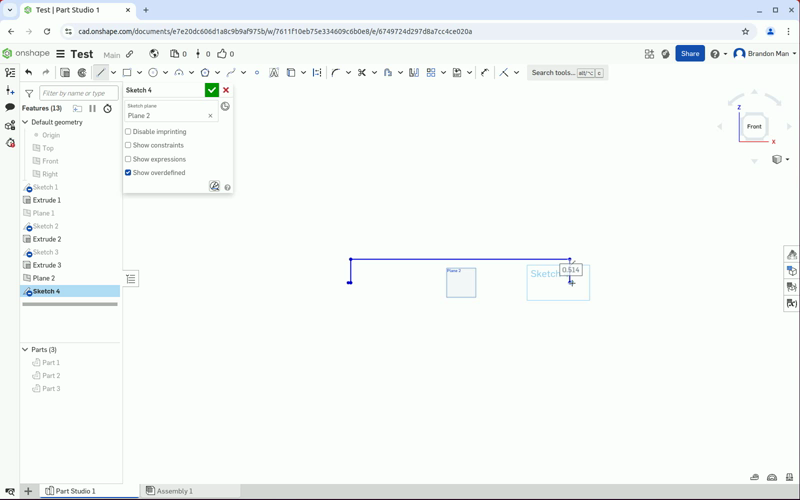
key_down(shift)
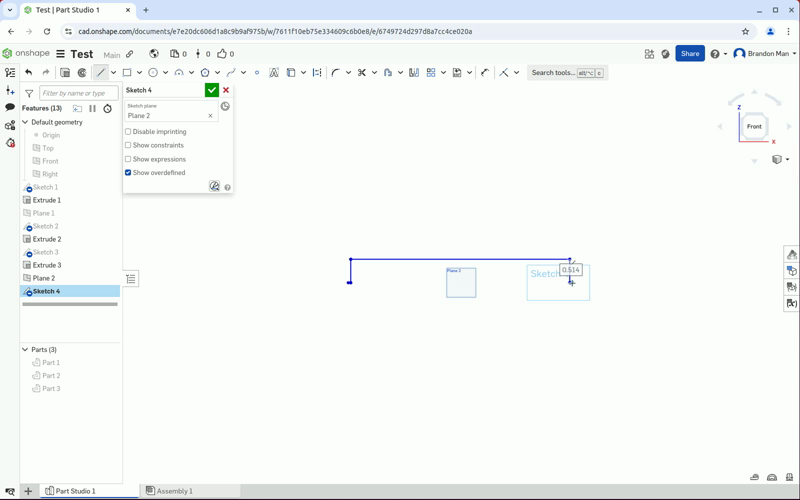
mouse_move(589, 282)
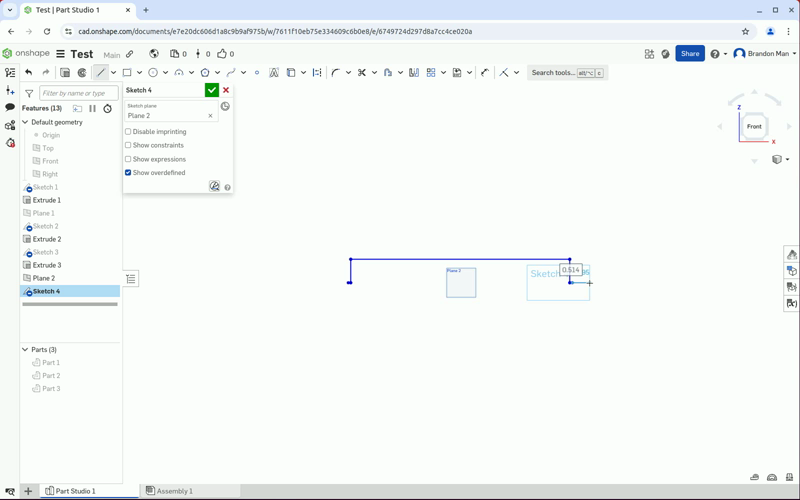
mouse_move(572, 257)
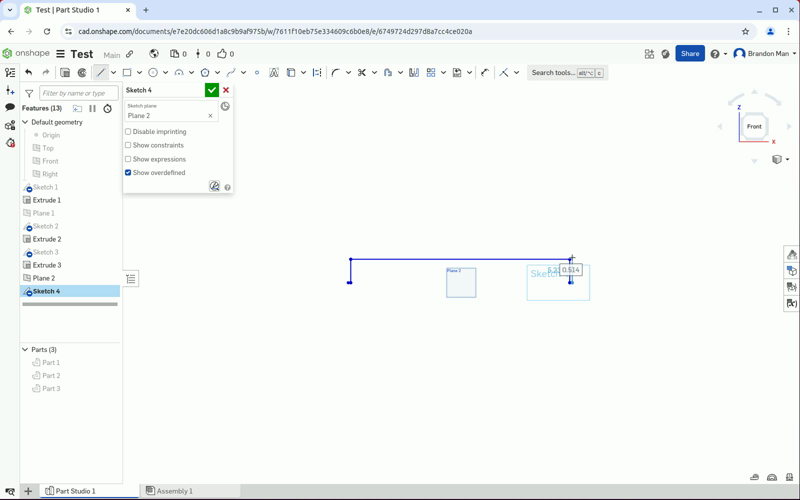
scroll(6)
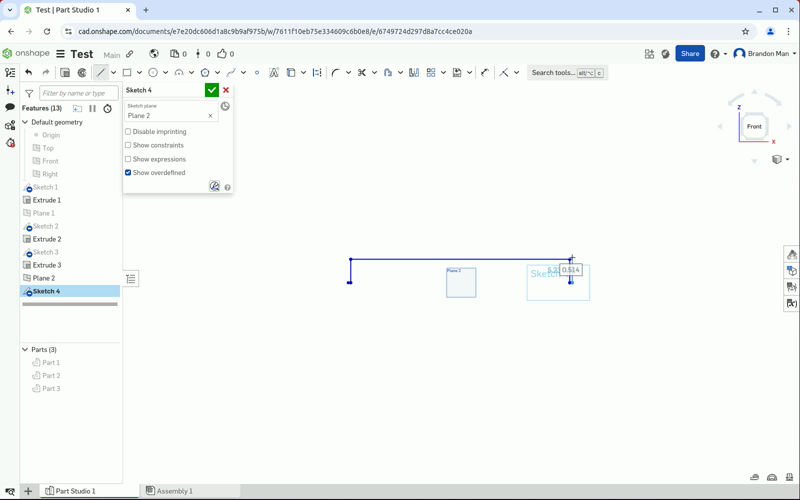
scroll(6)
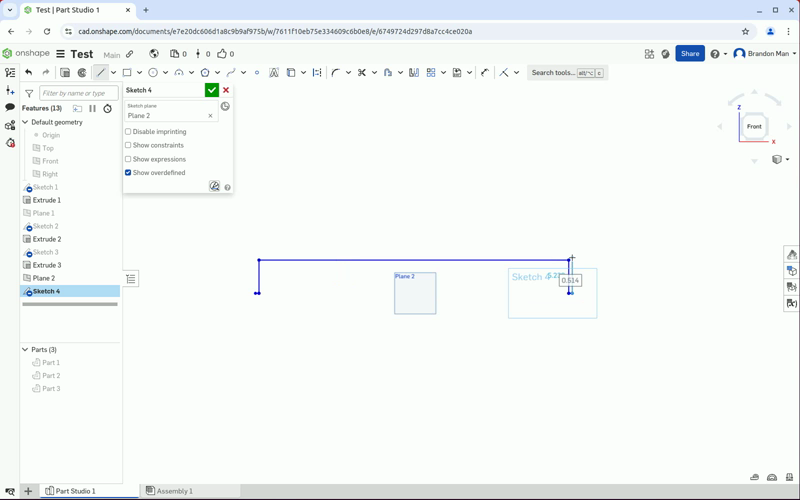
scroll(6)
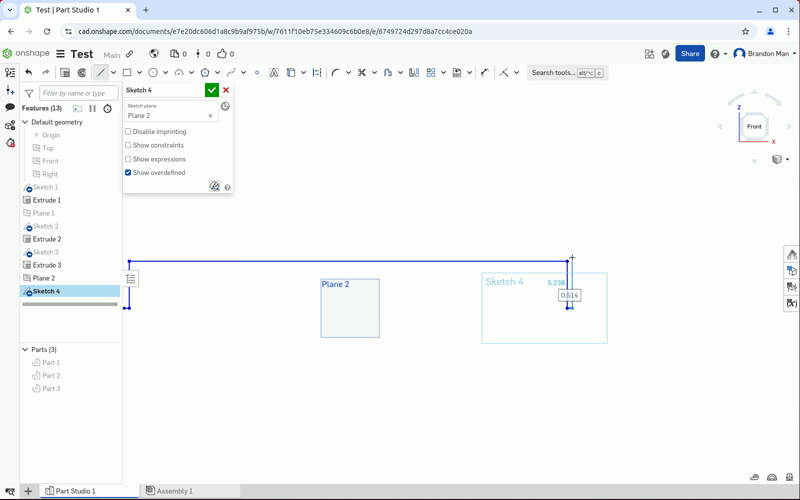
scroll(6)
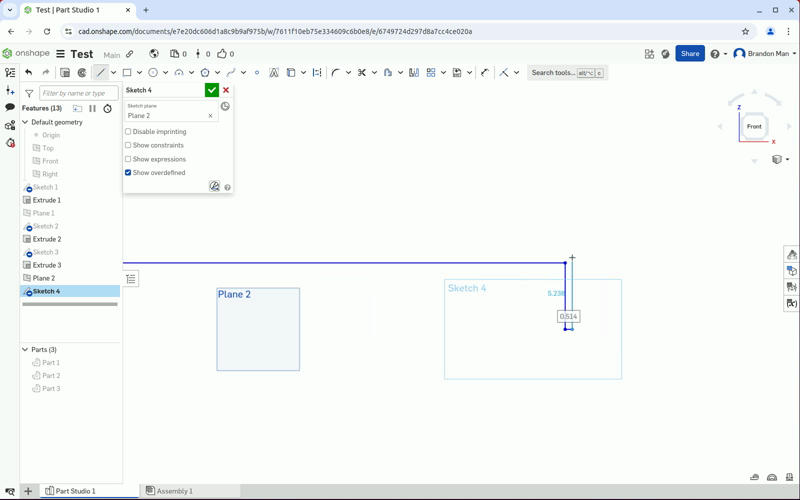
scroll(6)
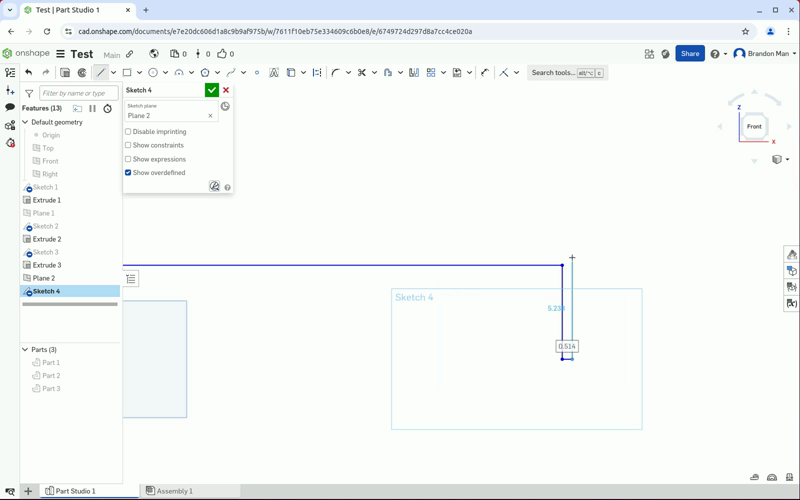
scroll(6)
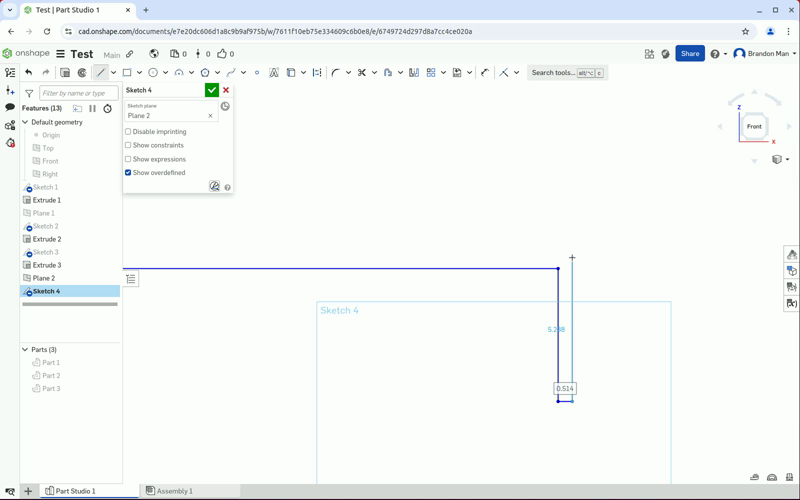
scroll(6)
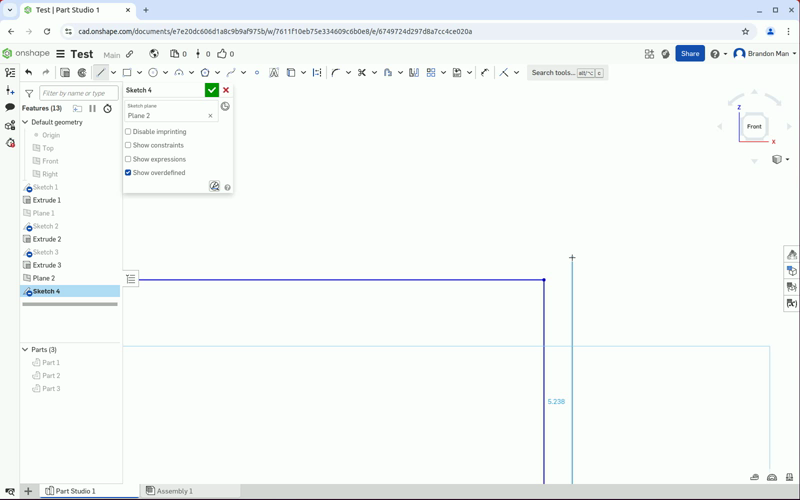
click(572, 257)
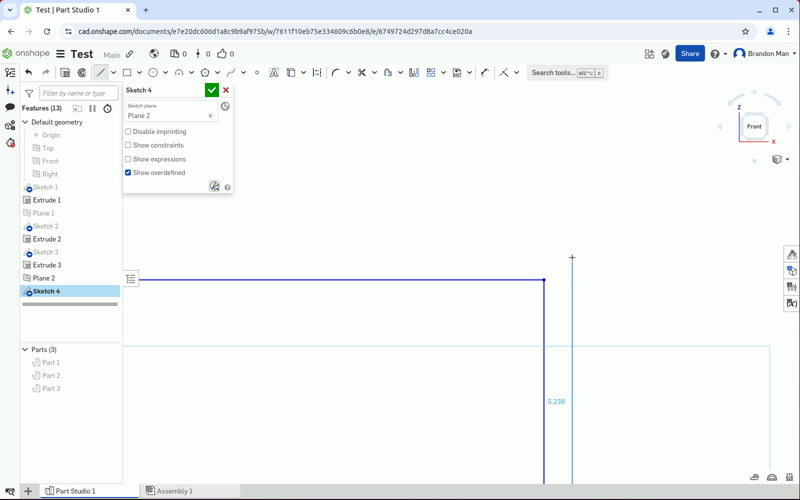
scroll(-6)
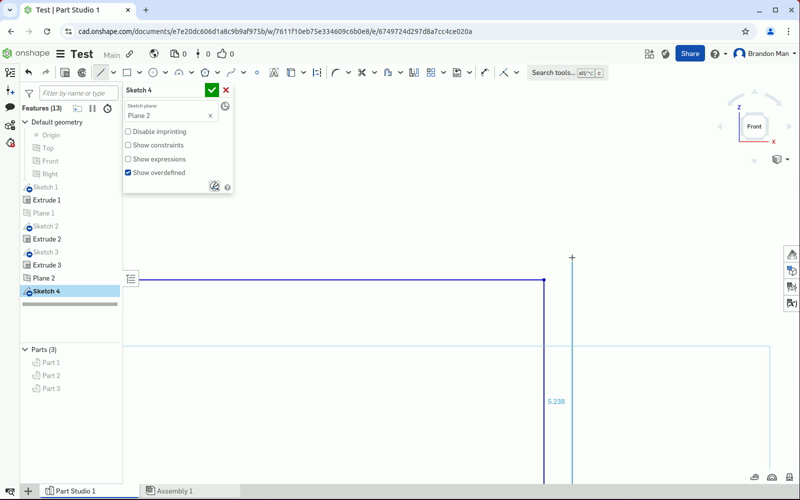
scroll(-6)
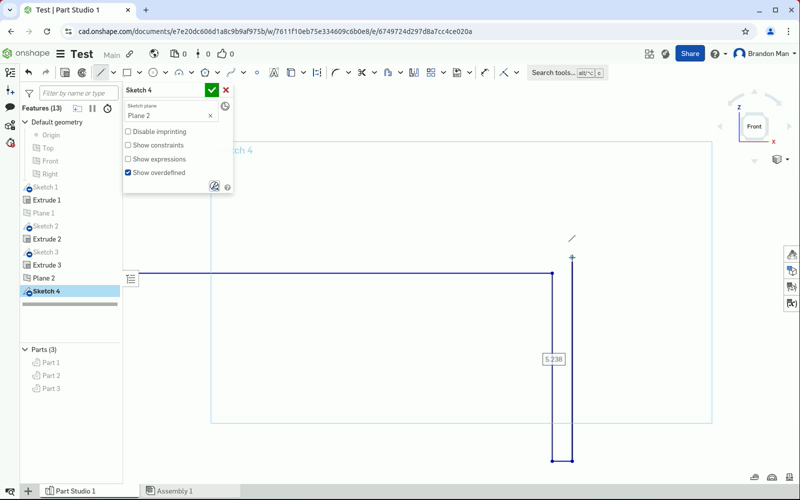
scroll(-6)
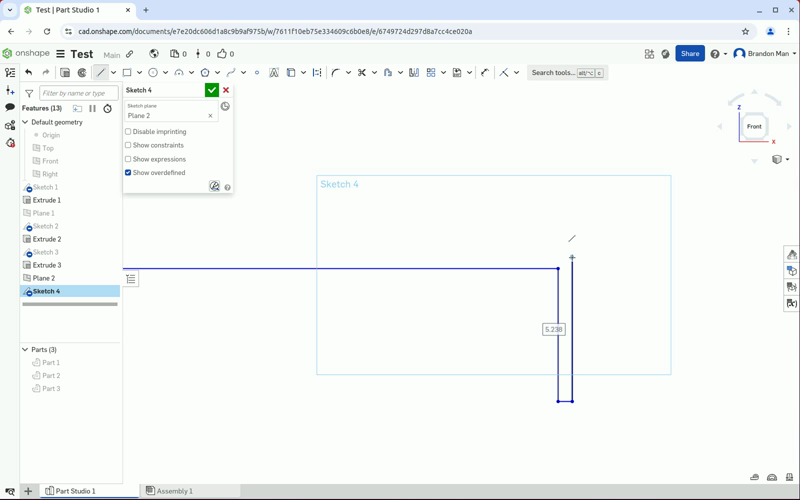
scroll(-6)
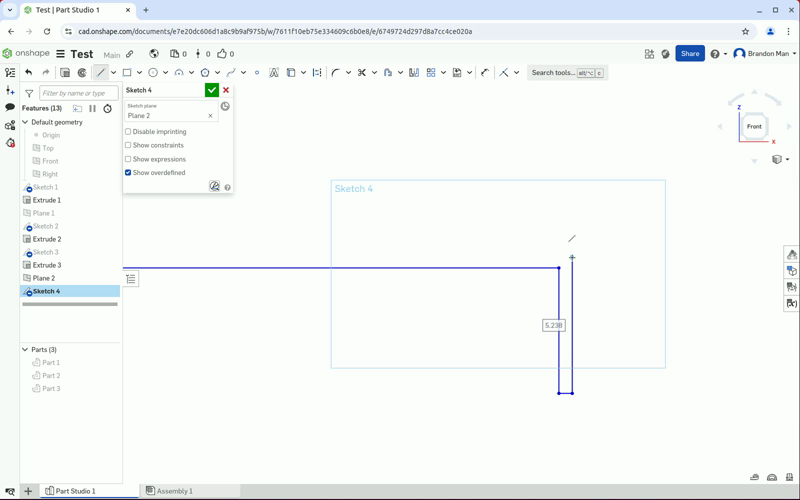
scroll(-6)
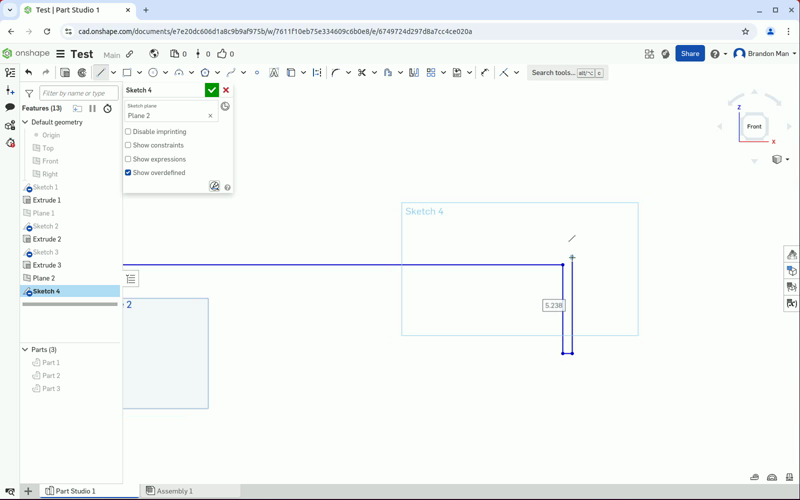
scroll(-6)
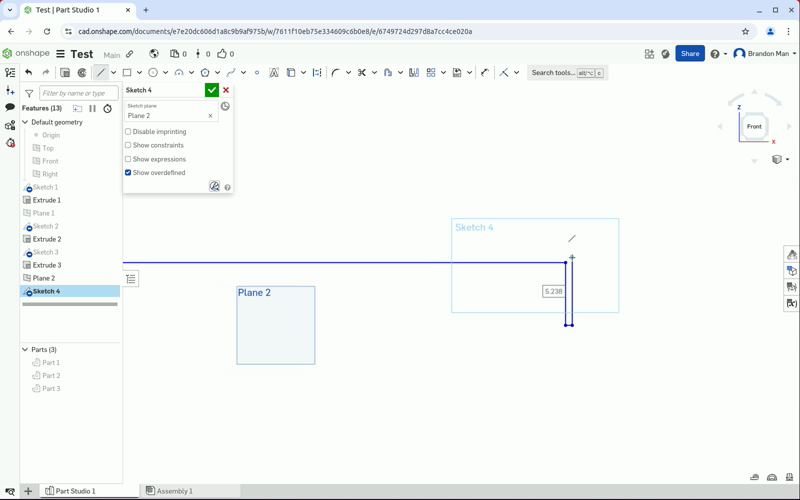
scroll(-6)
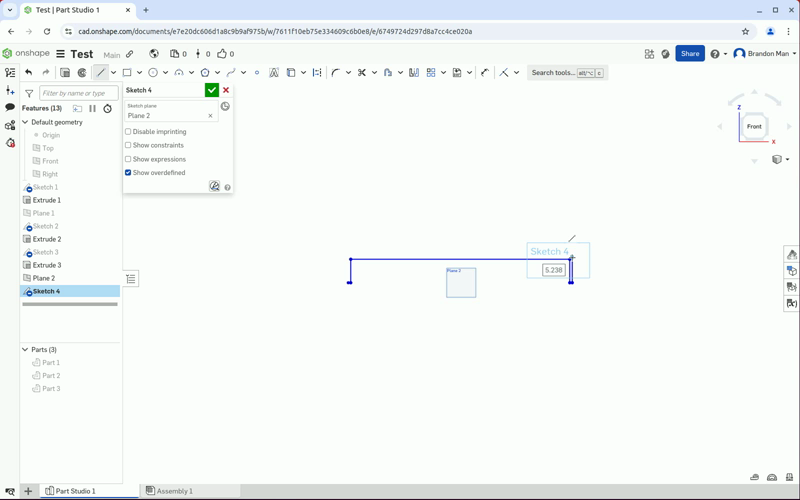
key_up(shift)
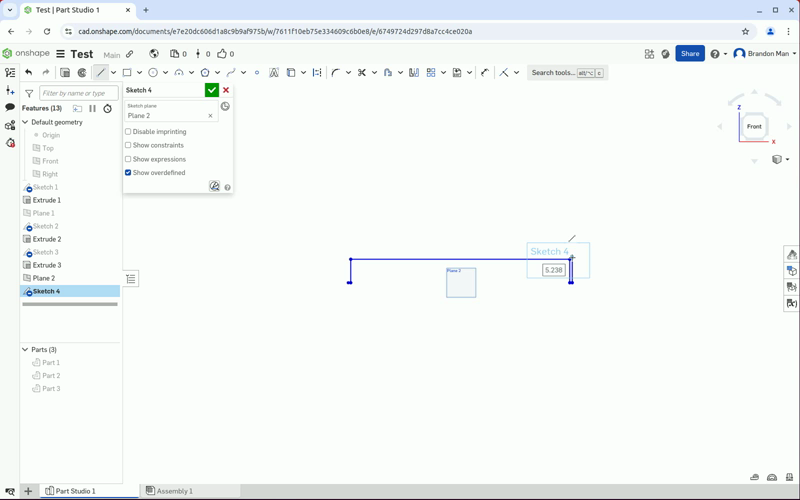
key_down(shift)
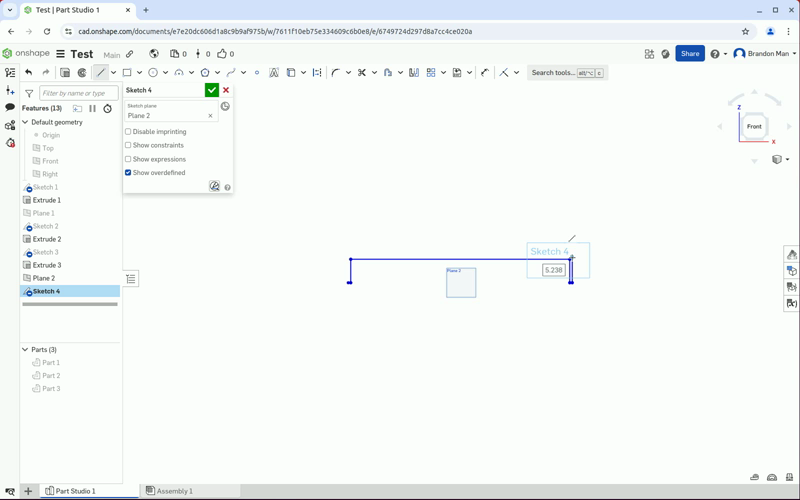
mouse_move(348, 257)
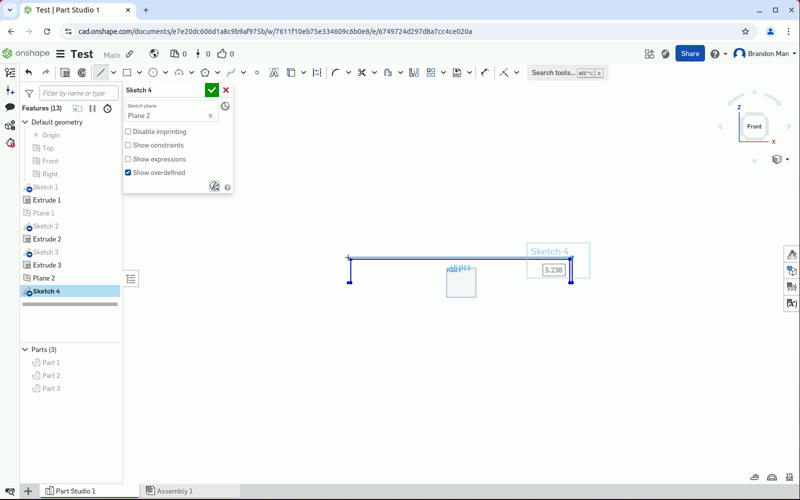
scroll(6)
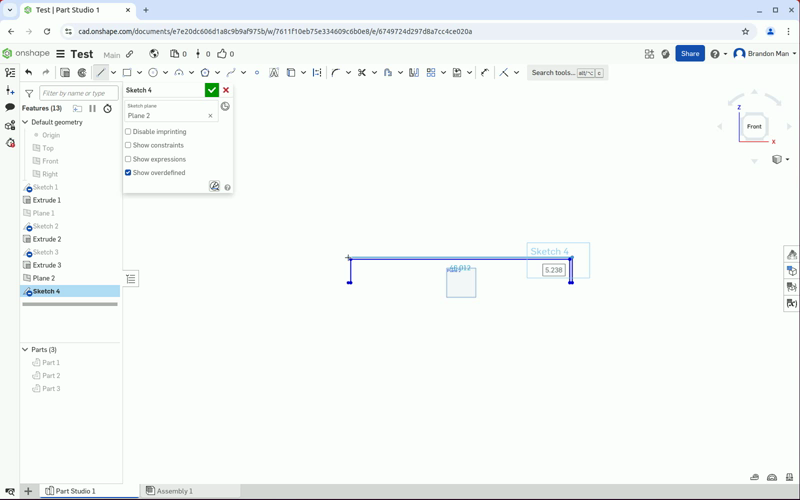
scroll(6)
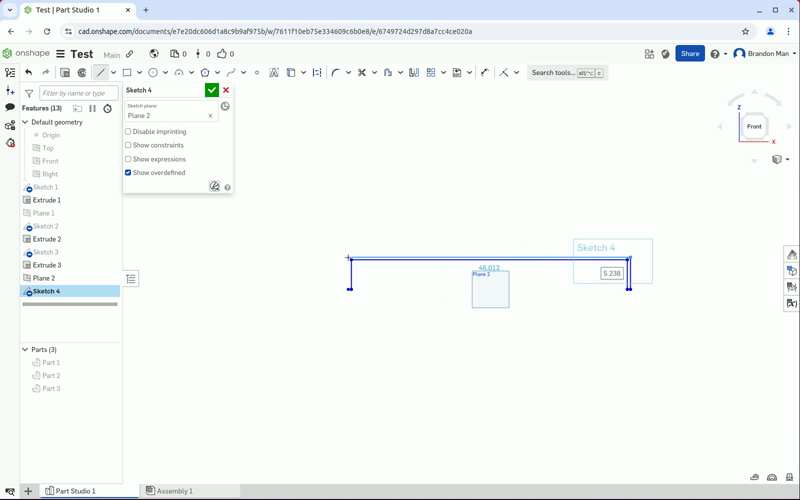
scroll(6)
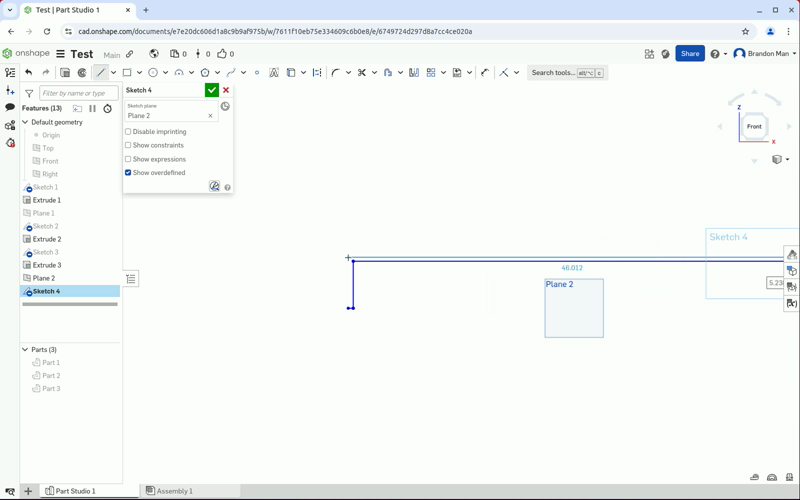
scroll(6)
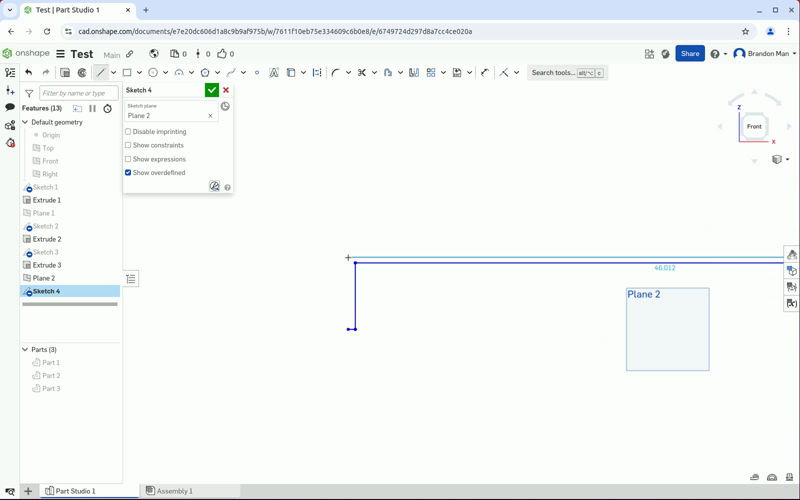
scroll(6)
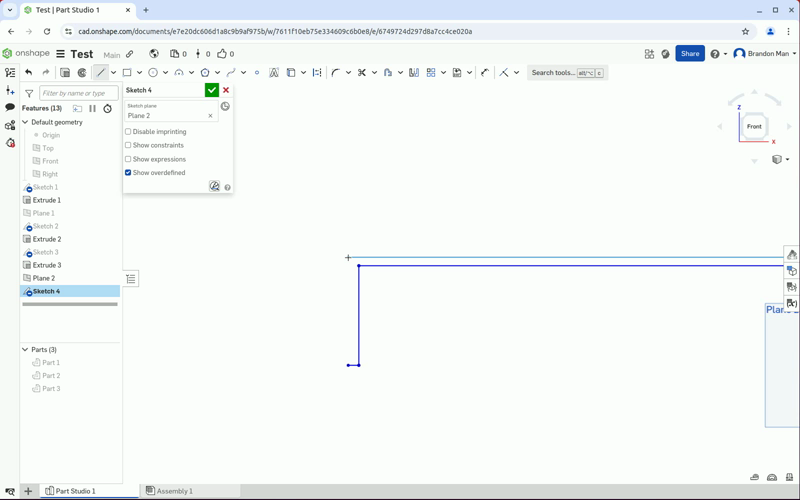
scroll(6)
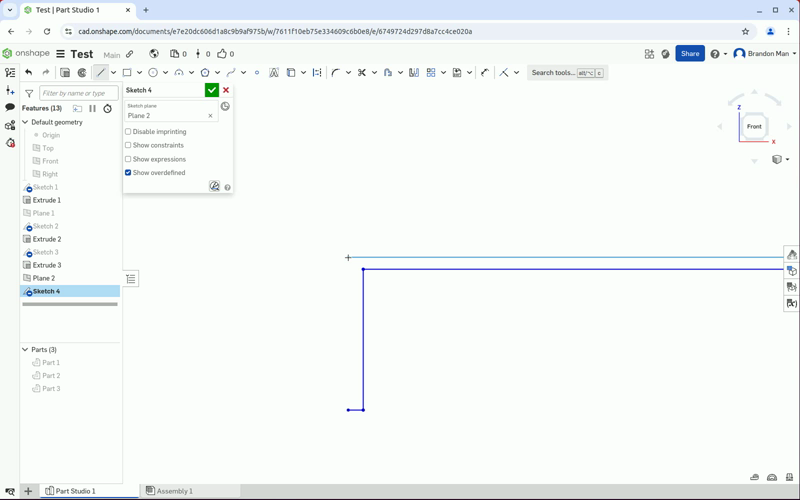
scroll(6)
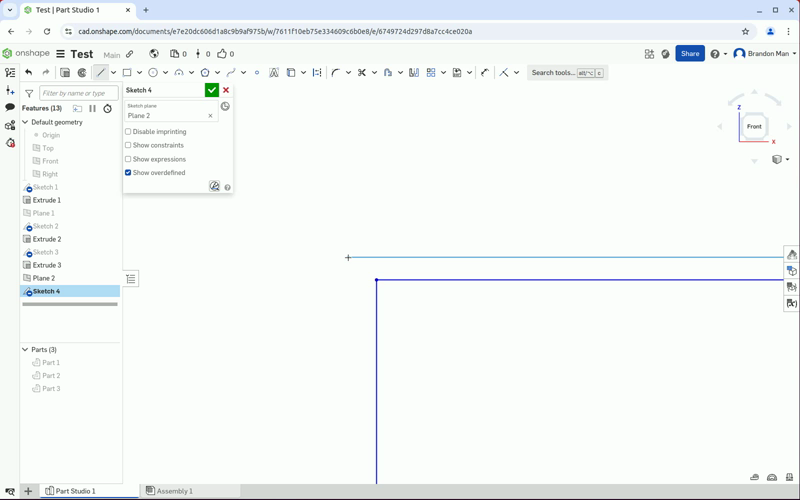
click(348, 257)
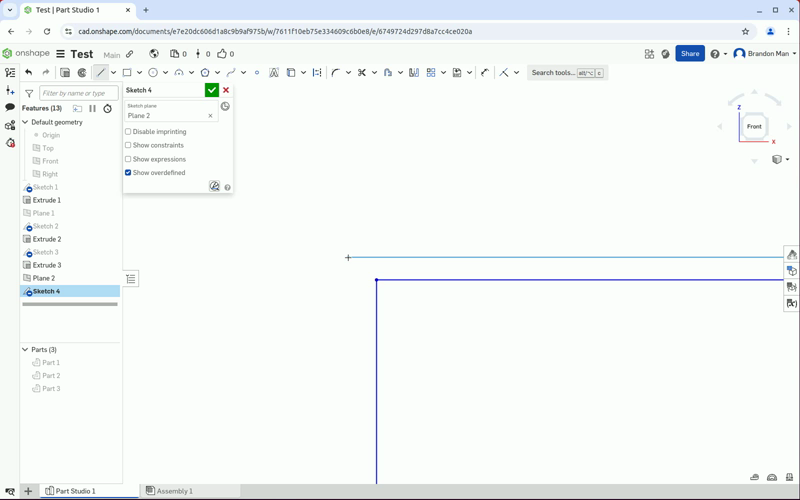
scroll(-6)
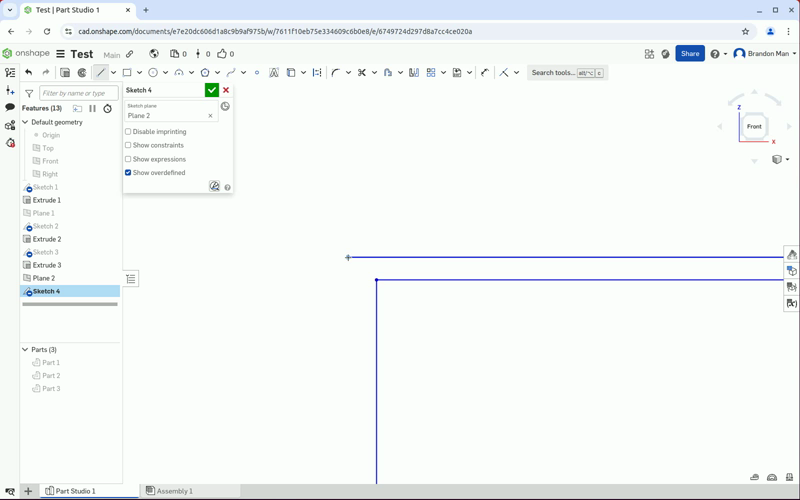
scroll(-6)
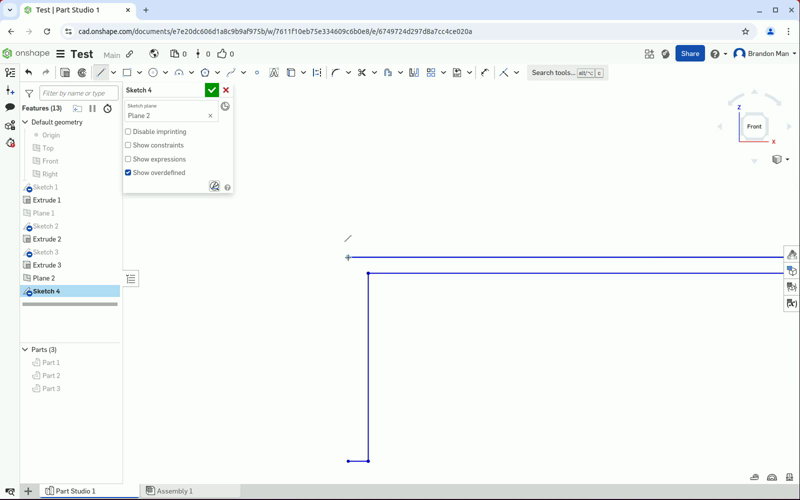
scroll(-6)
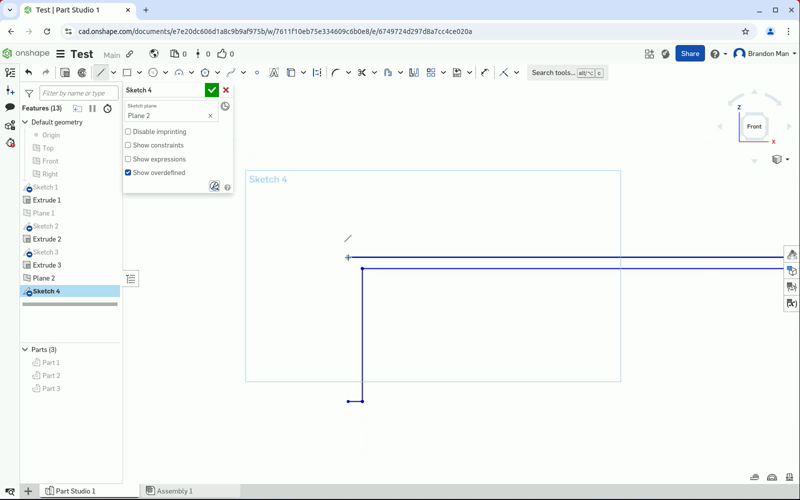
scroll(-6)
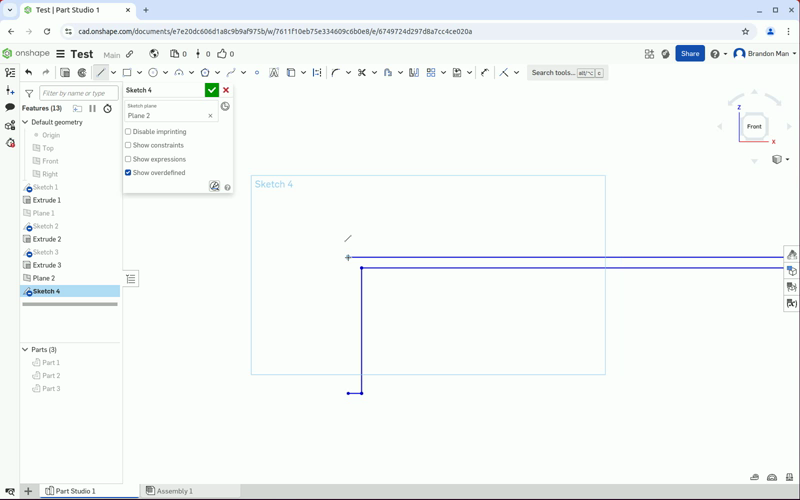
scroll(-6)
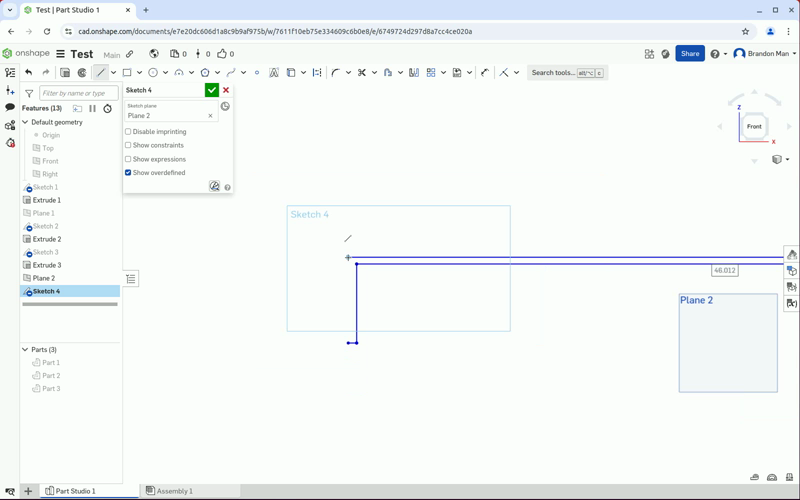
scroll(-6)
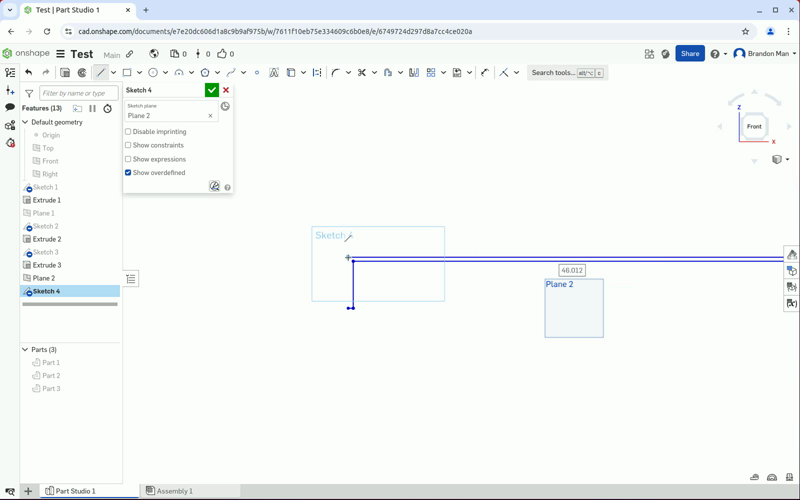
scroll(-6)
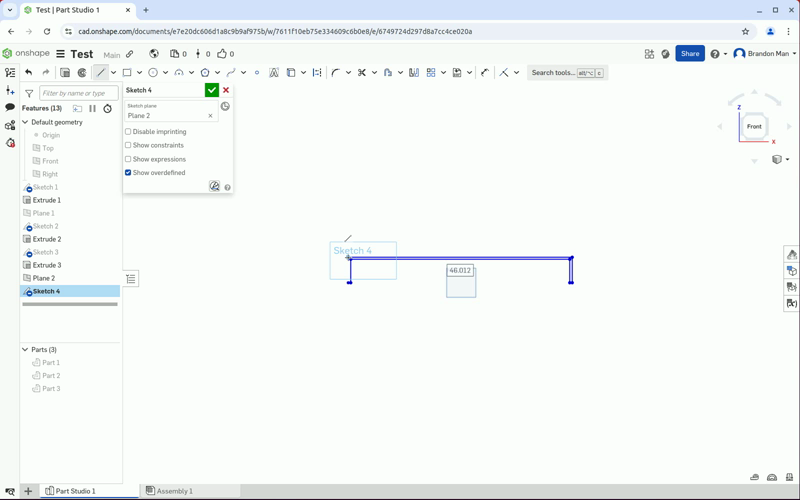
key_up(shift)
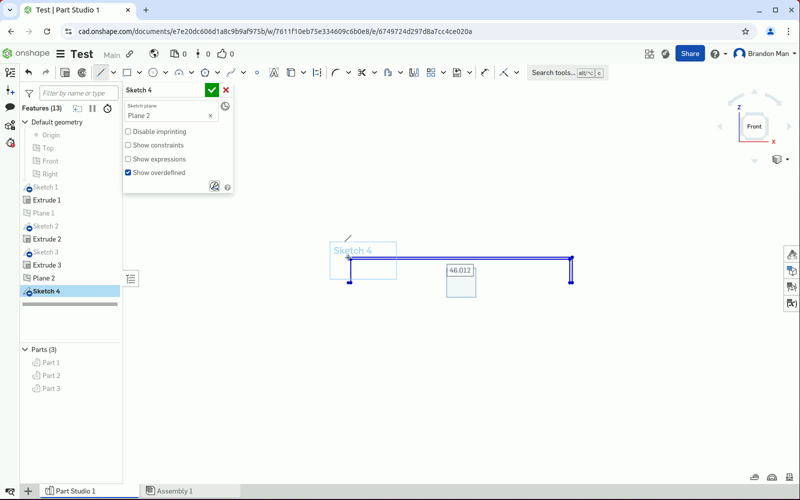
mouse_move(378, 257)
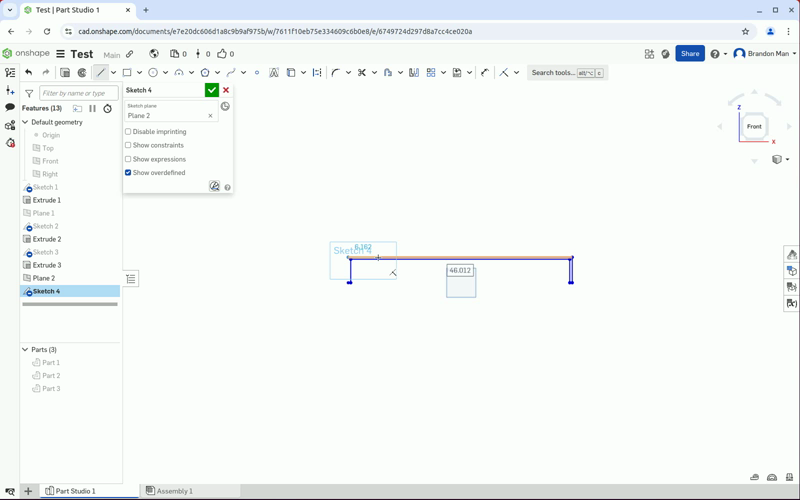
key_down(shift)
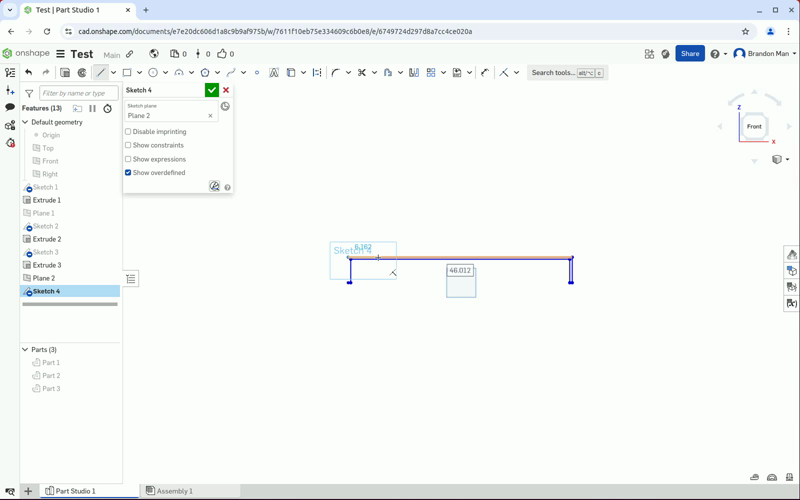
mouse_move(348, 282)
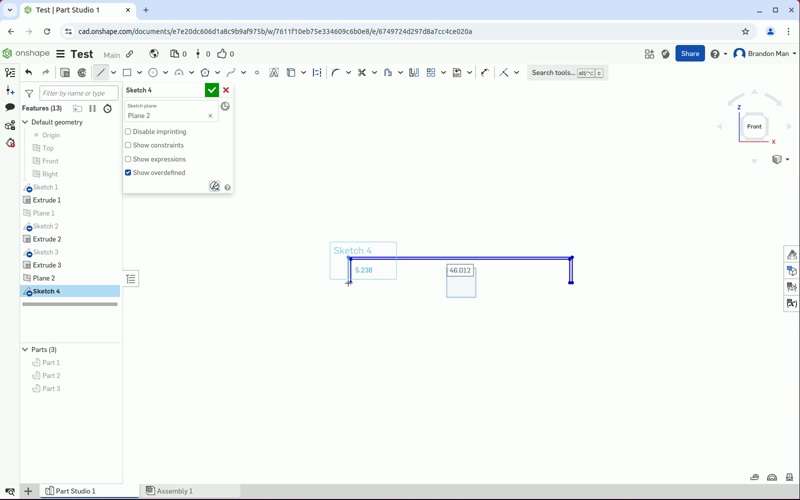
scroll(6)
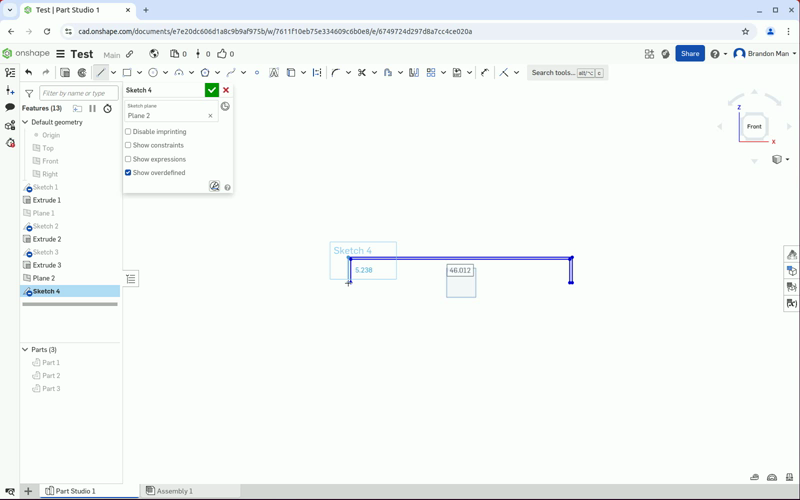
scroll(6)
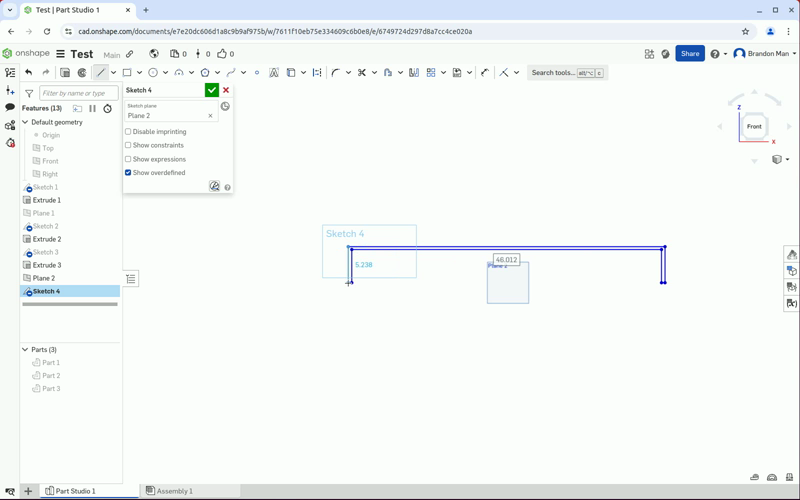
scroll(6)
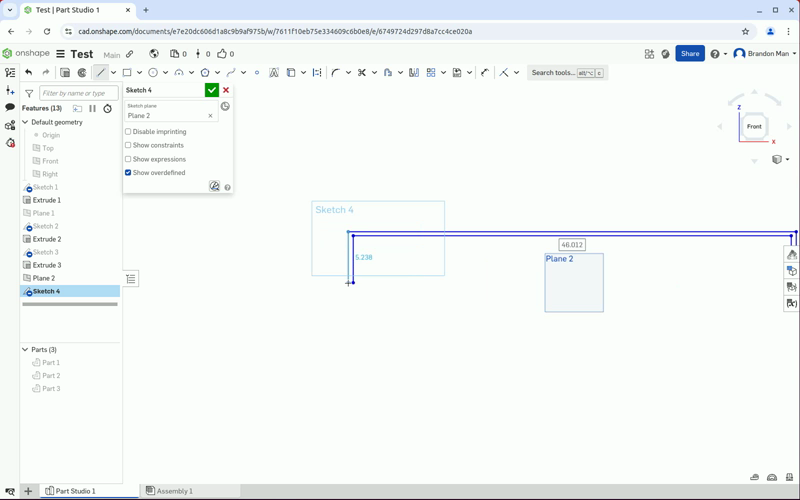
scroll(6)
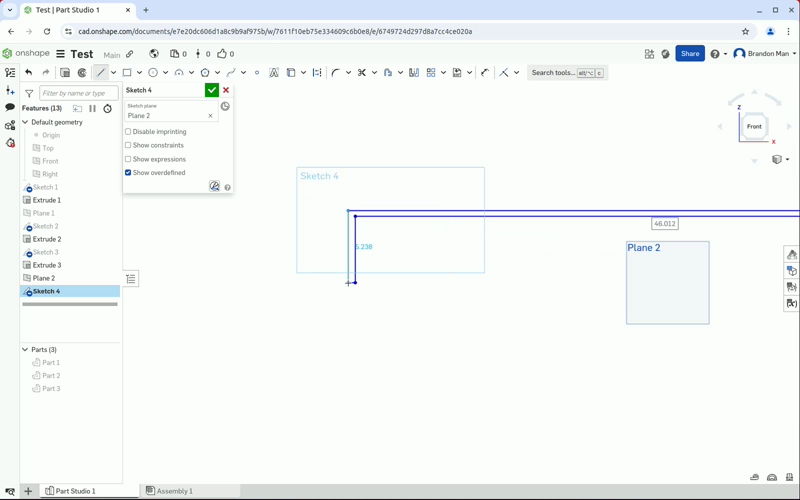
scroll(6)
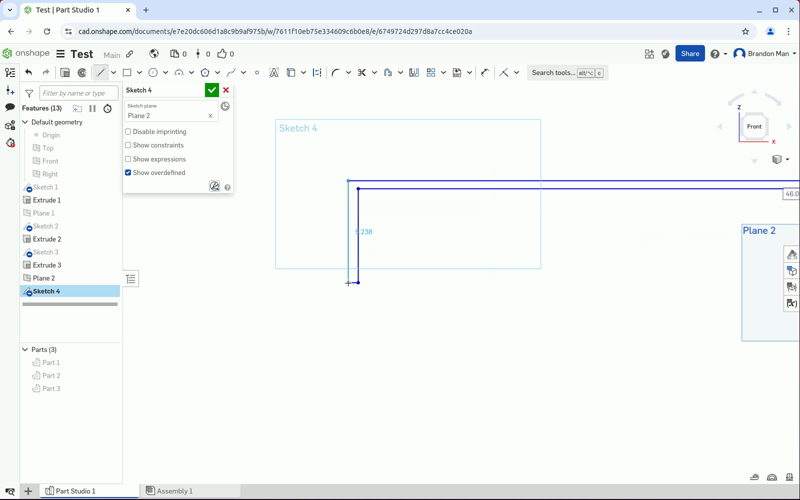
scroll(6)
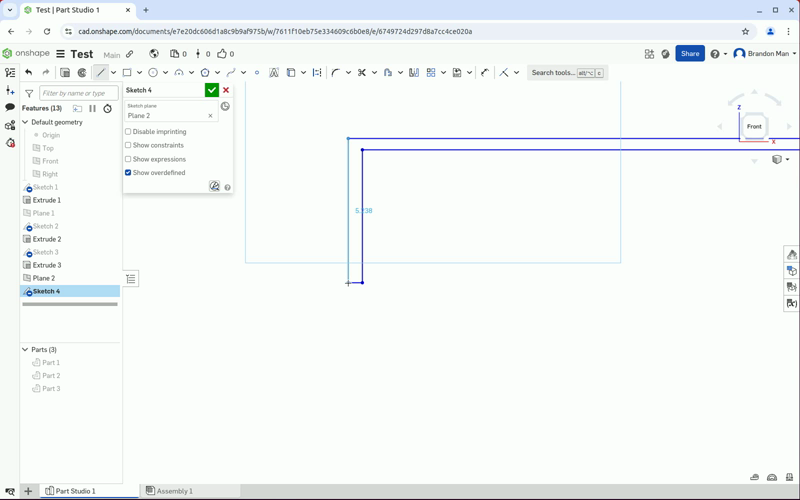
scroll(6)
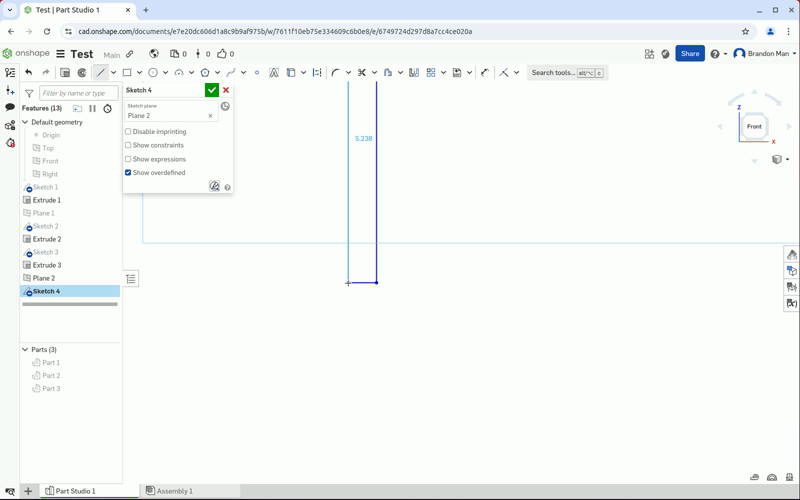
key_up(shift)
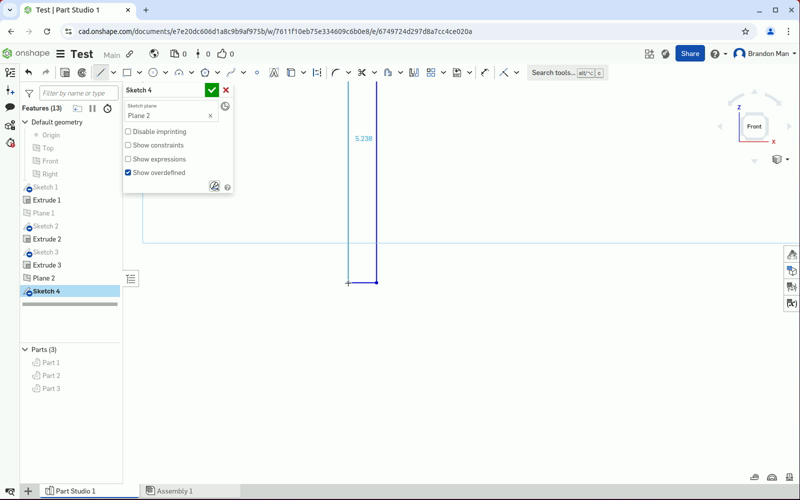
click(348, 282)
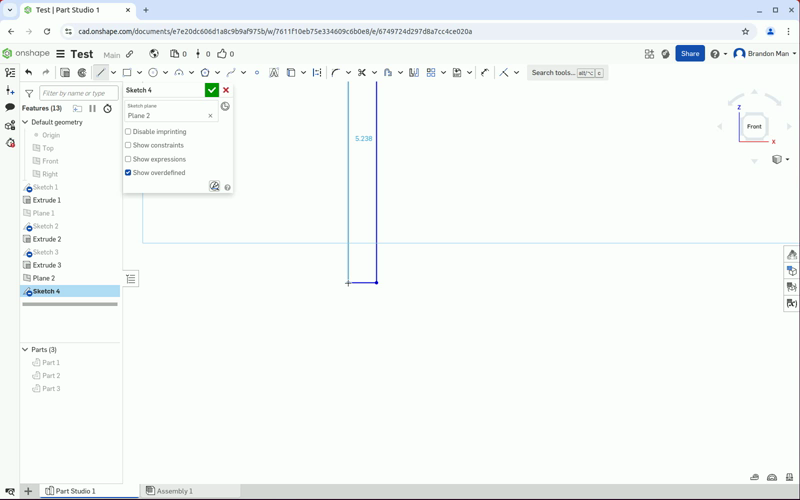
scroll(-6)
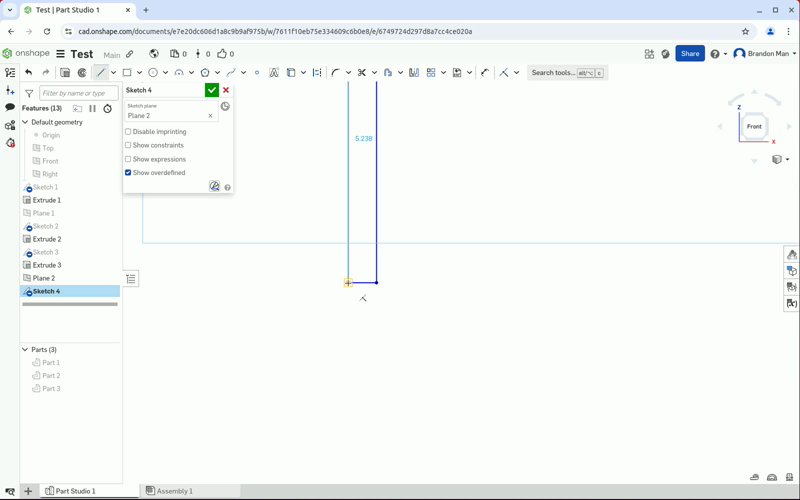
scroll(-6)
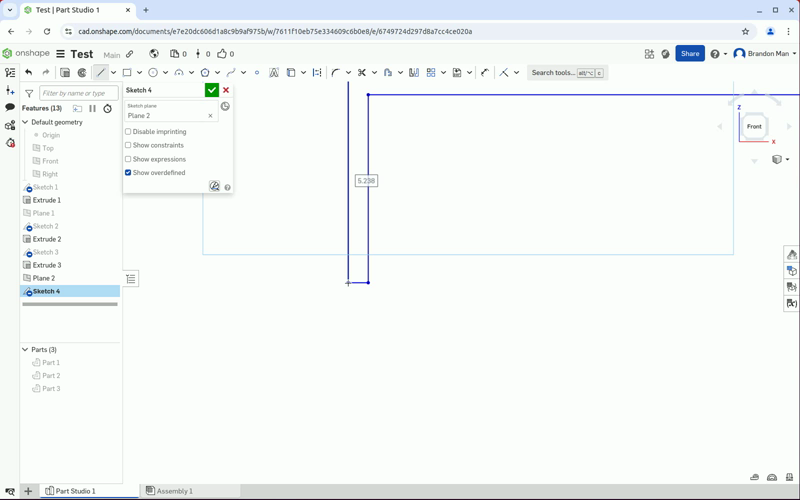
scroll(-6)
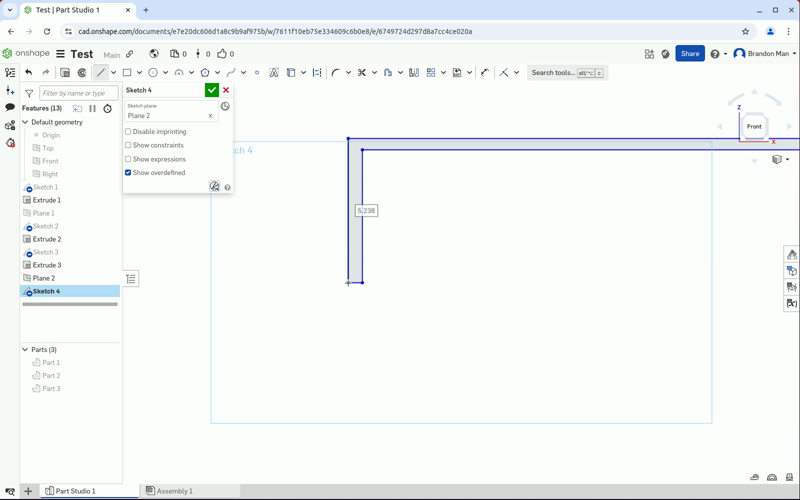
scroll(-6)
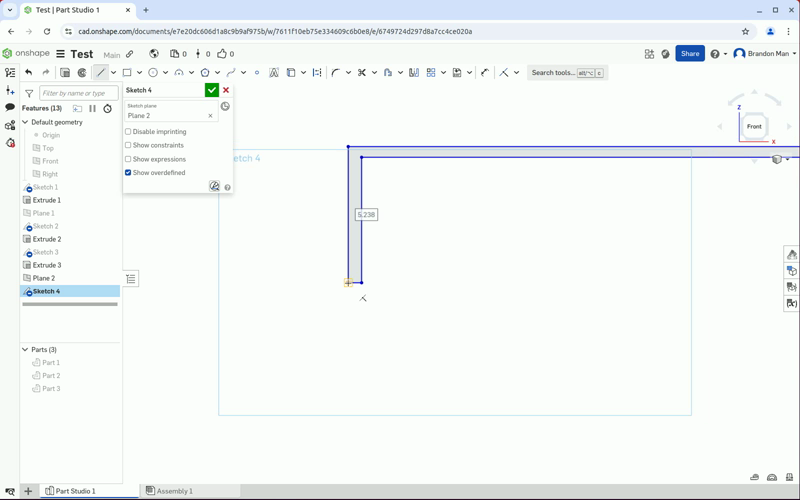
scroll(-6)
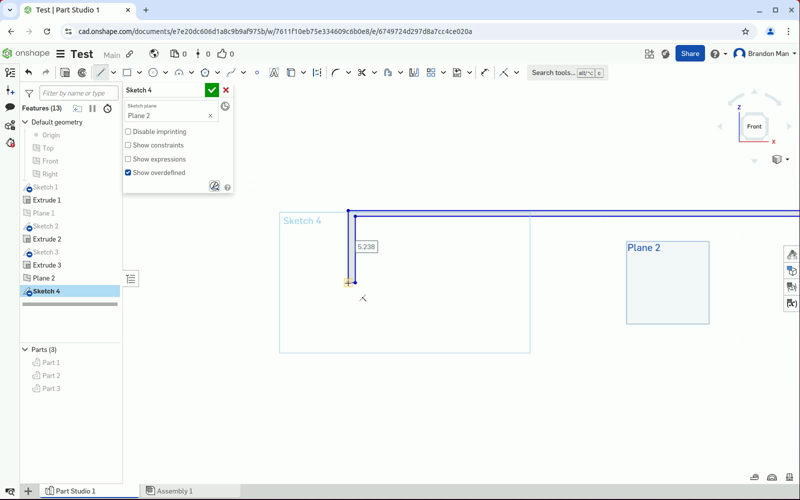
scroll(-6)
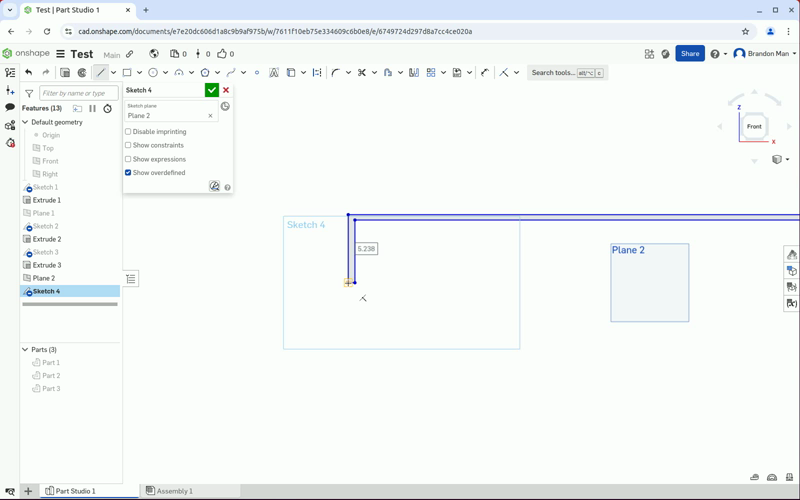
scroll(-6)
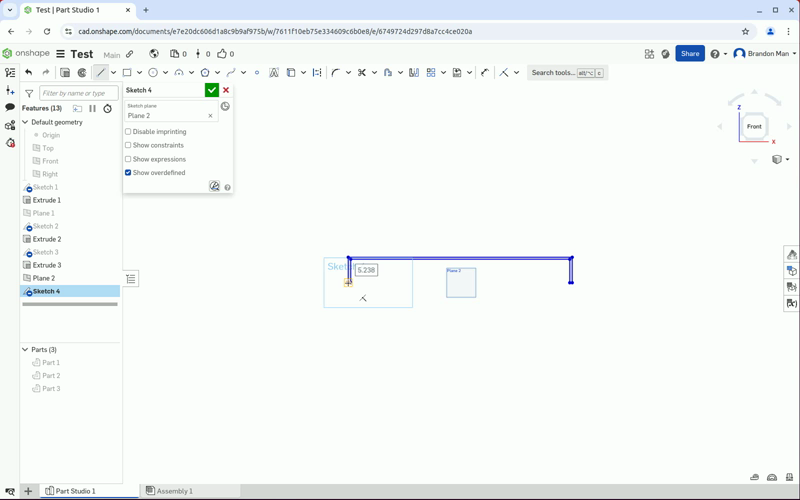
key(esc)
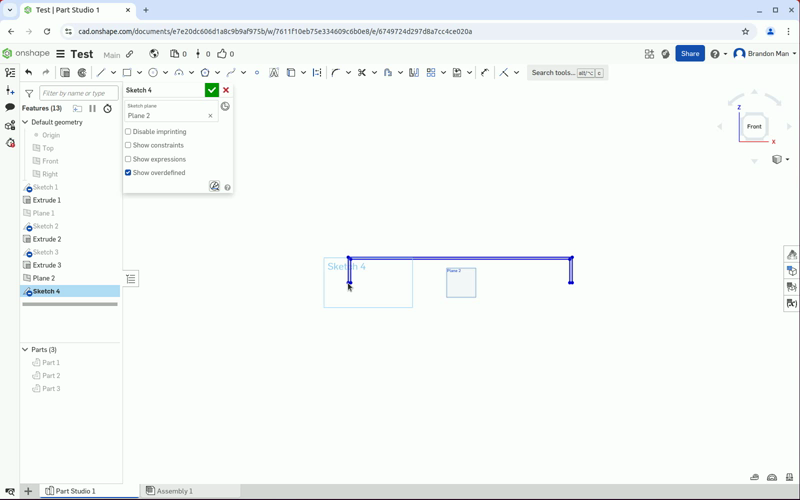
mouse_move(549, 258)
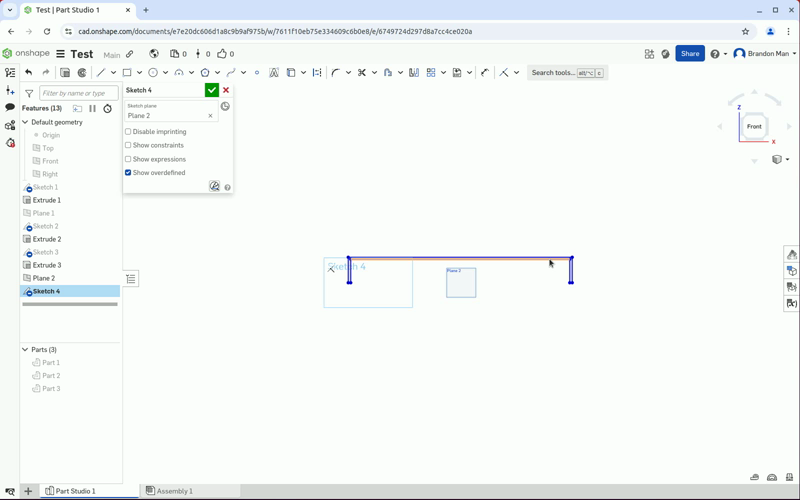
scroll(6)
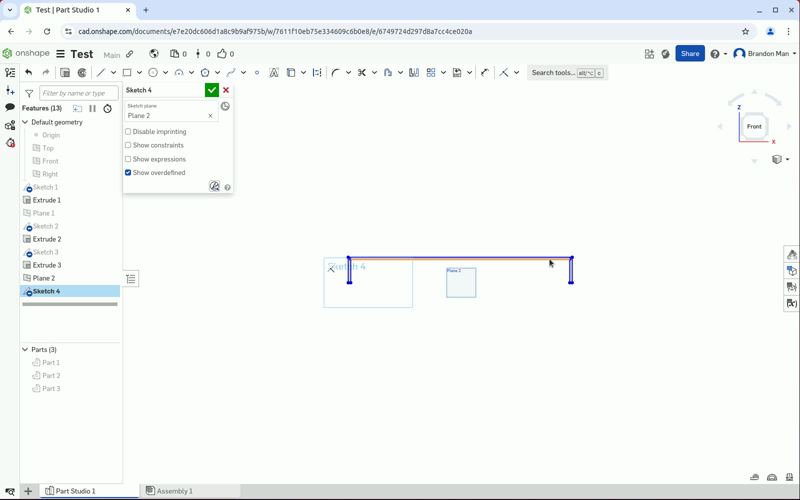
scroll(6)
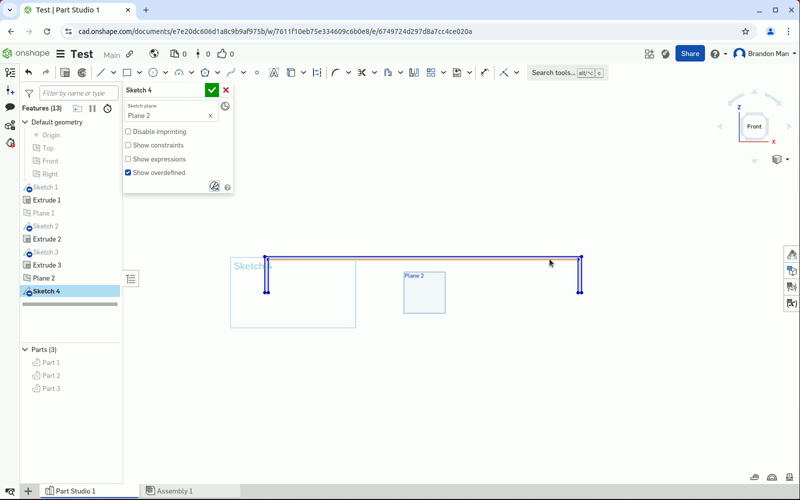
scroll(6)
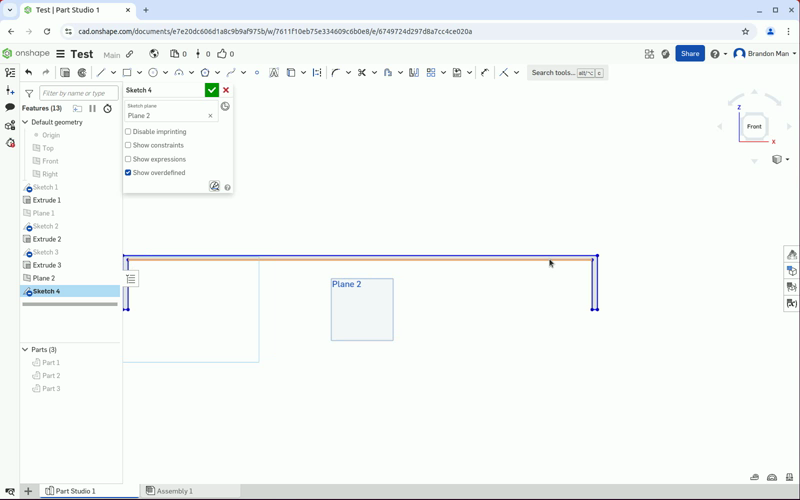
scroll(6)
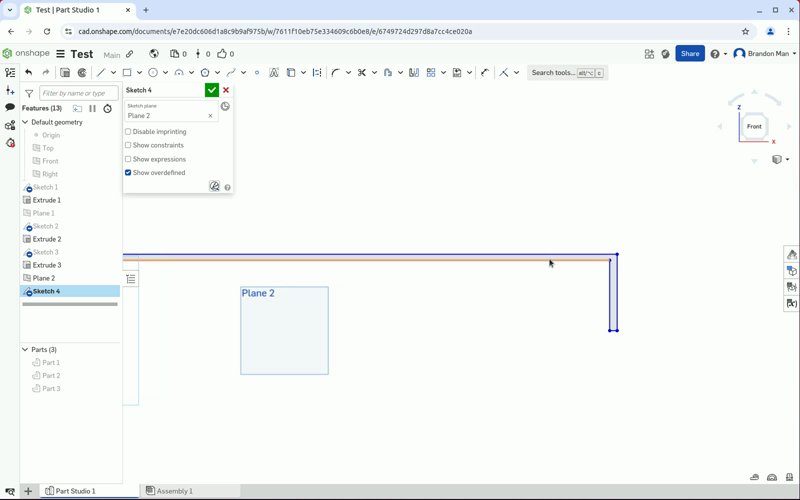
scroll(6)
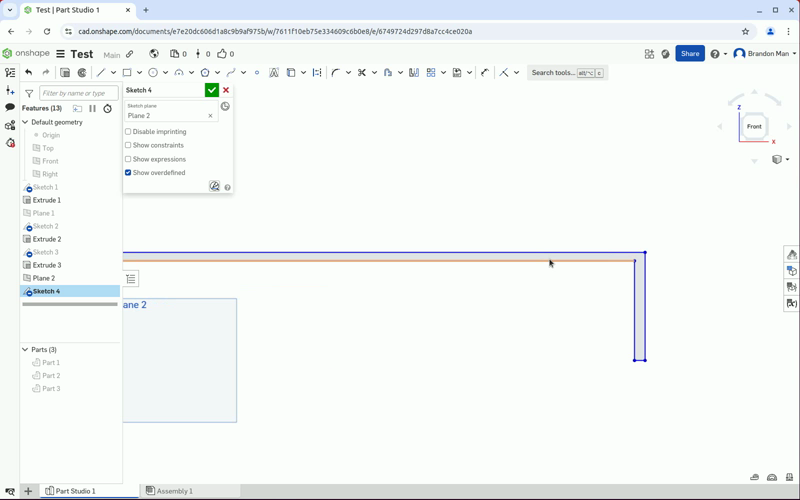
scroll(6)
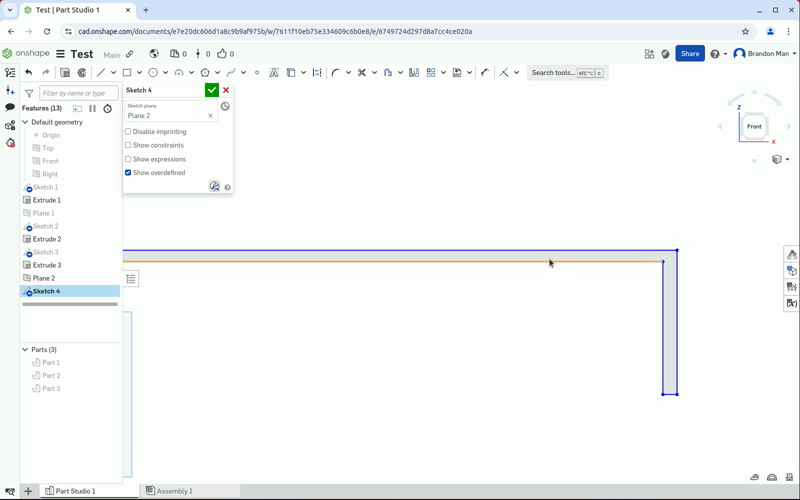
scroll(6)
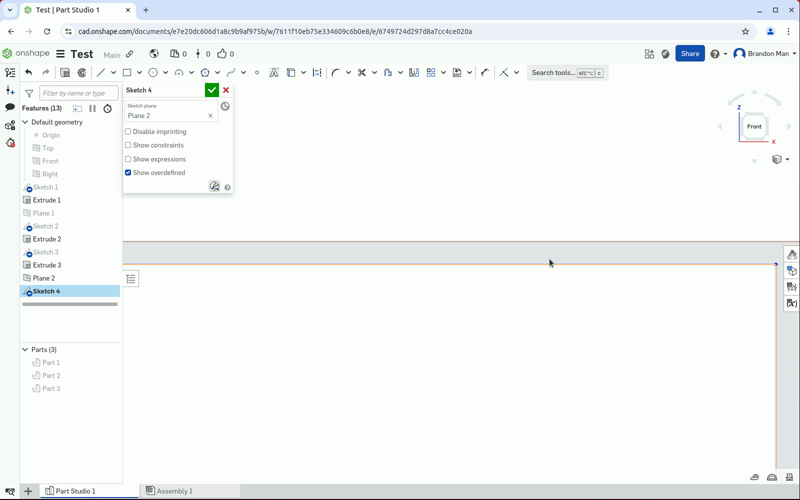
click(549, 258)
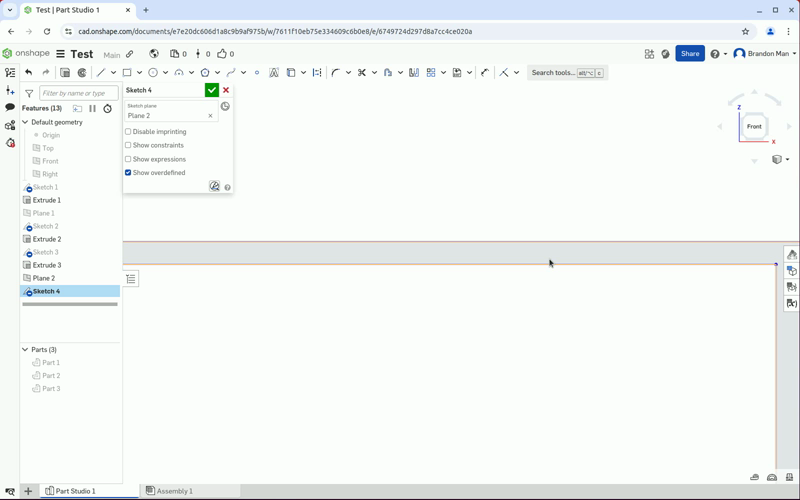
scroll(-6)
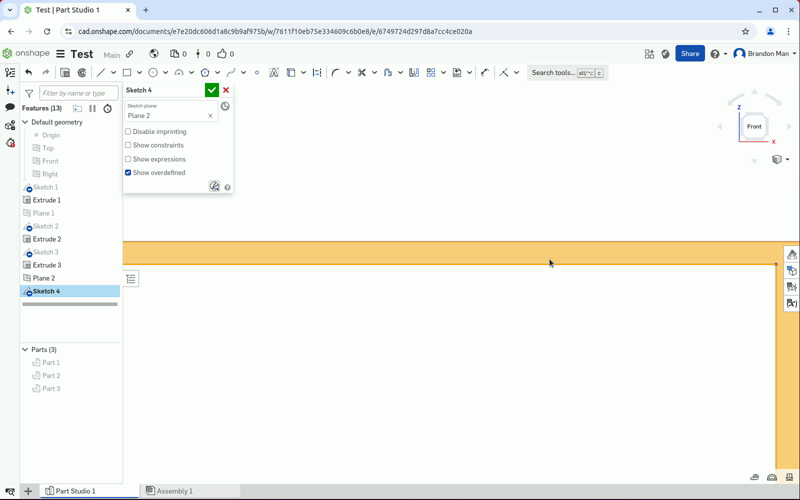
scroll(-6)
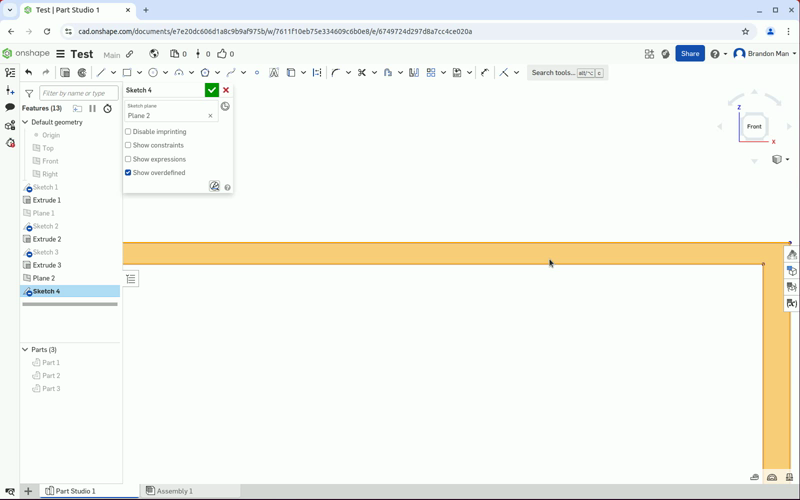
scroll(-6)
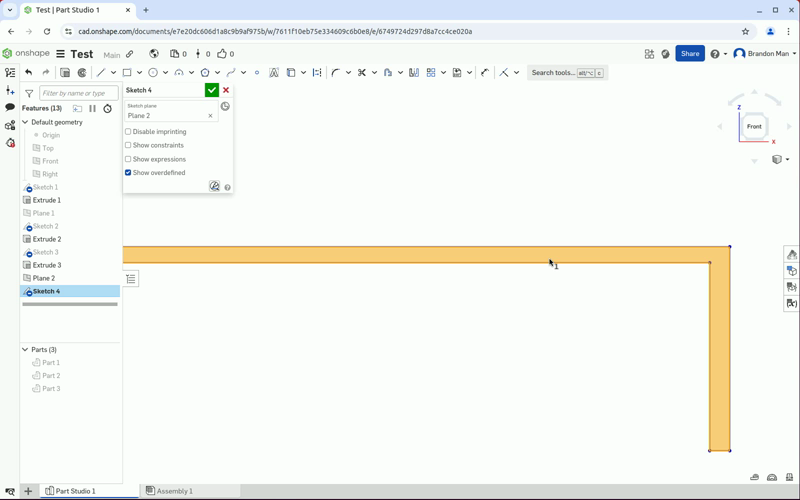
scroll(-6)
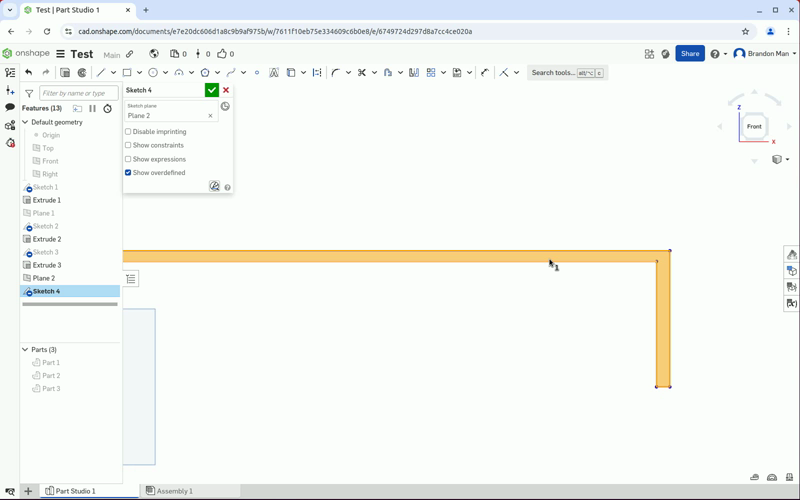
scroll(-6)
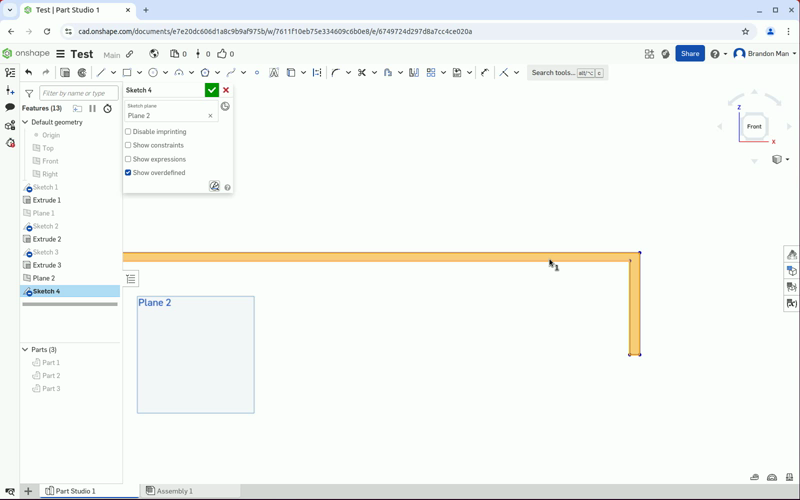
scroll(-6)
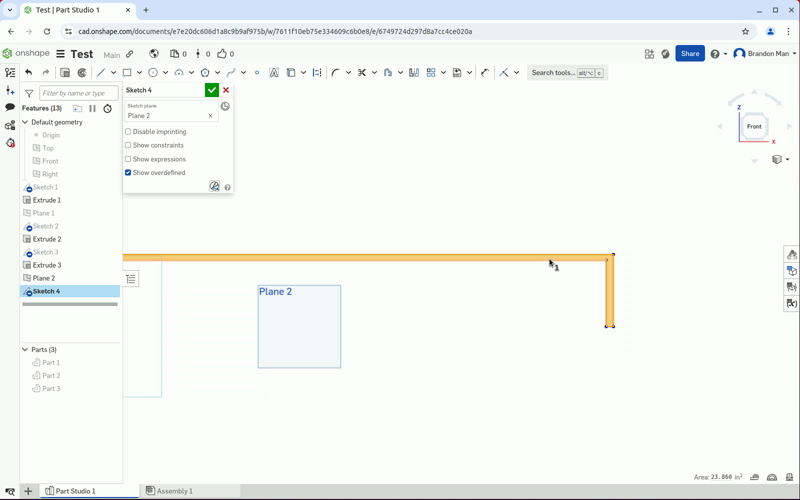
scroll(-6)
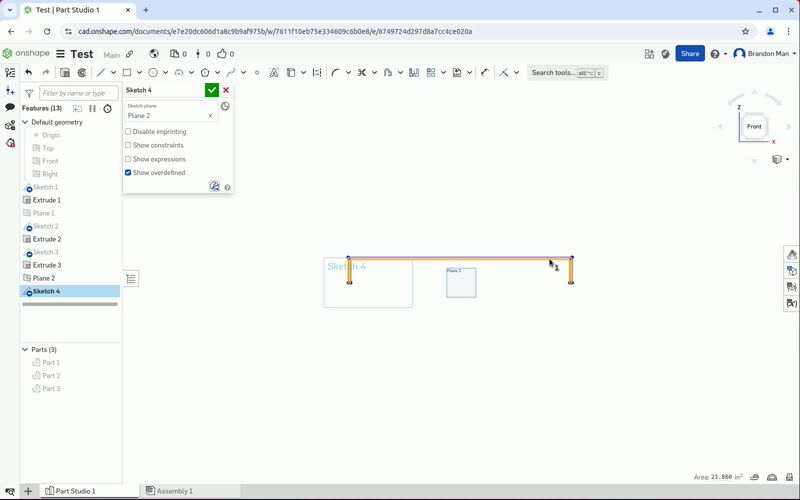
mouse_move(73, 352)
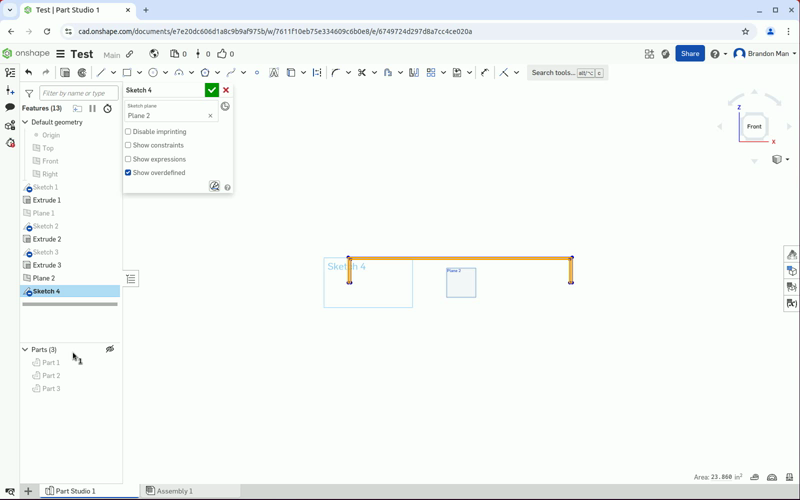
key(shift+y)
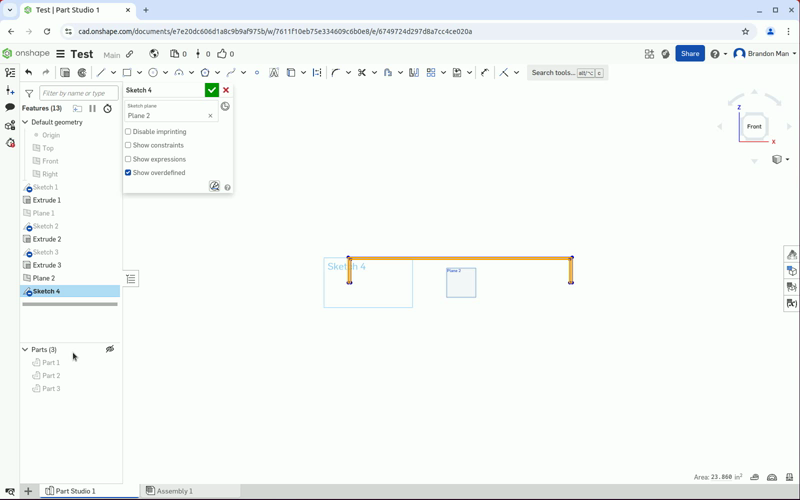
key(shift+e)
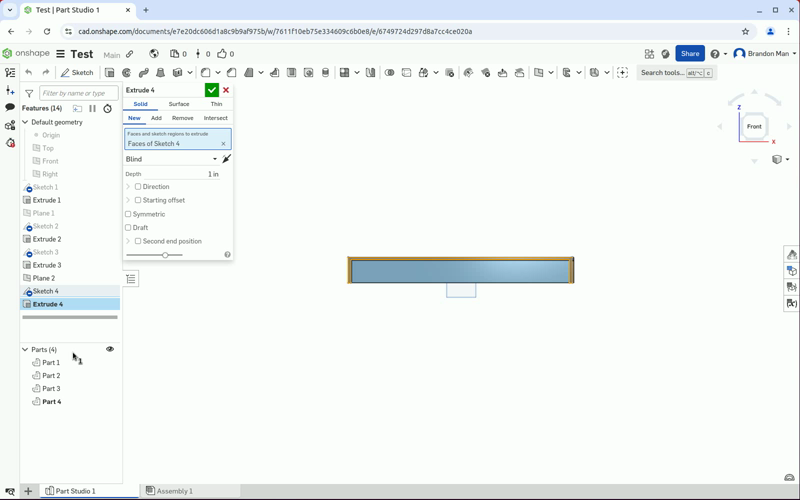
mouse_move(143, 106)
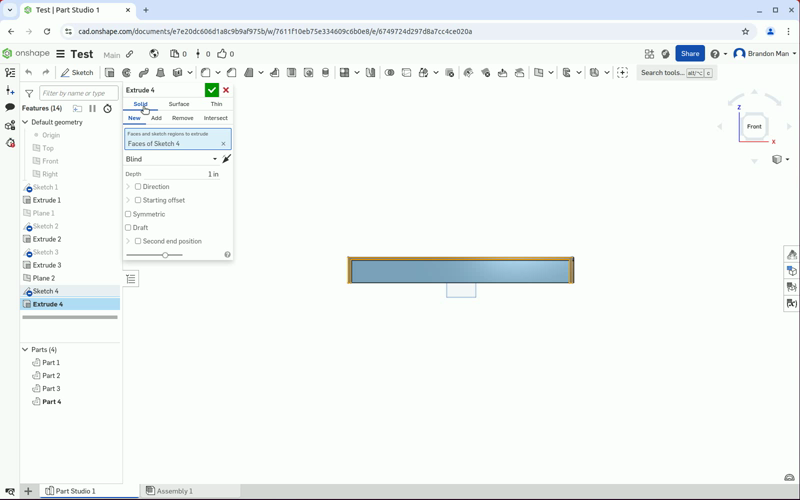
click(143, 106)
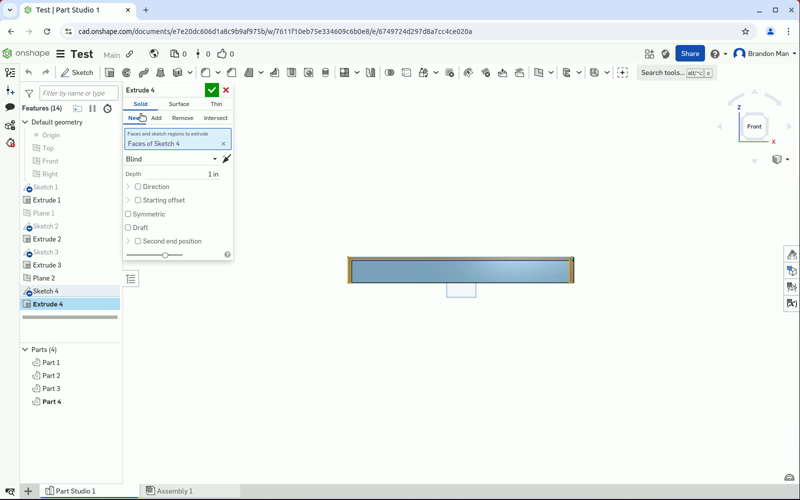
mouse_move(137, 120)
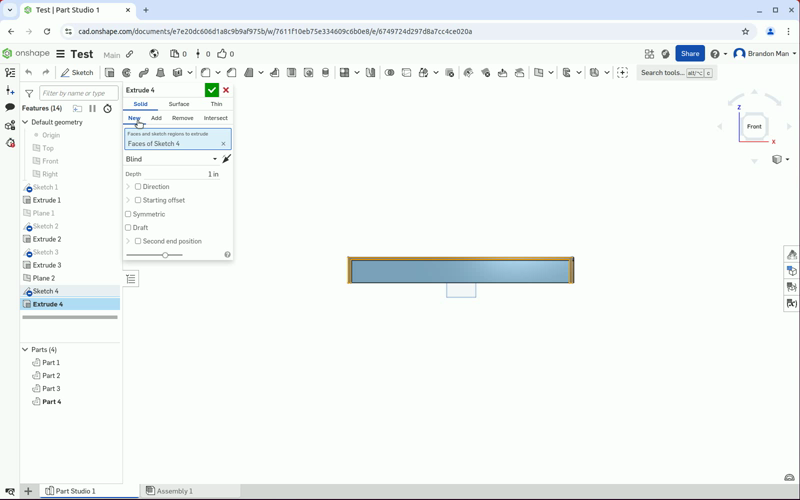
click(137, 120)
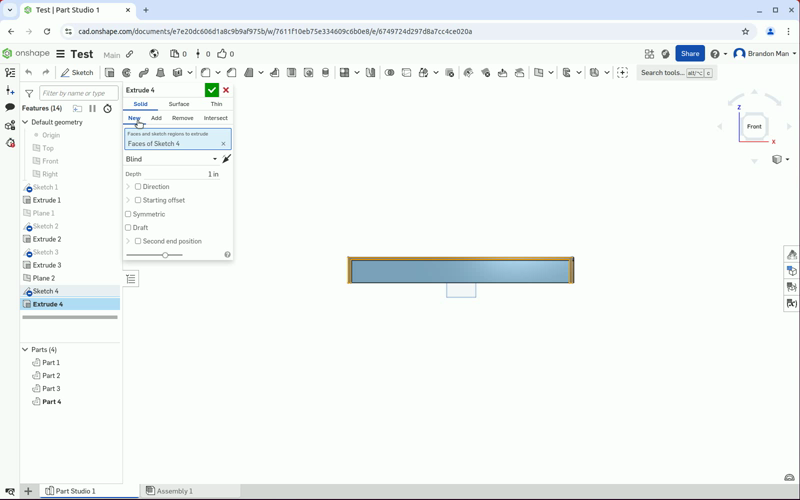
key(tab, 4)
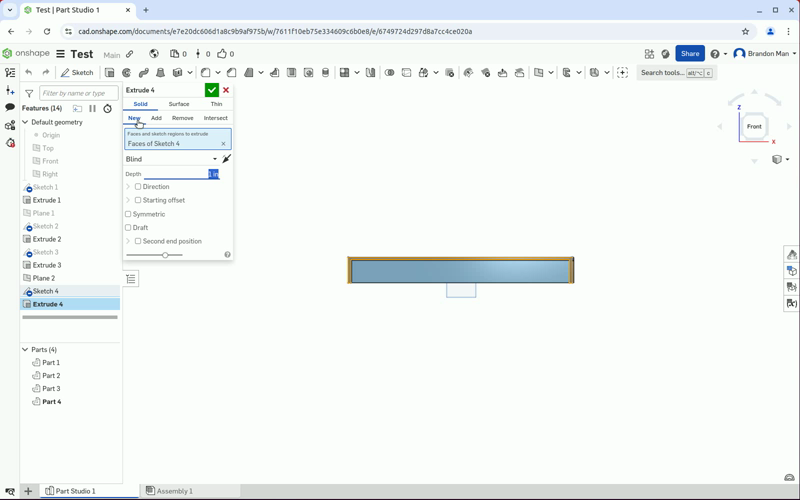
text(0.722)
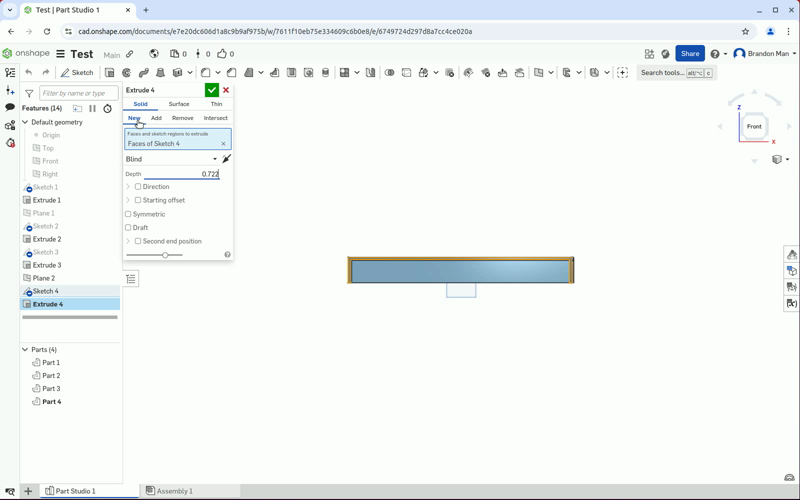
key(enter)
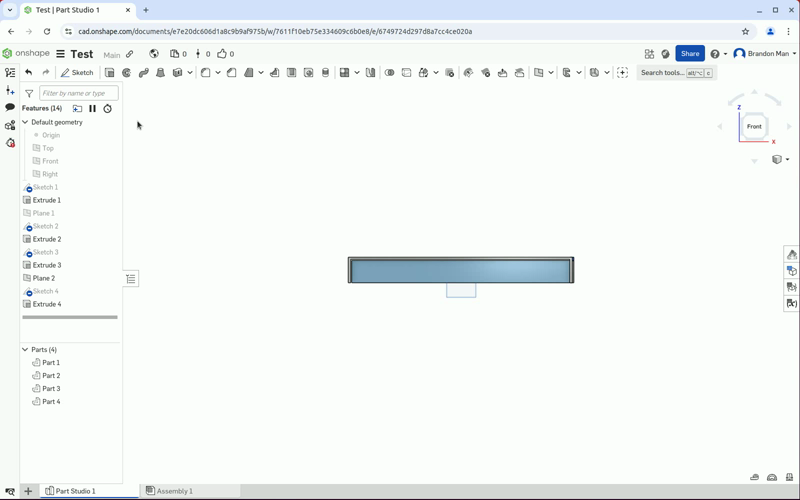
key(shift+h)
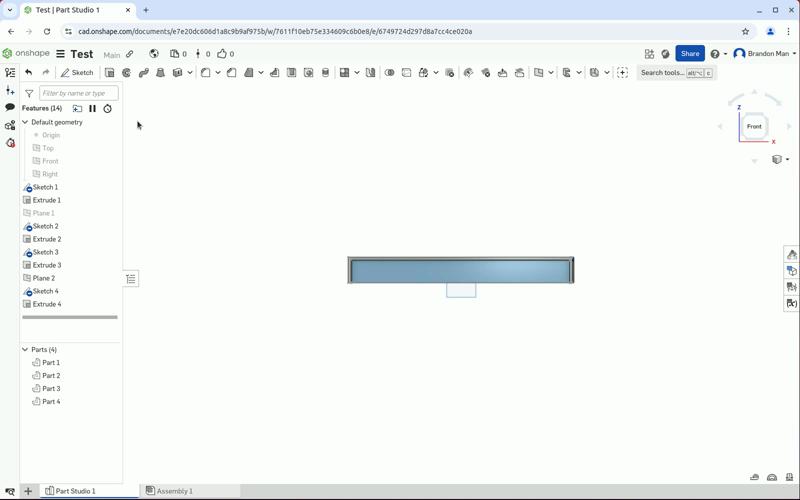
key(shift+h)
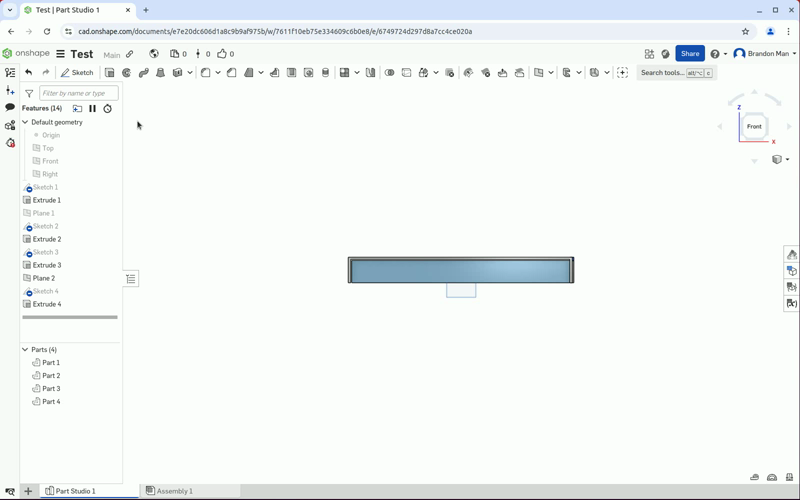
mouse_move(73, 189)
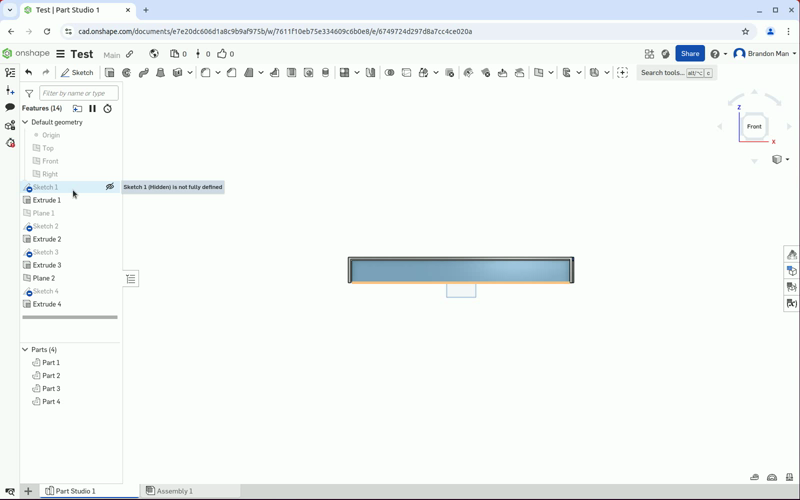
click(73, 189)
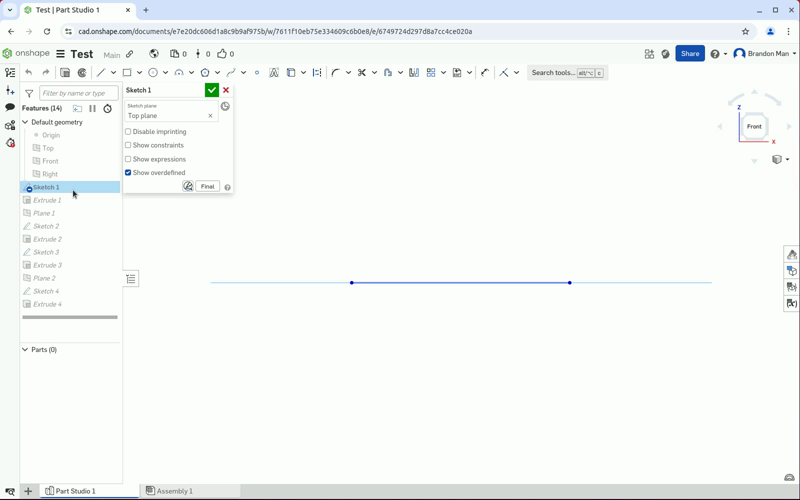
mouse_move(229, 92)
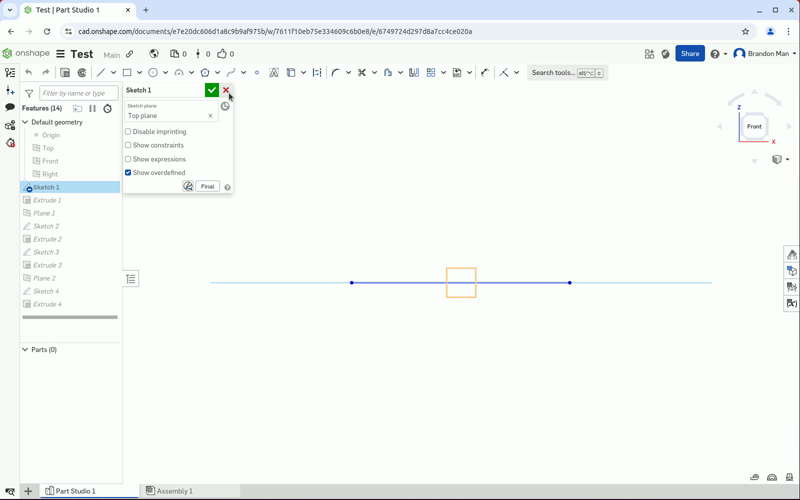
click(229, 92)
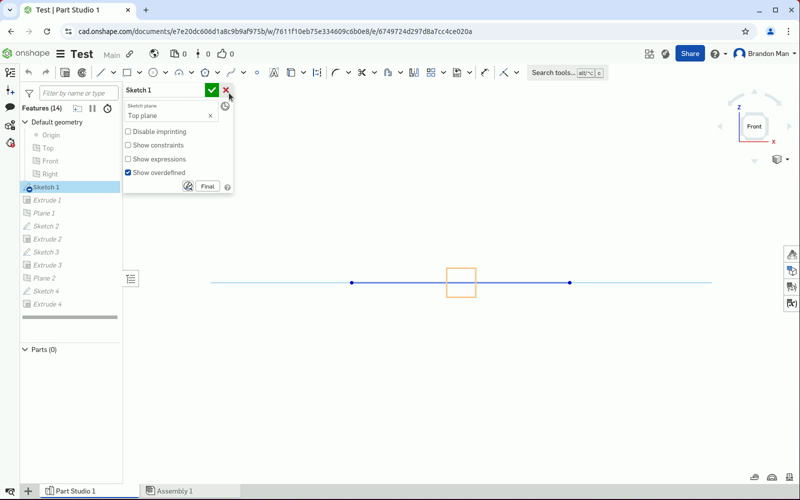
key(shift+s)
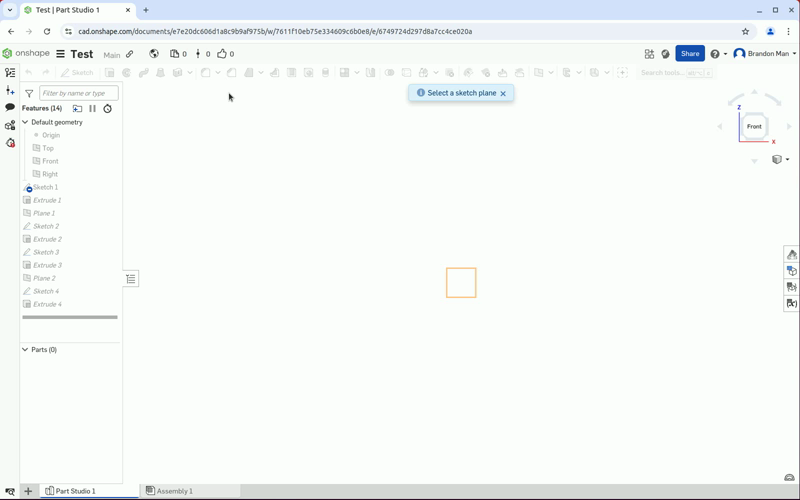
mouse_move(73, 280)
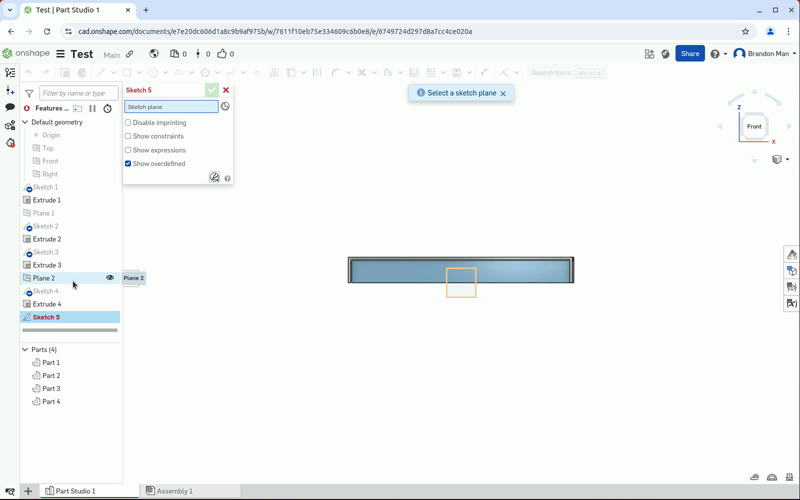
click(73, 280)
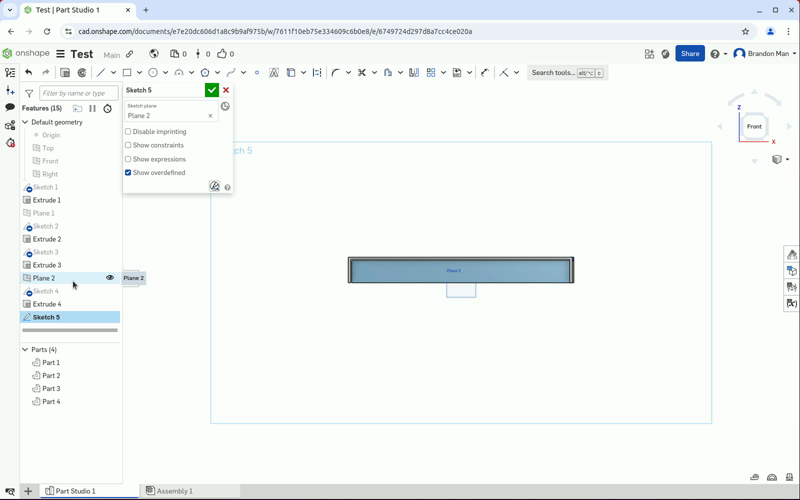
mouse_move(73, 352)
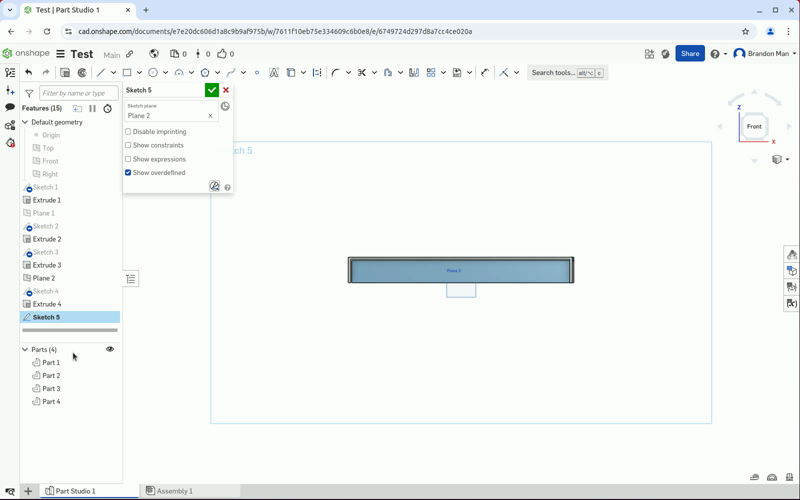
key(y)
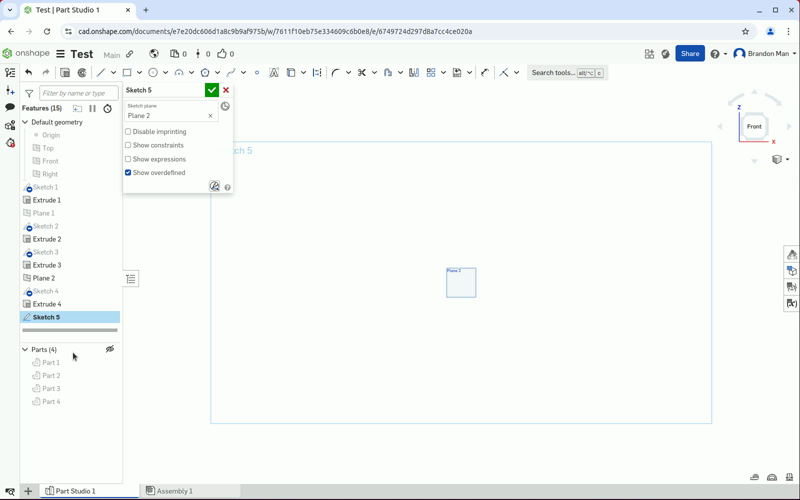
key(l)
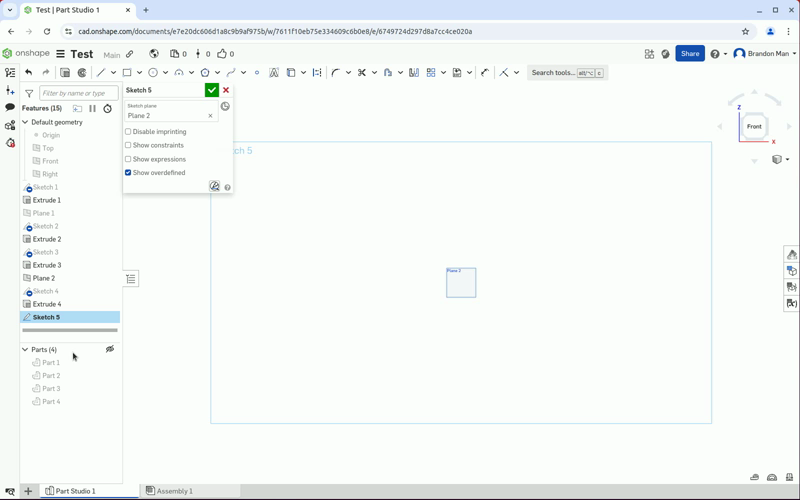
key_down(shift)
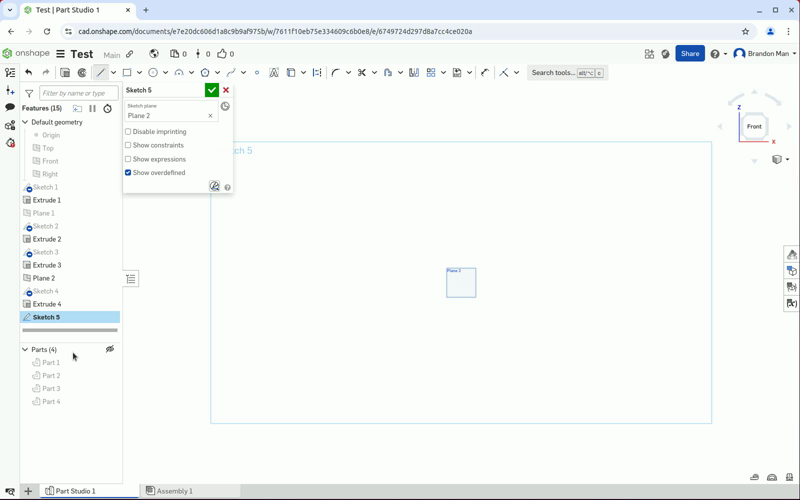
mouse_move(351, 282)
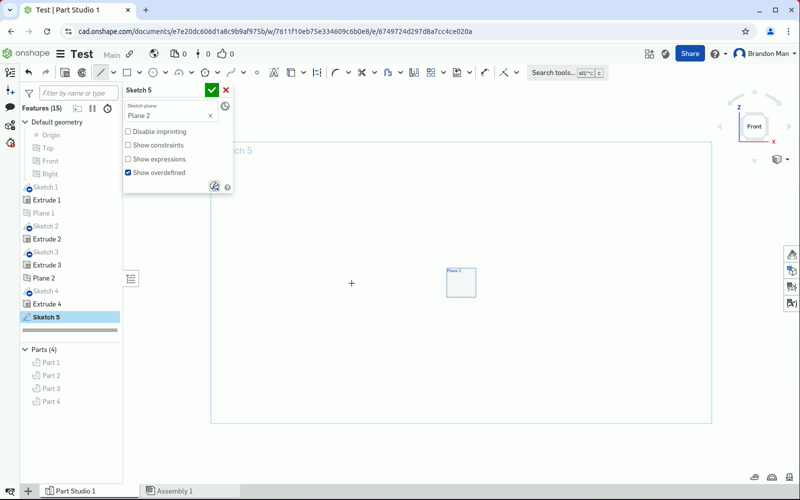
click(351, 282)
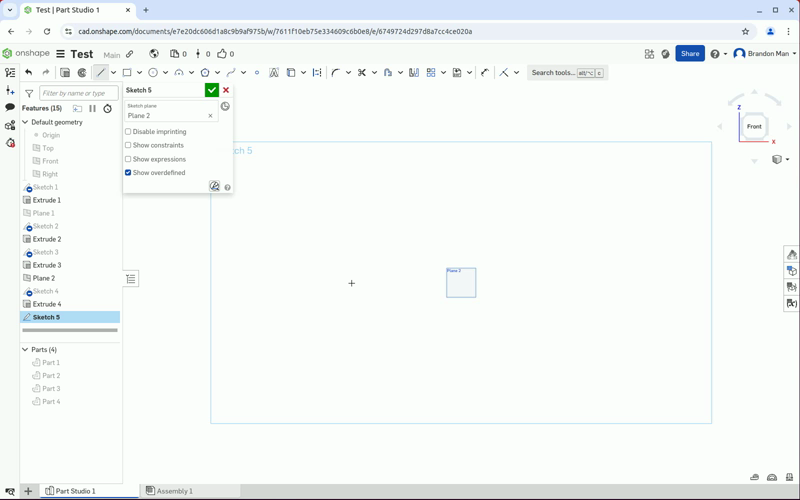
key_up(shift)
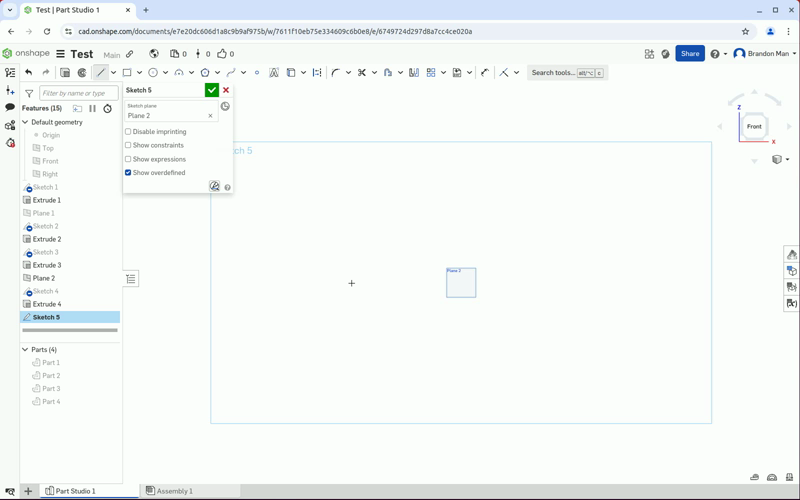
key_down(shift)
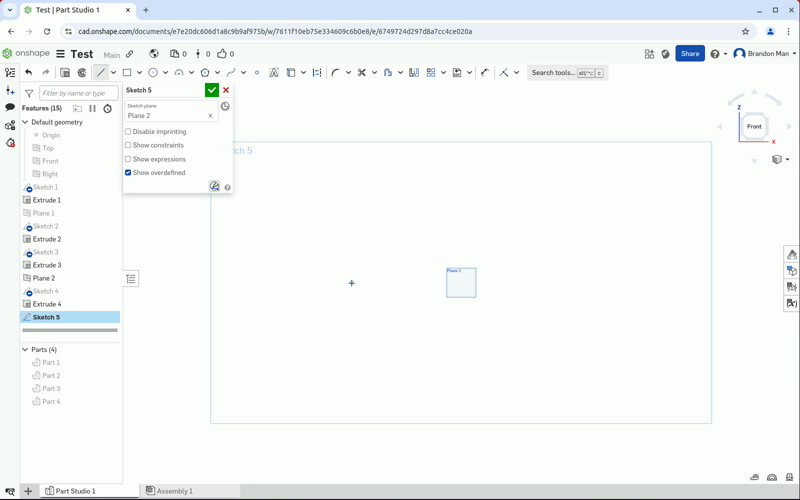
mouse_move(569, 282)
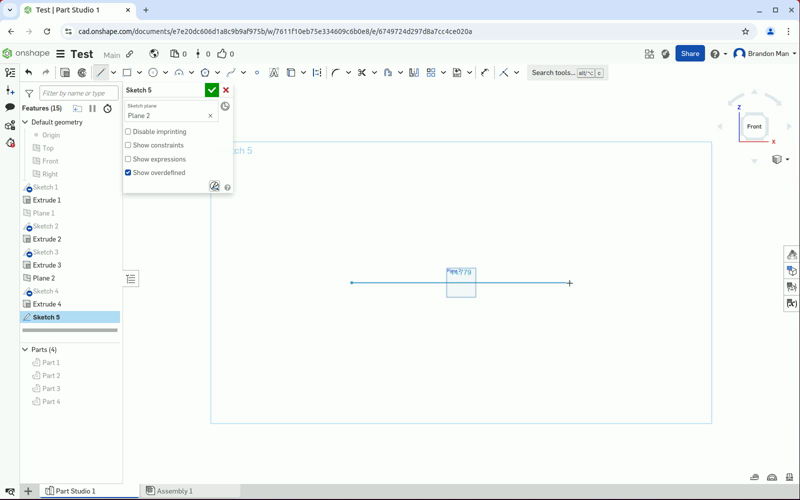
click(569, 282)
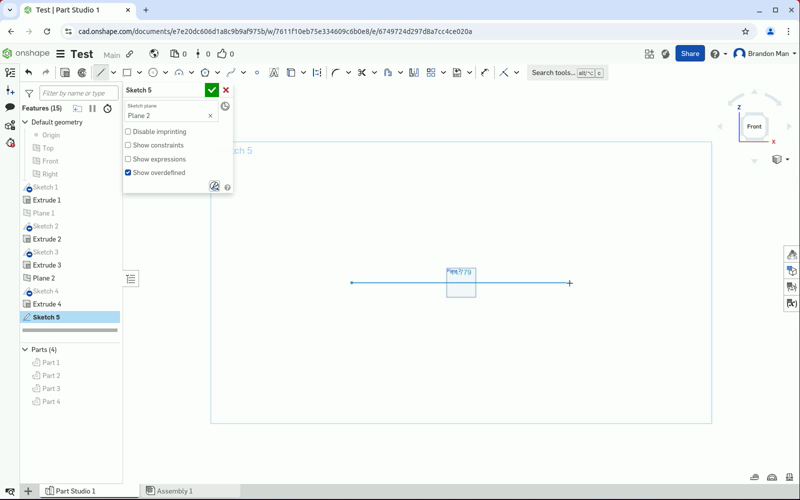
key_up(shift)
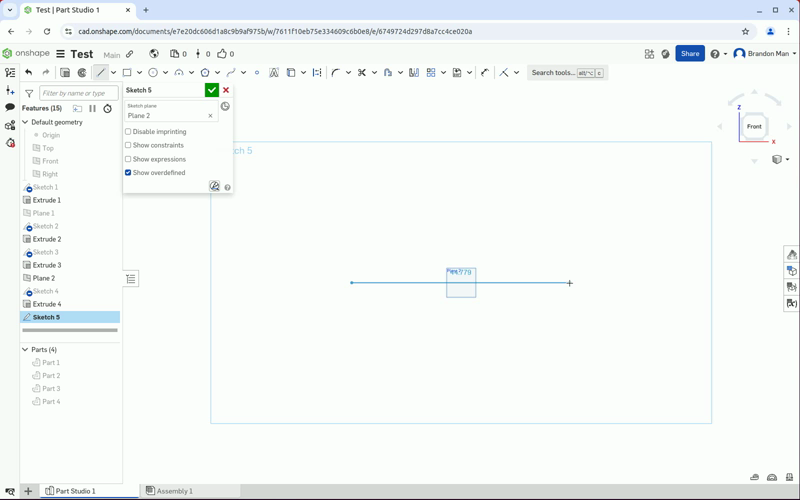
key_down(shift)
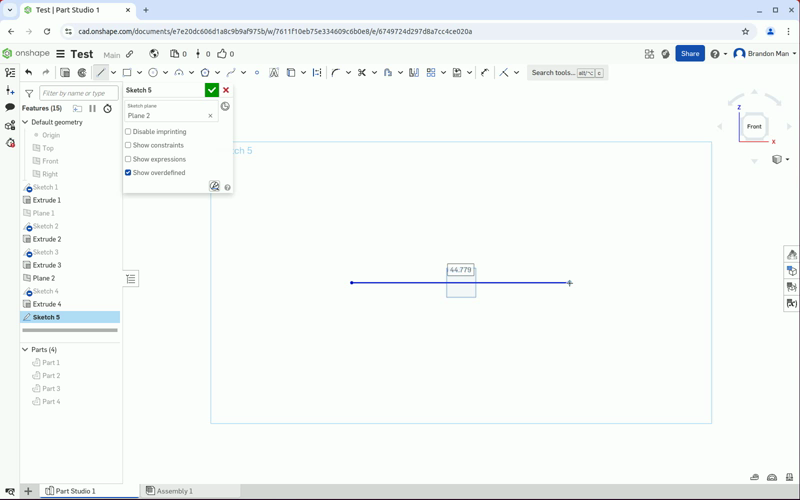
mouse_move(589, 282)
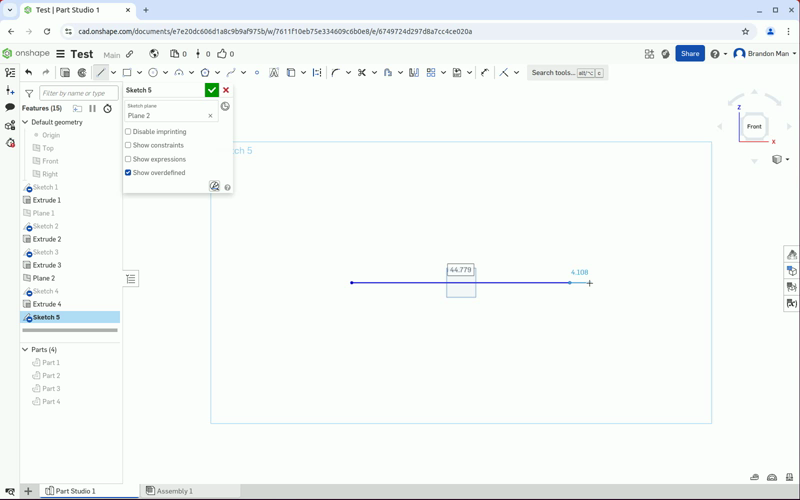
mouse_move(569, 260)
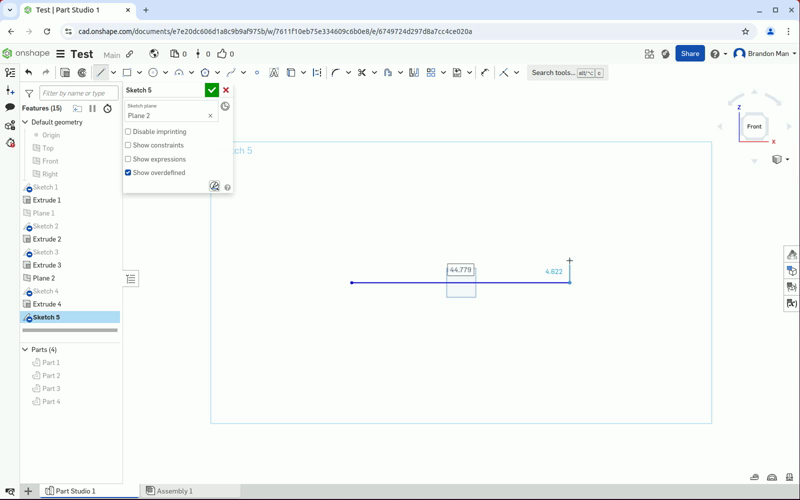
click(569, 260)
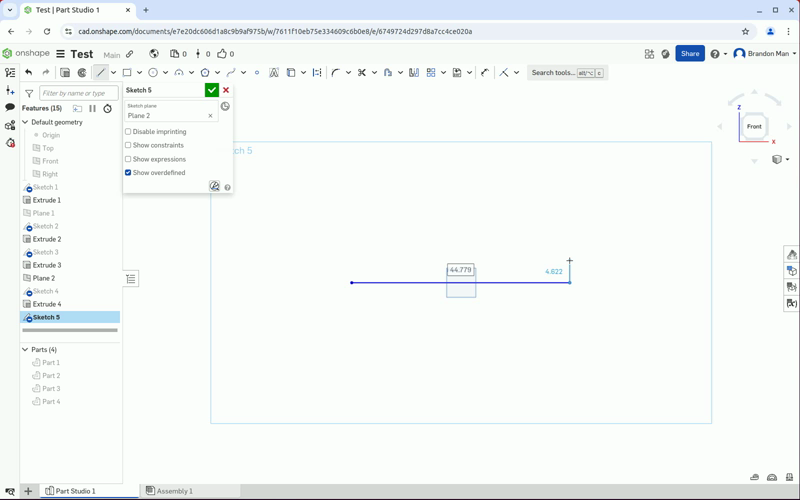
key_up(shift)
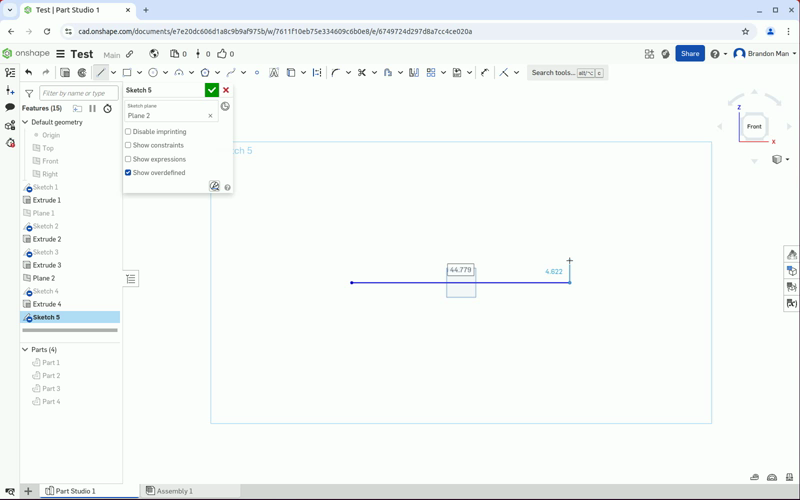
key_down(shift)
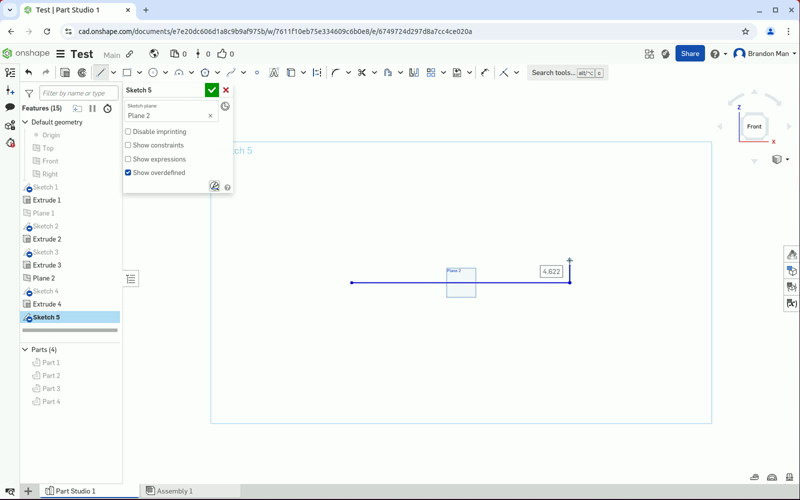
mouse_move(351, 260)
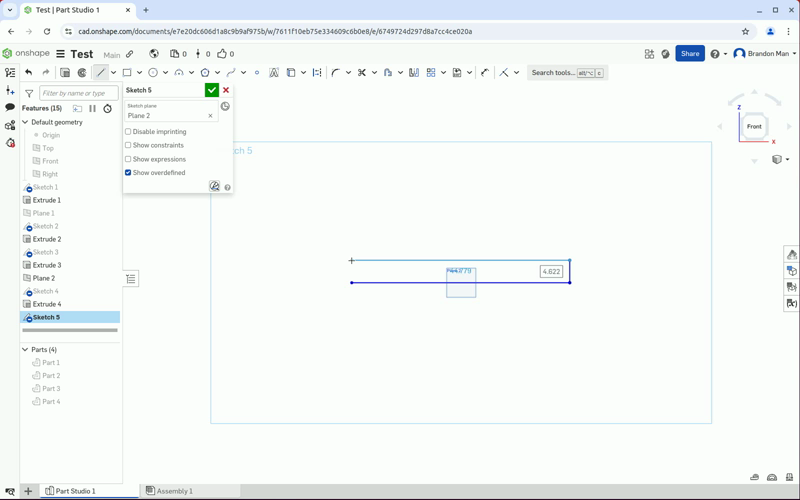
click(351, 260)
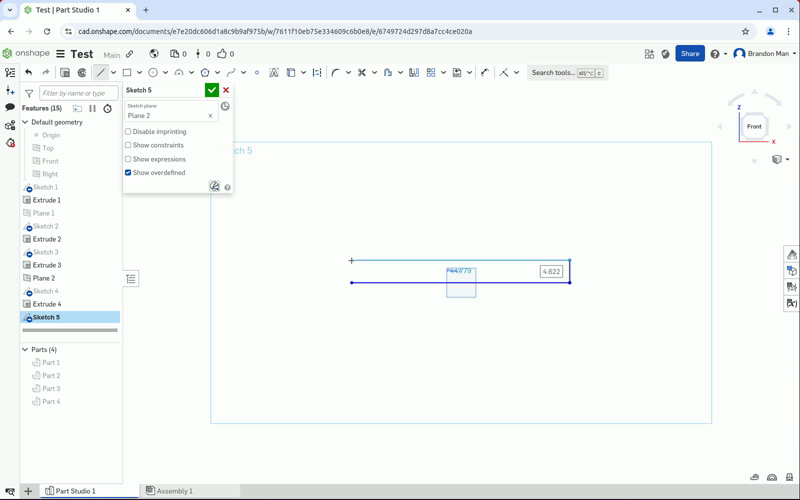
key_up(shift)
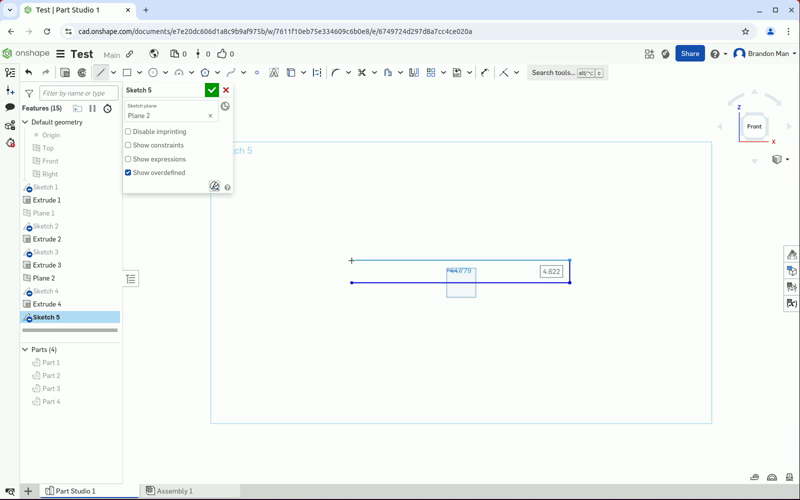
mouse_move(381, 260)
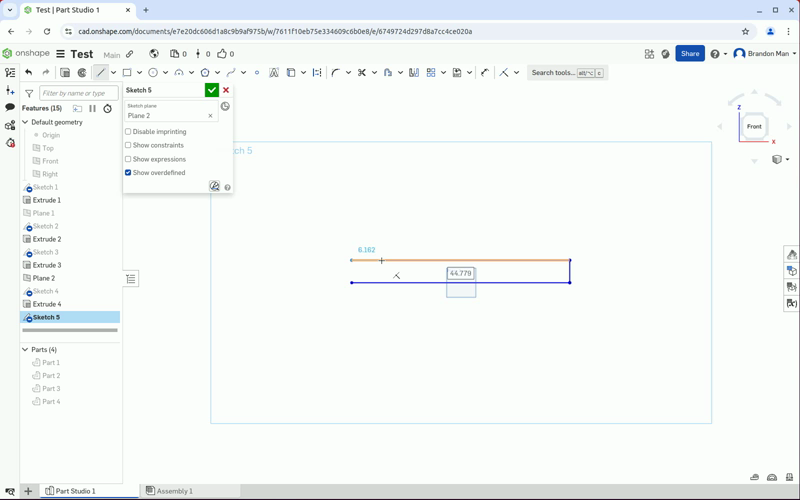
key_down(shift)
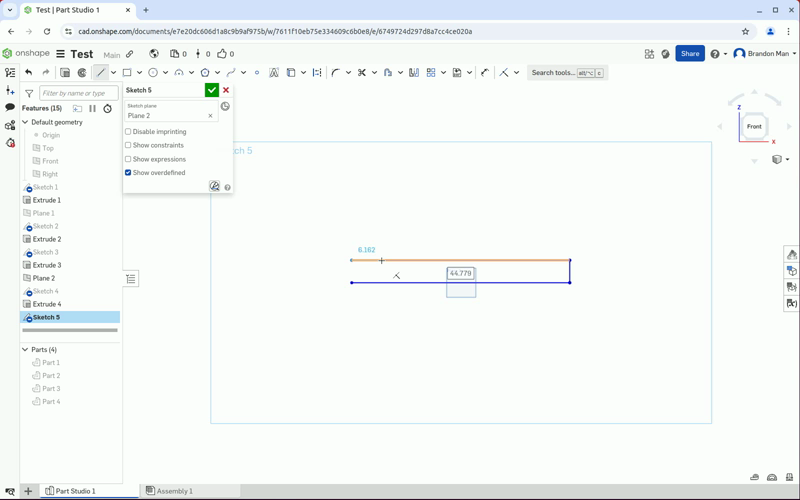
mouse_move(351, 282)
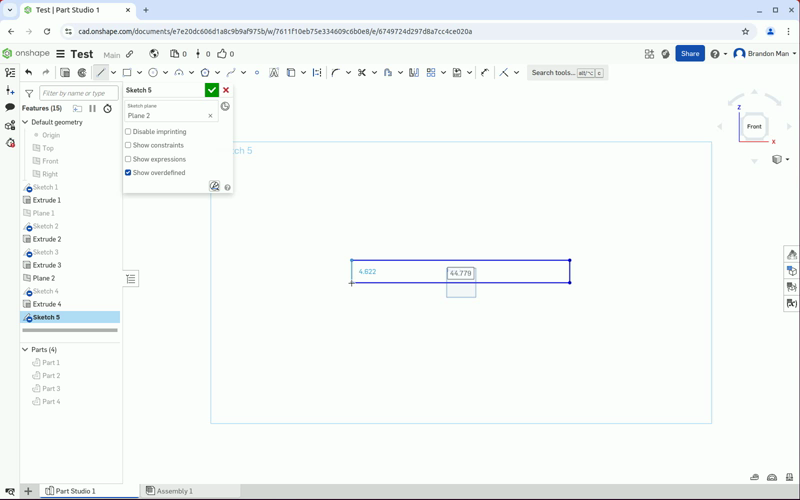
key_up(shift)
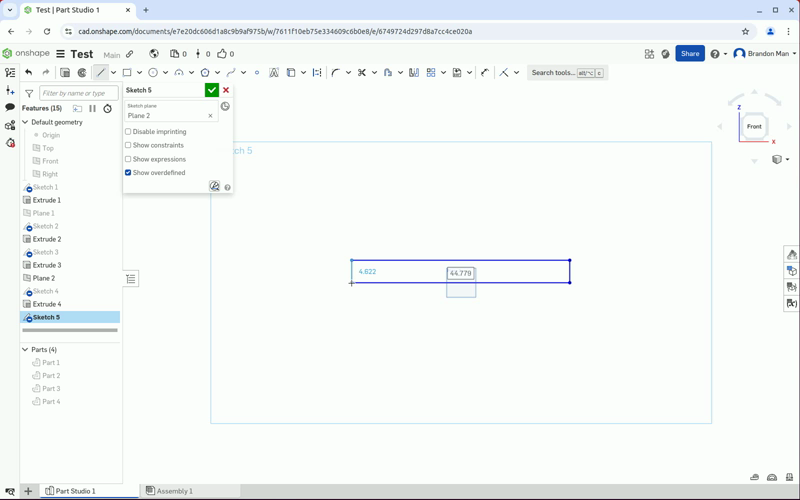
click(351, 282)
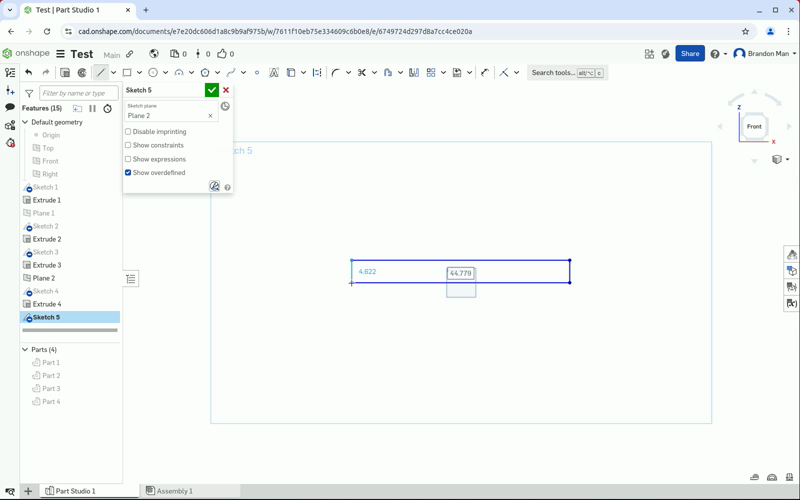
key(esc)
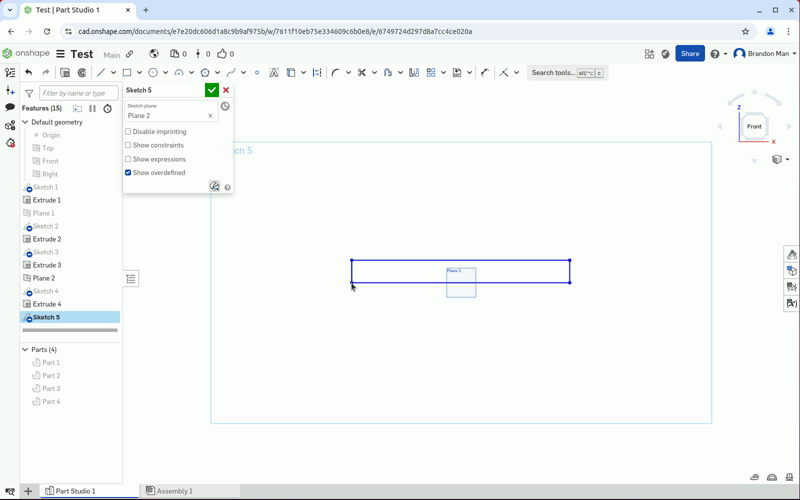
mouse_move(510, 277)
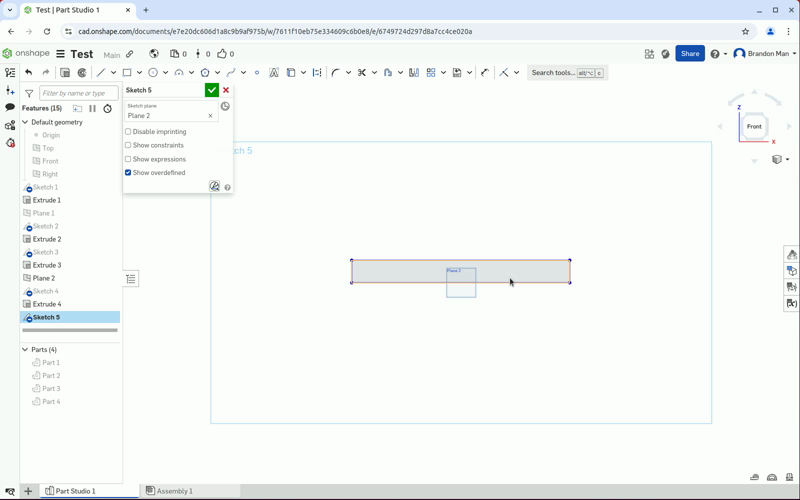
click(510, 277)
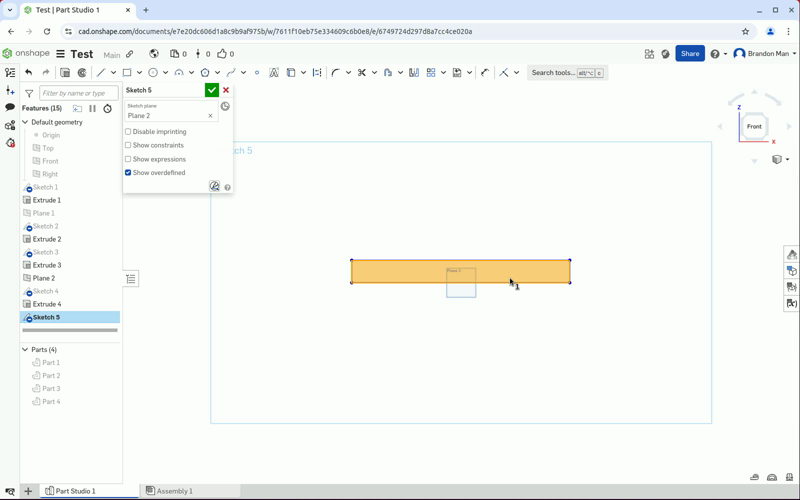
mouse_move(73, 352)
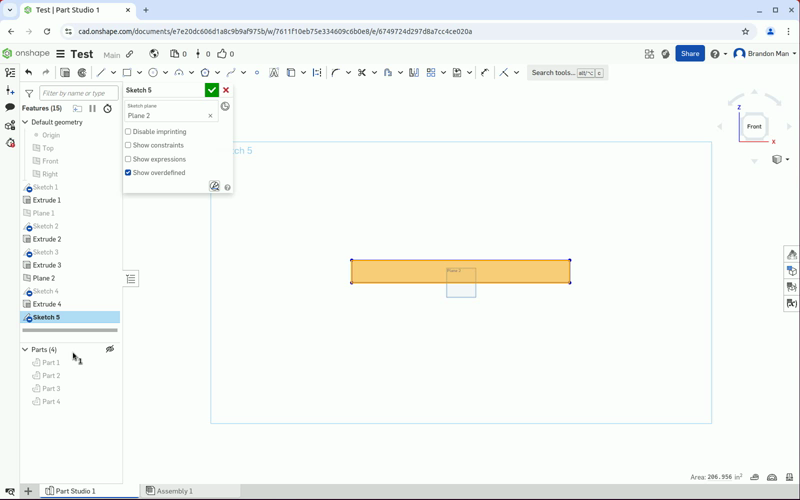
key(shift+y)
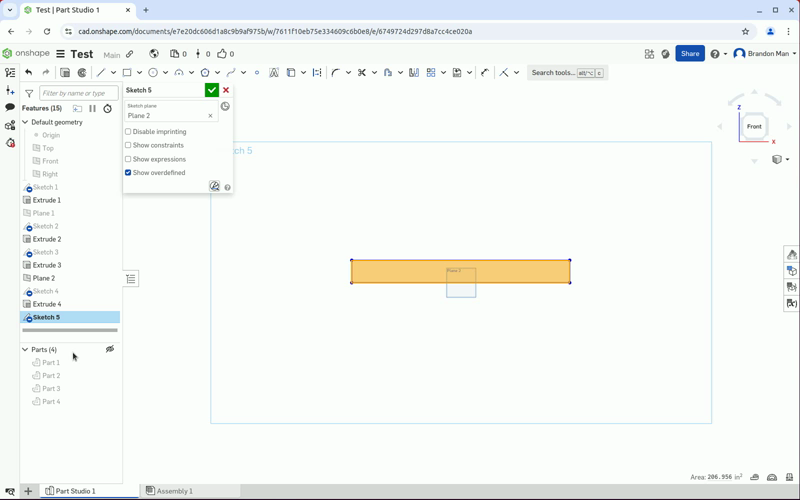
key(shift+e)
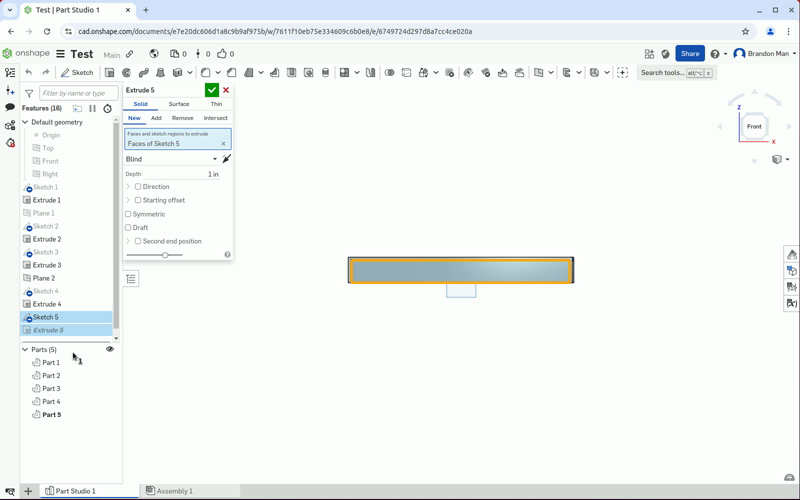
mouse_move(143, 106)
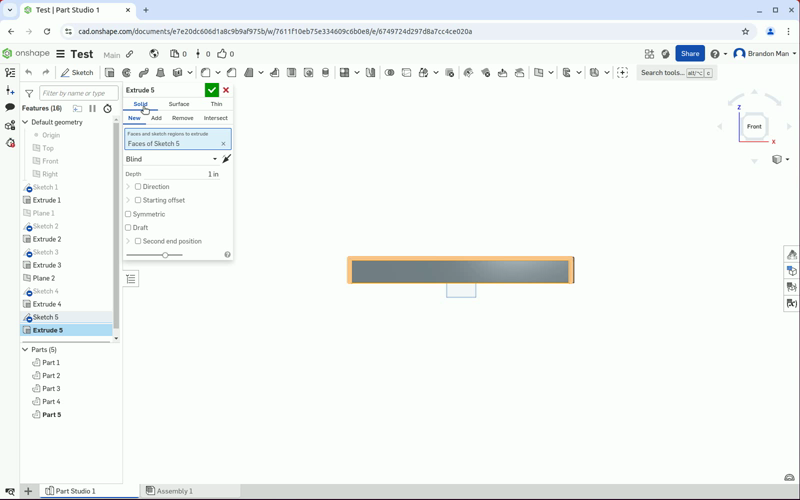
click(143, 106)
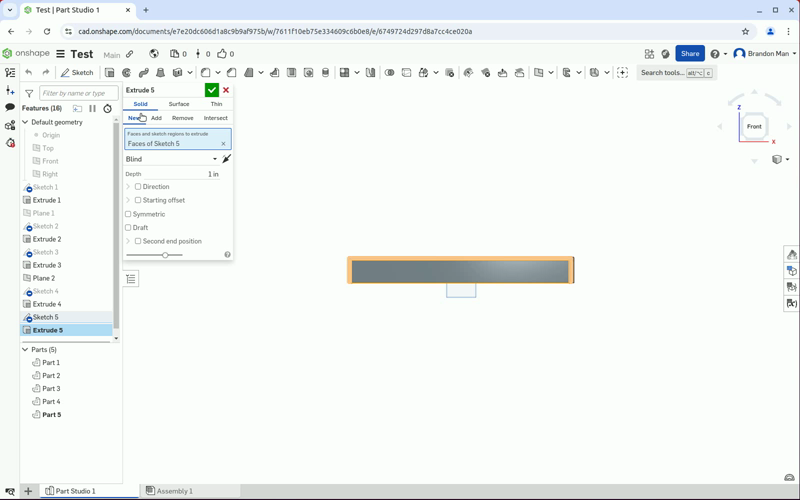
mouse_move(137, 120)
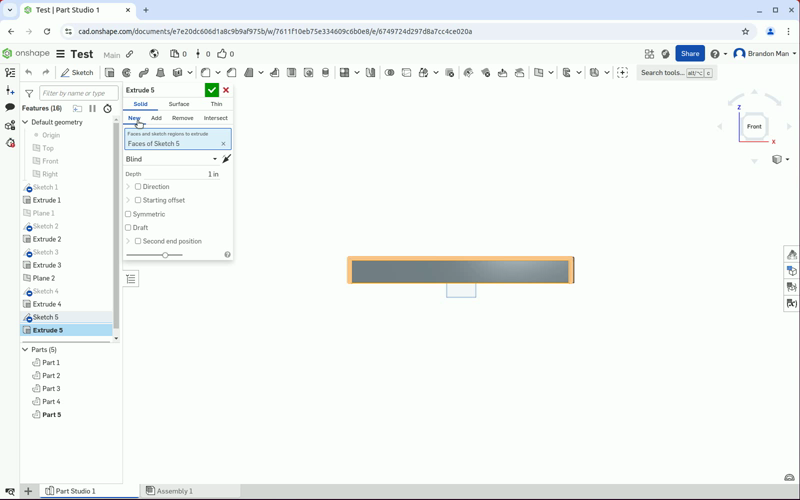
click(137, 120)
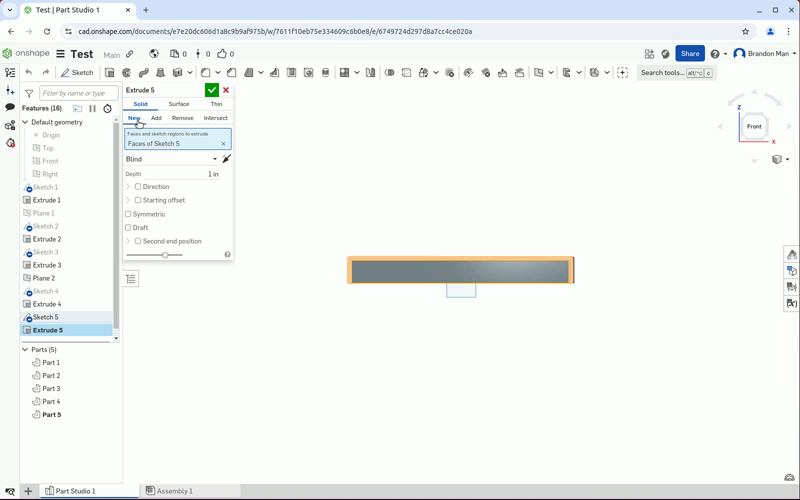
key(tab, 4)
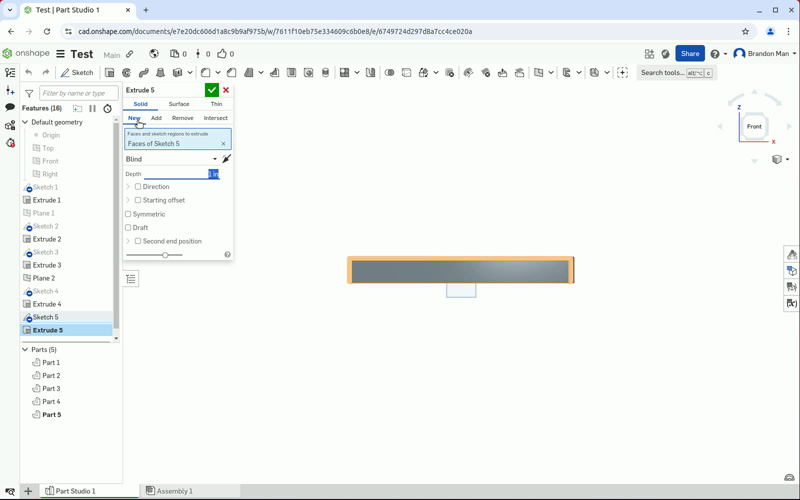
text(0.722)
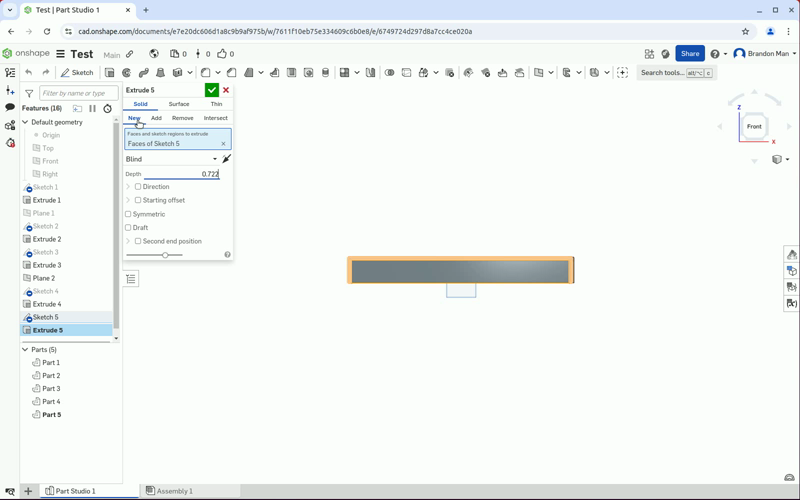
key(enter)
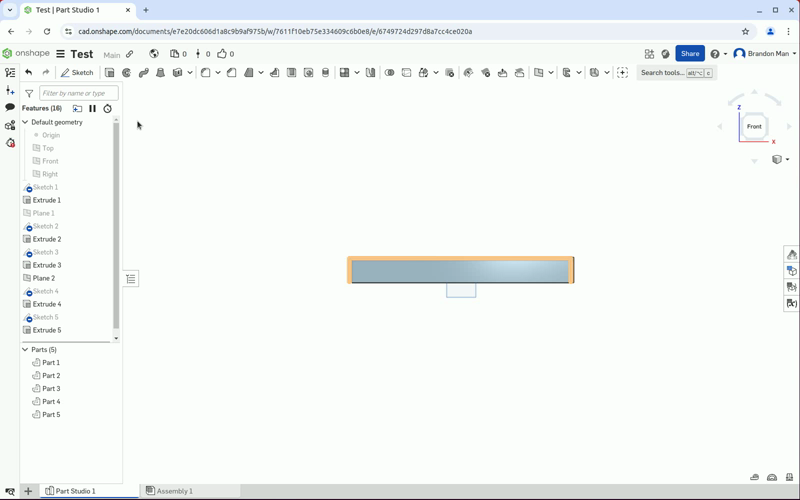
key(shift+h)
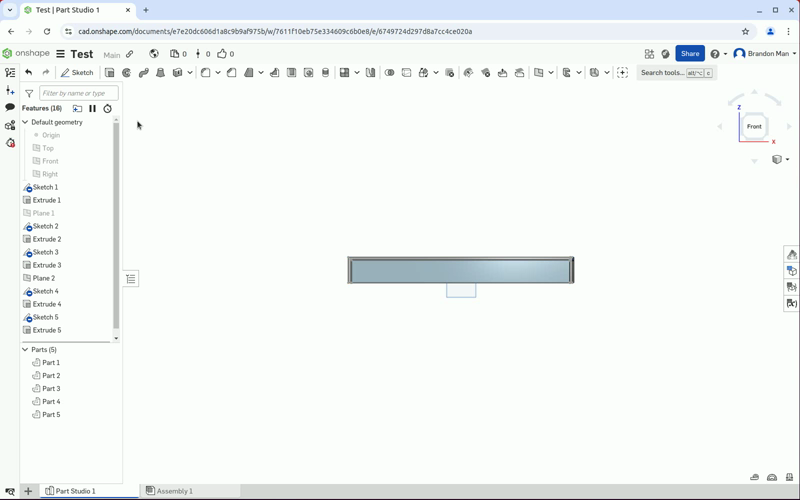
key(shift+h)
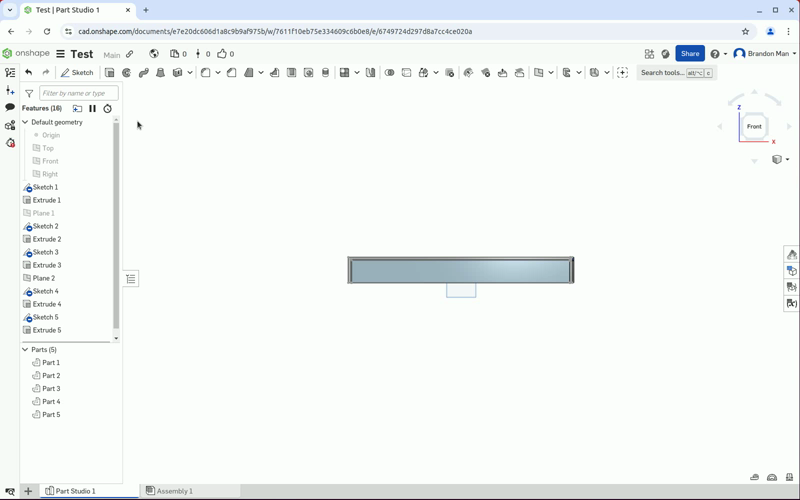
key(shift+7)
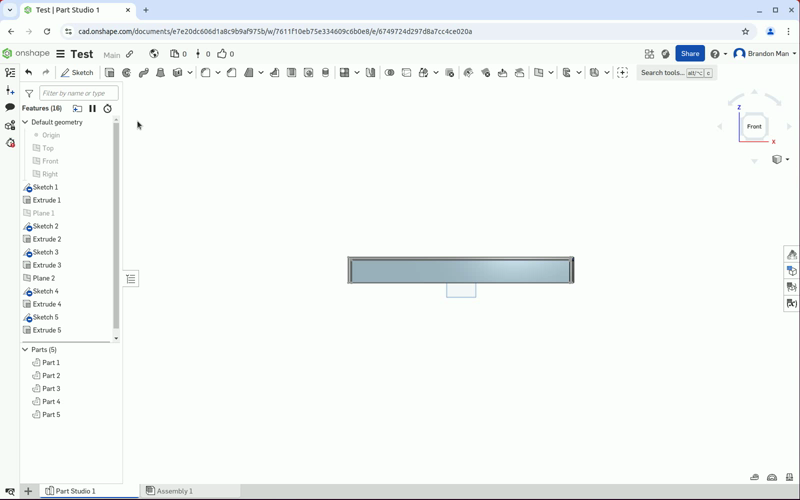
key(left, 2)
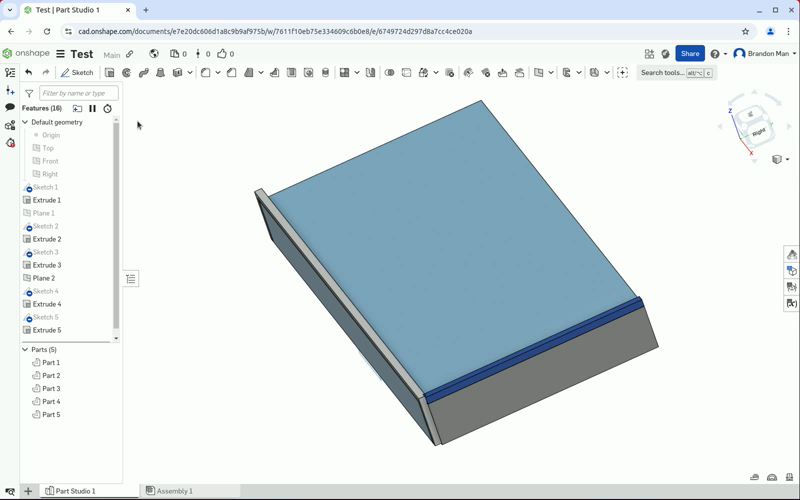
key(down, 2)
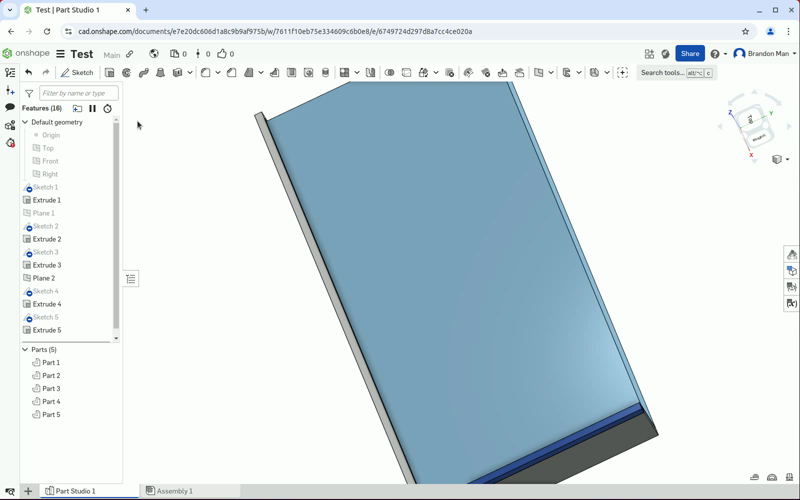
key(up, 2)
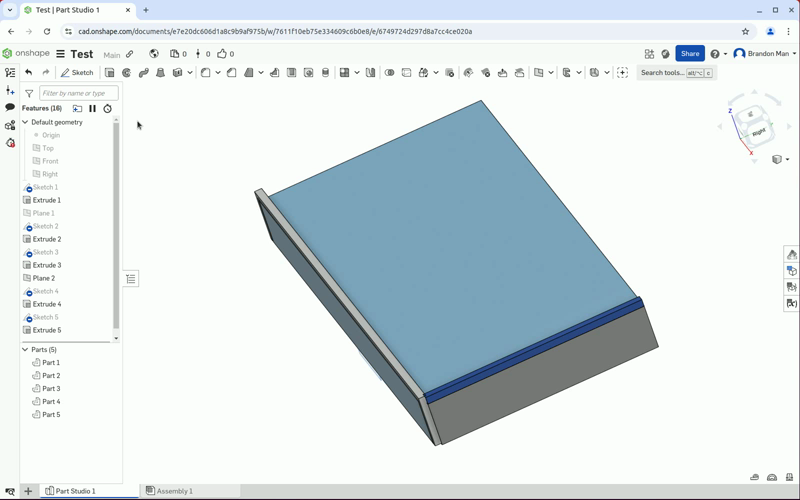
key(right, 2)
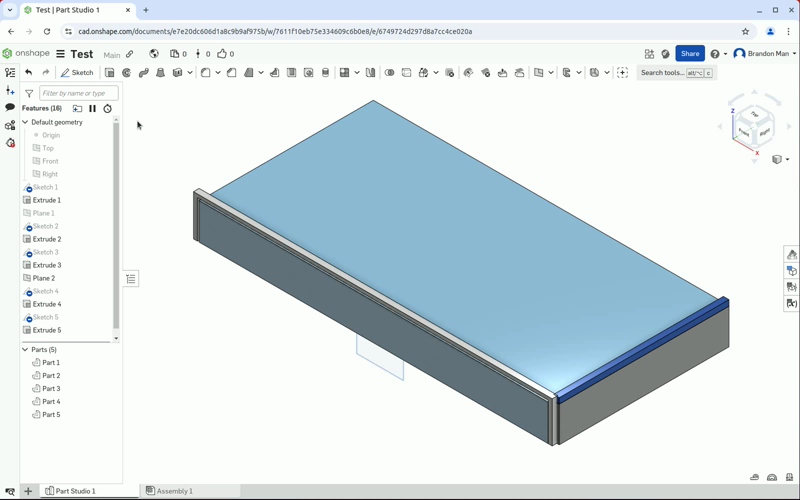
mouse_move(69, 189)
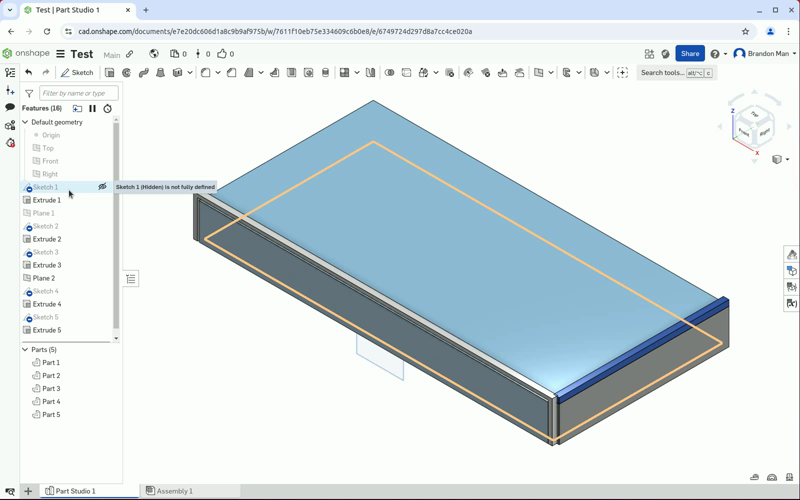
click(69, 189)